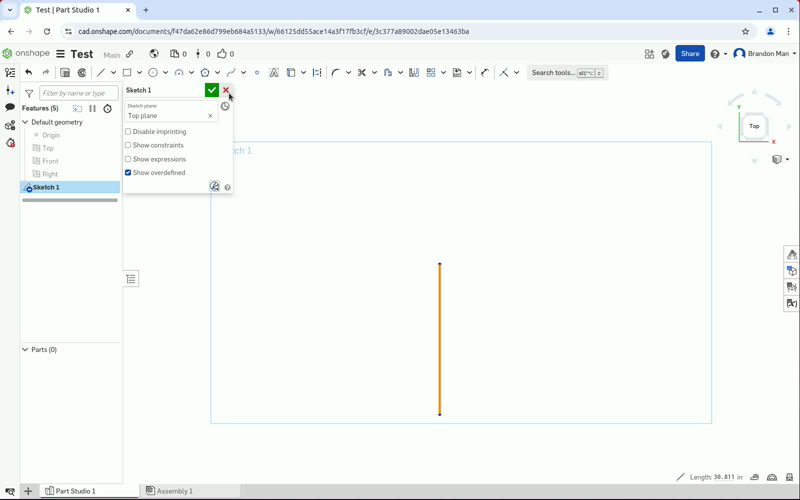
key(shift+h)
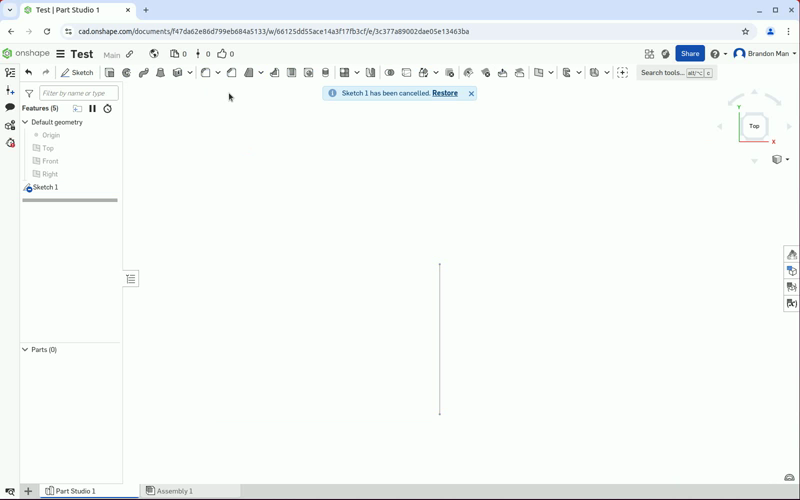
key(shift+s)
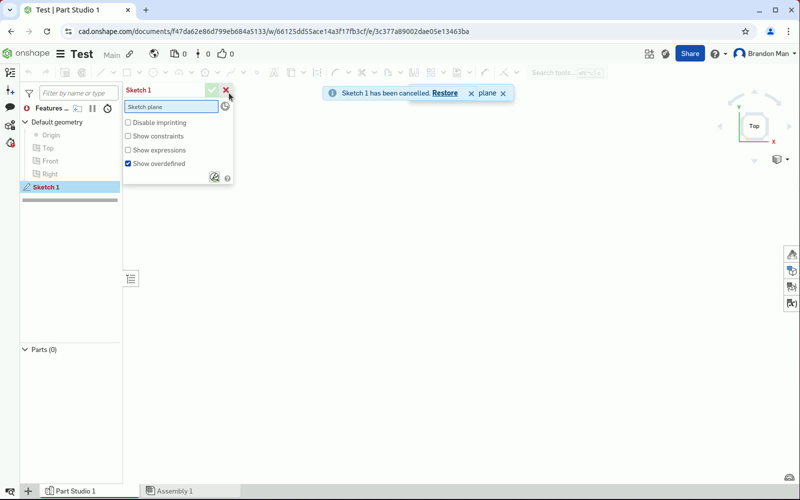
mouse_move(73, 150)
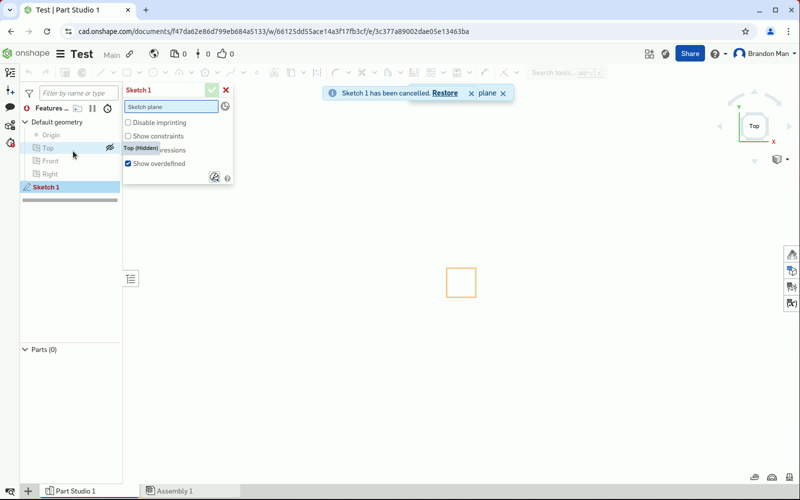
click(73, 150)
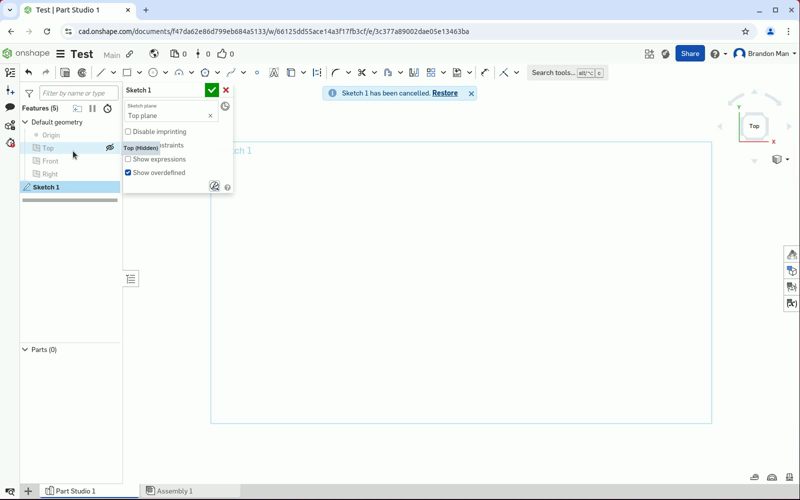
mouse_move(73, 352)
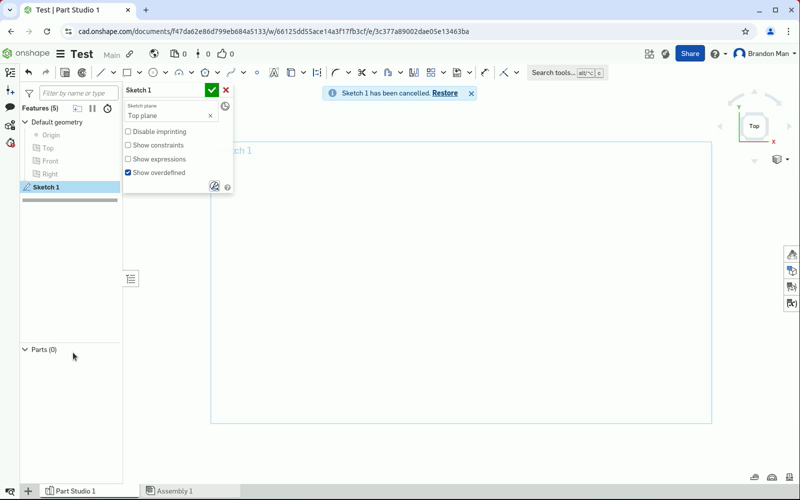
key(y)
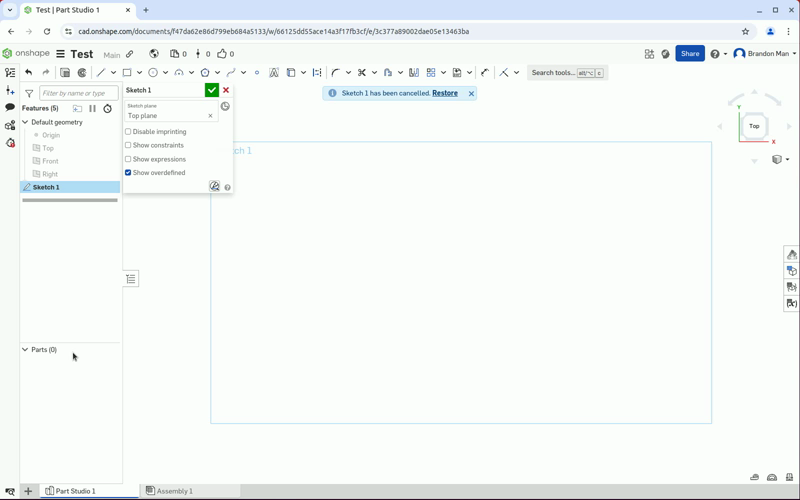
key(l)
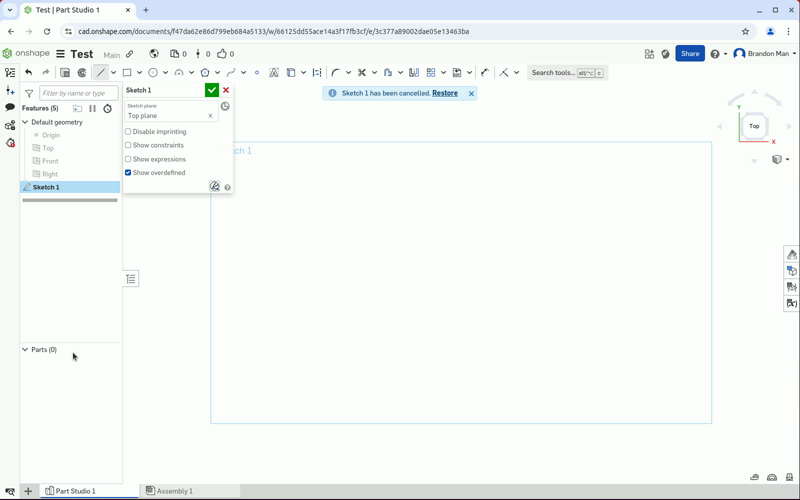
key_down(shift)
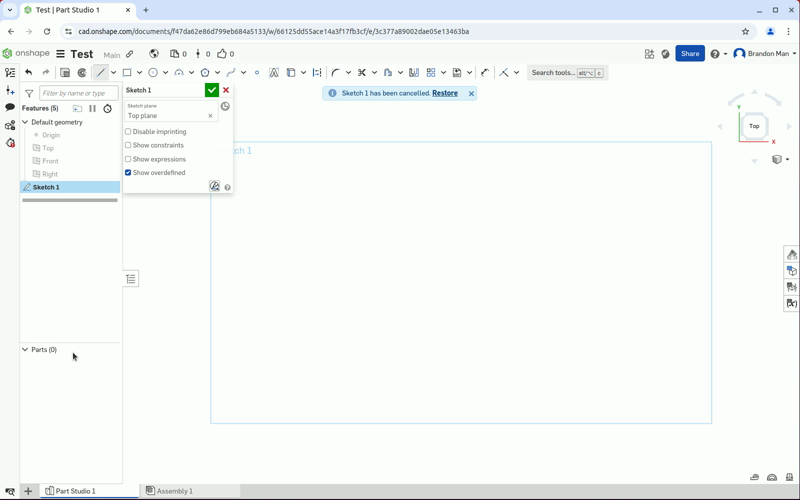
mouse_move(392, 351)
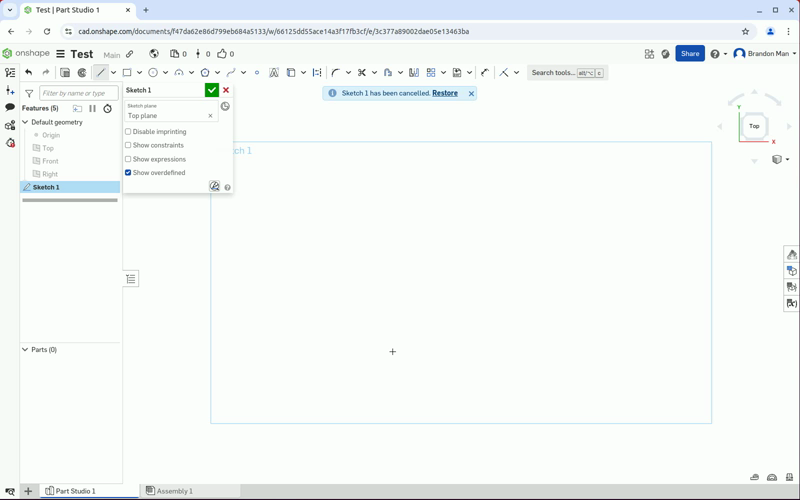
click(392, 351)
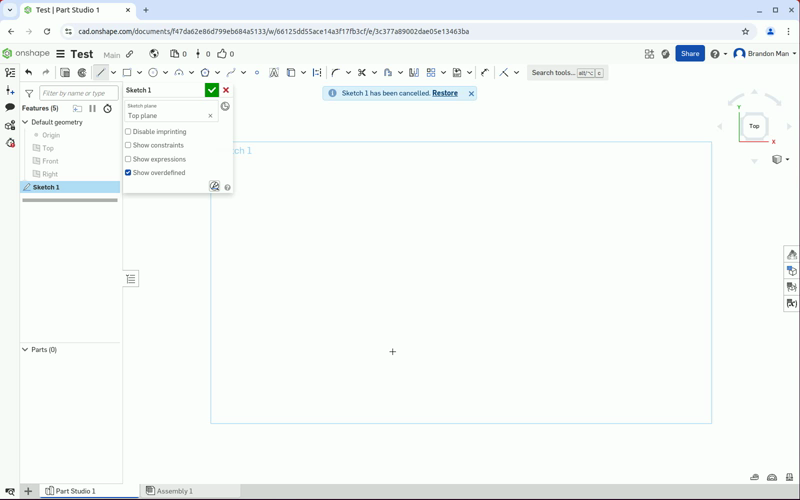
key_up(shift)
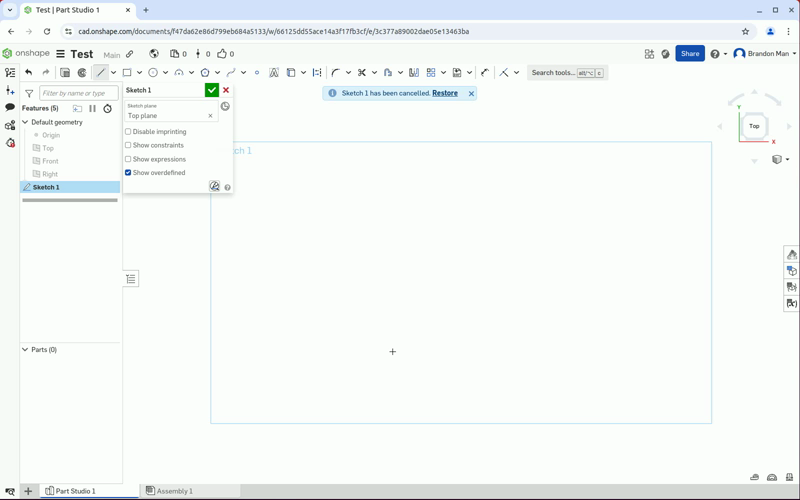
key_down(shift)
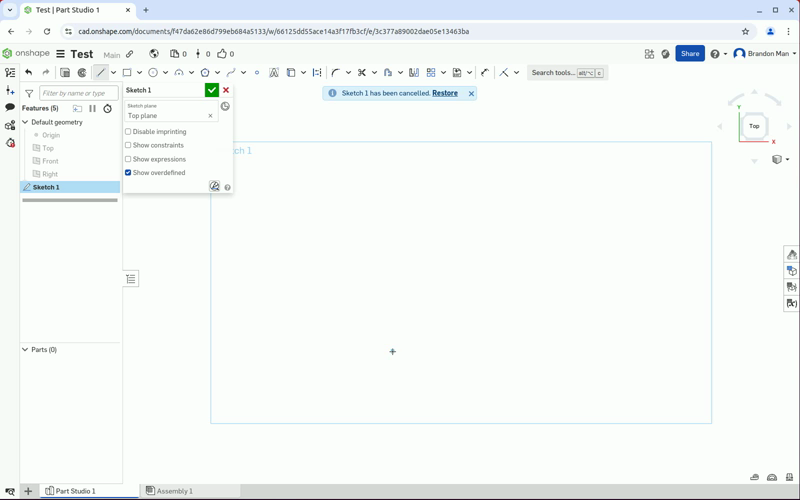
mouse_move(572, 351)
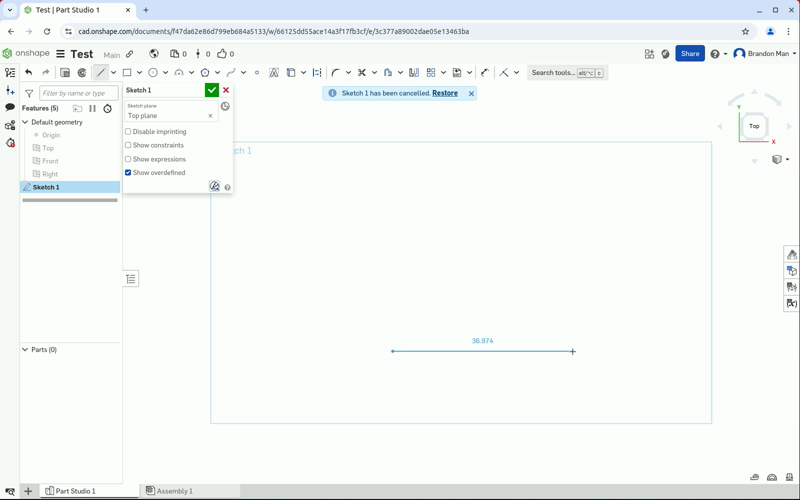
click(572, 351)
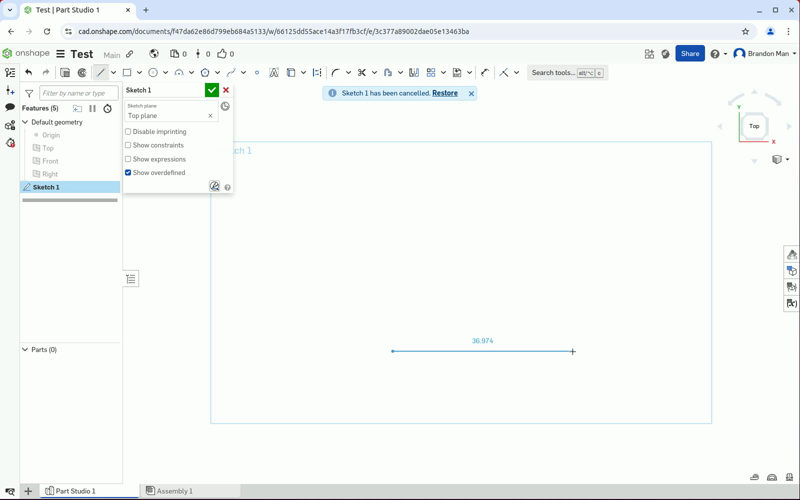
key_up(shift)
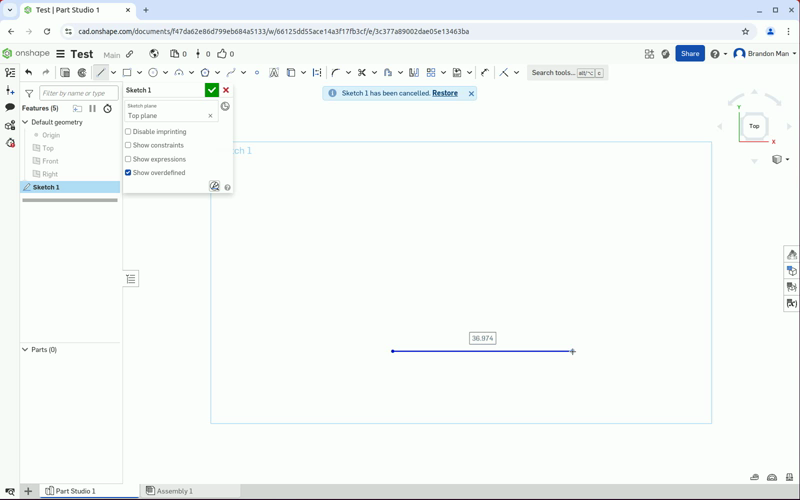
key_down(shift)
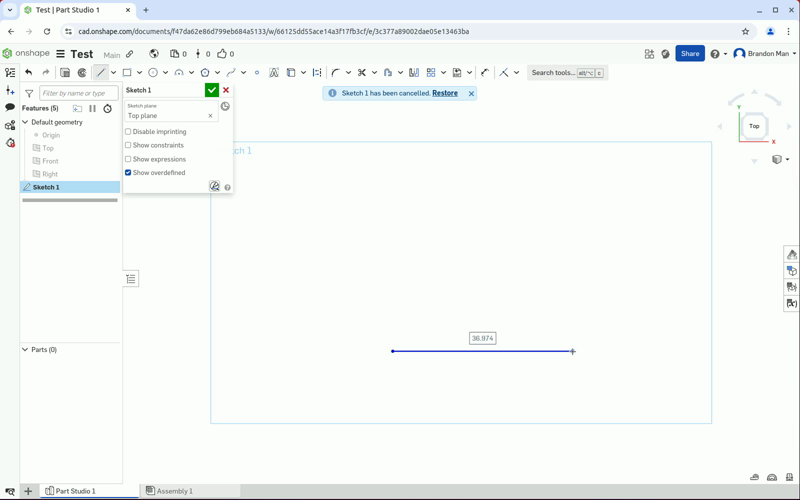
mouse_move(572, 216)
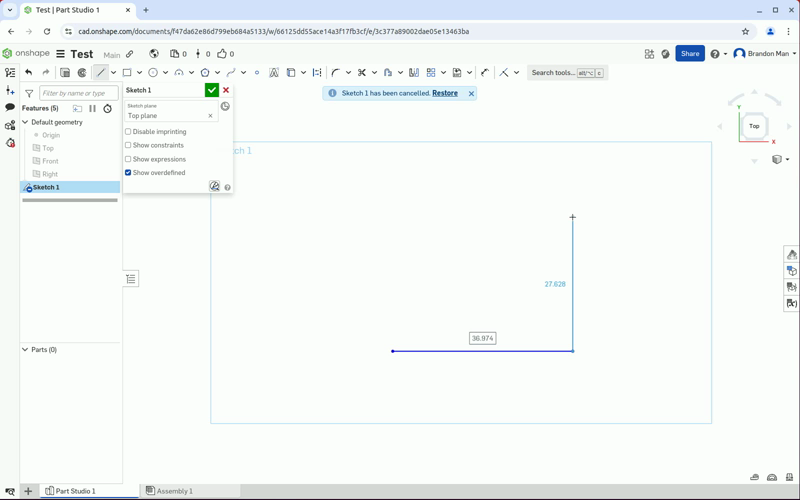
click(572, 216)
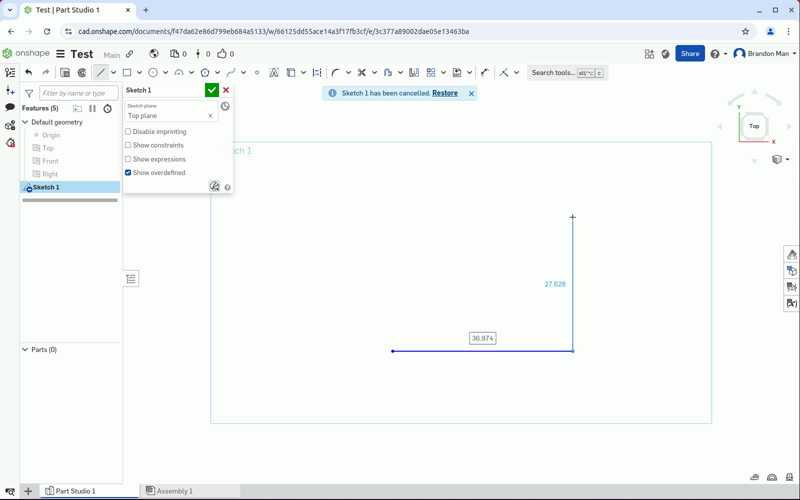
key_up(shift)
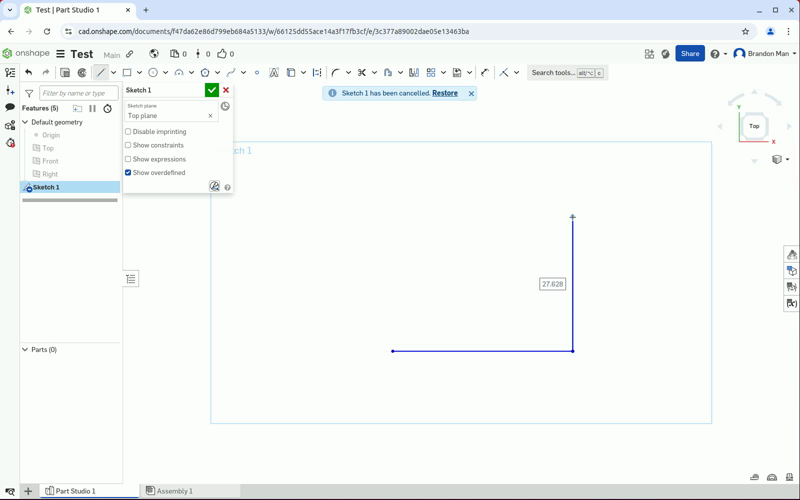
key_down(shift)
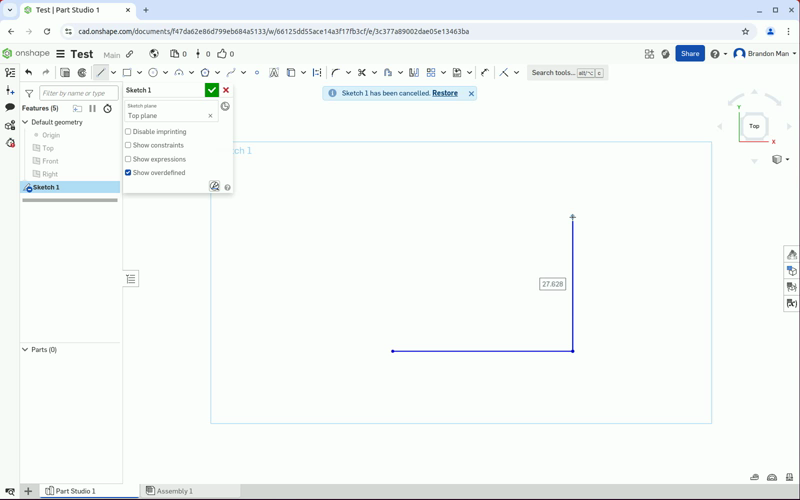
mouse_move(392, 216)
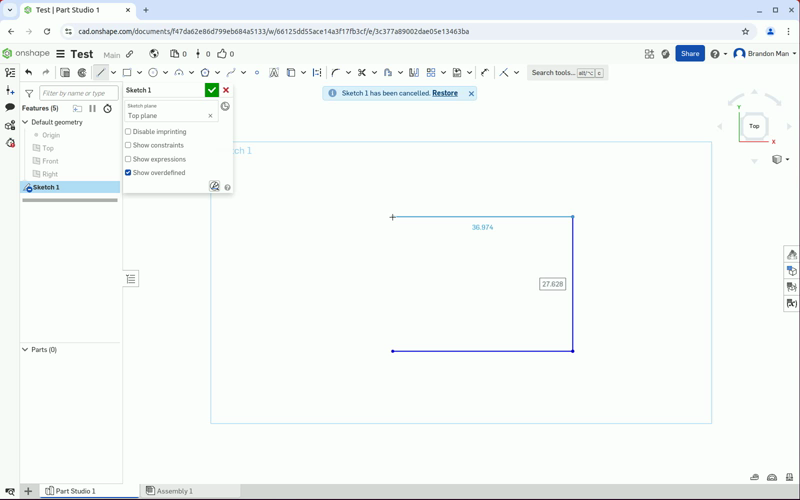
click(392, 216)
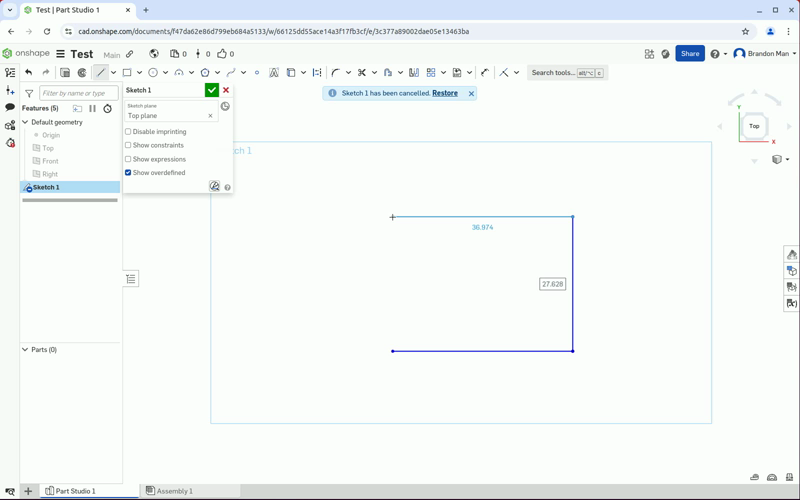
key_up(shift)
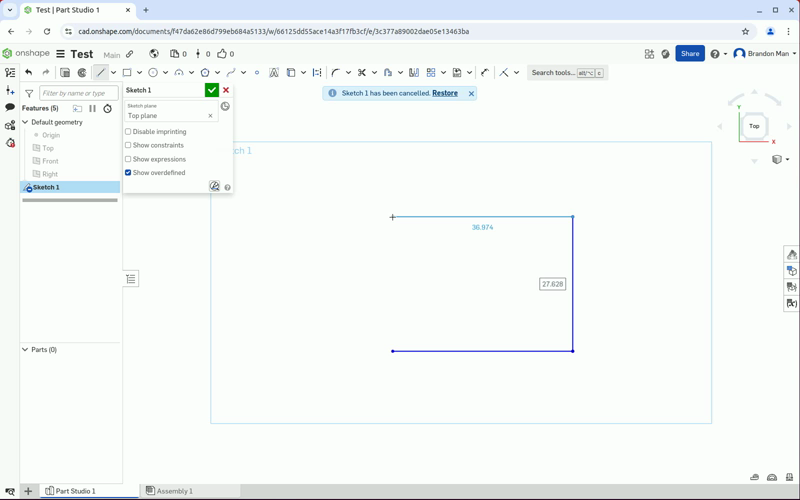
key_down(shift)
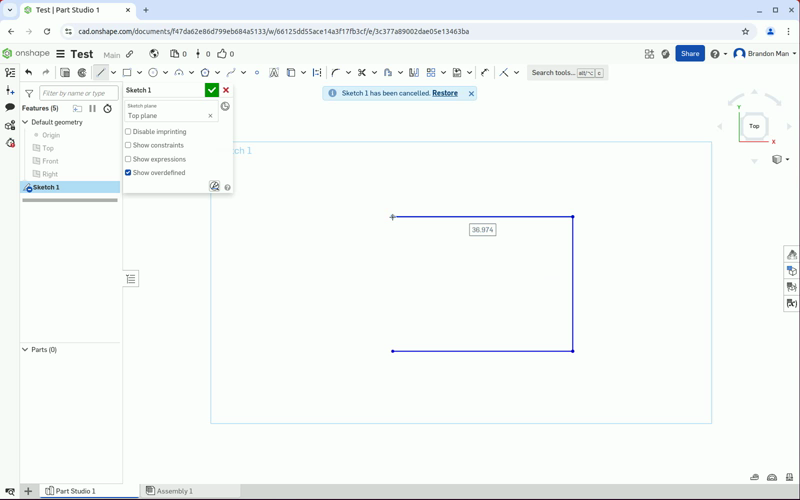
mouse_move(392, 351)
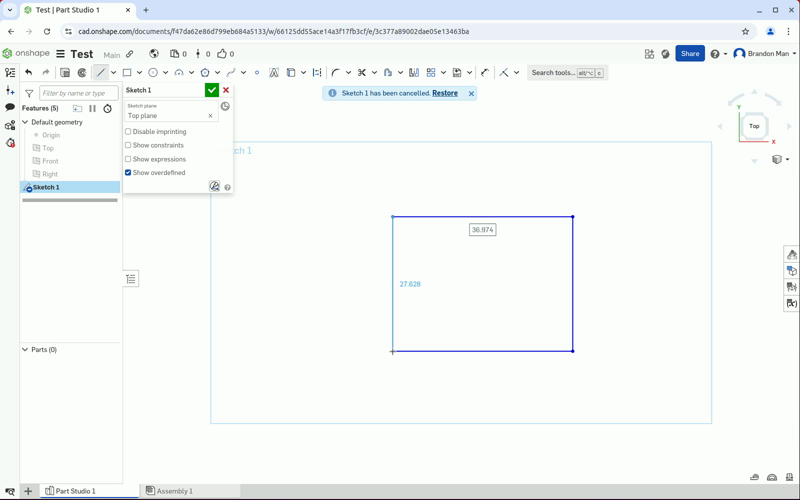
key_up(shift)
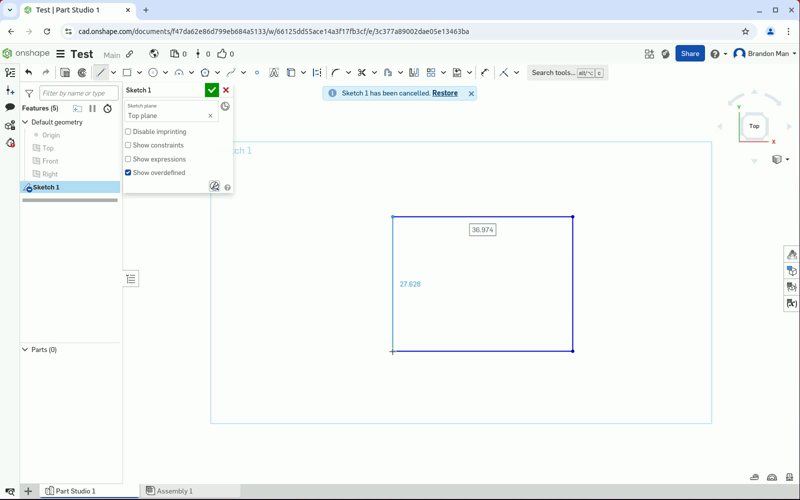
click(392, 351)
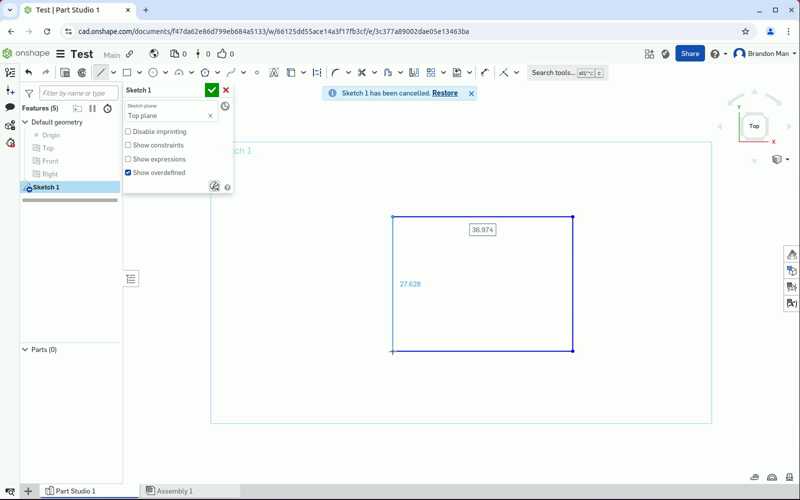
key(esc)
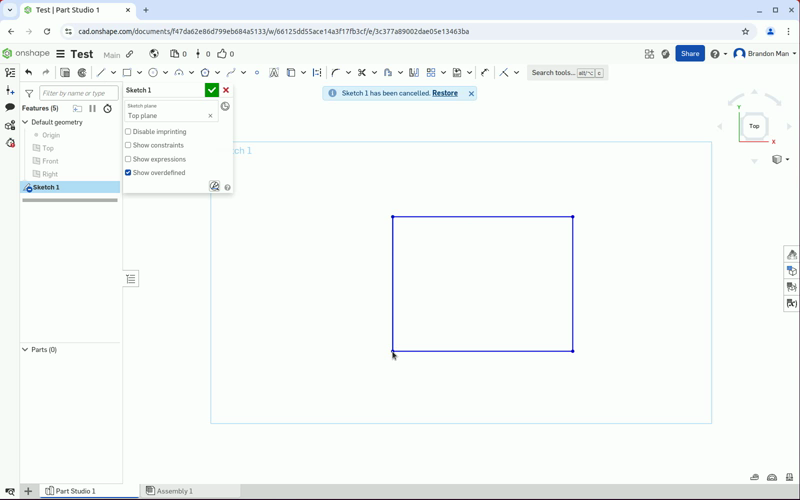
mouse_move(540, 292)
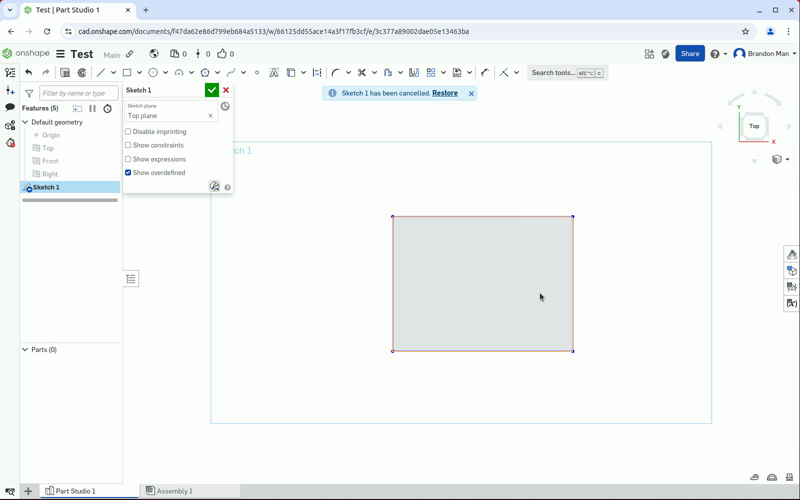
click(540, 292)
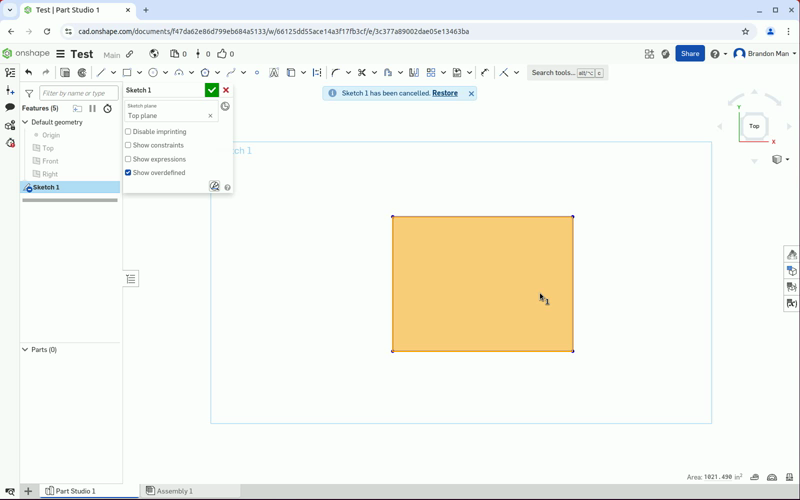
mouse_move(73, 352)
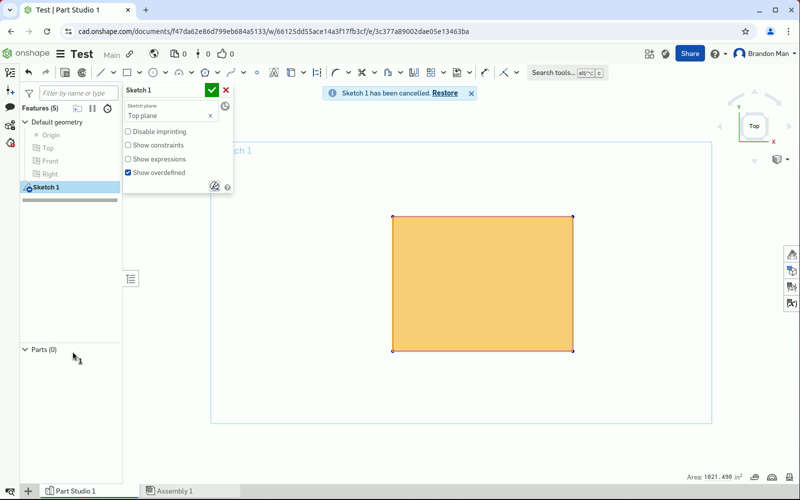
key(shift+y)
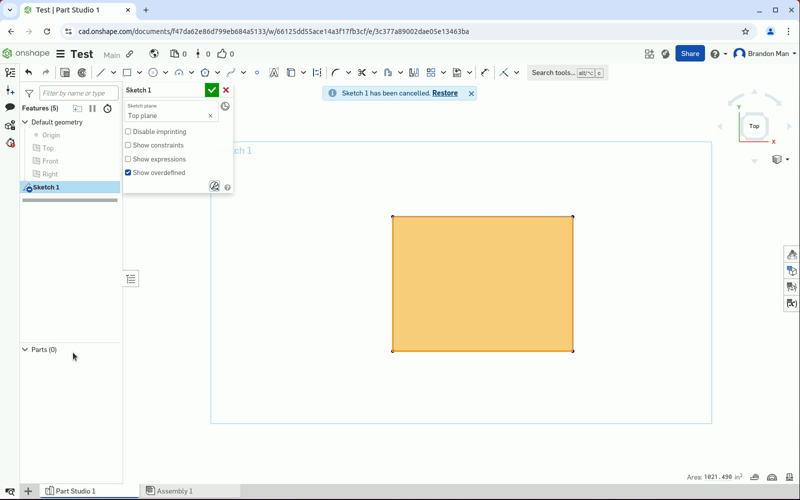
key(shift+e)
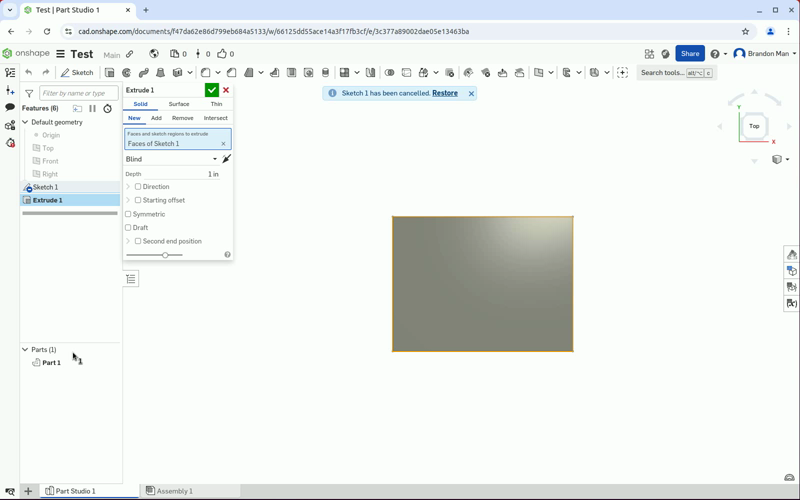
mouse_move(143, 106)
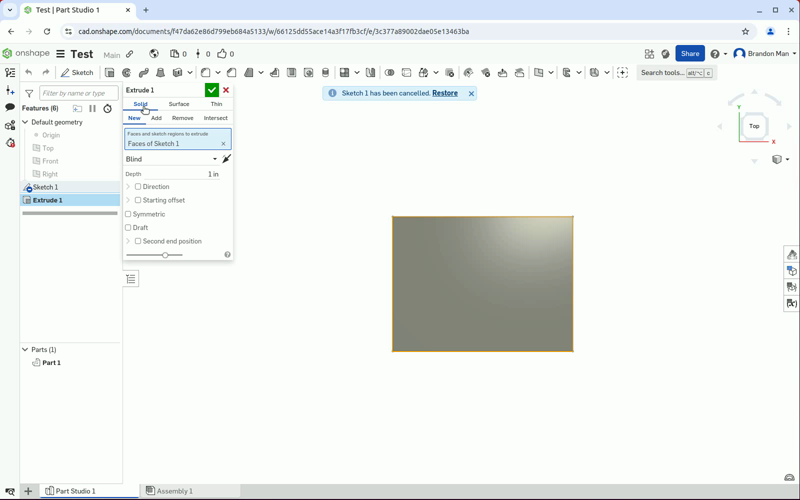
click(143, 106)
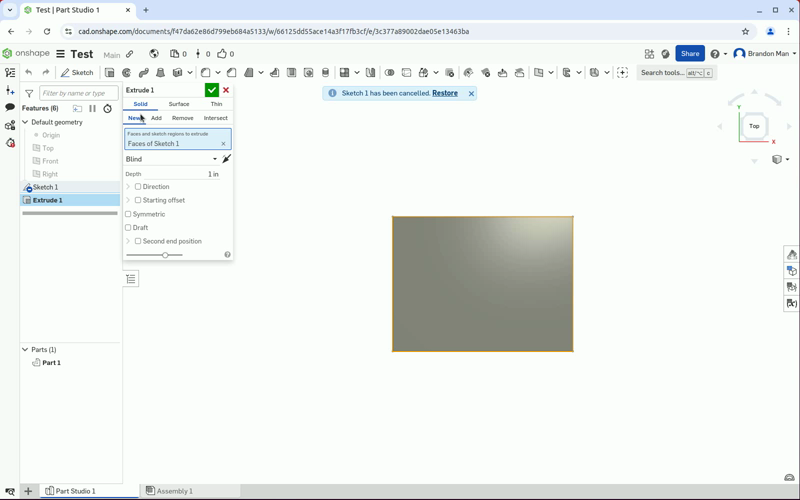
mouse_move(137, 120)
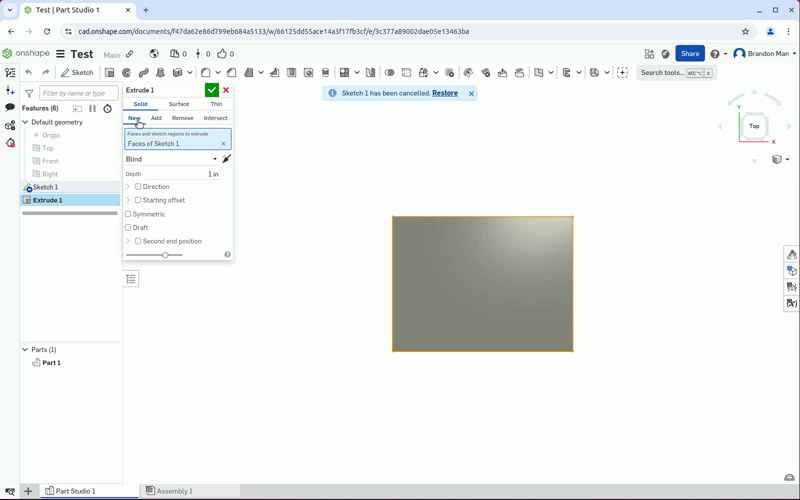
click(137, 120)
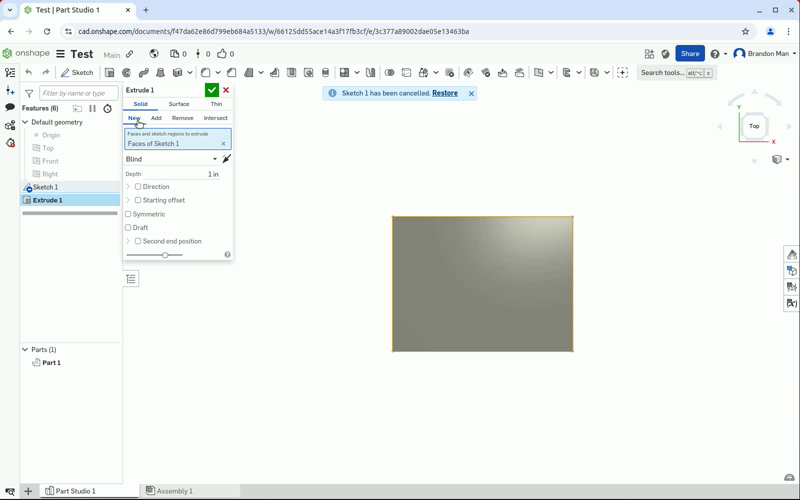
key(tab, 4)
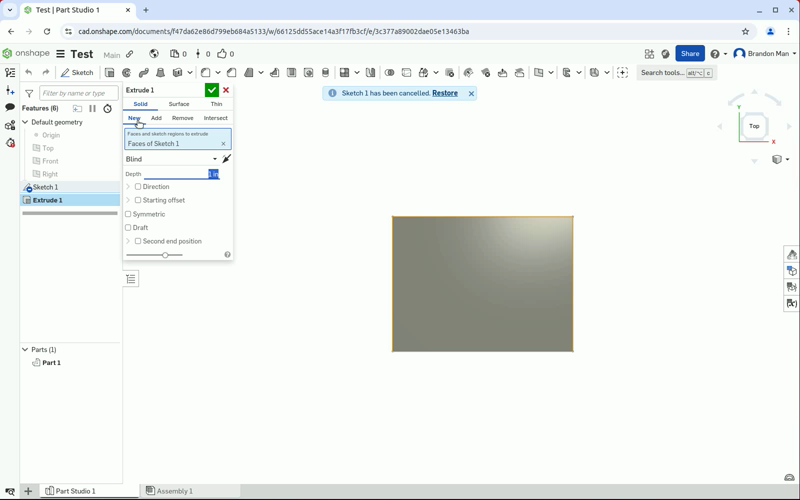
text(4.574)
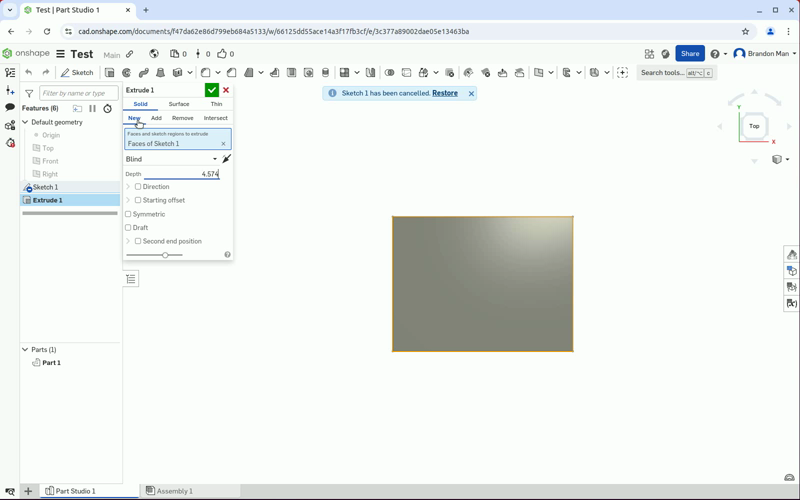
key(enter)
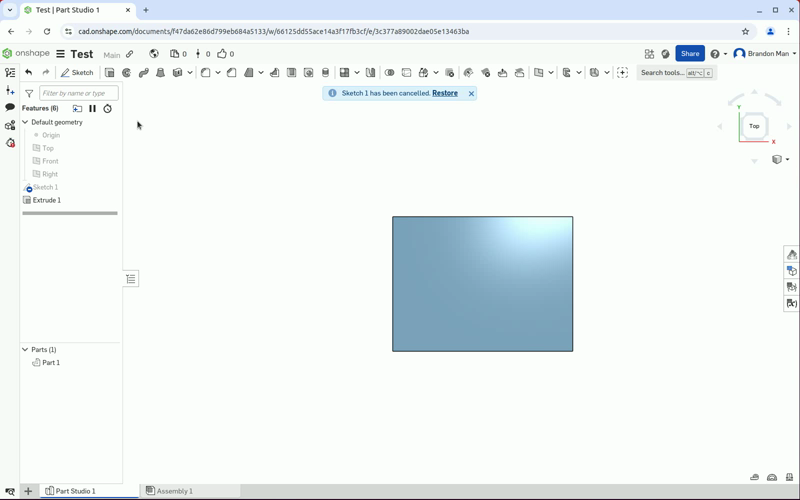
key(shift+h)
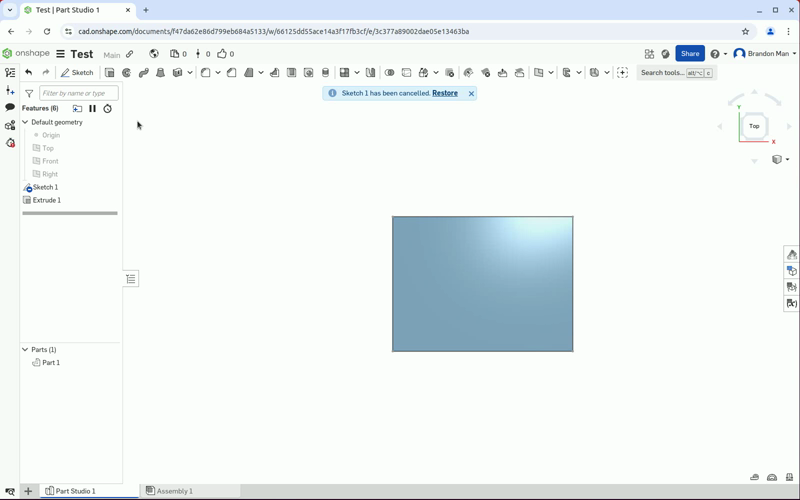
key(shift+h)
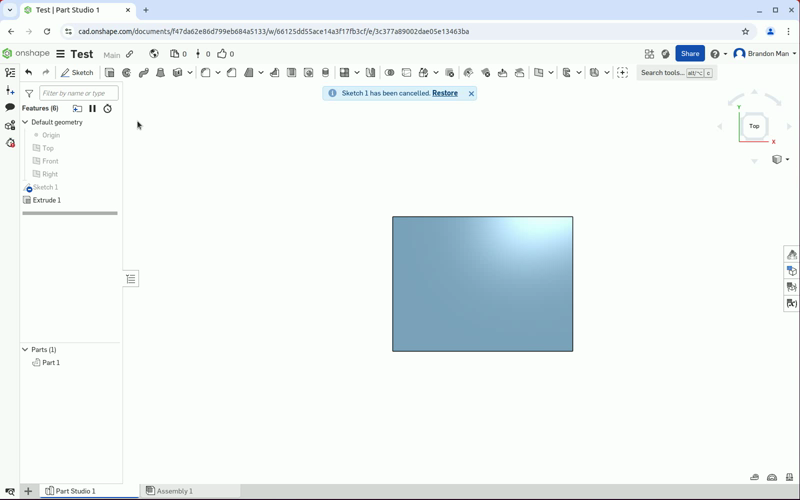
mouse_move(73, 189)
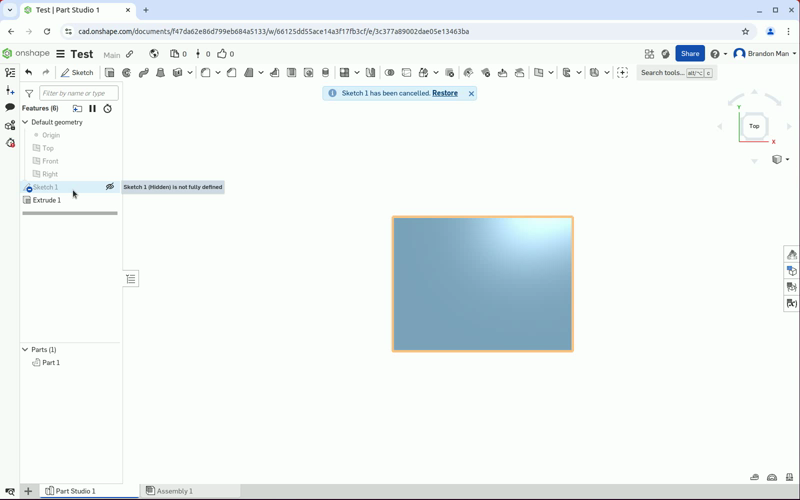
click(73, 189)
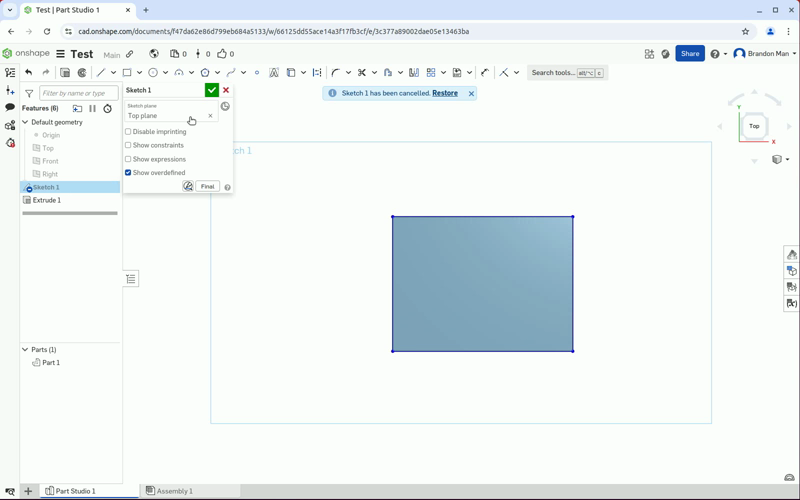
mouse_move(229, 92)
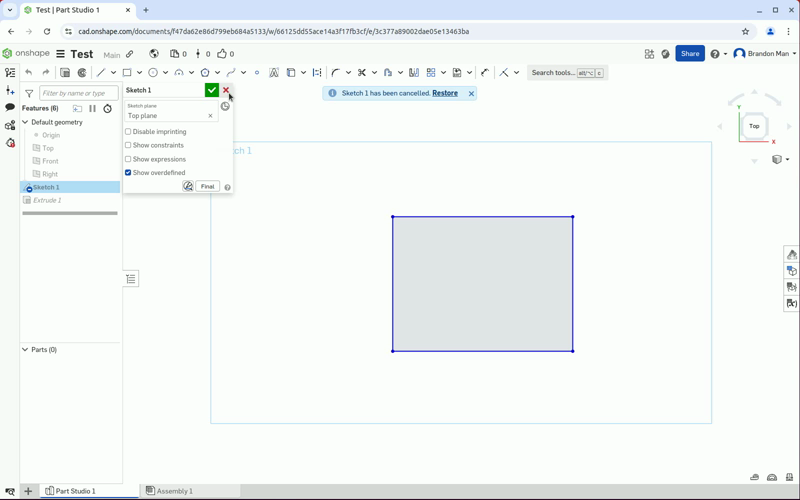
click(229, 92)
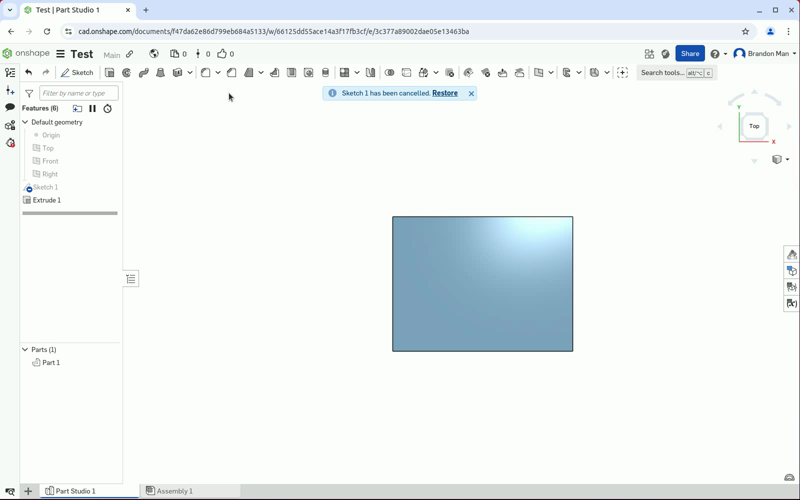
mouse_move(541, 75)
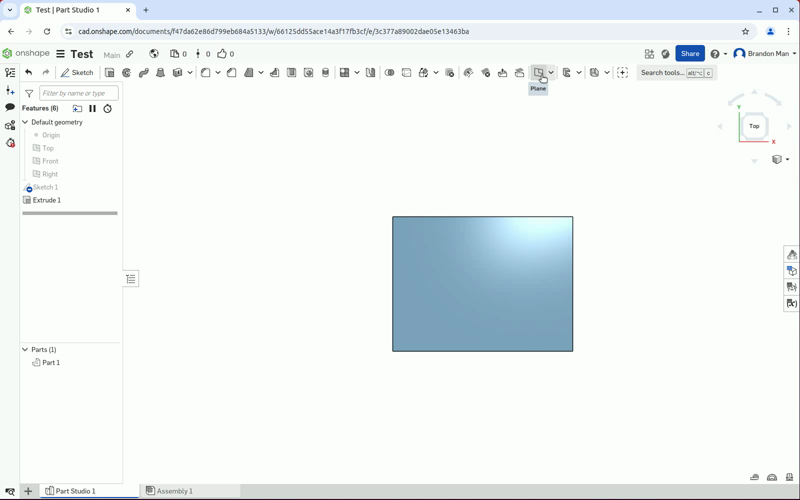
click(541, 75)
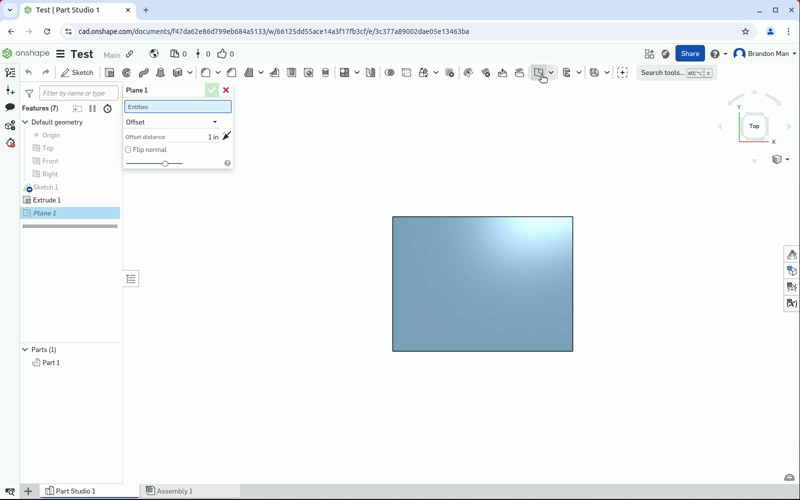
mouse_move(73, 150)
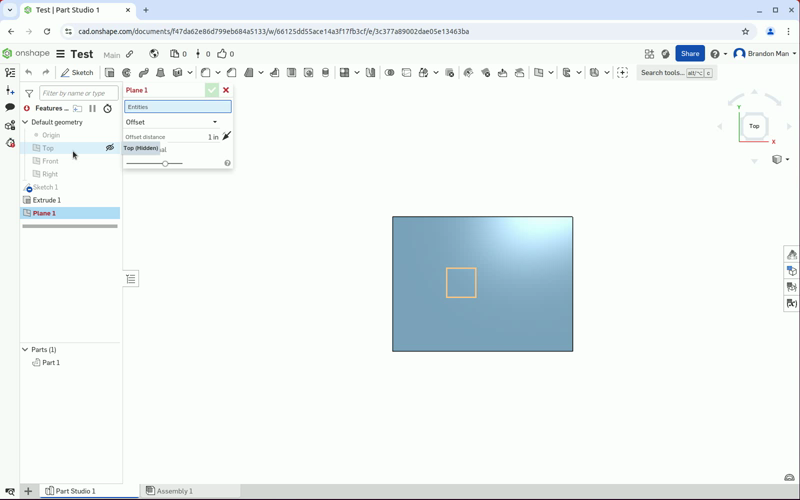
click(73, 150)
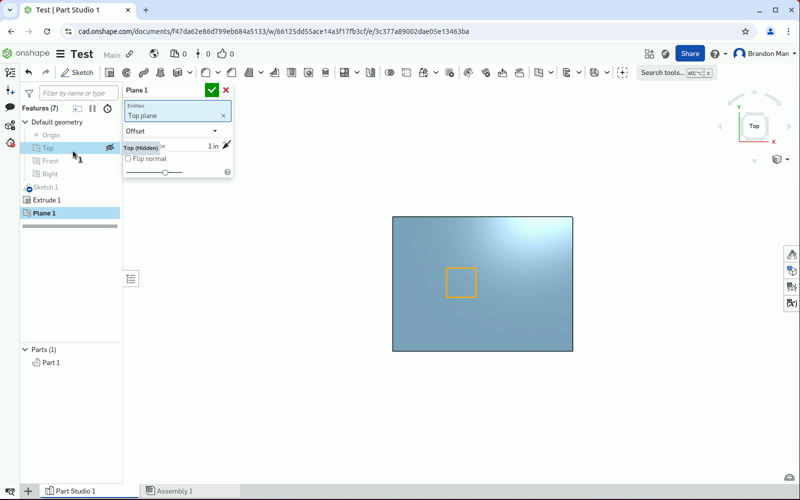
key(tab, 2)
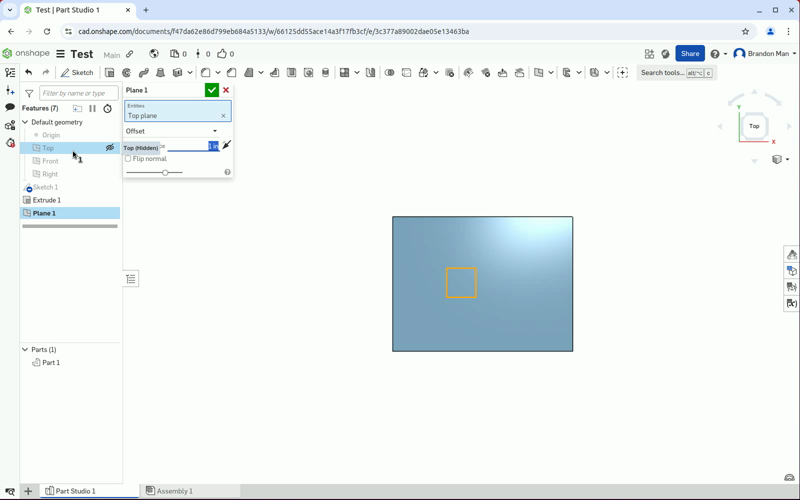
text(4.56)
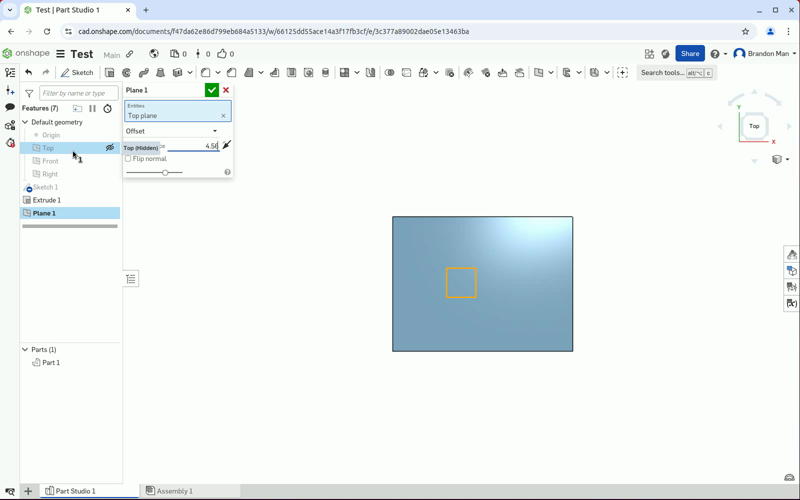
key(enter, 2)
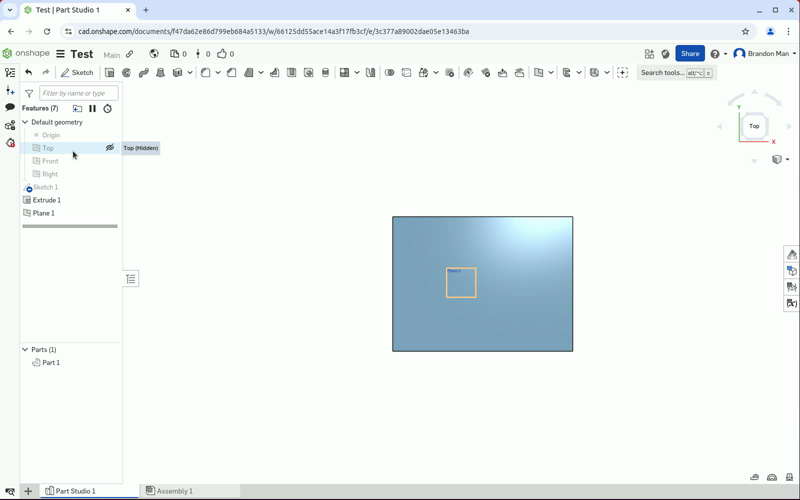
key(shift+s)
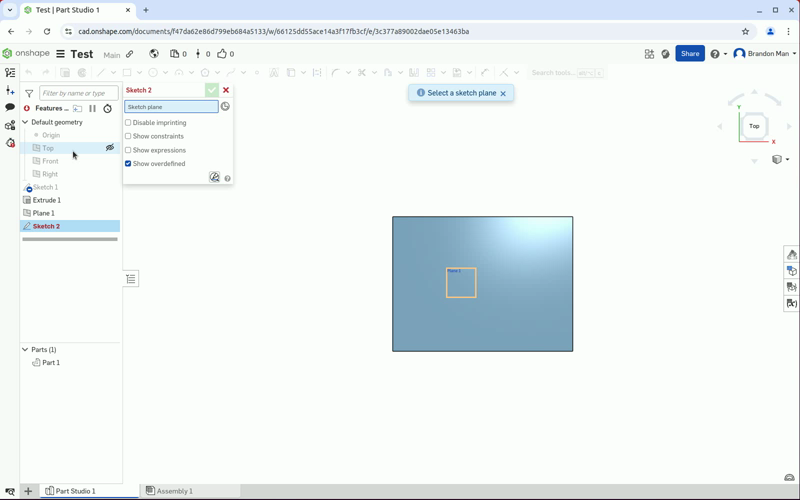
mouse_move(73, 215)
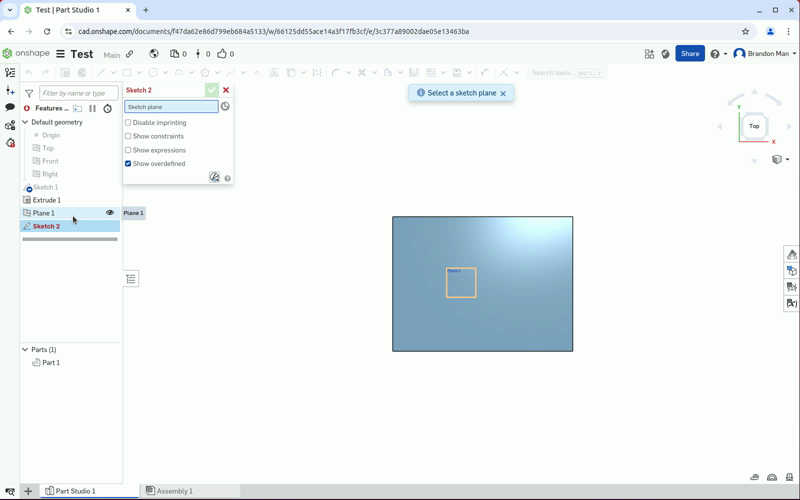
click(73, 215)
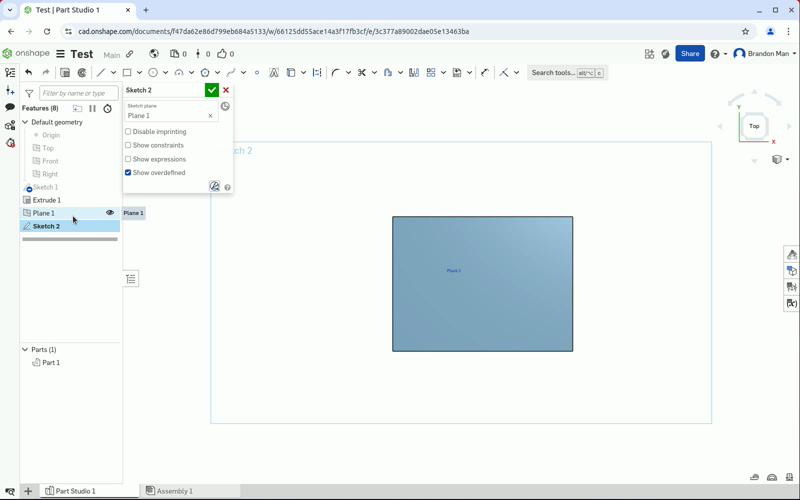
mouse_move(73, 352)
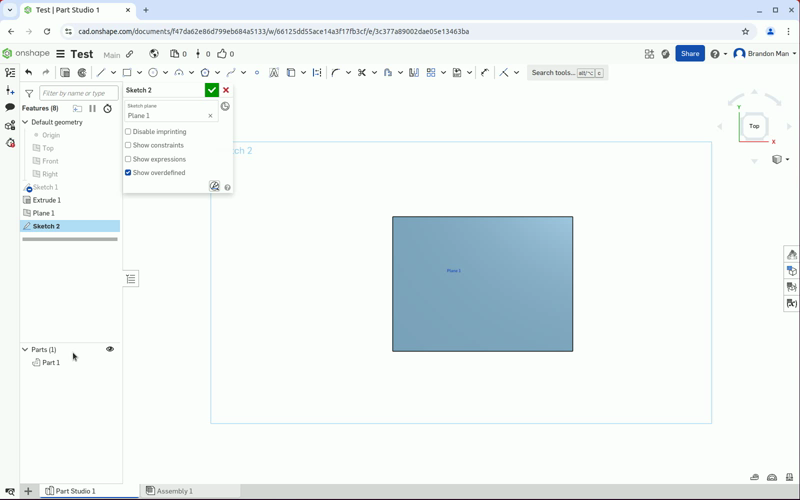
key(y)
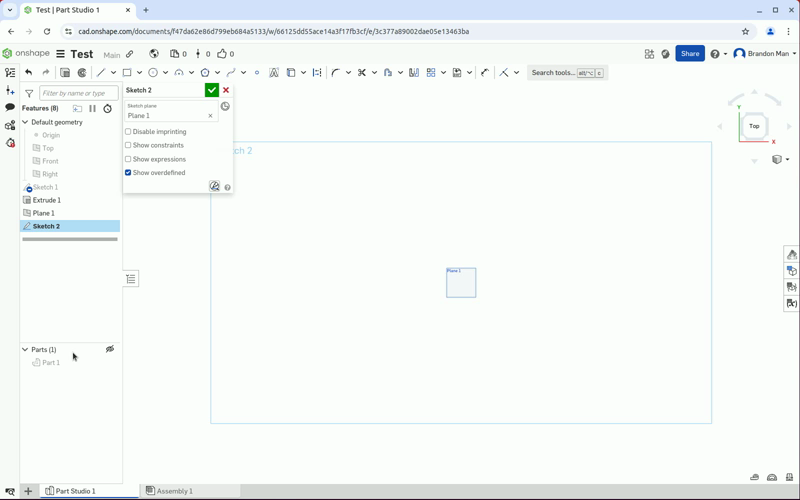
key(c)
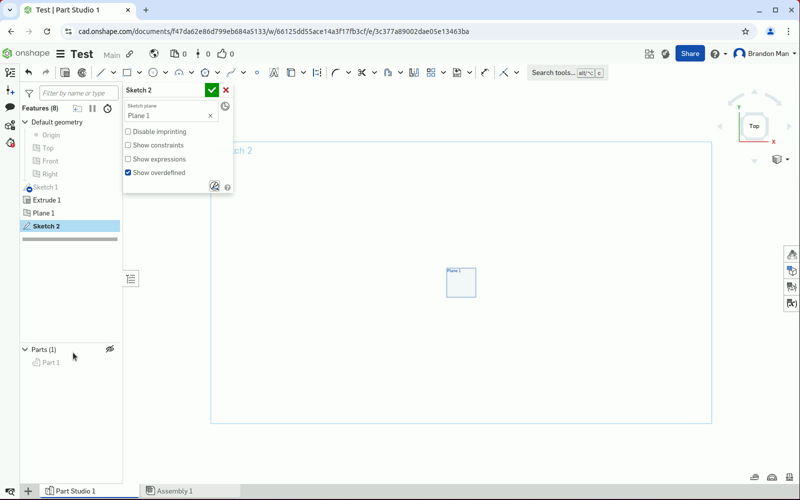
key_down(shift)
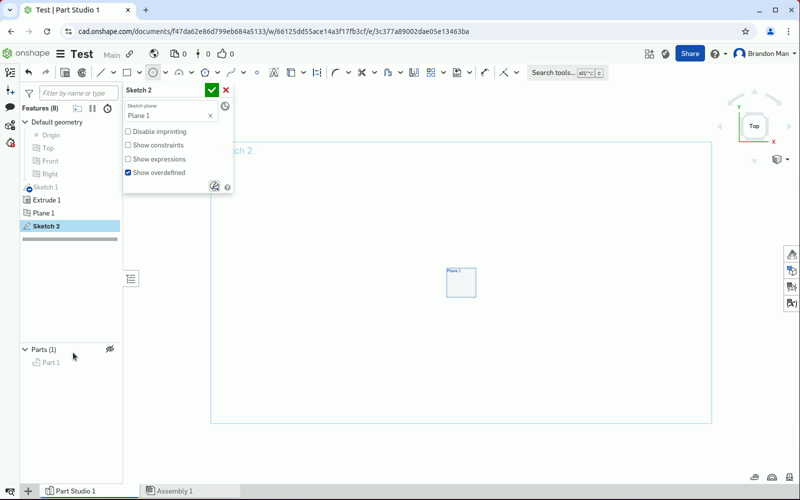
mouse_move(483, 233)
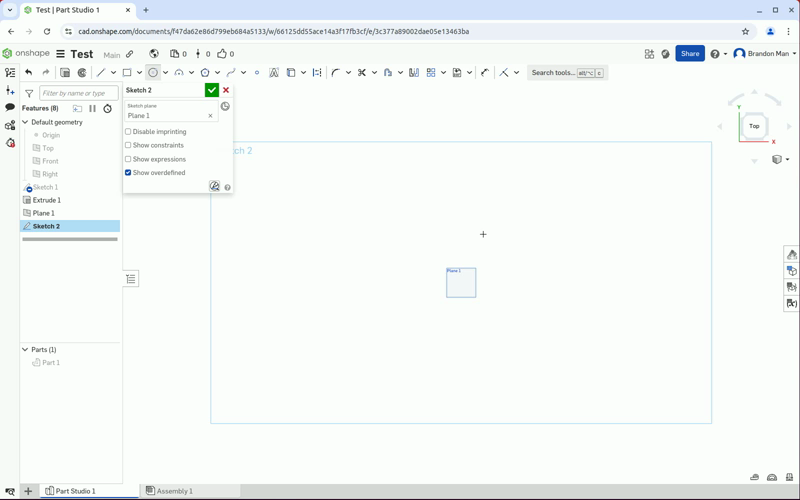
click(483, 233)
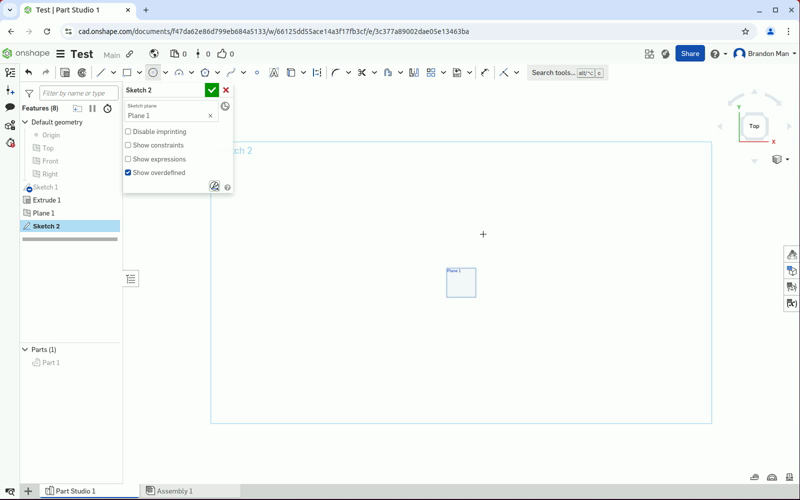
key_up(shift)
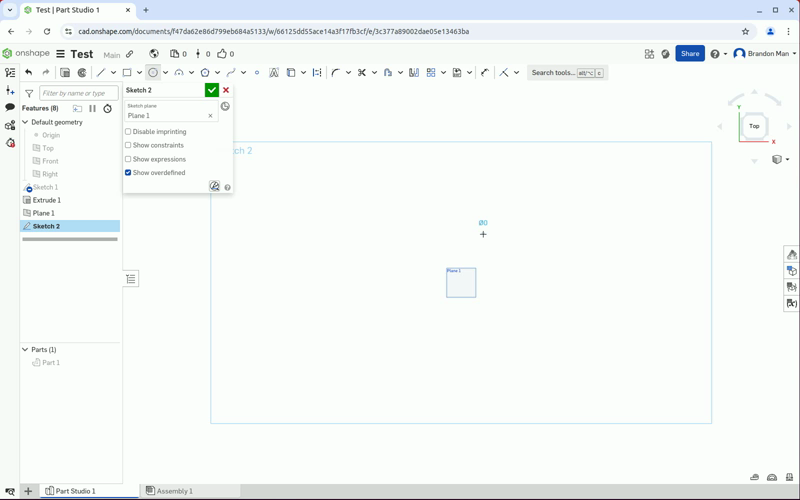
mouse_move(492, 233)
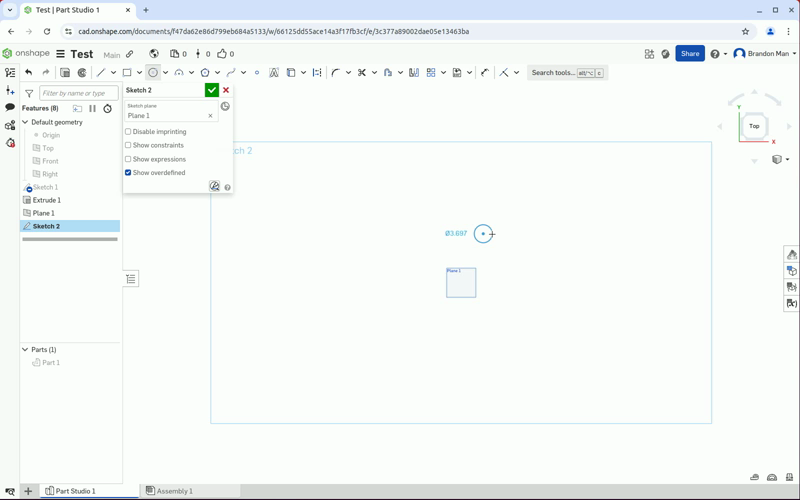
click(492, 233)
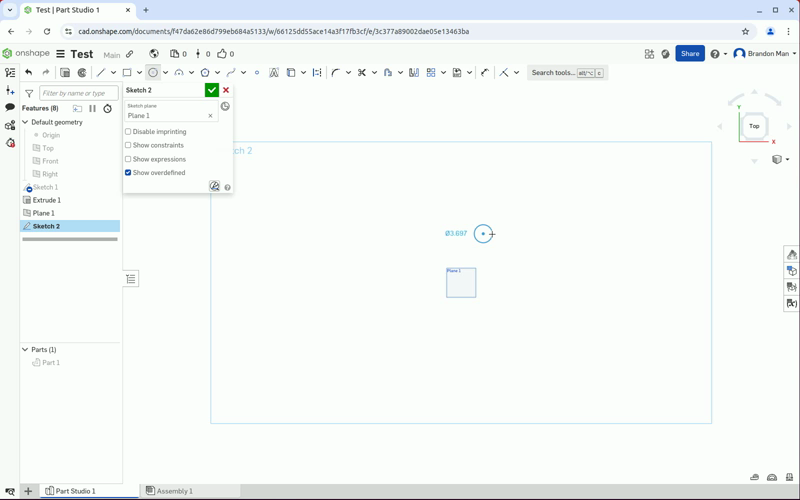
key(esc)
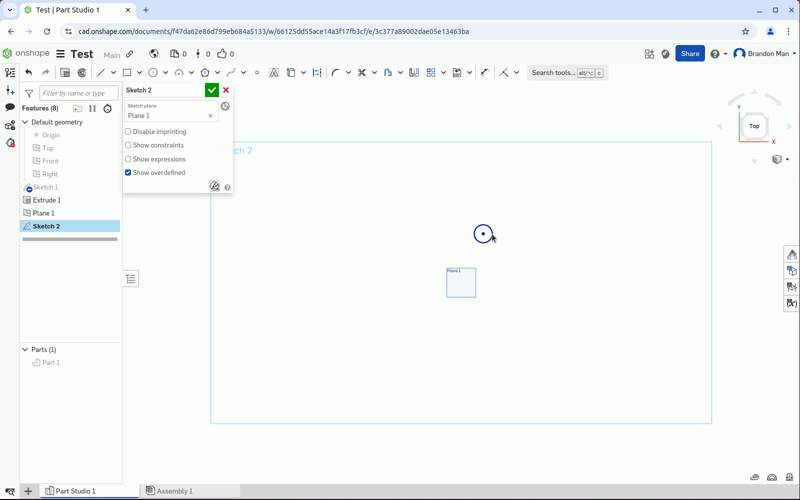
mouse_move(477, 234)
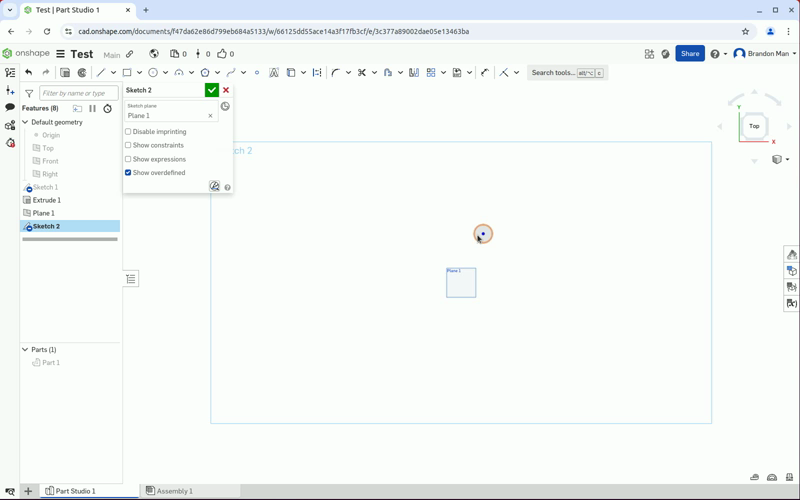
scroll(6)
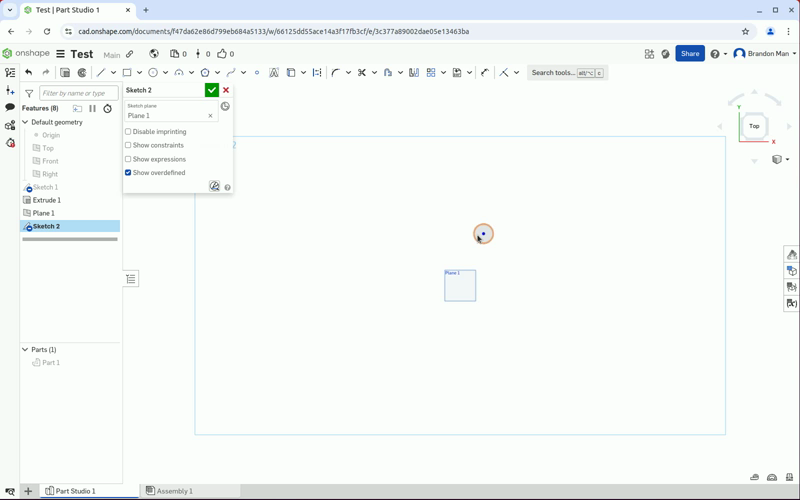
scroll(6)
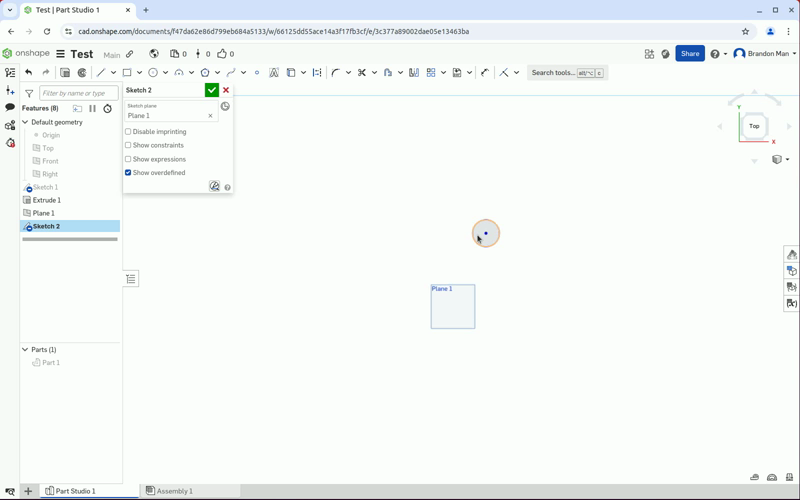
scroll(6)
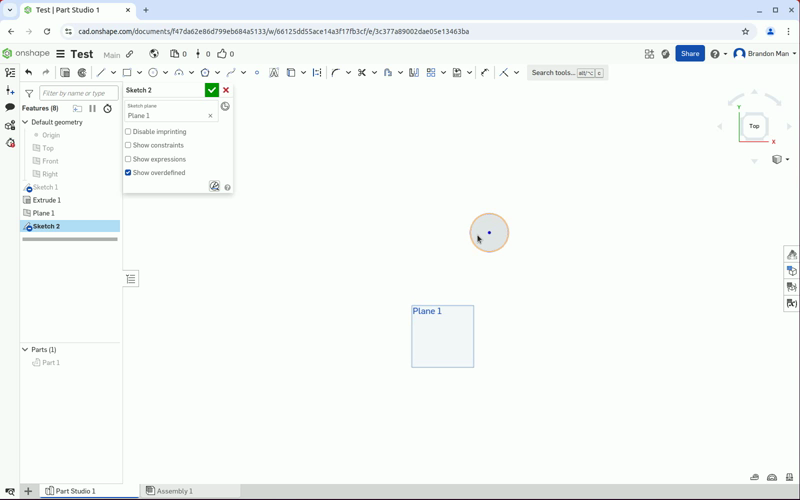
scroll(6)
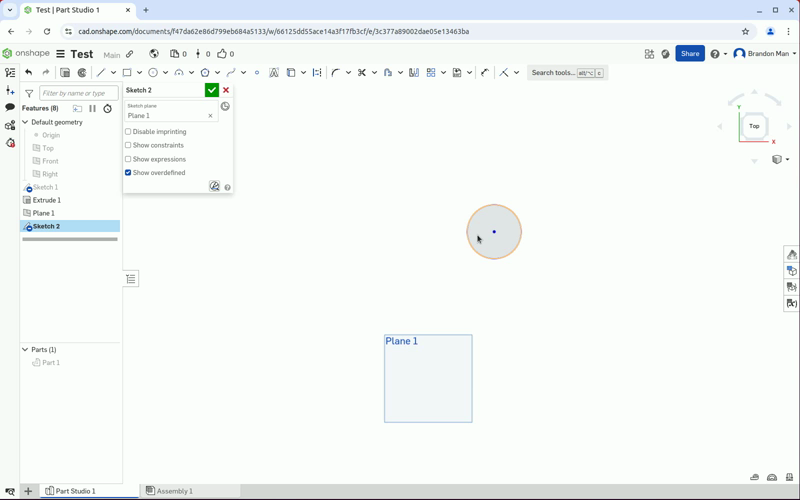
scroll(6)
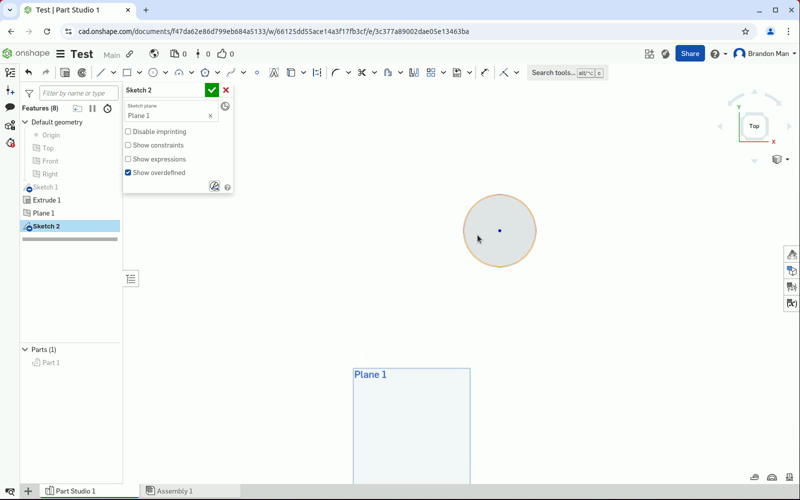
scroll(6)
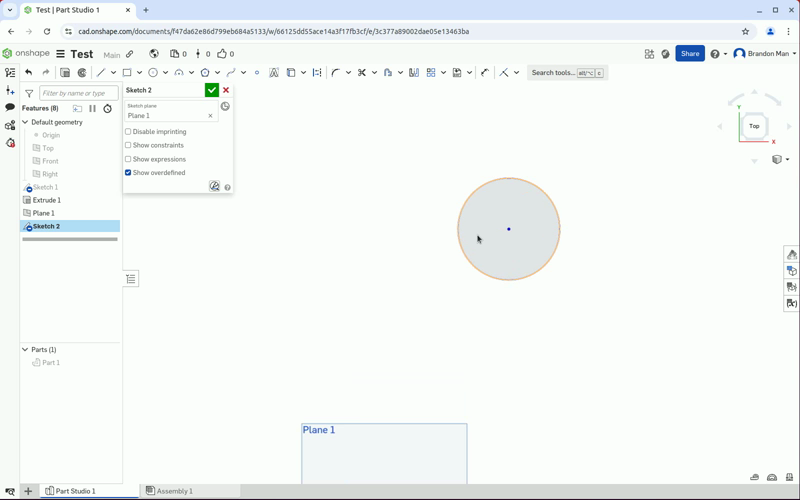
scroll(6)
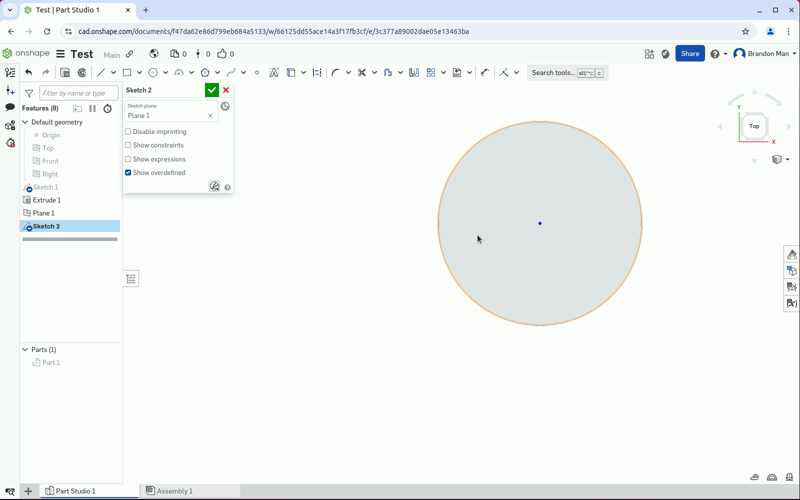
click(477, 234)
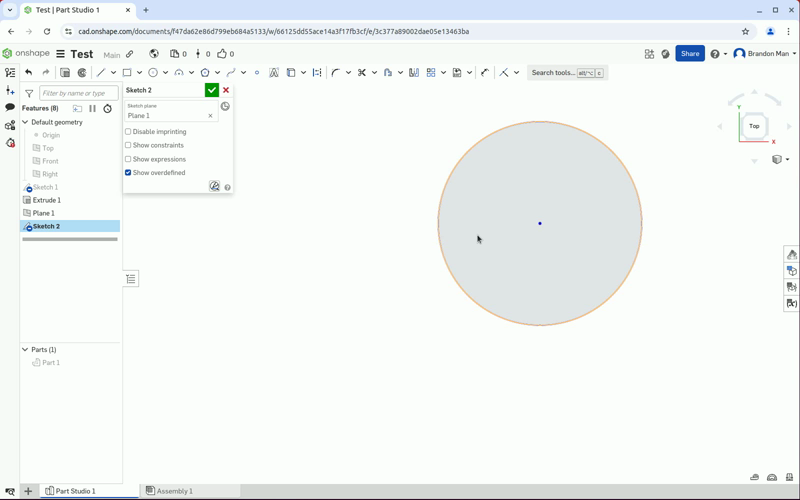
scroll(-6)
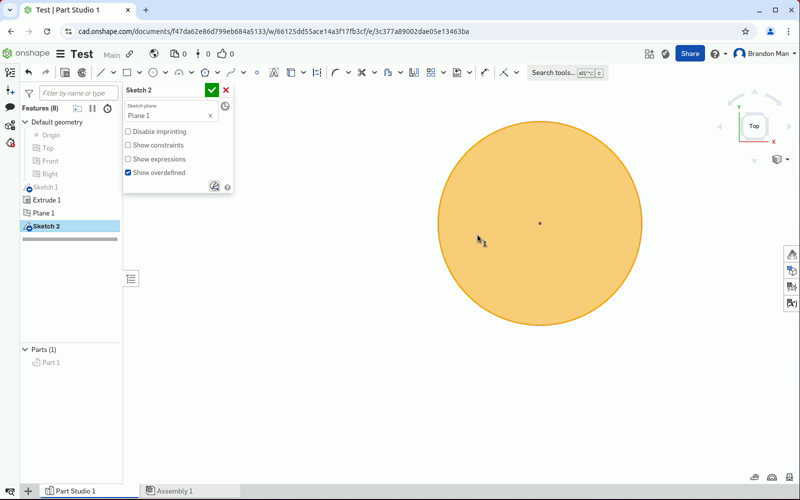
scroll(-6)
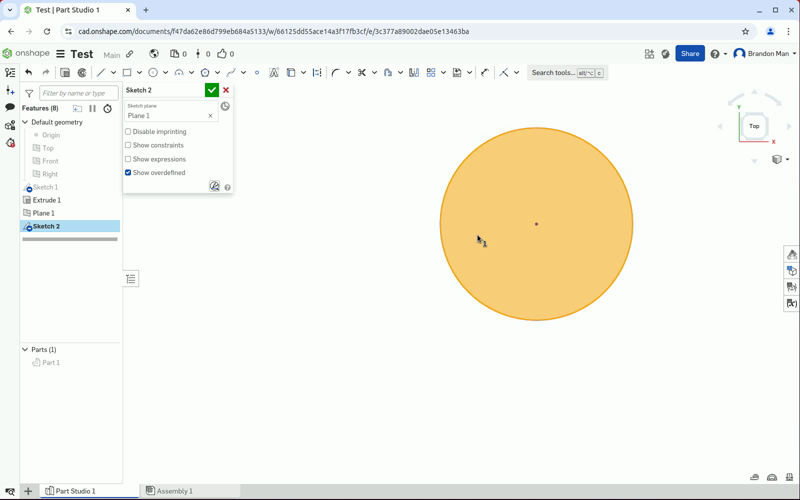
scroll(-6)
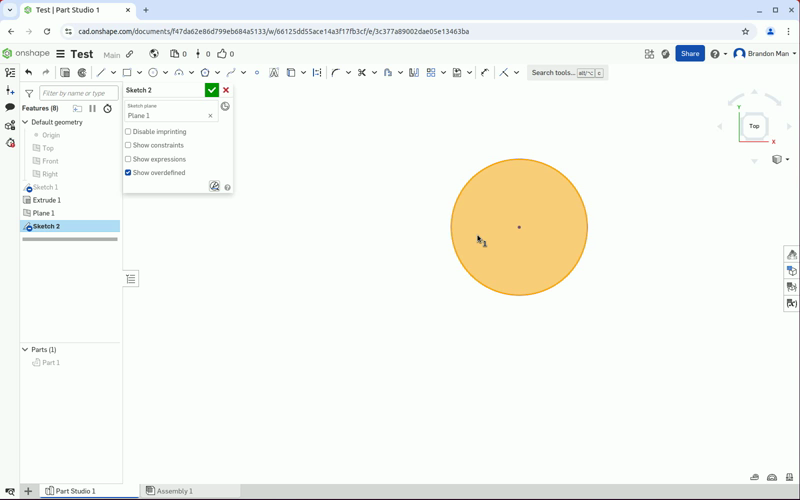
scroll(-6)
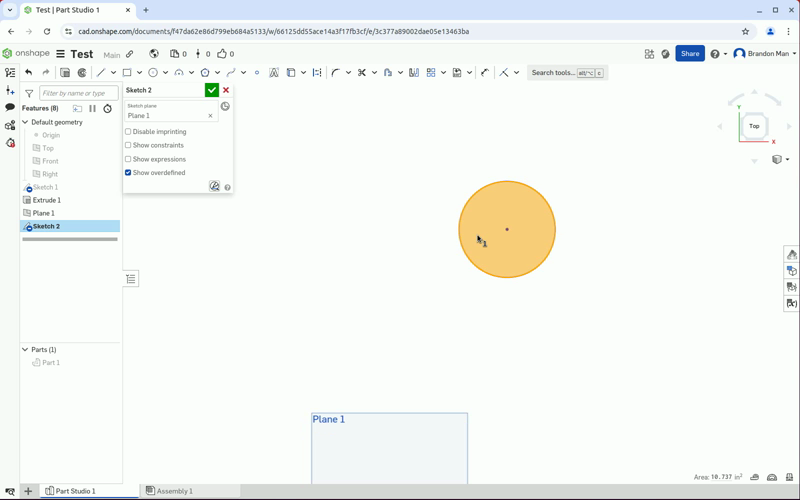
scroll(-6)
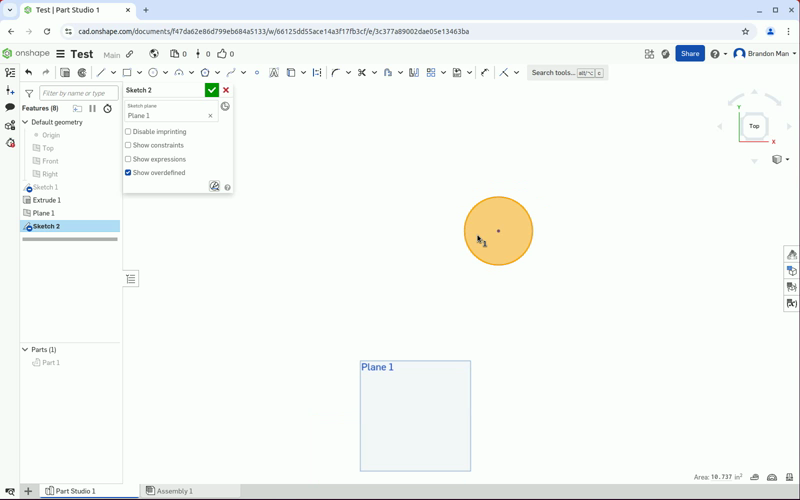
scroll(-6)
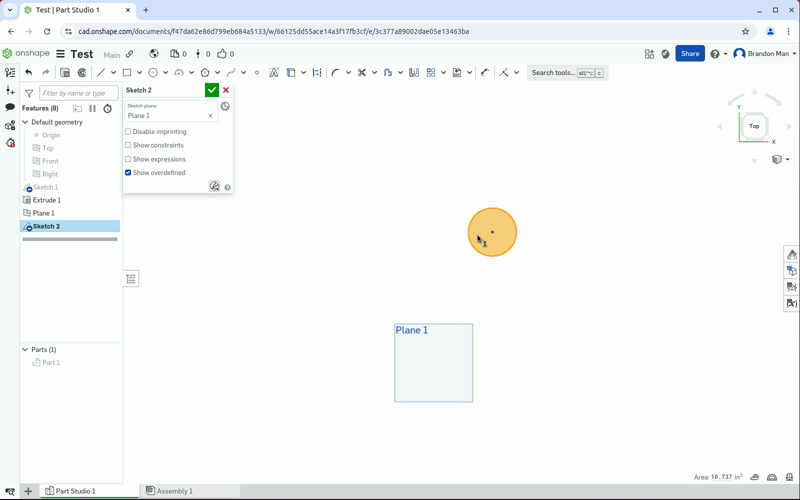
scroll(-6)
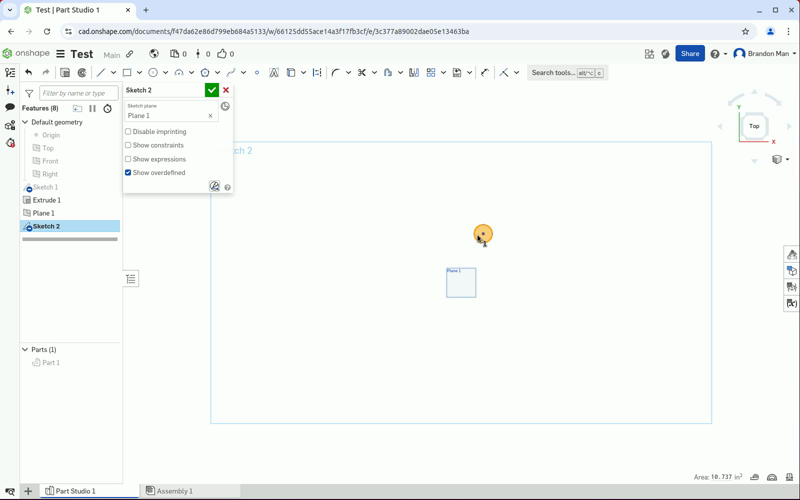
mouse_move(73, 352)
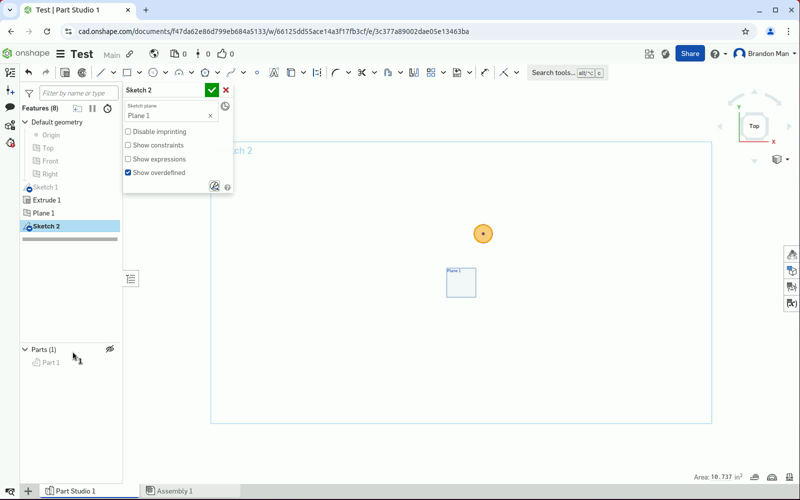
key(shift+y)
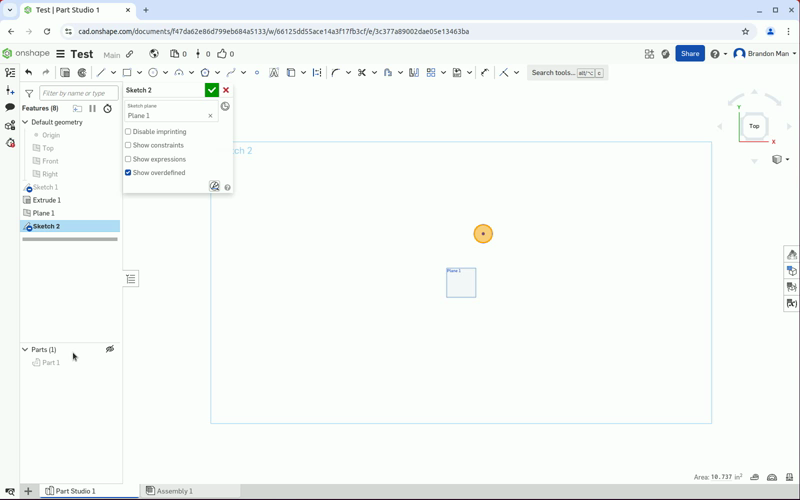
key(shift+e)
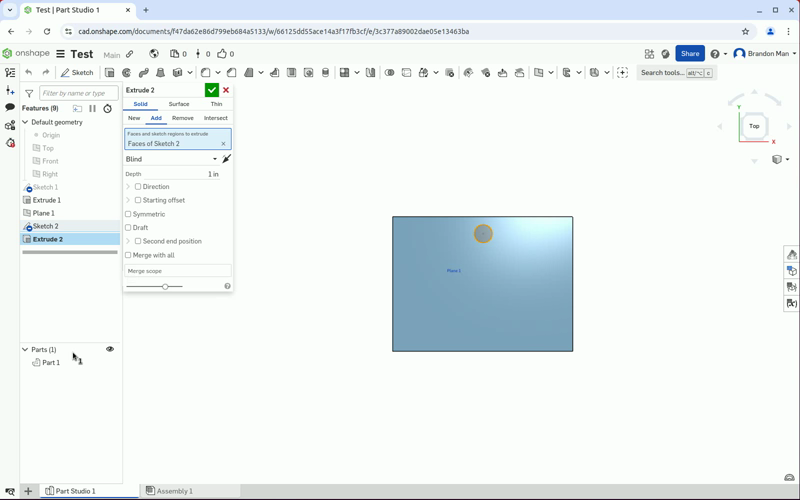
mouse_move(143, 106)
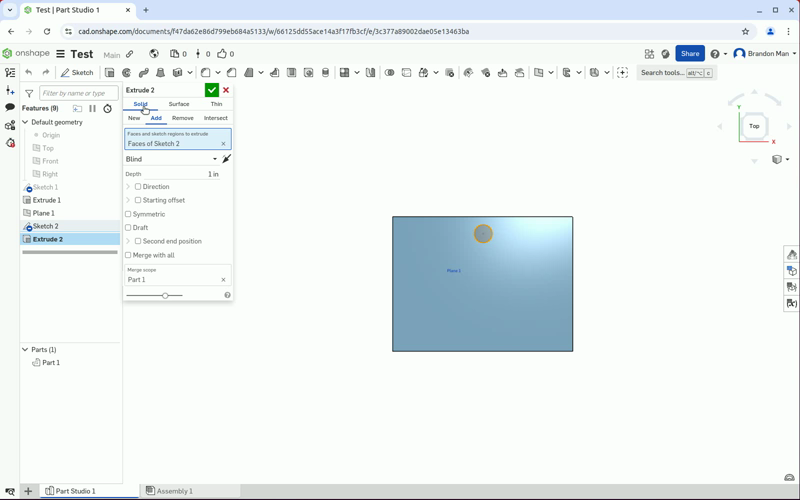
click(143, 106)
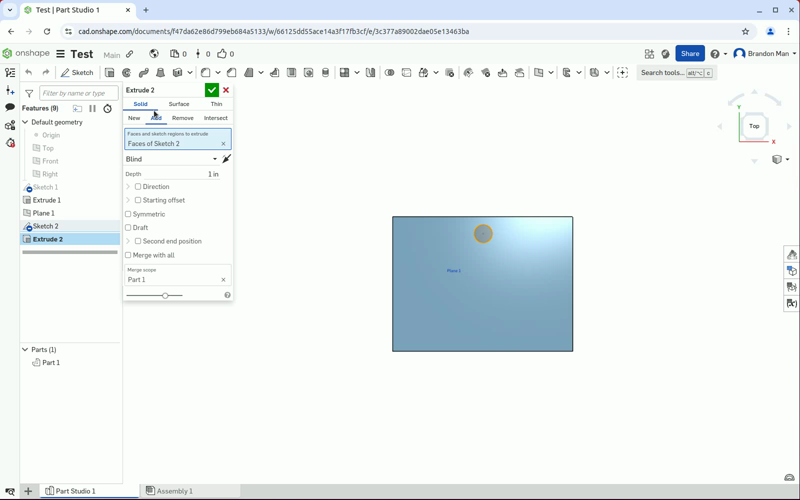
mouse_move(186, 120)
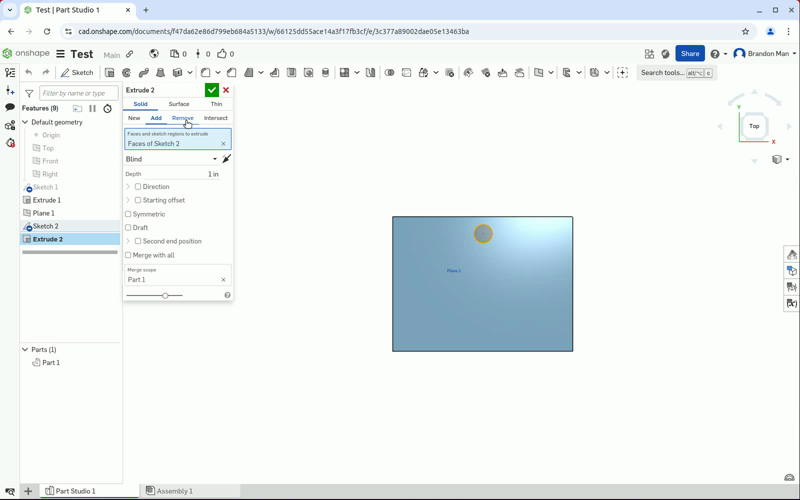
click(186, 120)
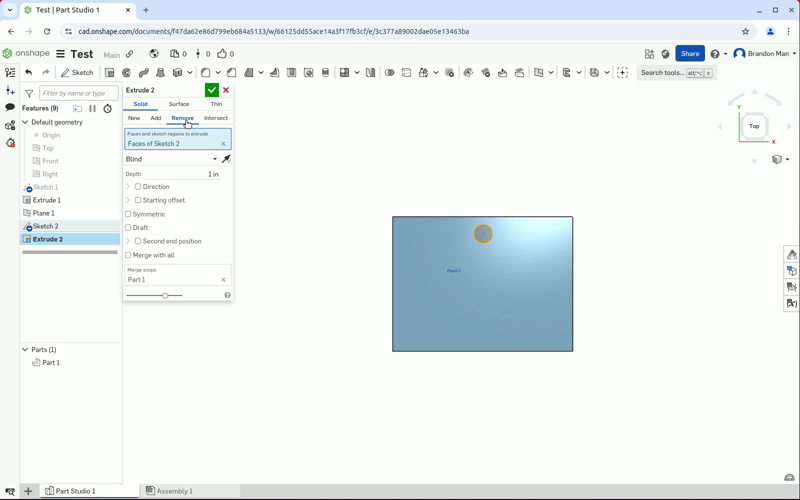
key(tab, 4)
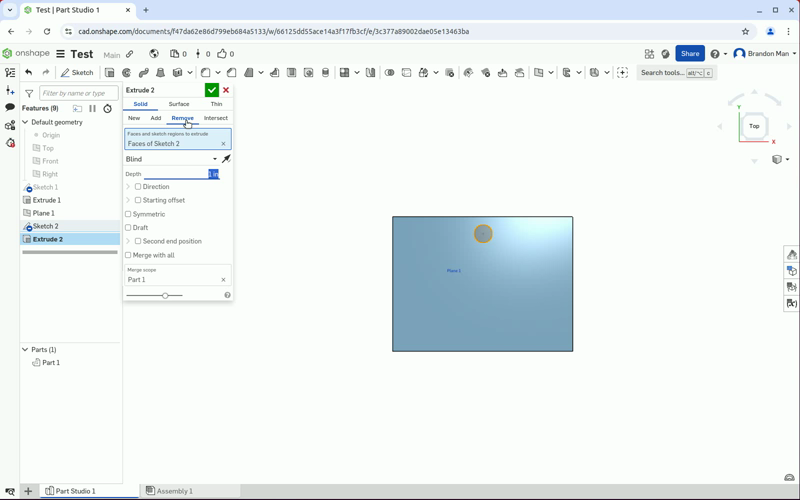
text(2.889)
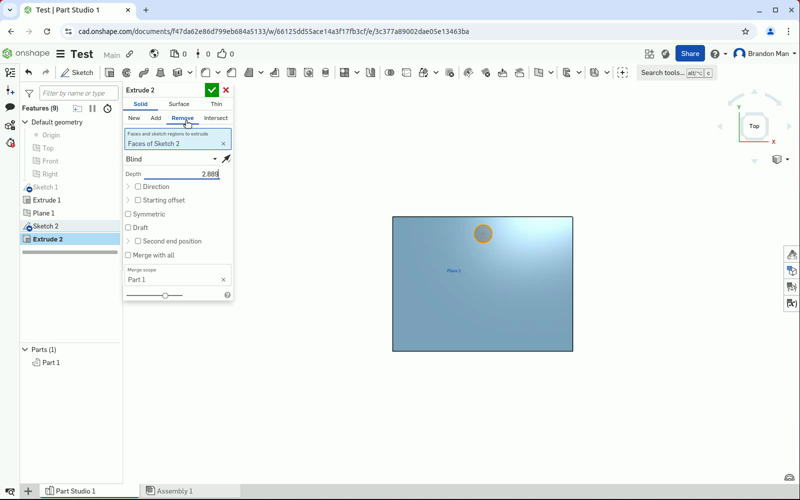
key(tab, 6)
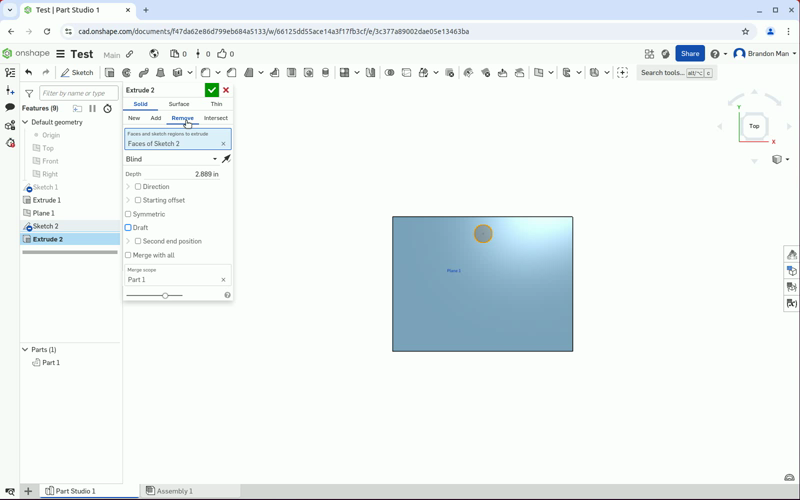
key(space)
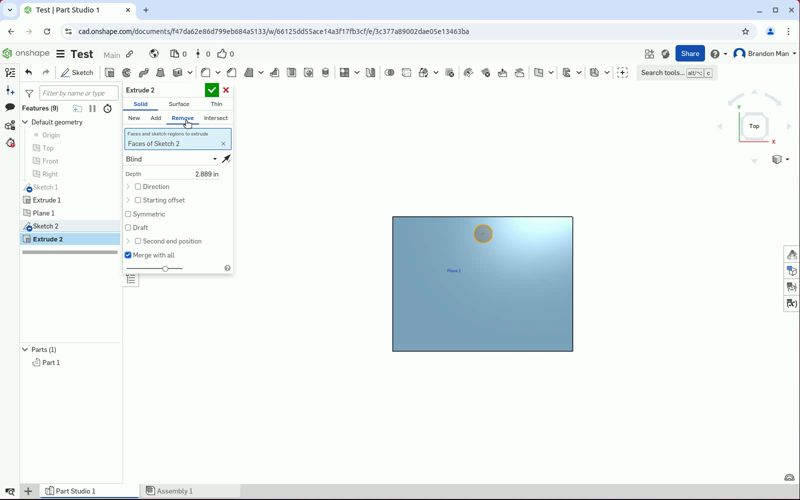
key(enter)
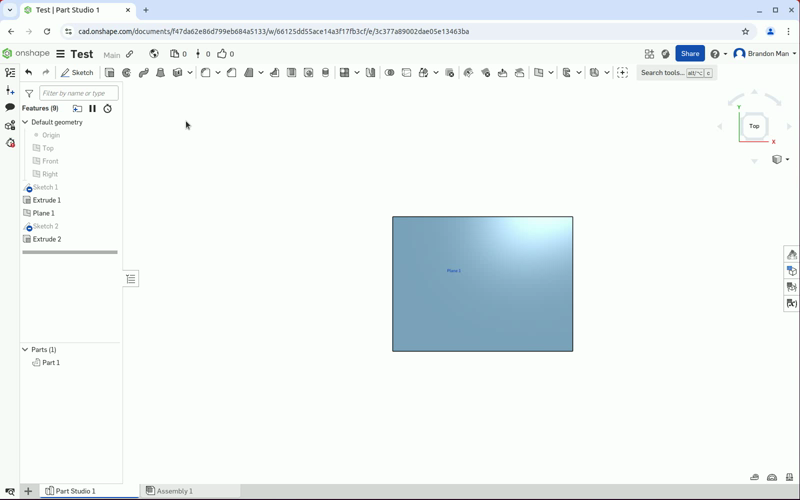
key(shift+h)
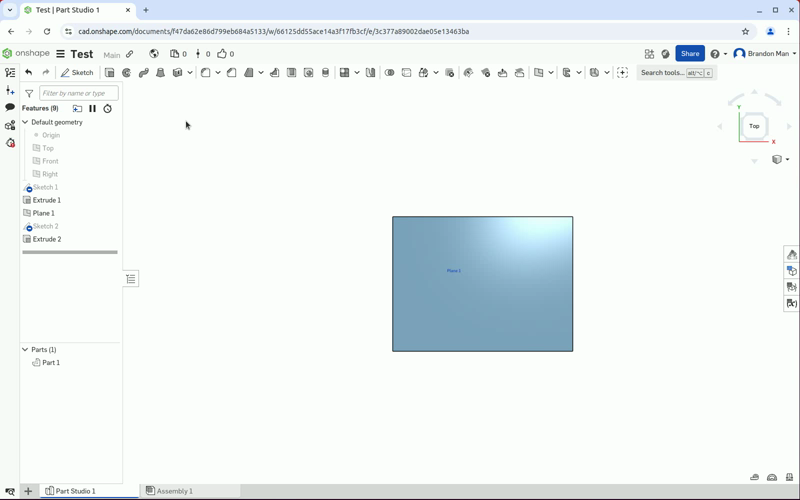
key(shift+h)
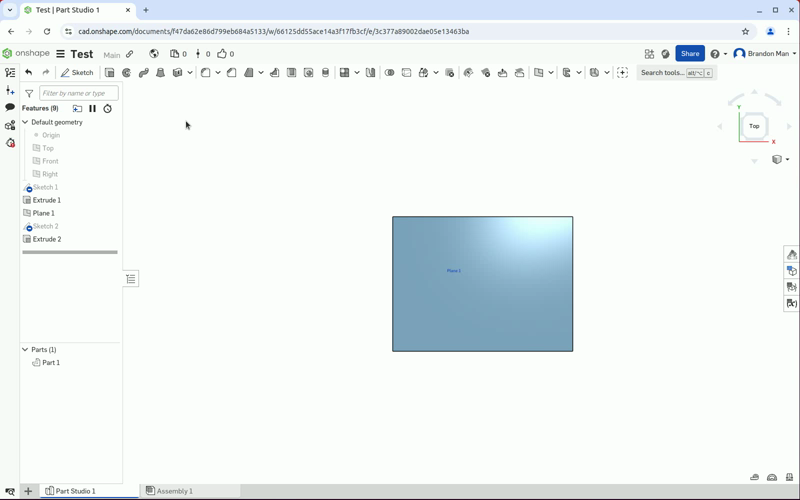
mouse_move(73, 189)
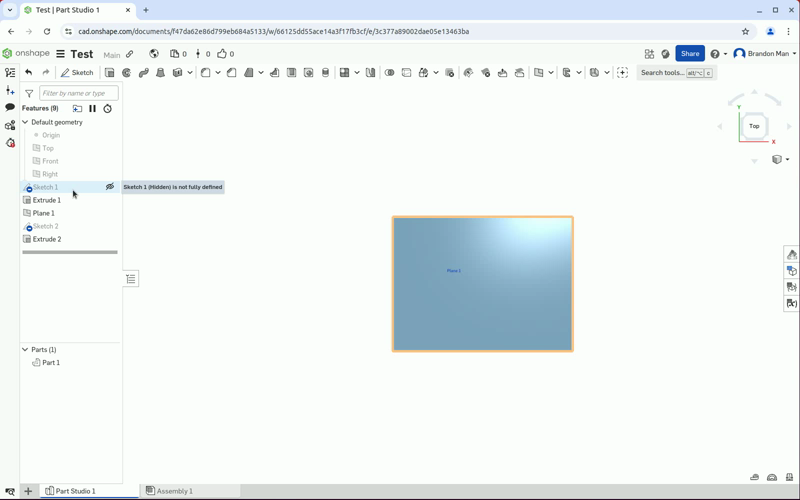
click(73, 189)
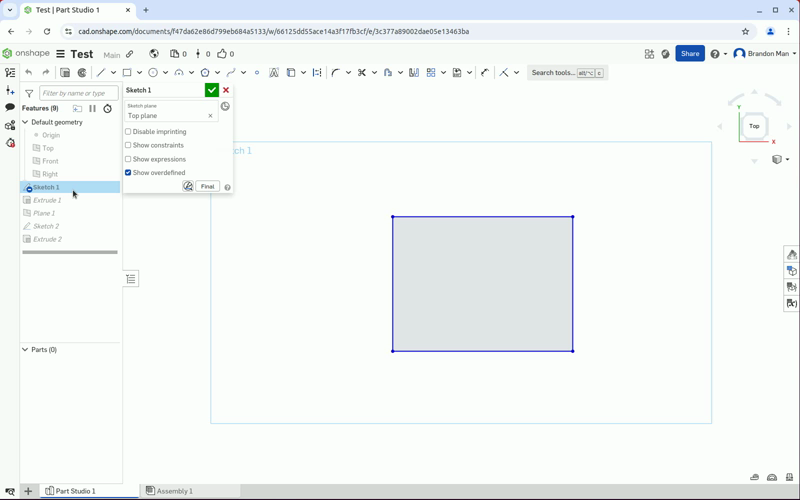
mouse_move(229, 92)
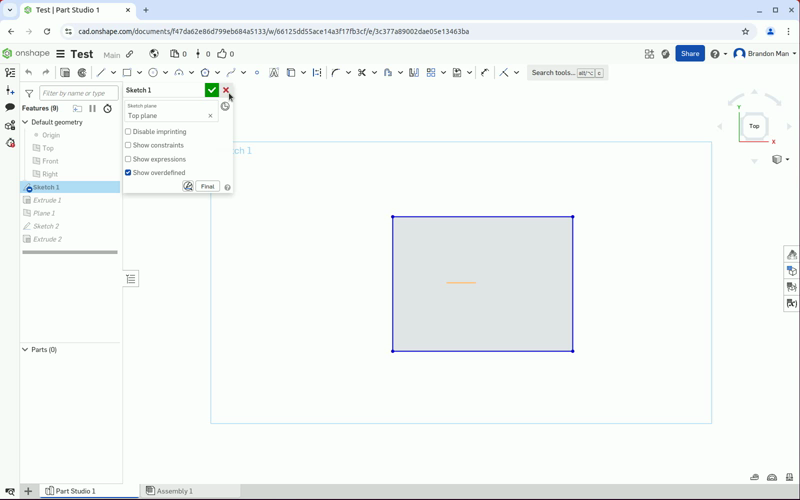
click(229, 92)
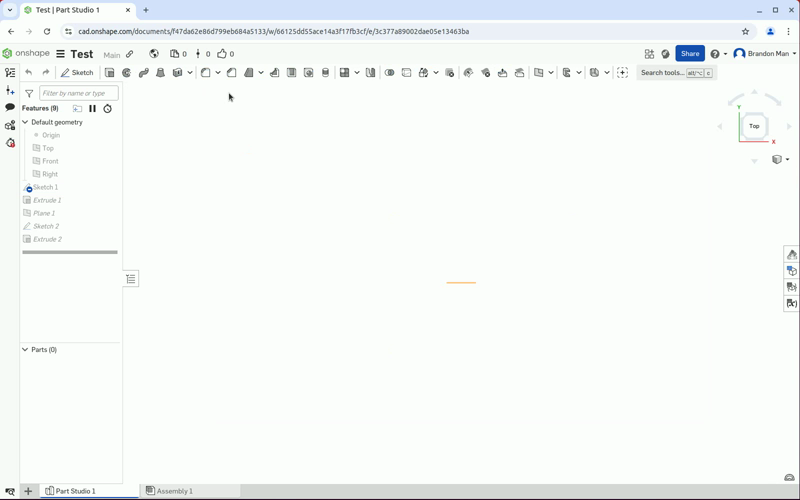
key(shift+s)
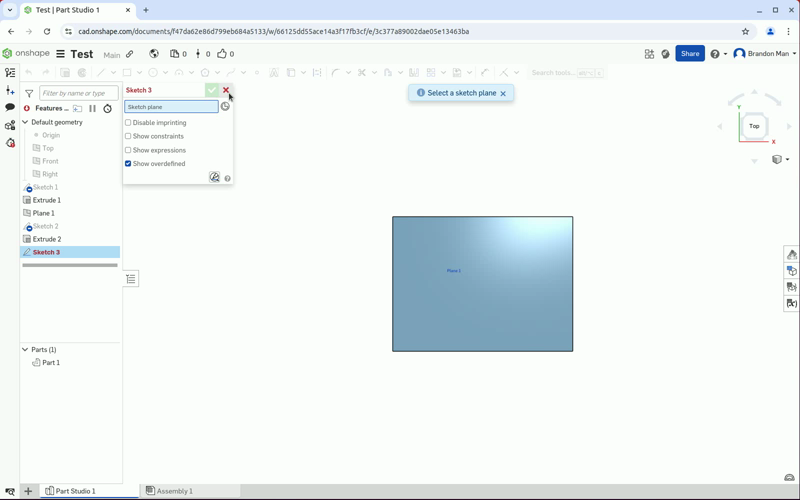
mouse_move(73, 215)
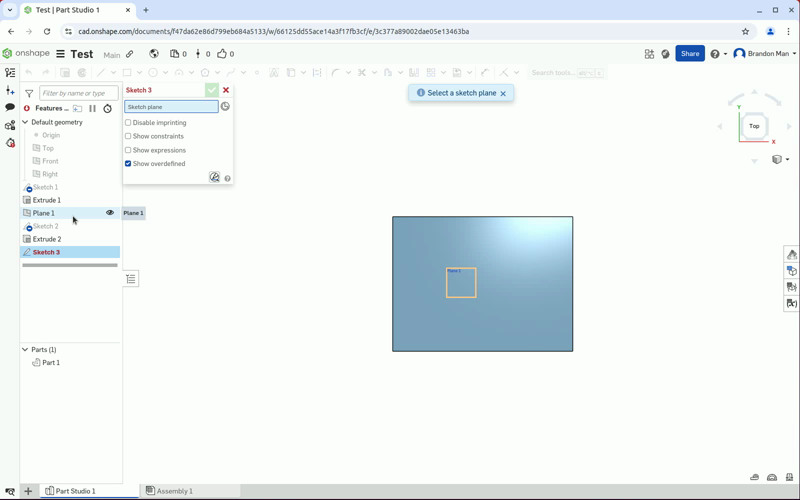
click(73, 215)
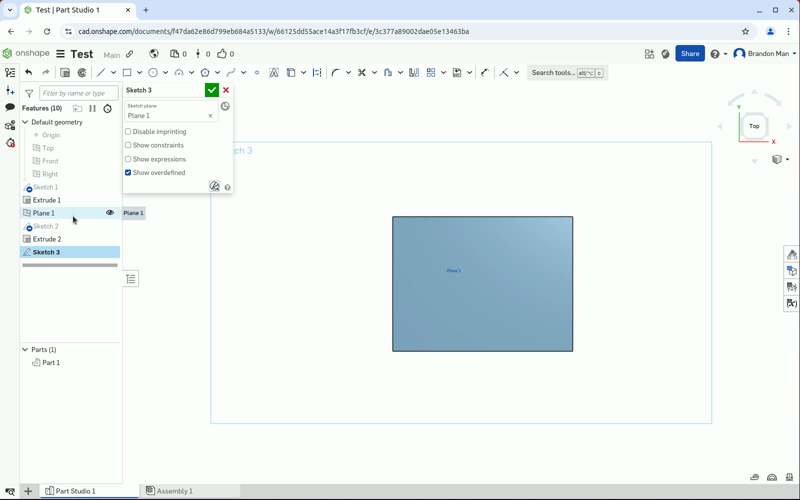
mouse_move(73, 352)
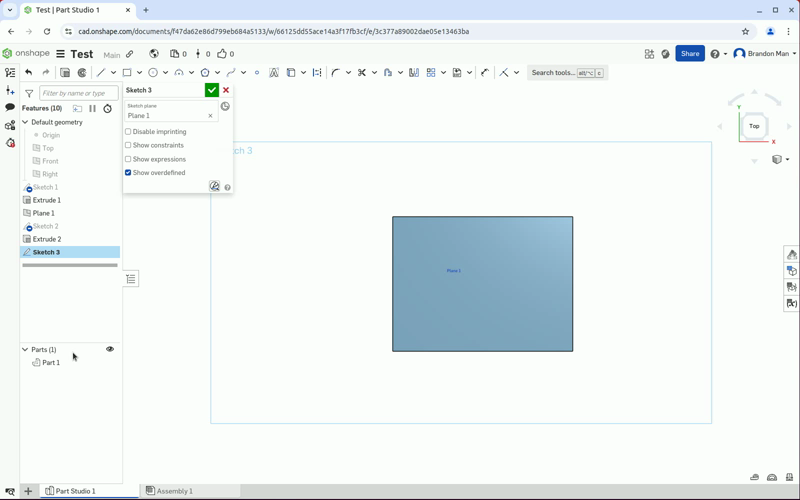
key(y)
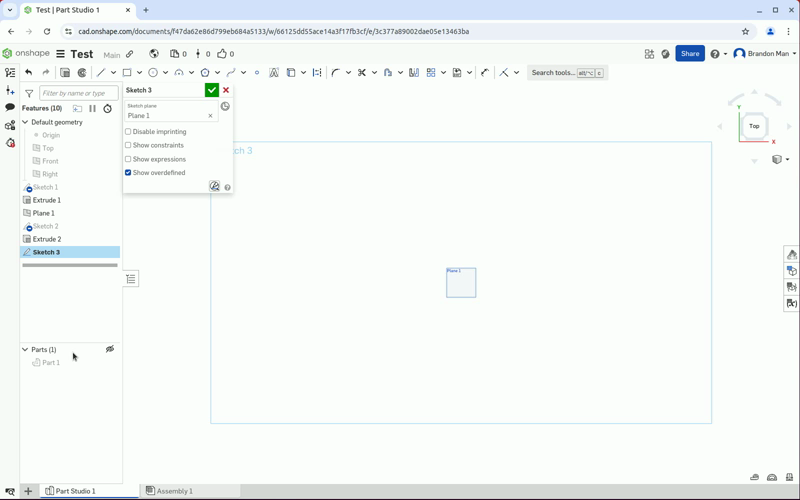
key(a)
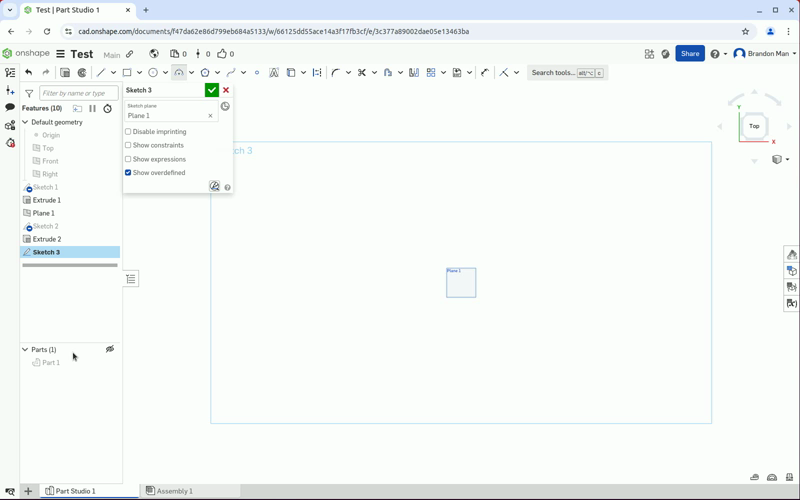
key_down(shift)
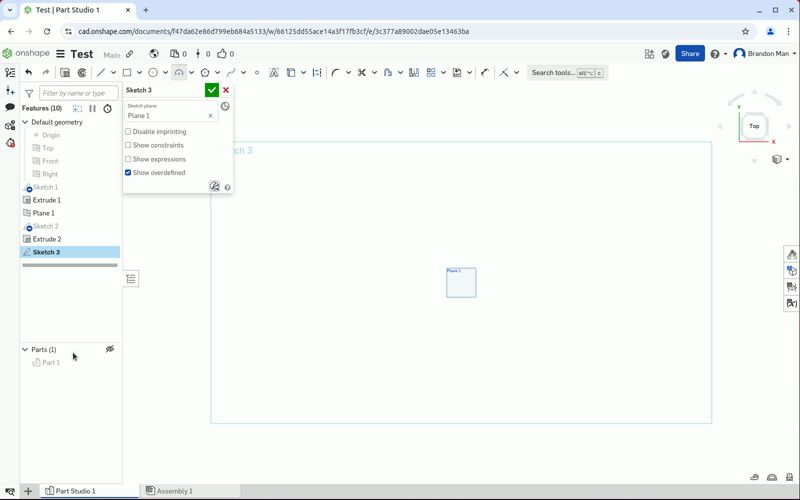
mouse_move(416, 324)
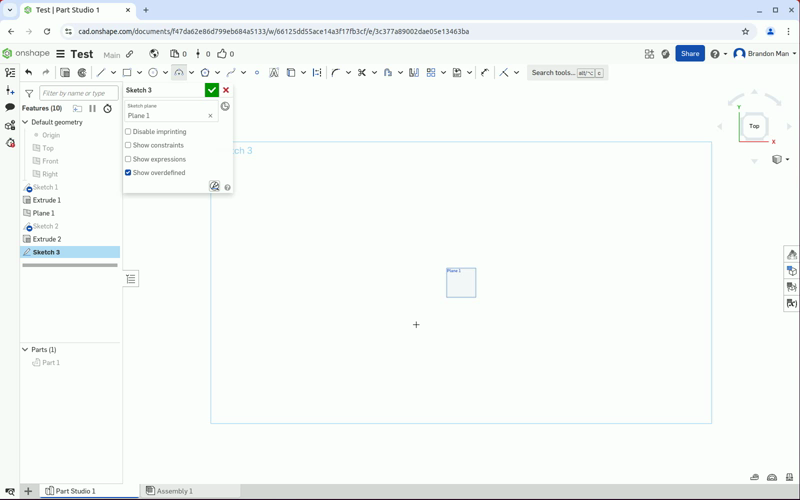
click(416, 324)
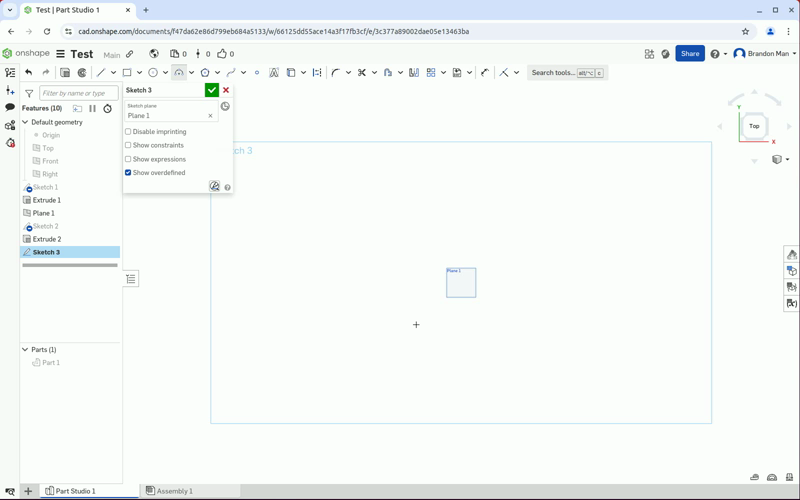
key_up(shift)
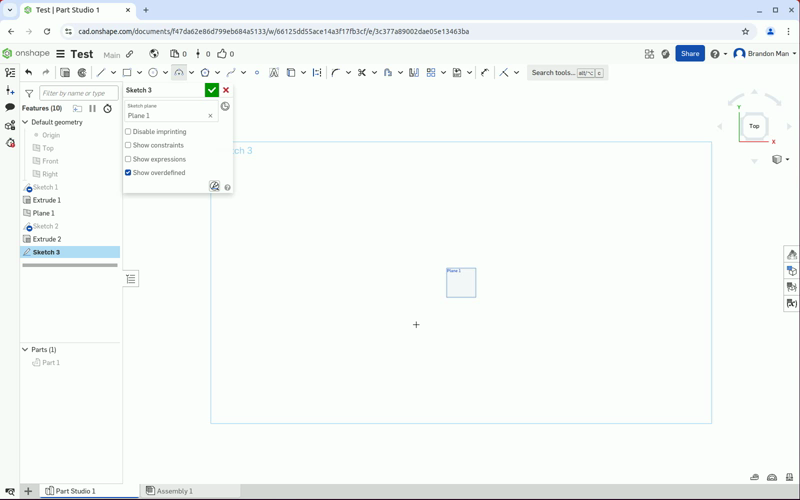
key_down(shift)
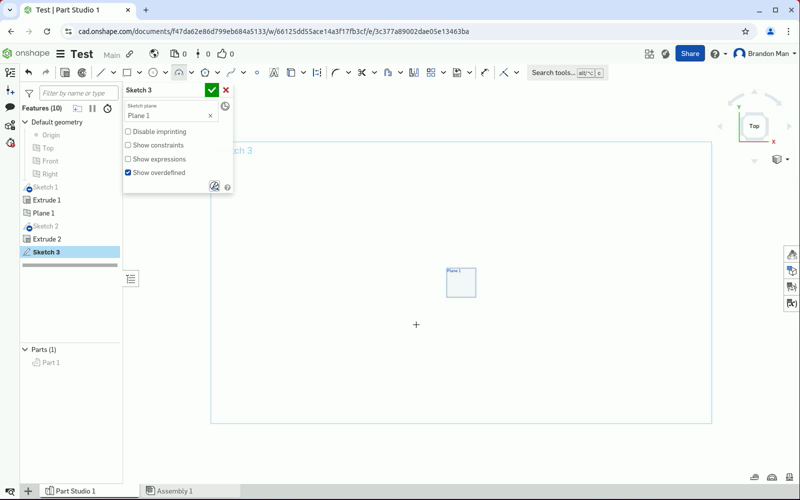
mouse_move(420, 328)
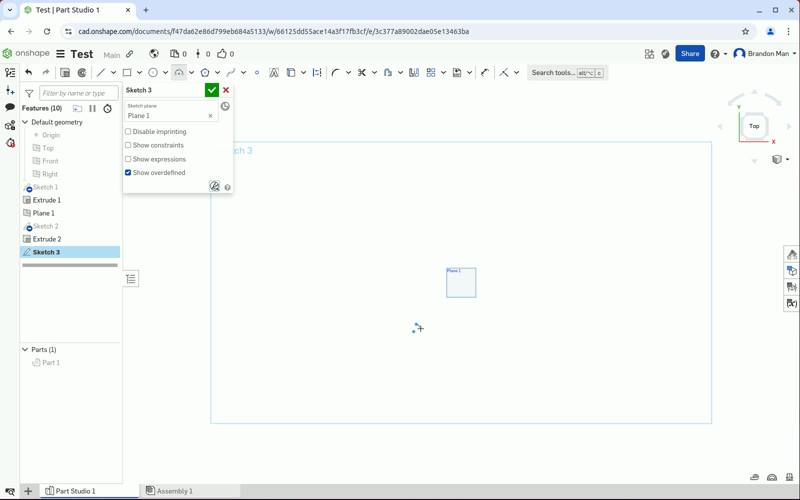
scroll(6)
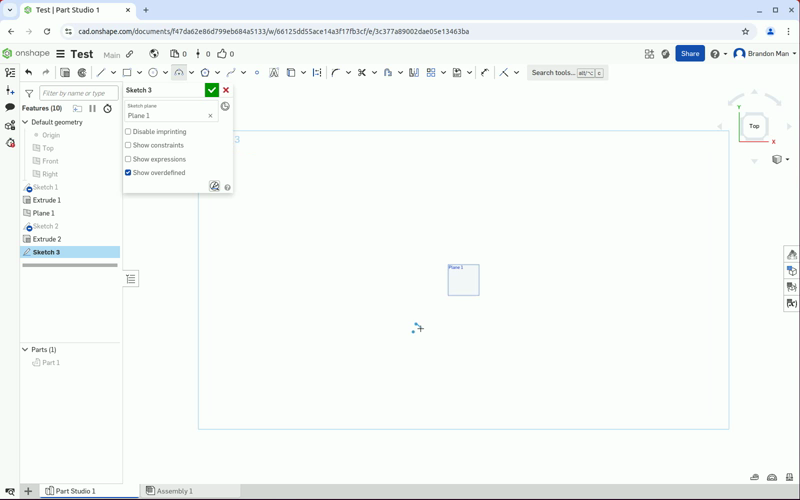
scroll(6)
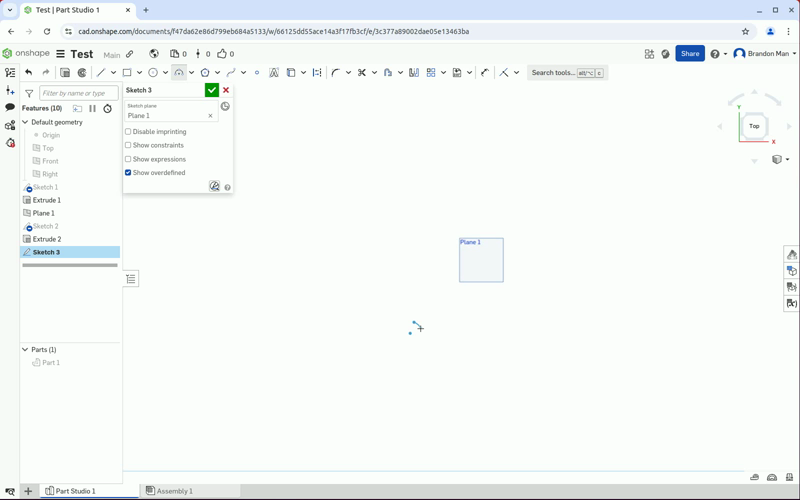
scroll(6)
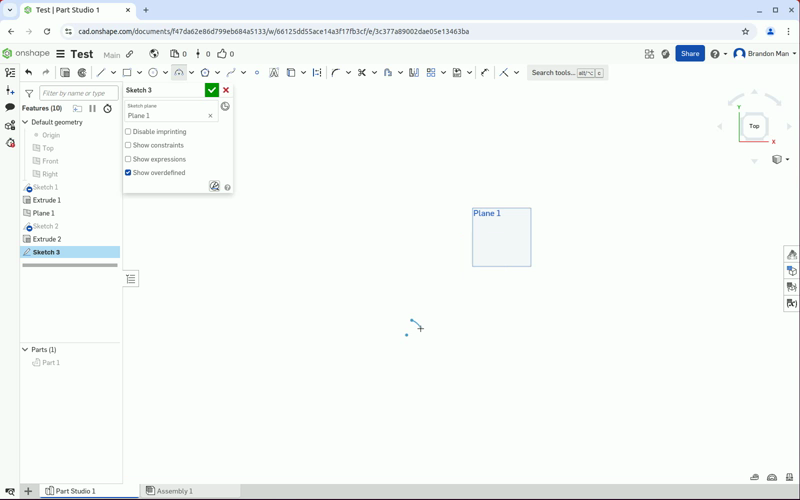
scroll(6)
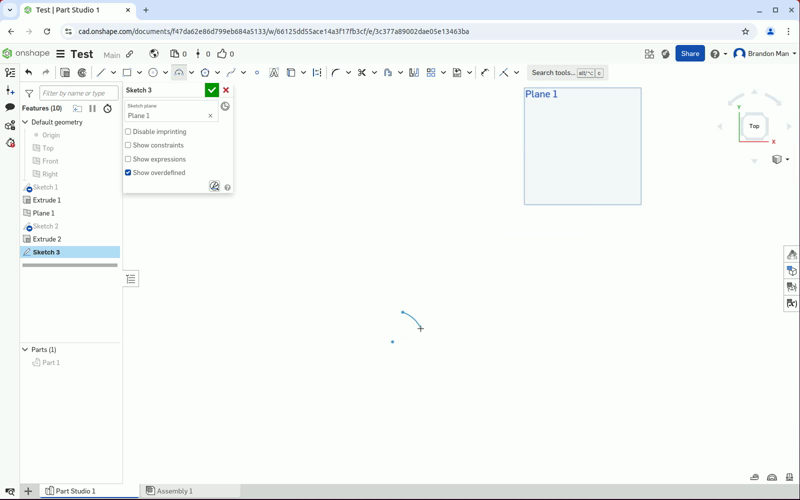
scroll(6)
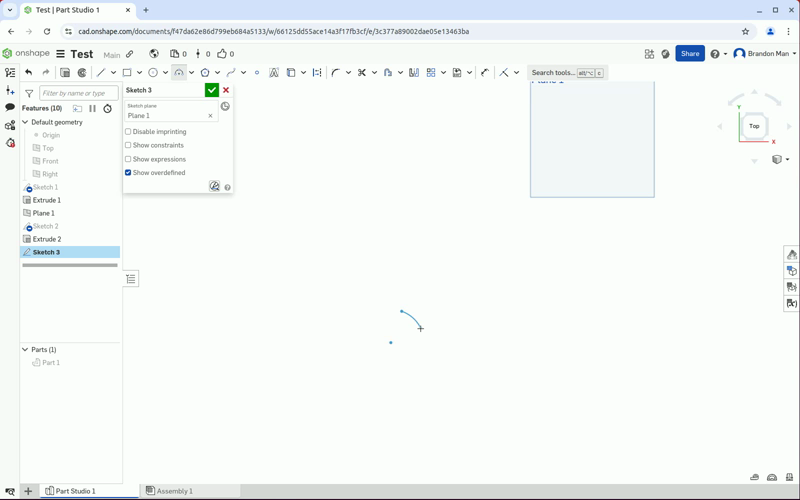
scroll(6)
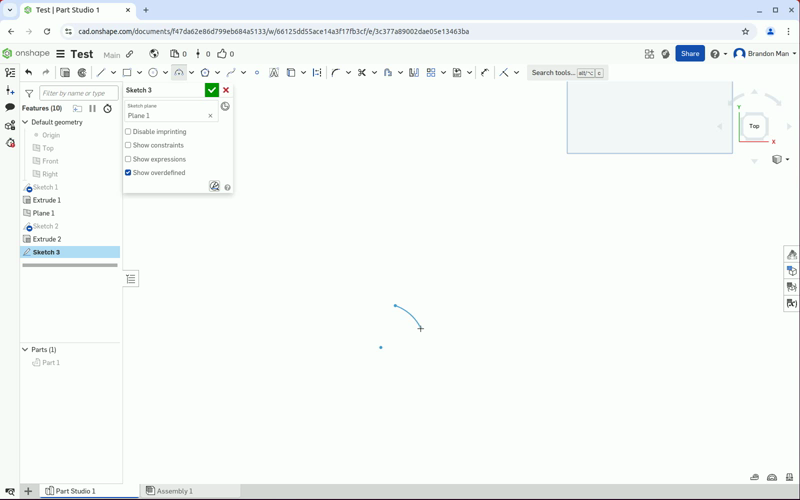
scroll(6)
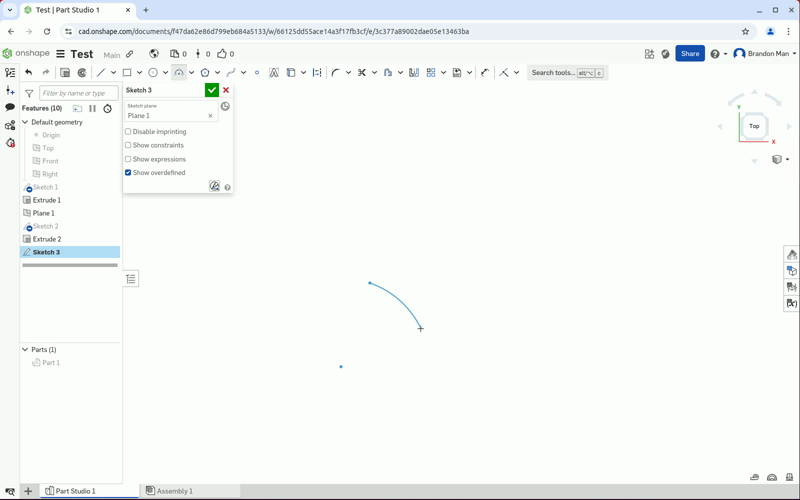
click(420, 328)
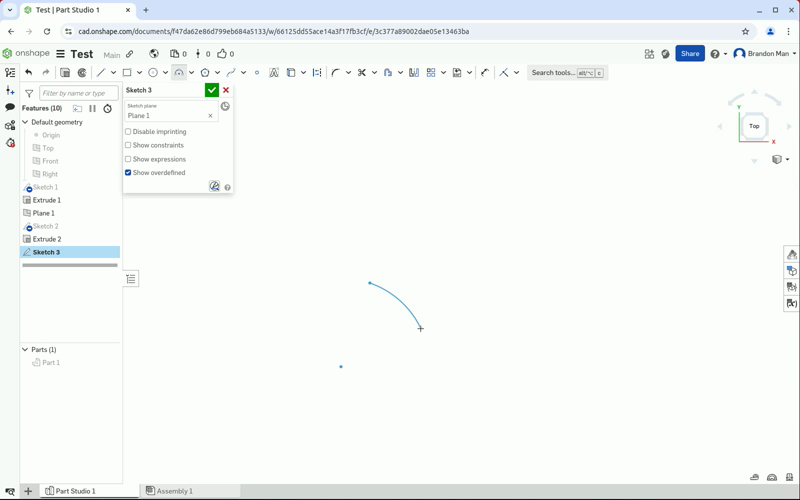
scroll(-6)
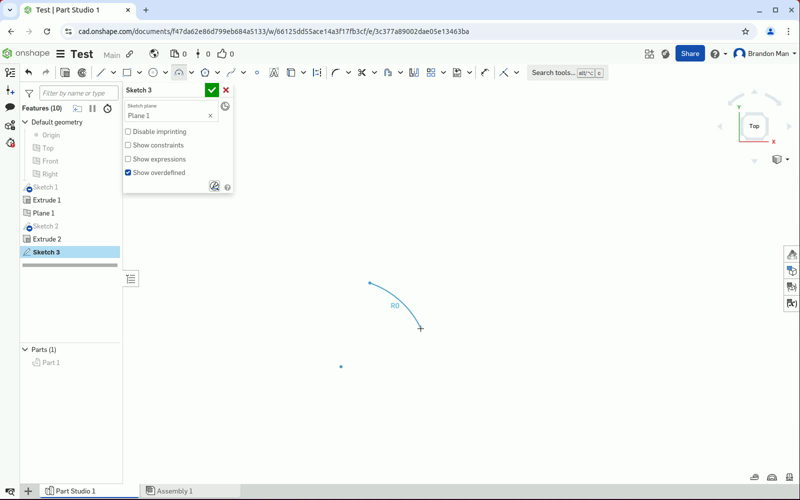
scroll(-6)
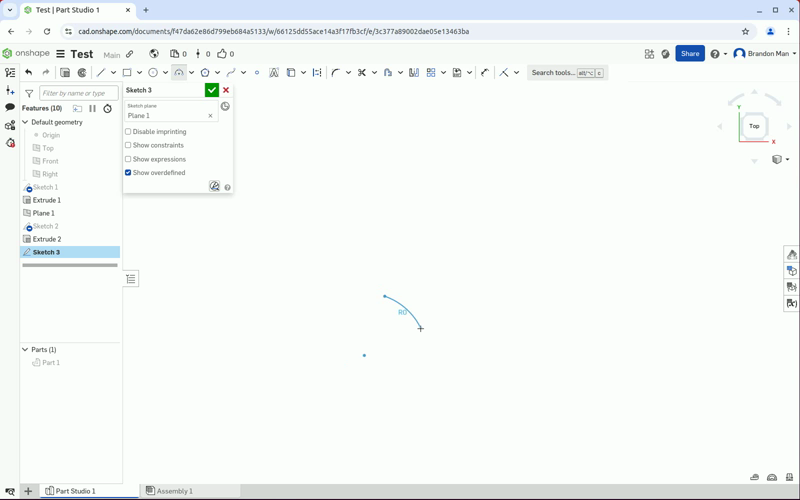
scroll(-6)
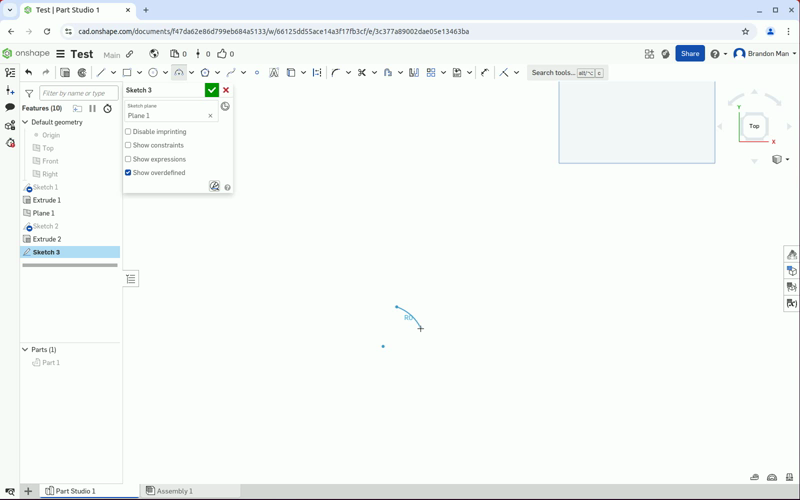
scroll(-6)
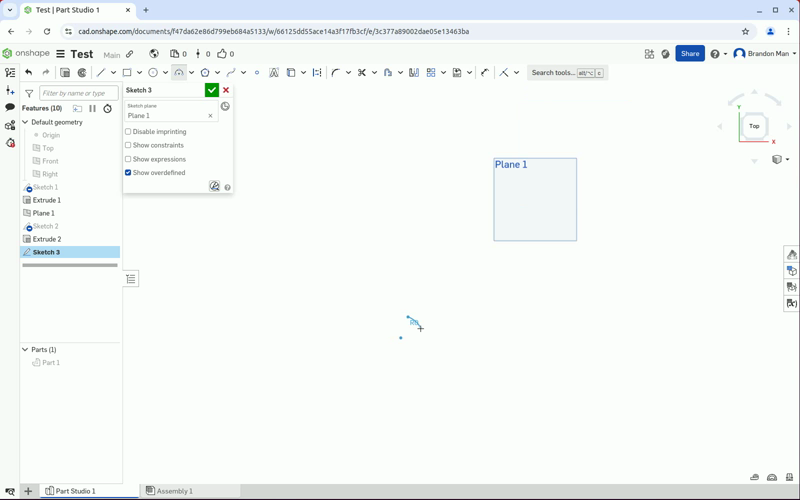
scroll(-6)
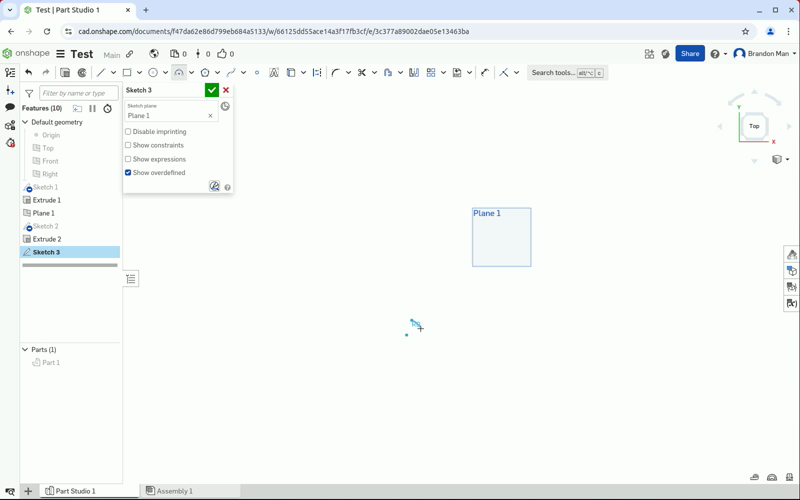
scroll(-6)
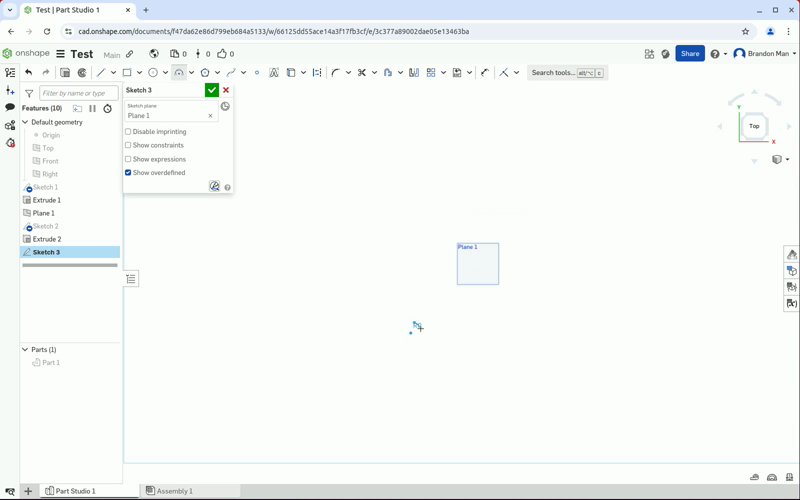
scroll(-6)
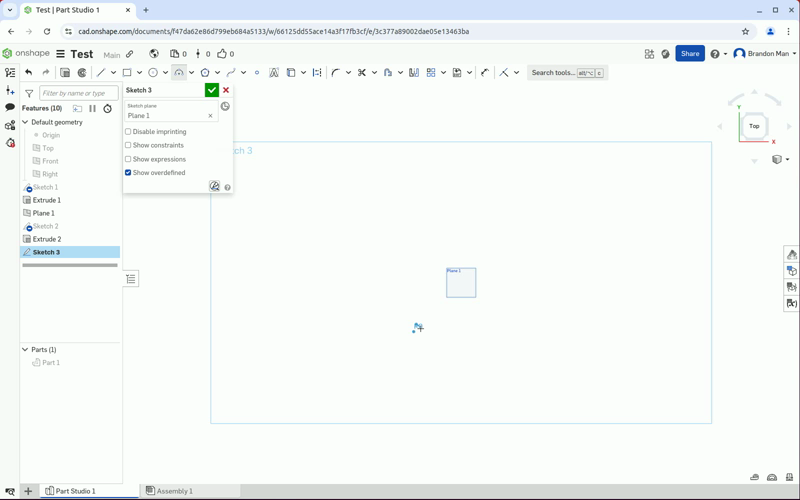
mouse_move(417, 327)
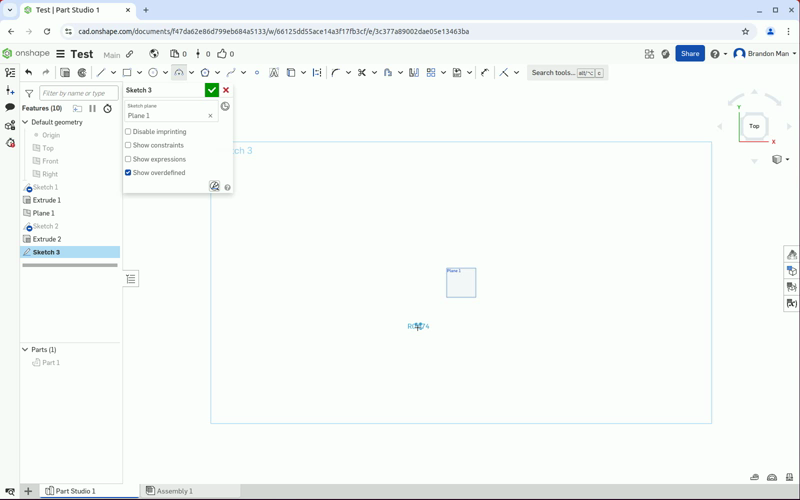
scroll(6)
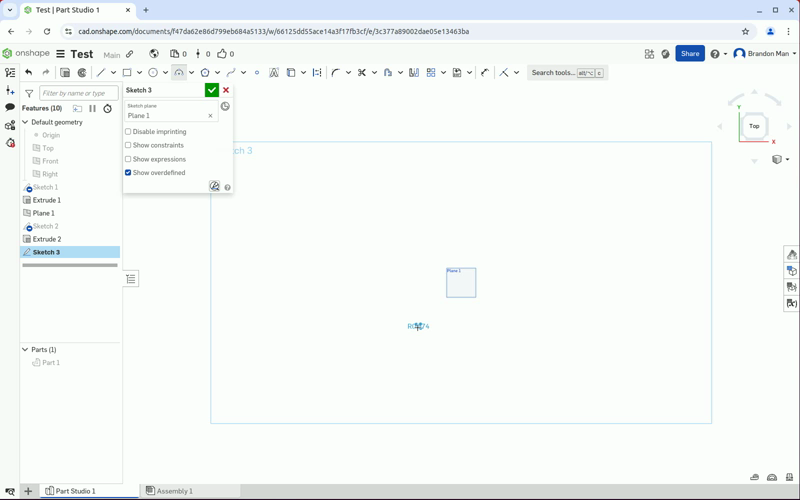
scroll(6)
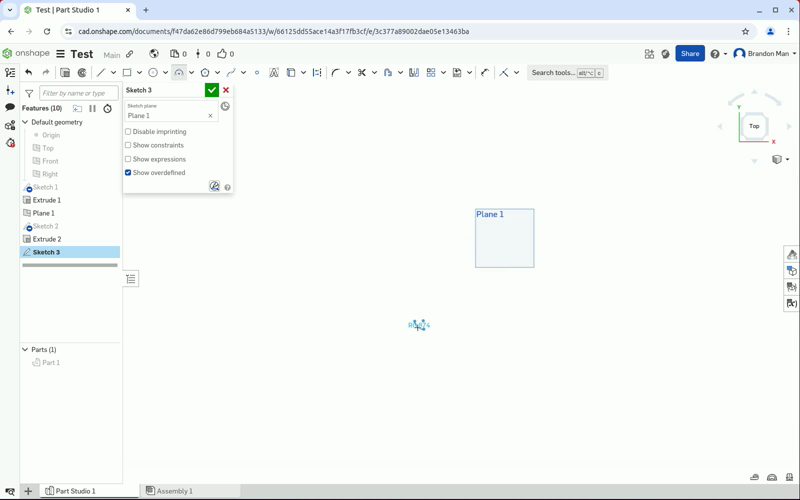
scroll(6)
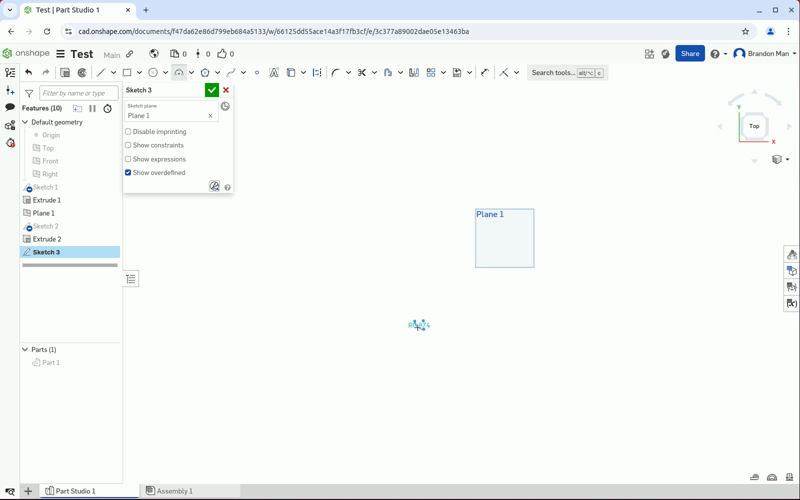
scroll(6)
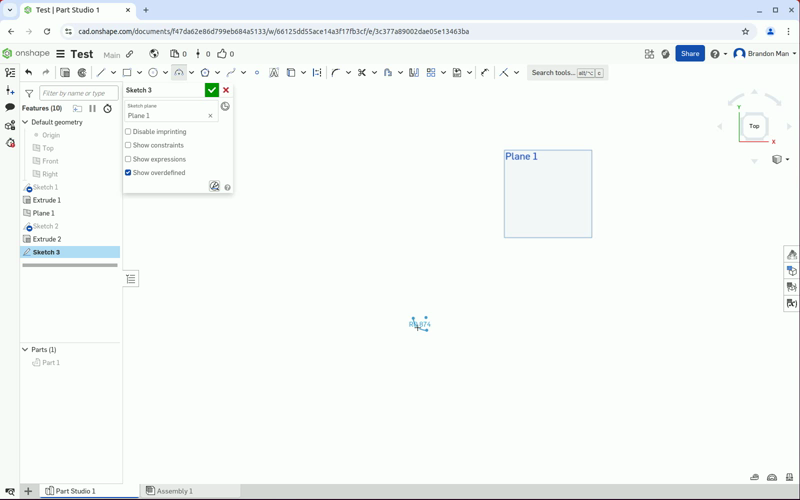
scroll(6)
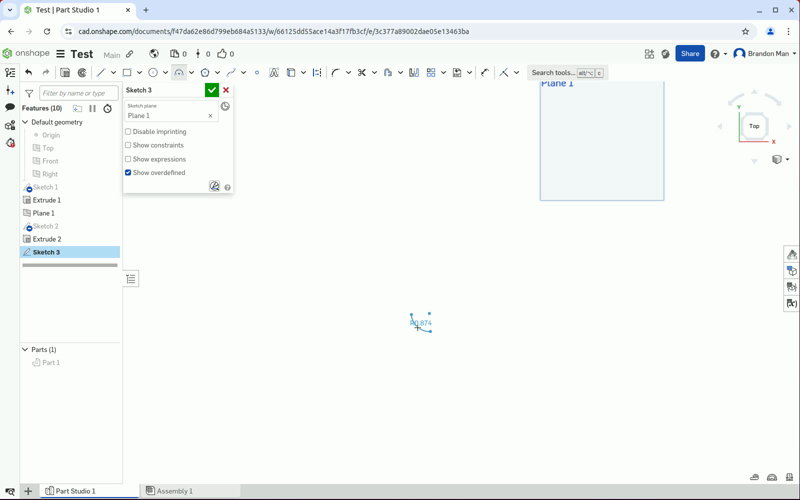
scroll(6)
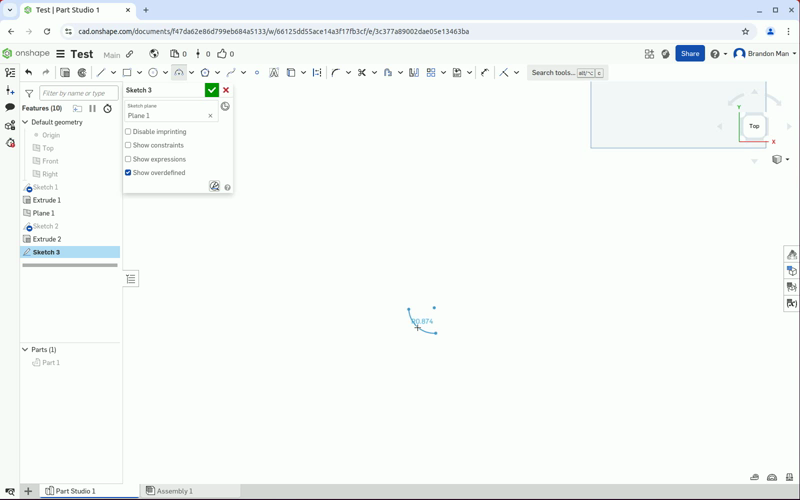
scroll(6)
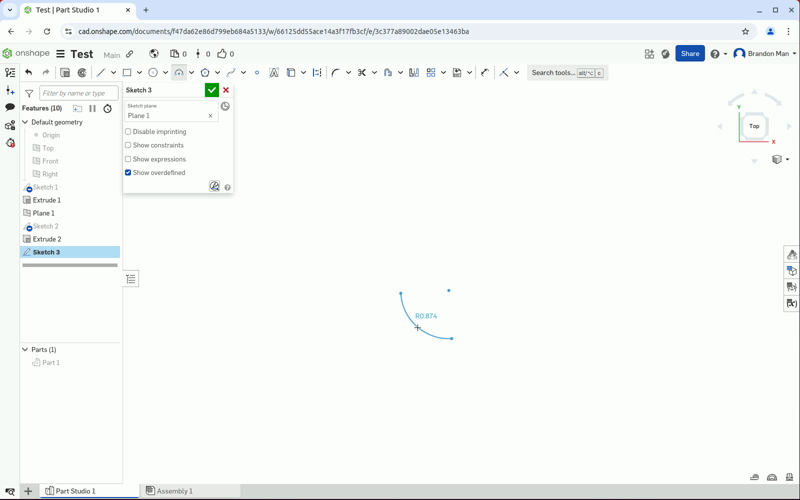
click(417, 327)
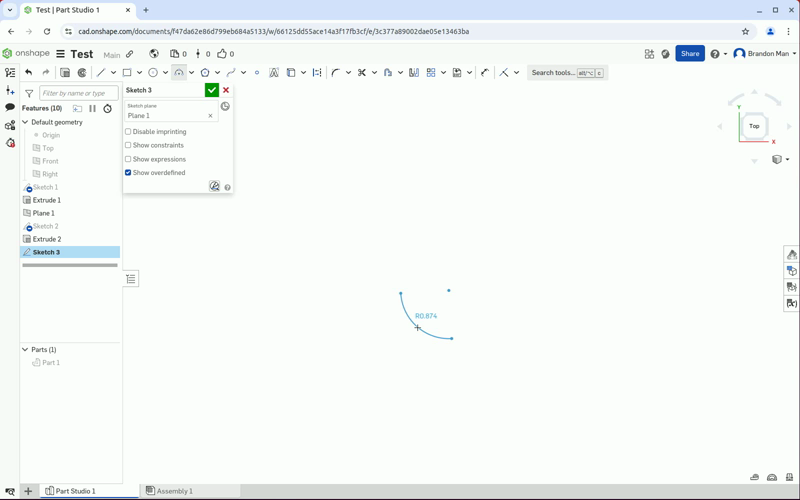
scroll(-6)
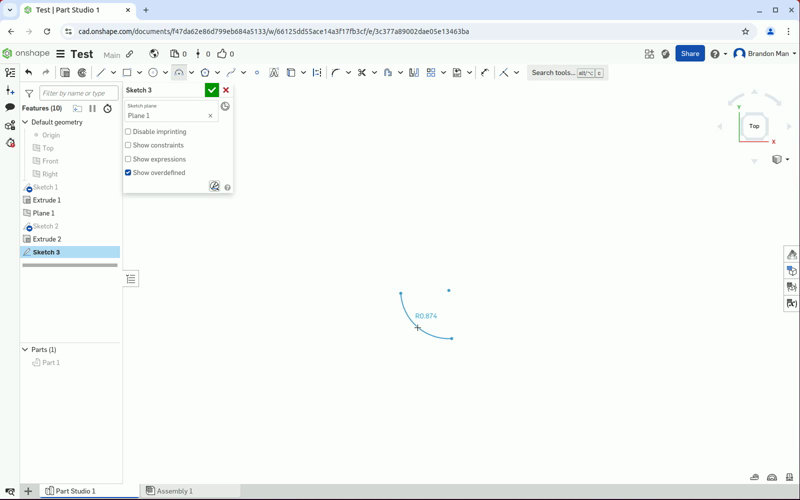
scroll(-6)
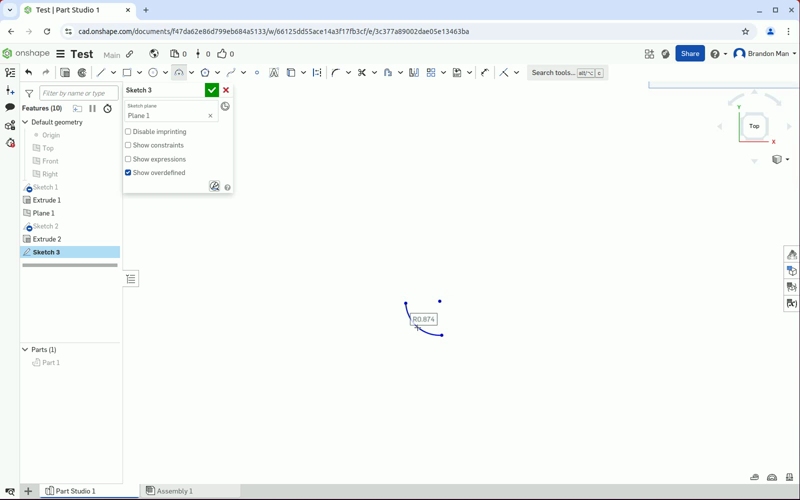
scroll(-6)
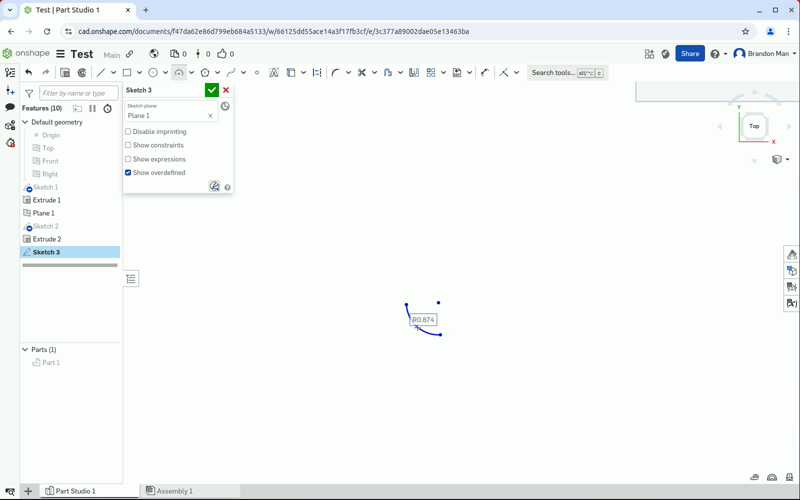
scroll(-6)
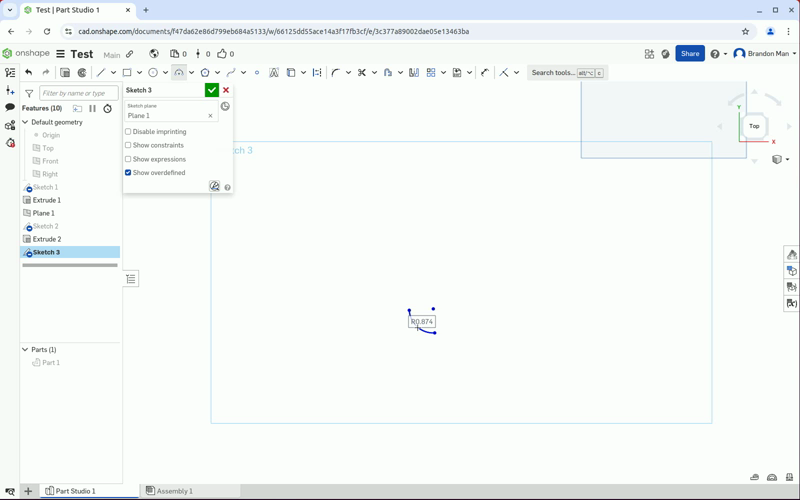
scroll(-6)
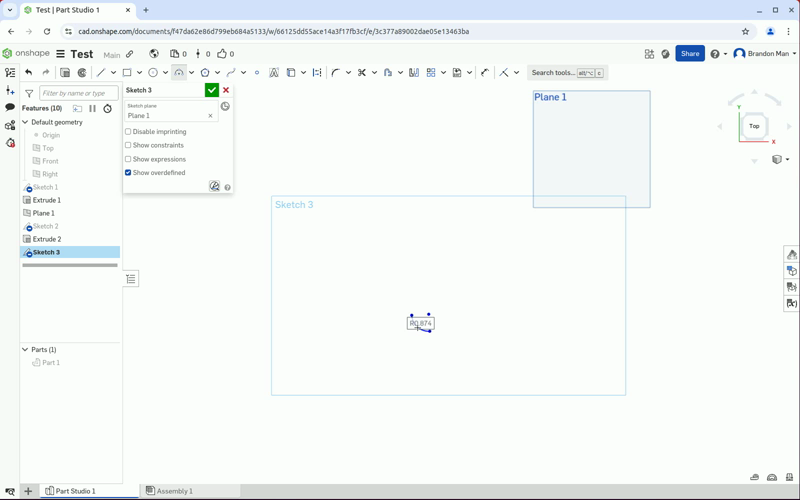
scroll(-6)
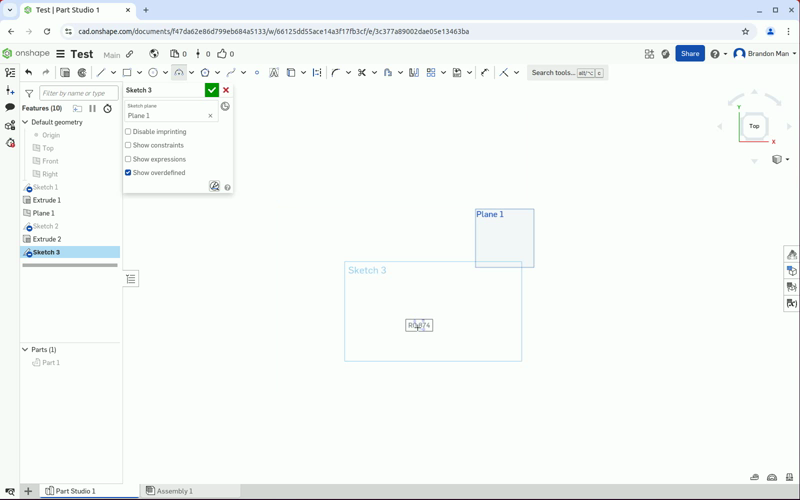
scroll(-6)
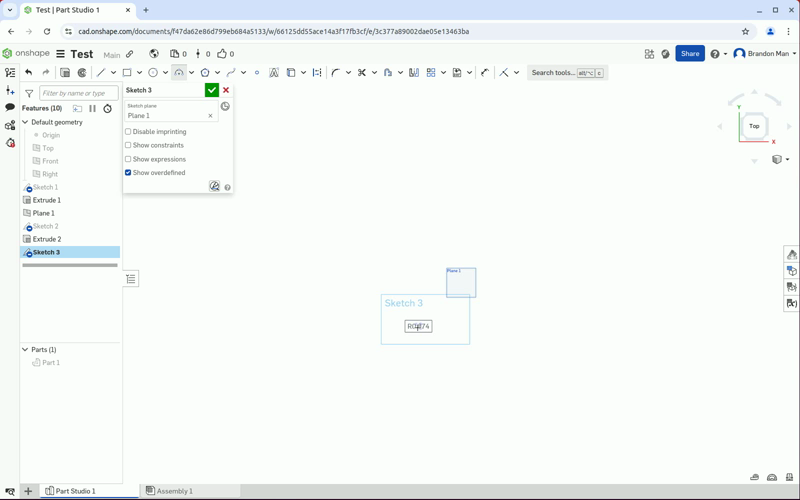
key_up(shift)
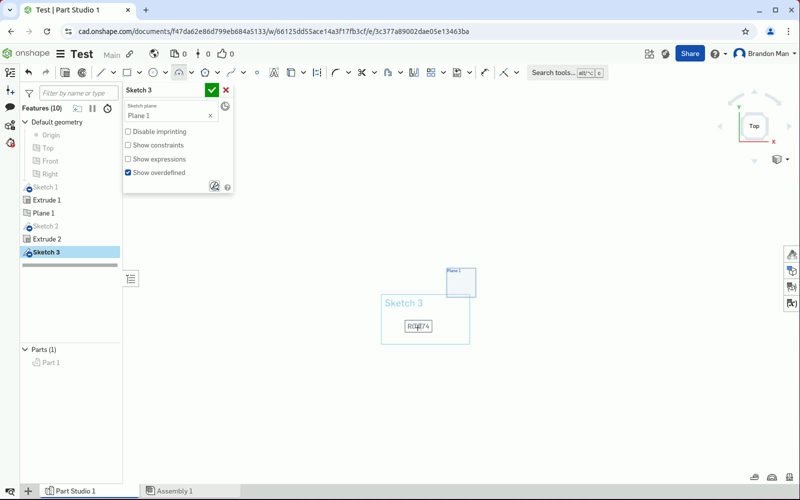
key(esc)
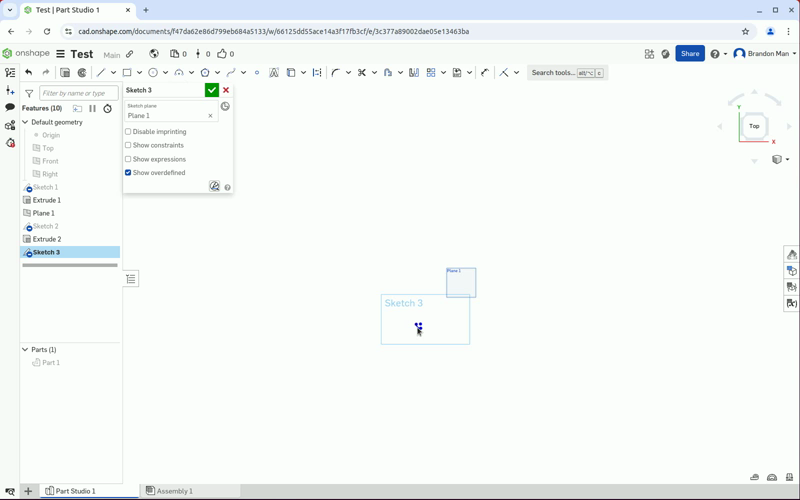
key(l)
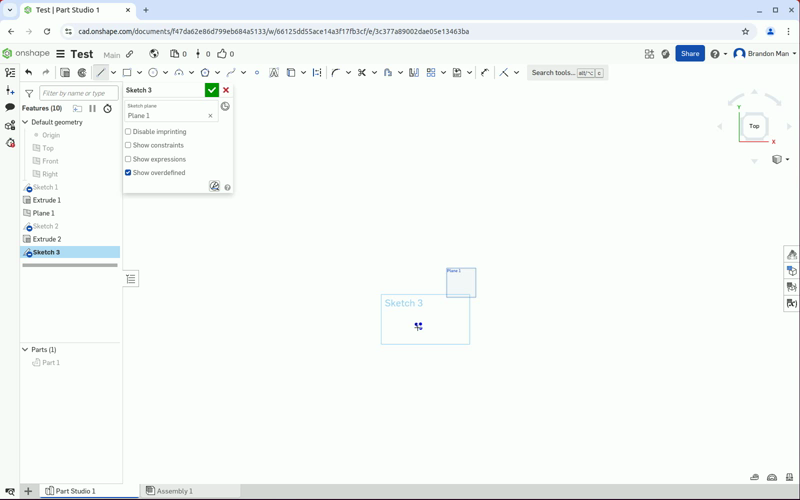
mouse_move(420, 328)
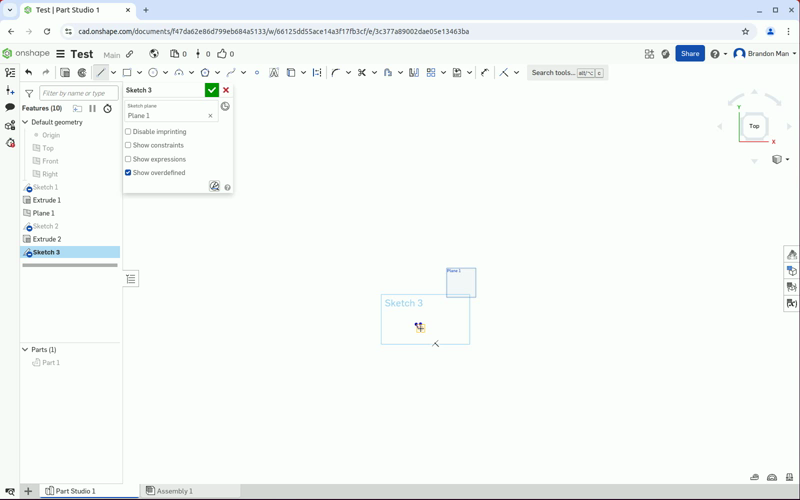
scroll(6)
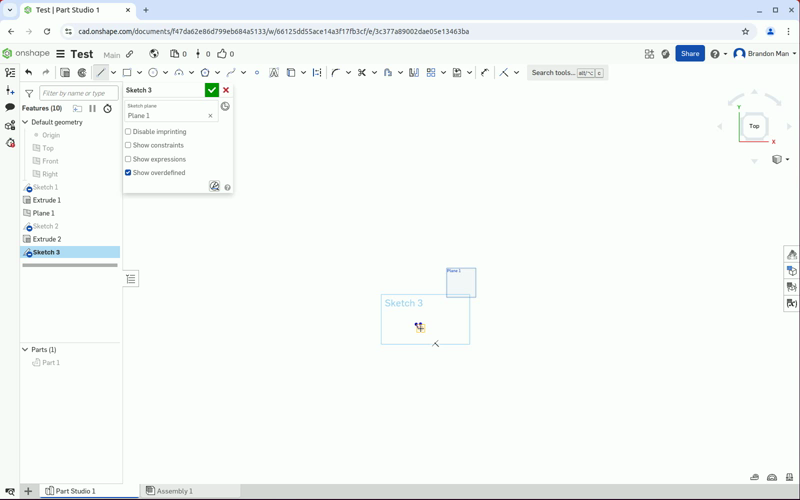
scroll(6)
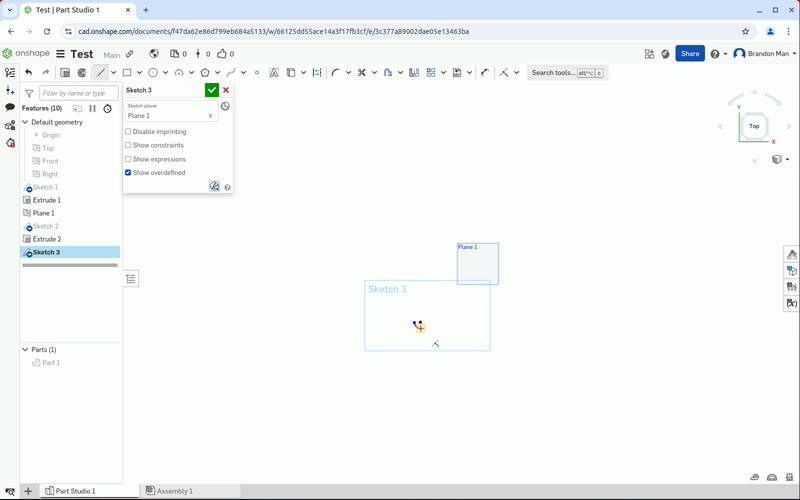
scroll(6)
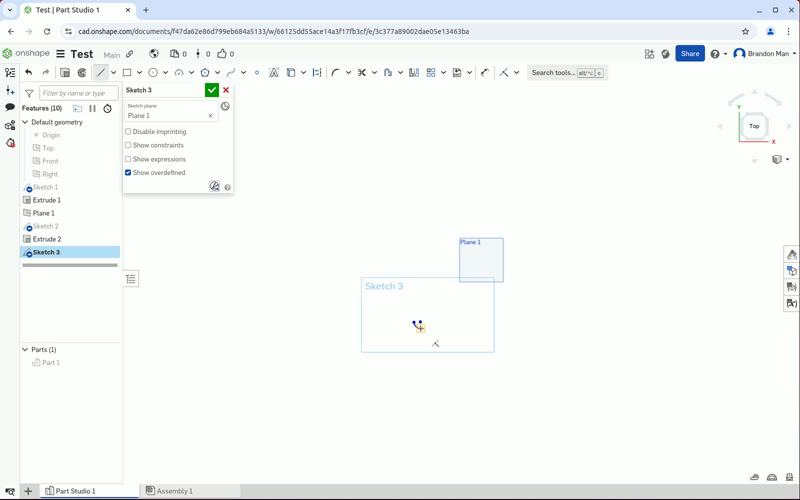
scroll(6)
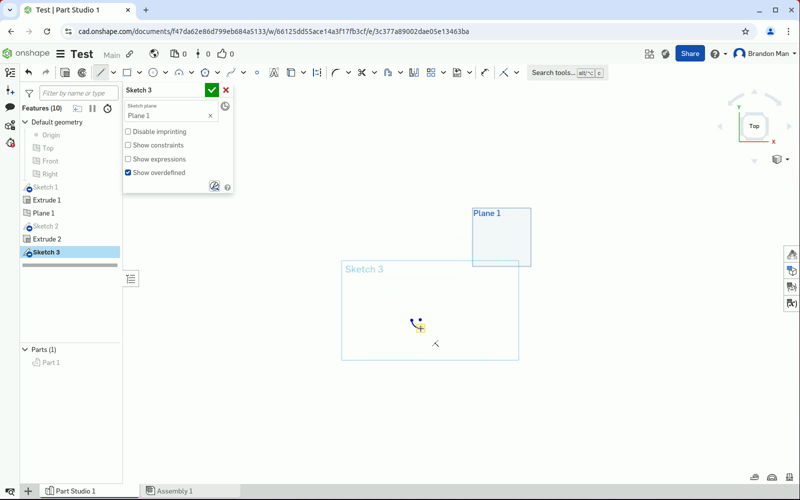
scroll(6)
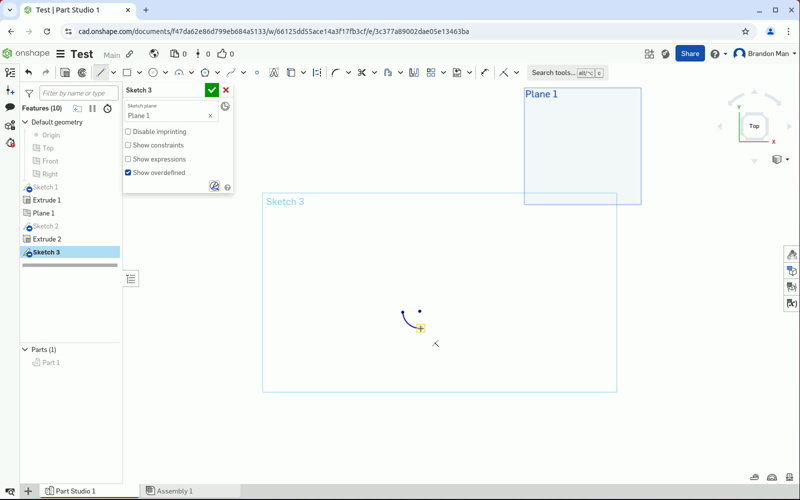
scroll(6)
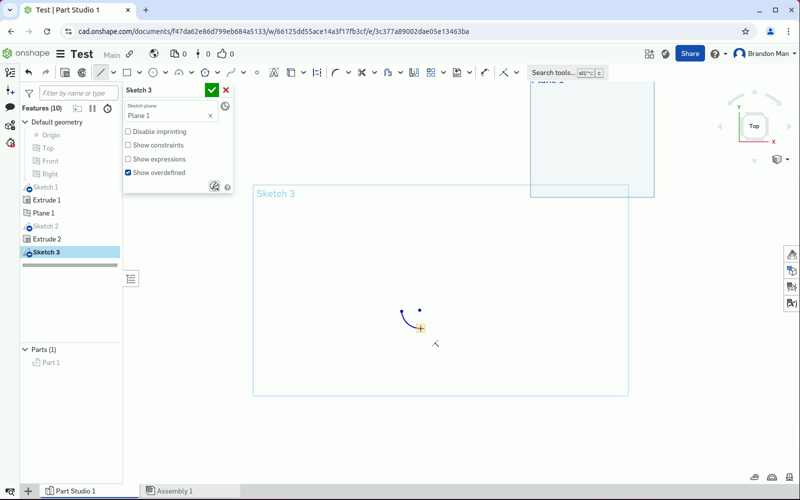
scroll(6)
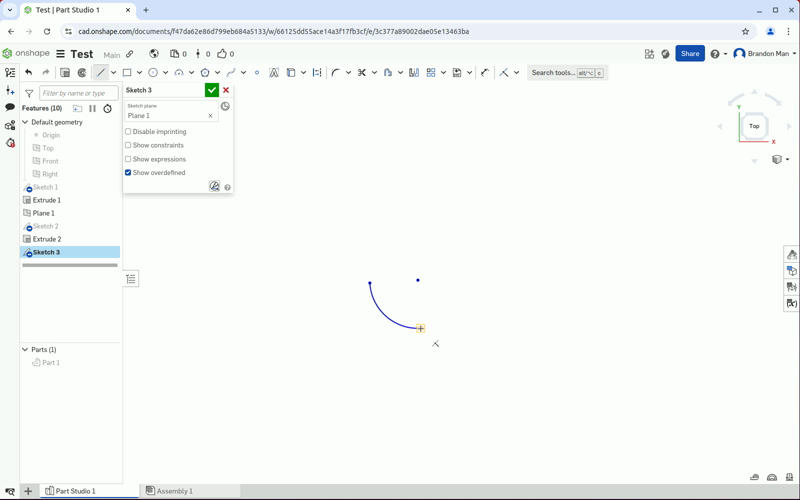
click(420, 328)
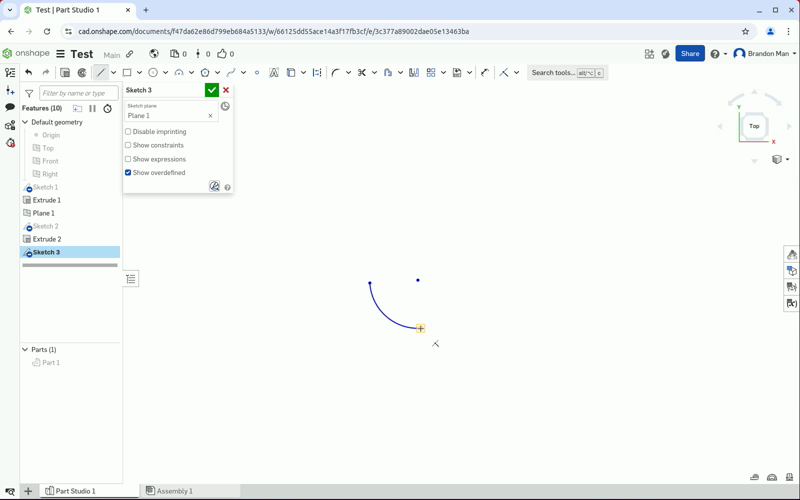
scroll(-6)
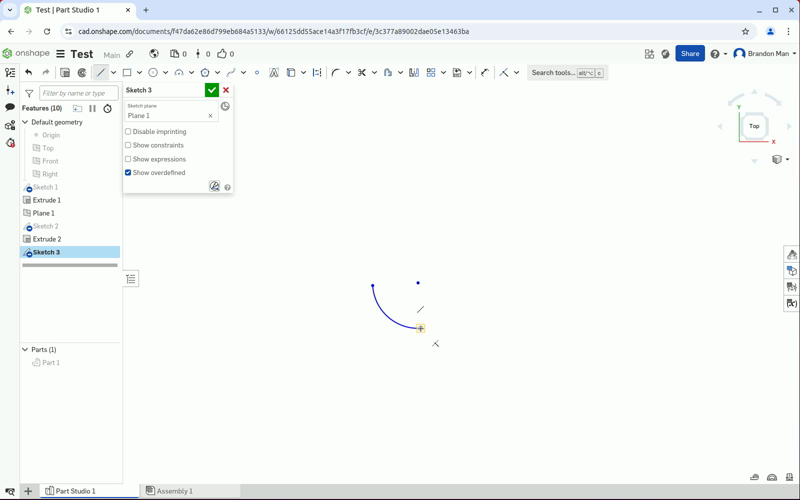
scroll(-6)
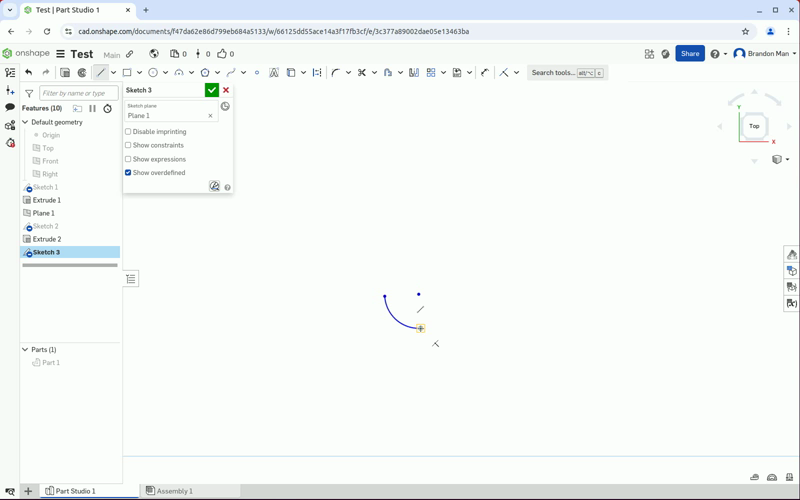
scroll(-6)
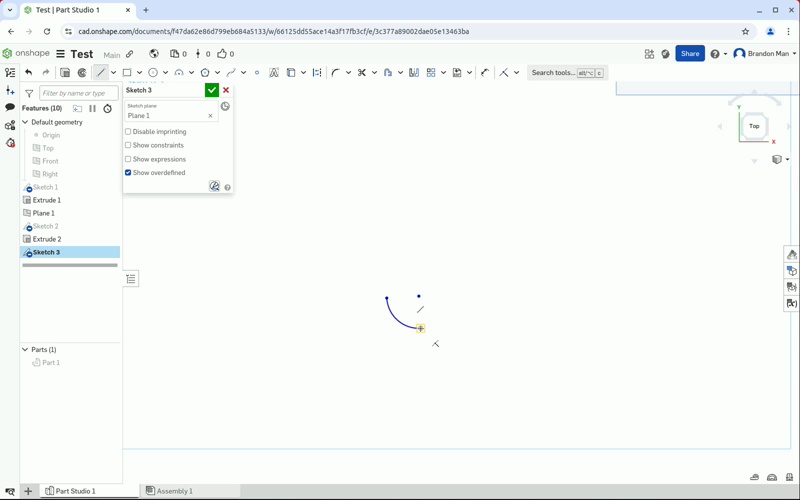
scroll(-6)
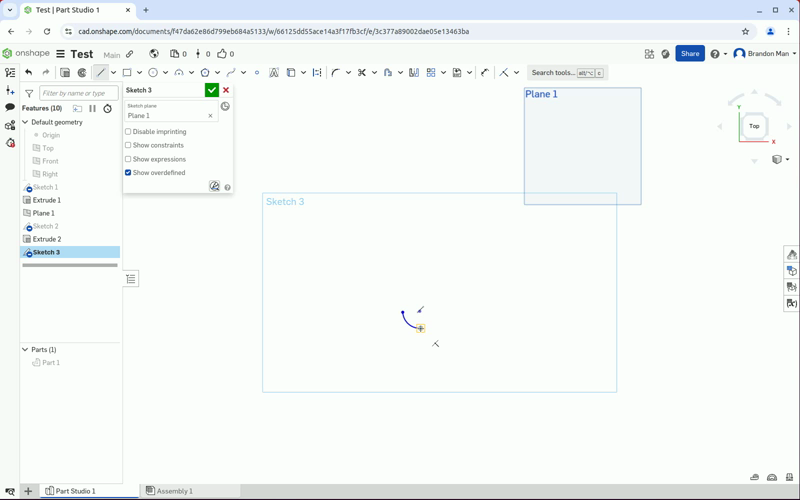
scroll(-6)
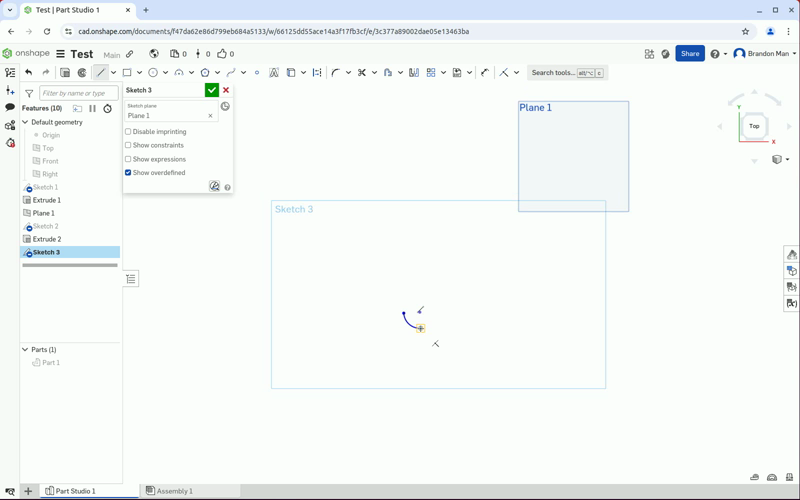
scroll(-6)
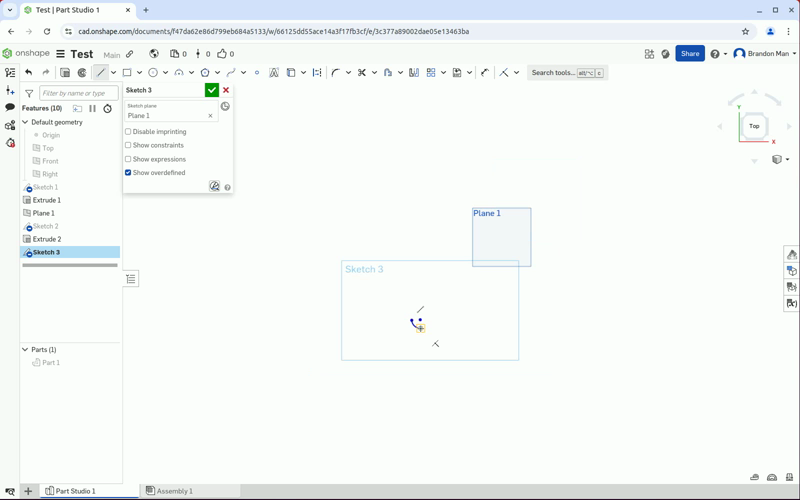
scroll(-6)
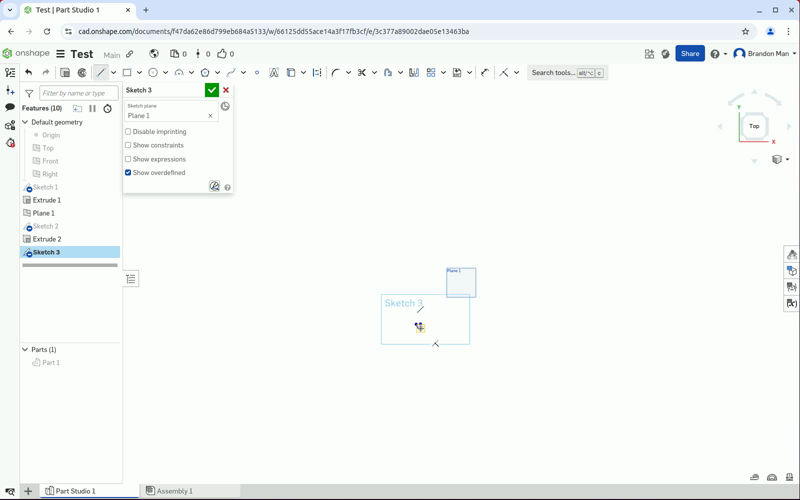
key_down(shift)
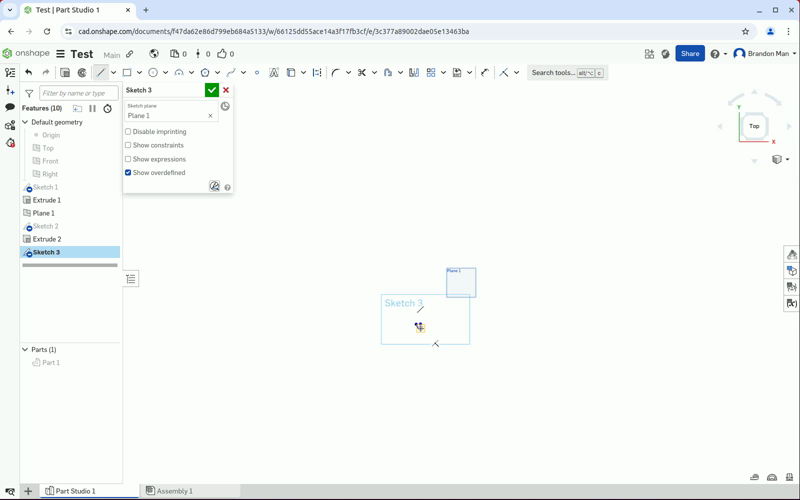
mouse_move(450, 328)
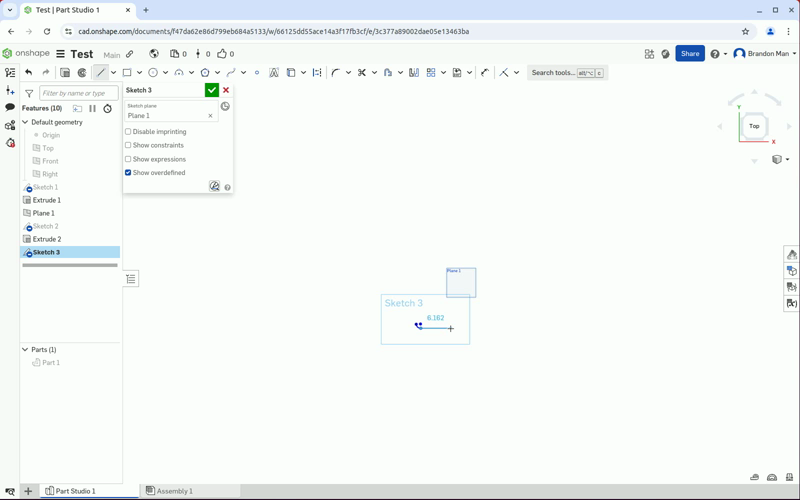
mouse_move(452, 328)
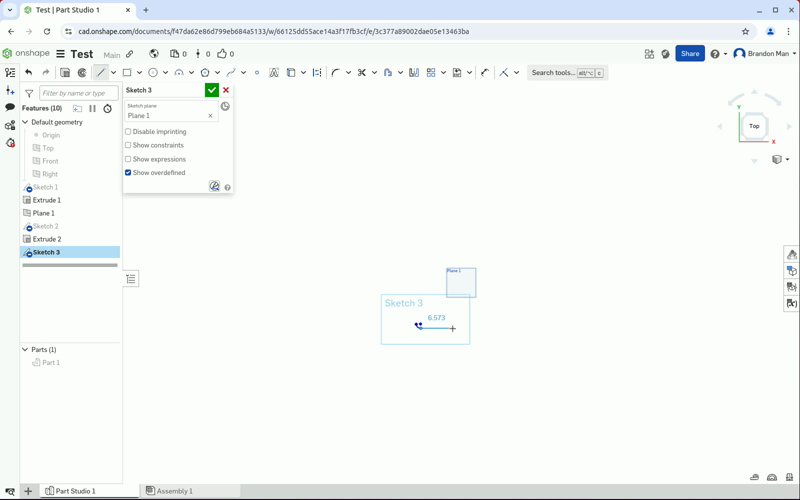
click(452, 328)
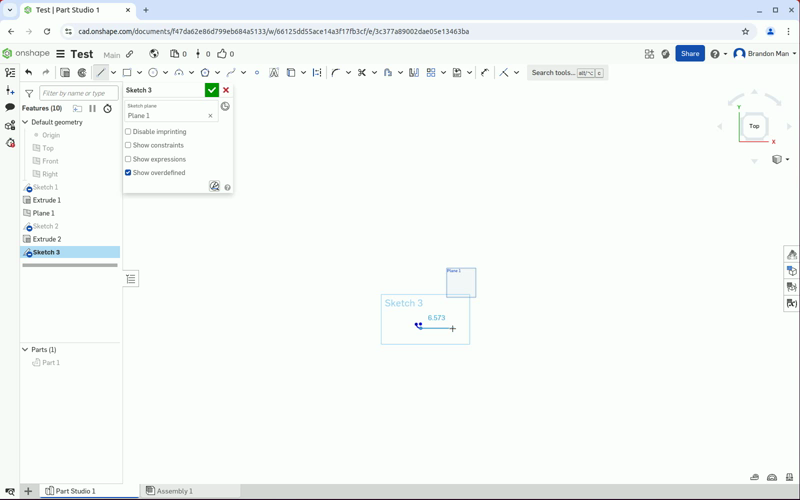
key_up(shift)
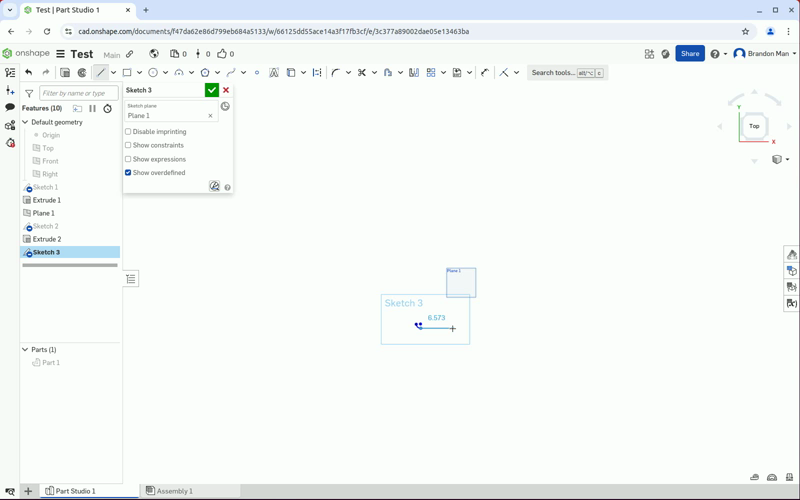
key(esc)
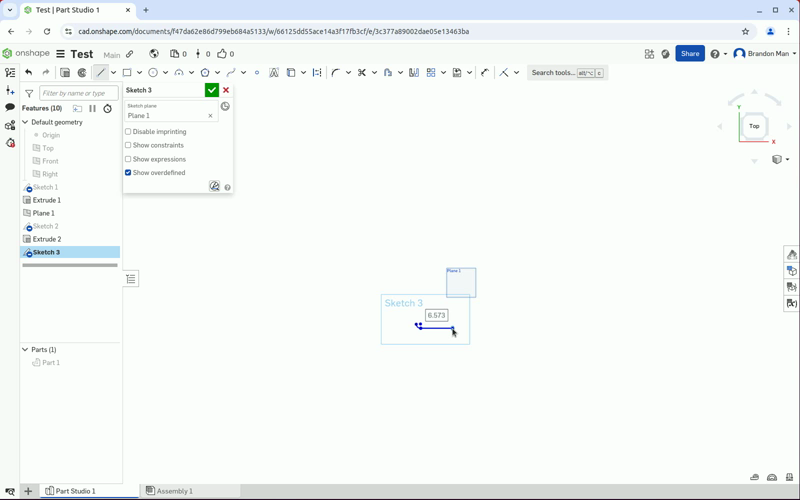
key(a)
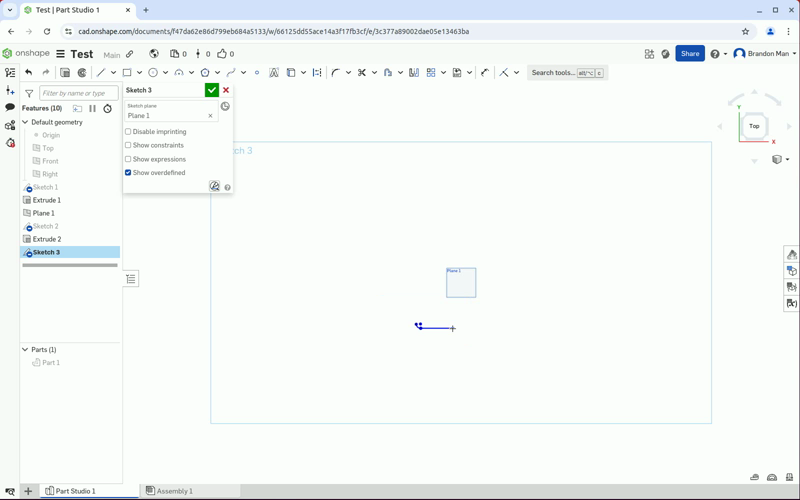
mouse_move(452, 328)
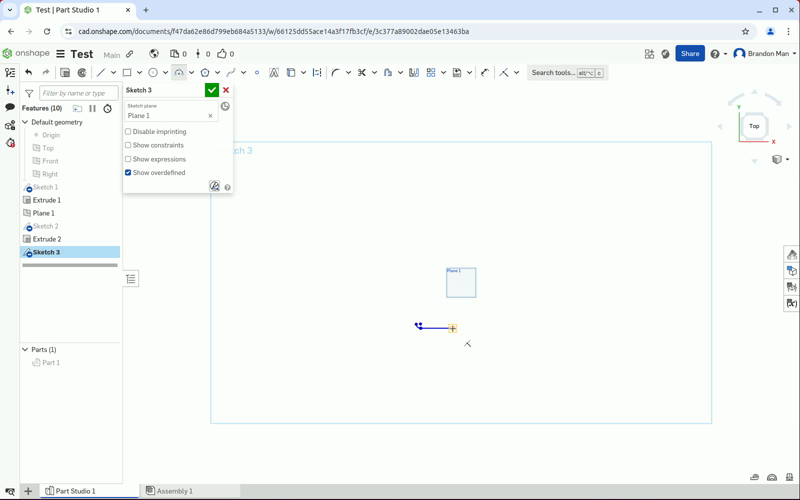
click(452, 328)
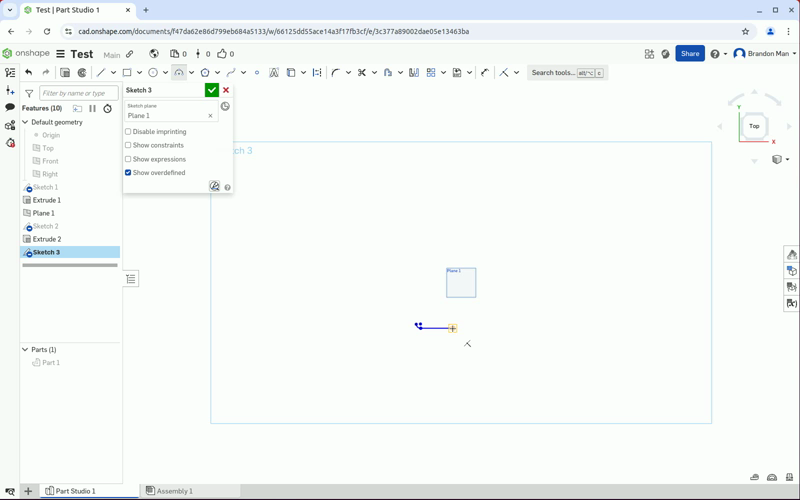
key_down(shift)
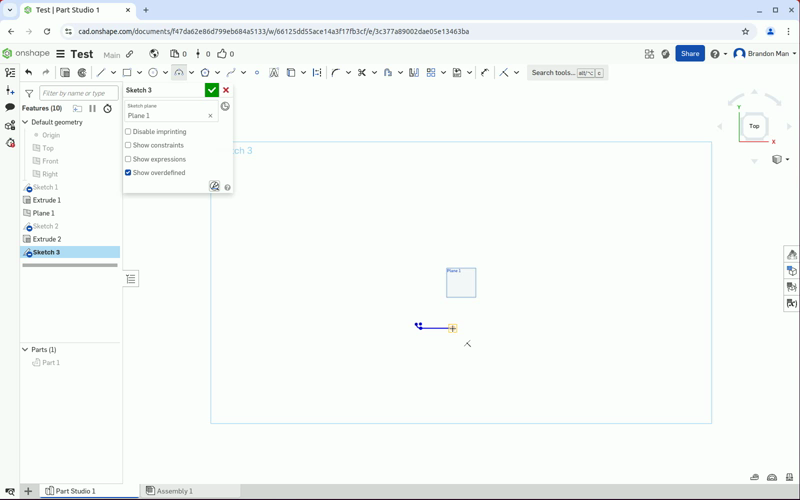
mouse_move(456, 324)
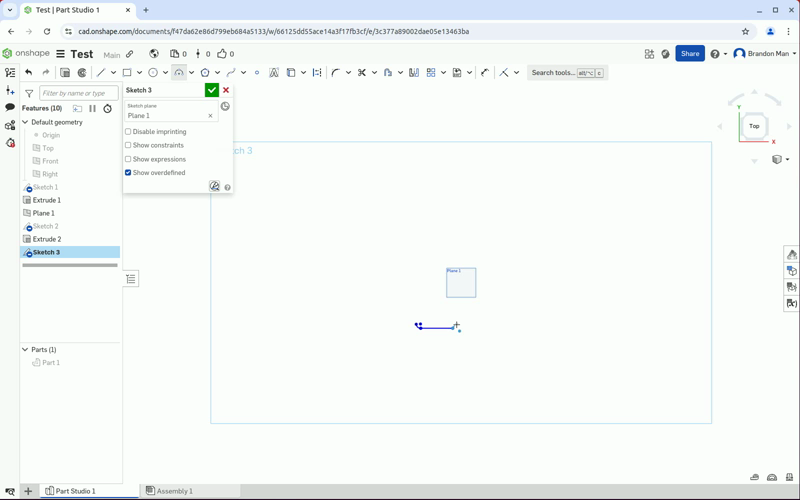
scroll(6)
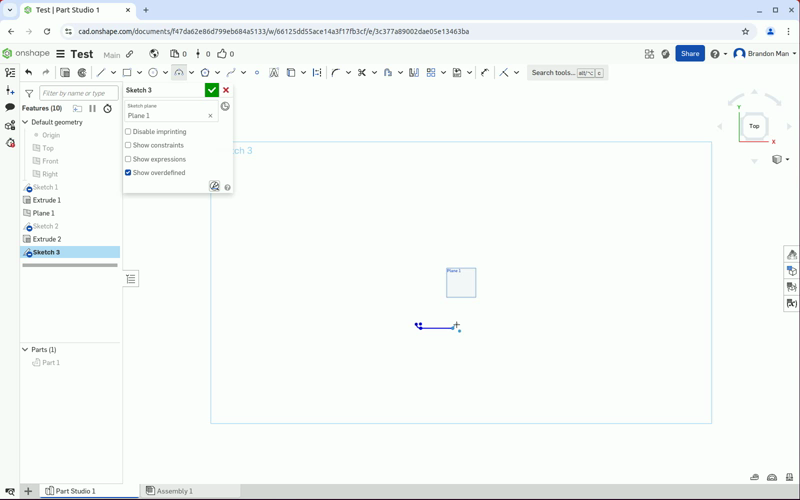
scroll(6)
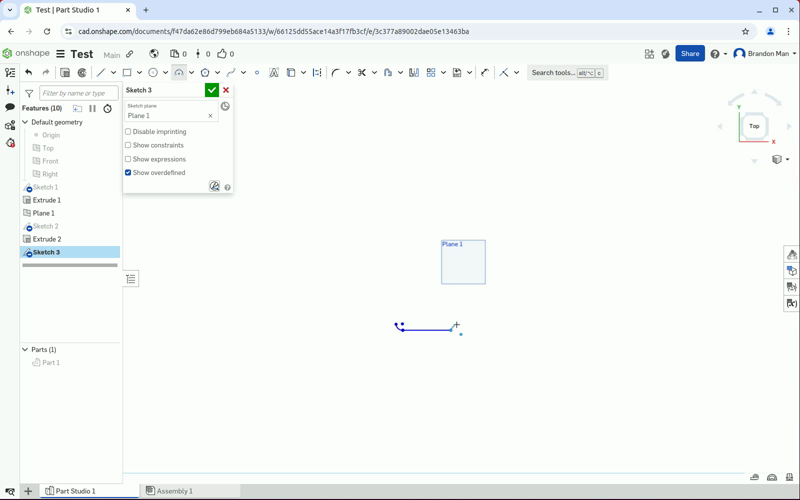
scroll(6)
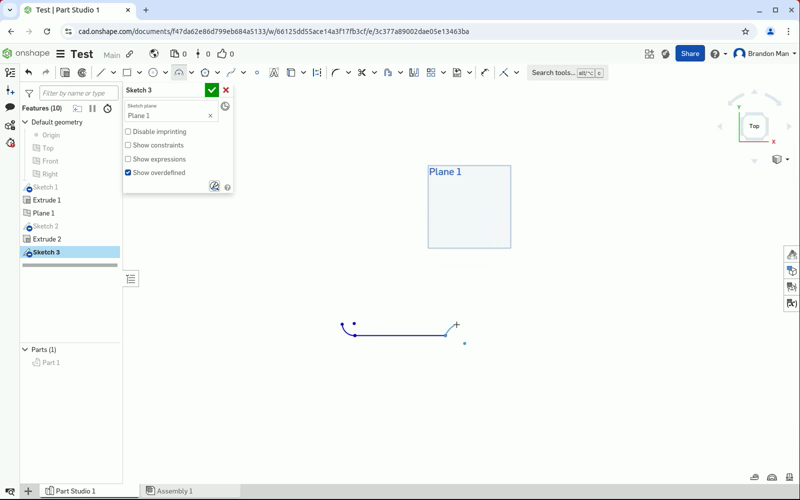
scroll(6)
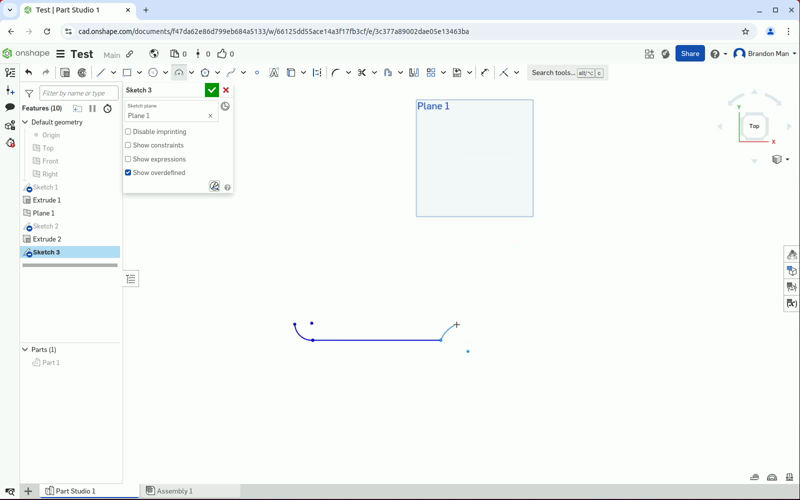
scroll(6)
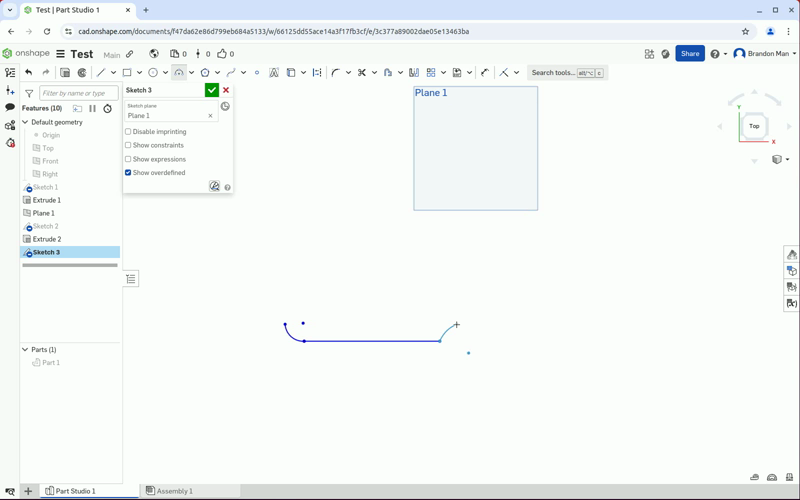
scroll(6)
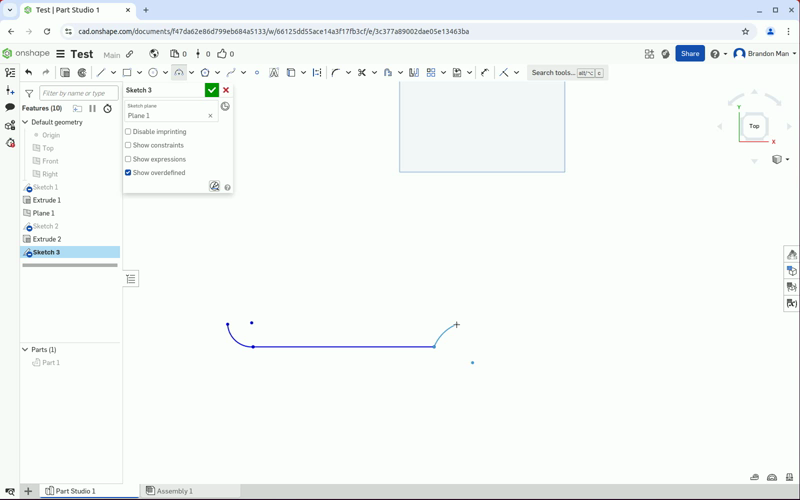
scroll(6)
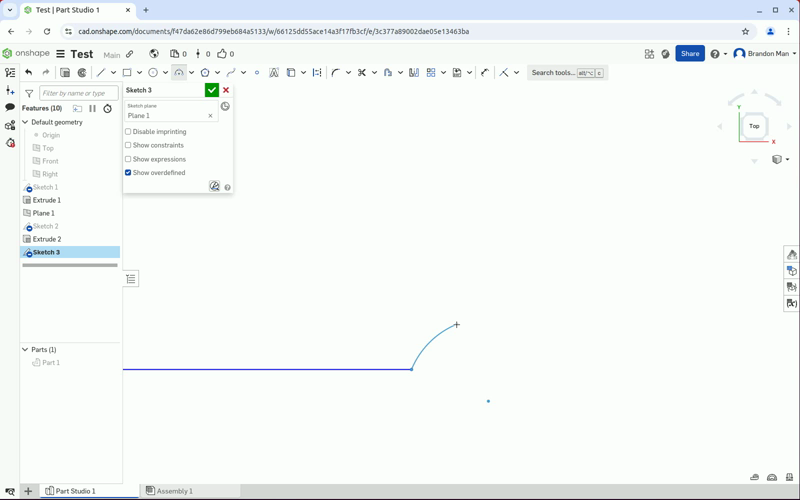
click(456, 324)
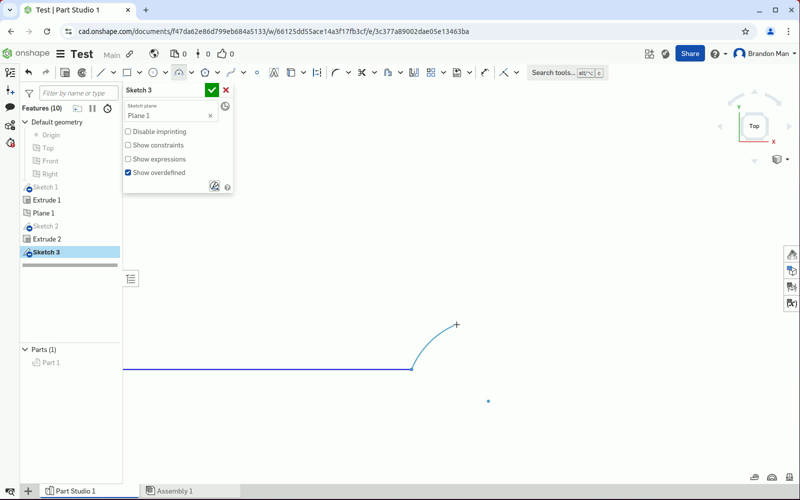
scroll(-6)
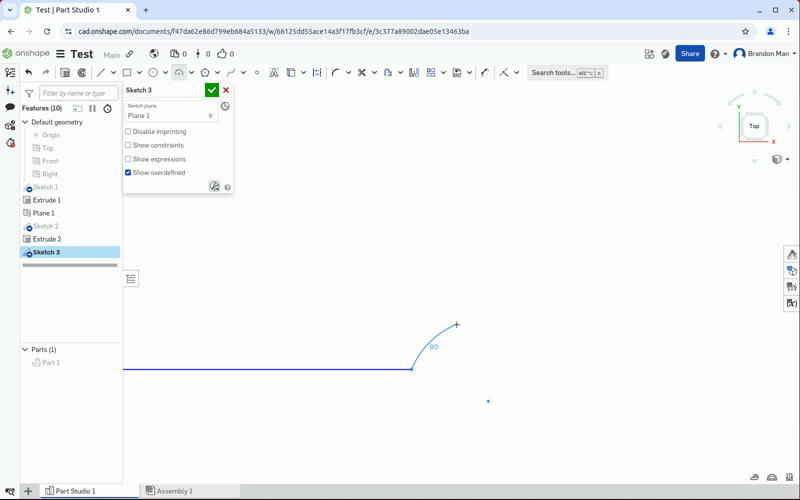
scroll(-6)
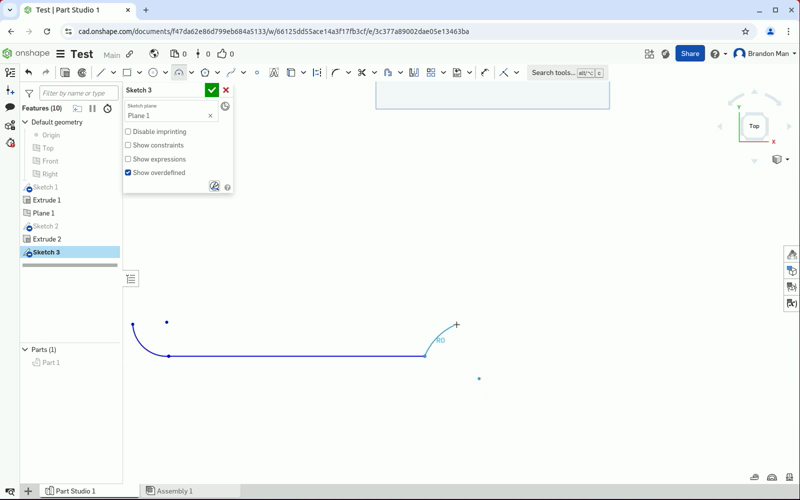
scroll(-6)
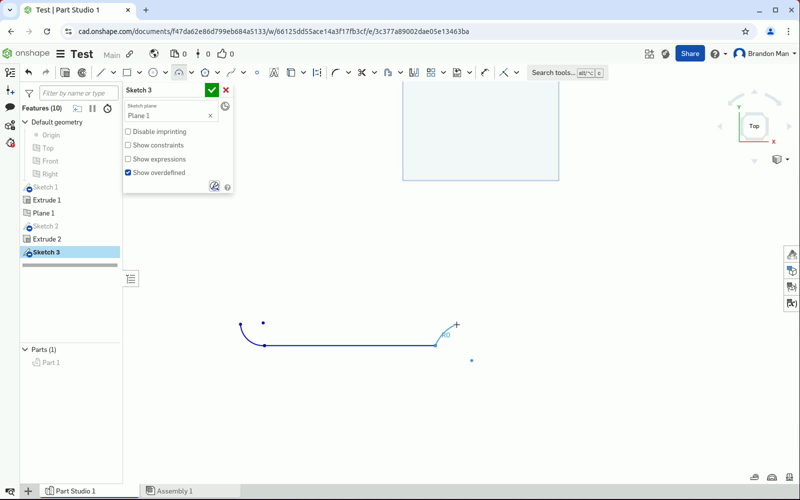
scroll(-6)
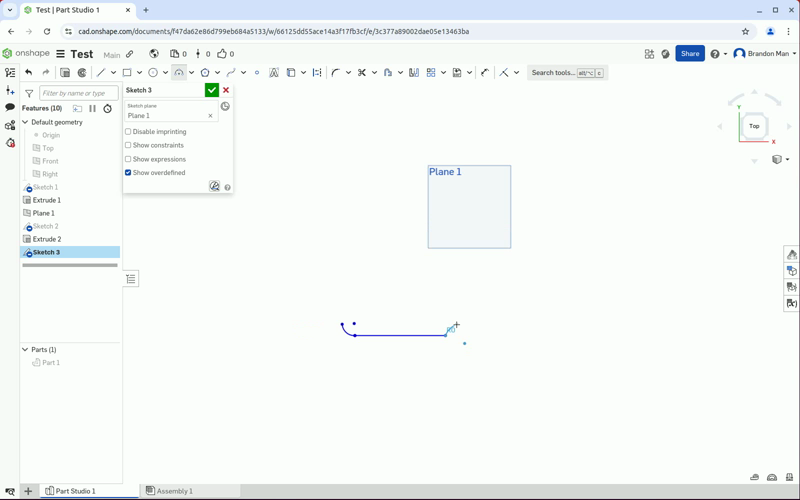
scroll(-6)
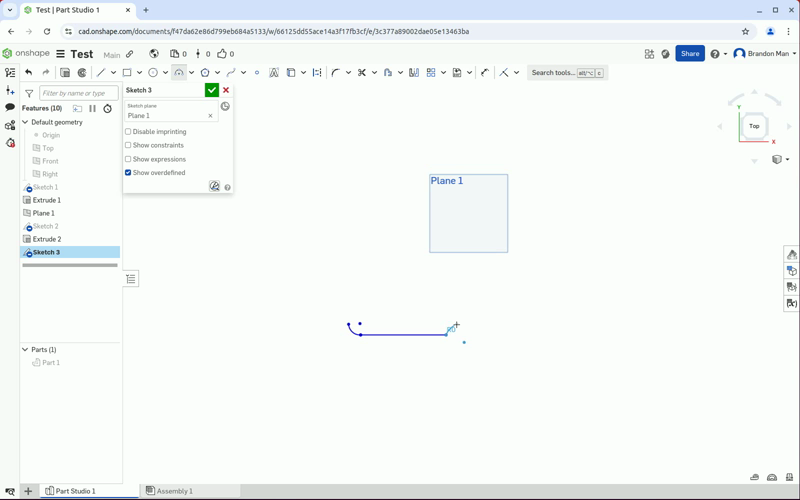
scroll(-6)
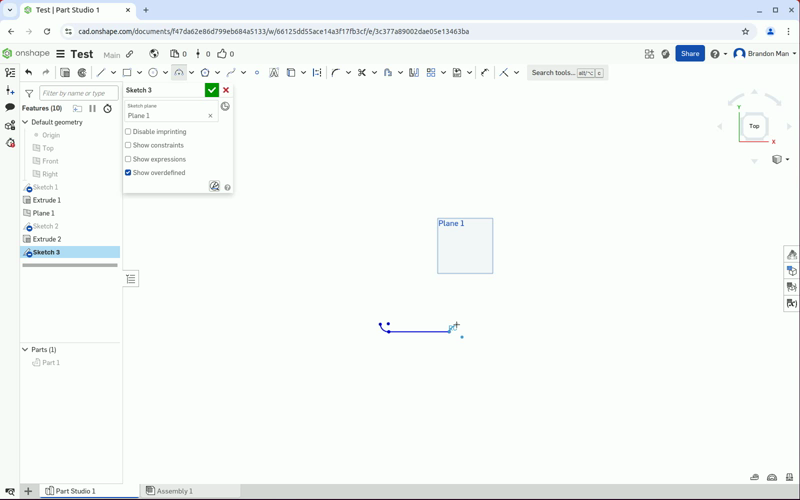
scroll(-6)
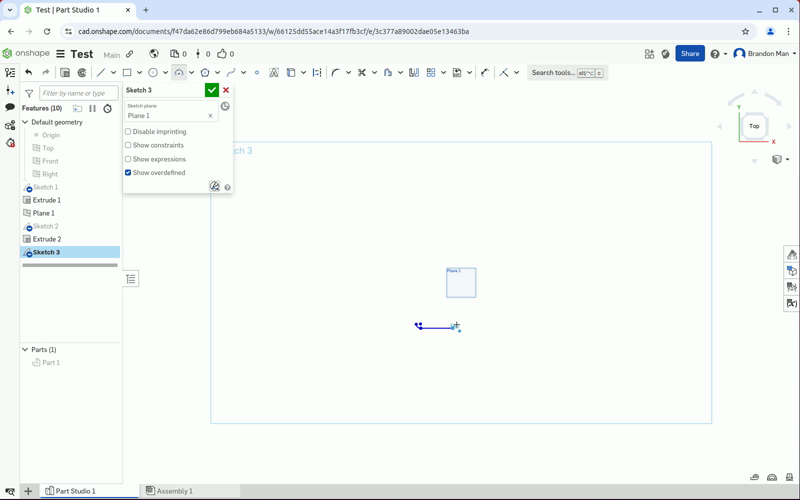
mouse_move(455, 327)
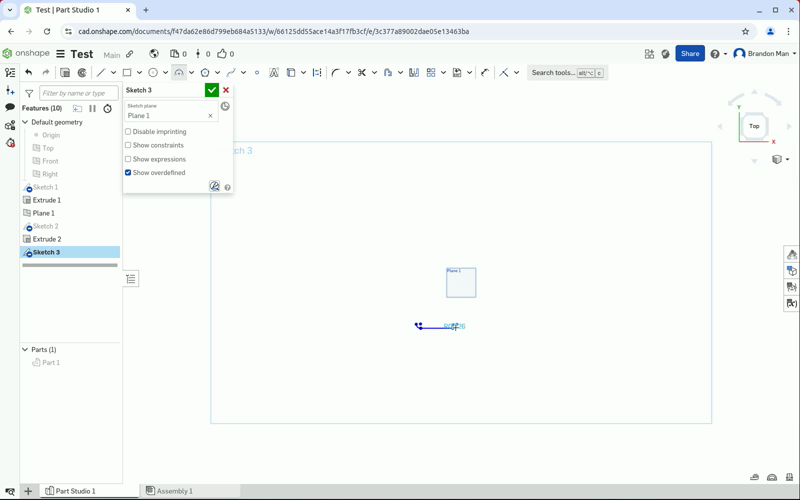
scroll(6)
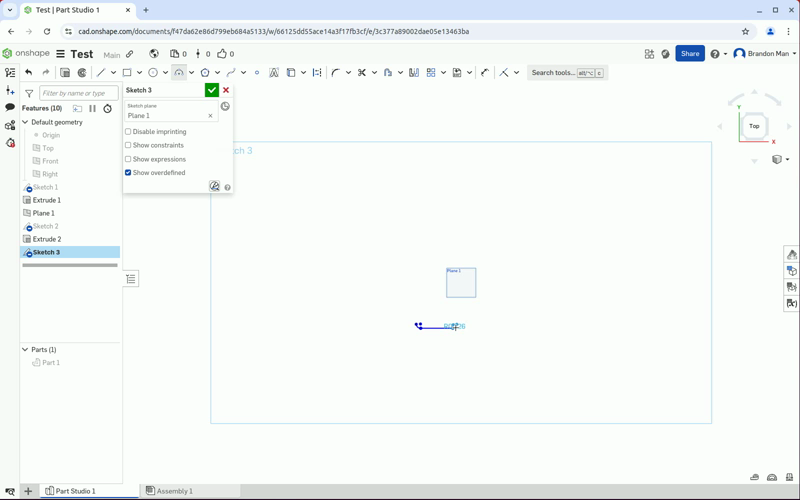
scroll(6)
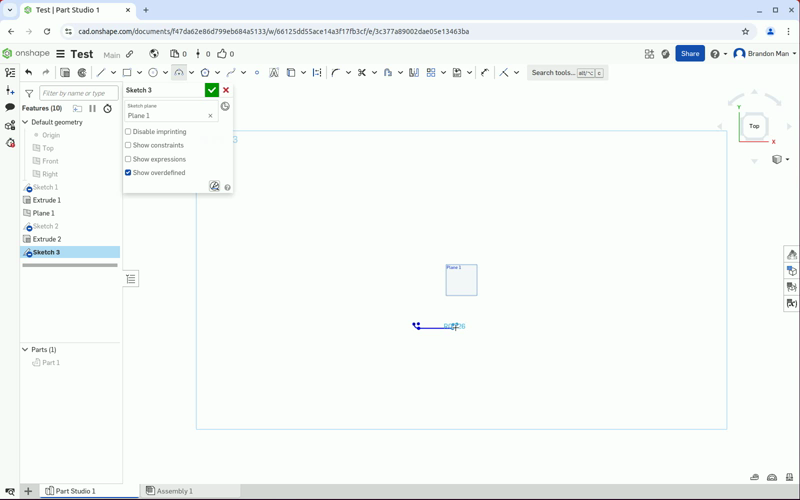
scroll(6)
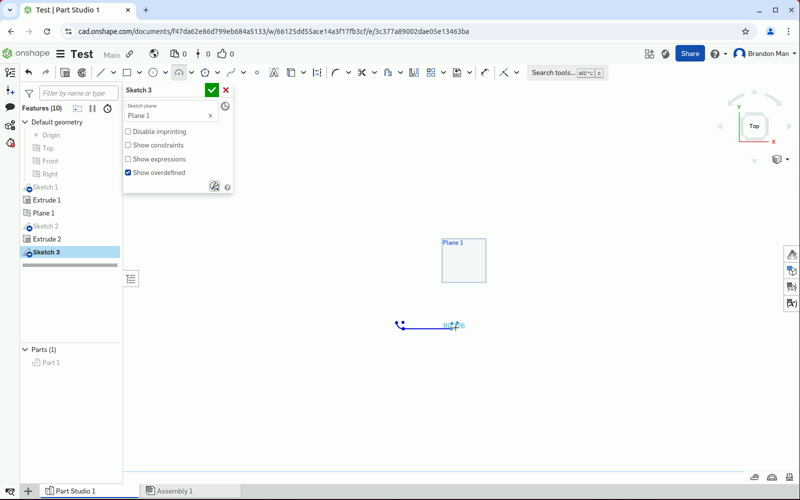
scroll(6)
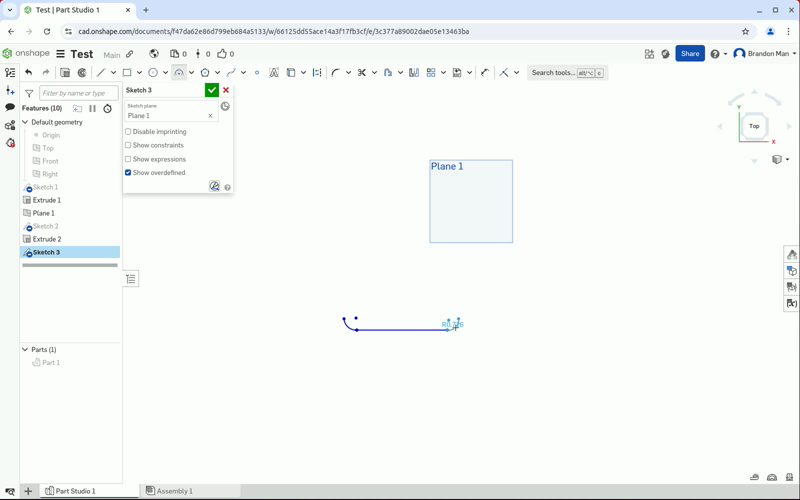
scroll(6)
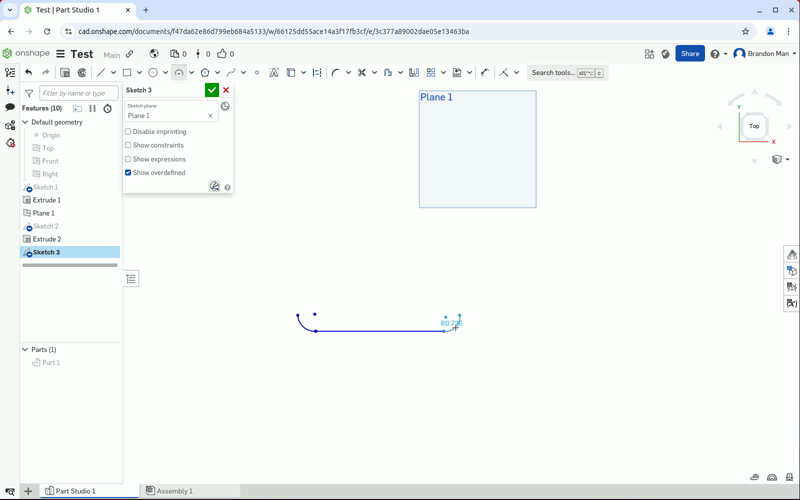
scroll(6)
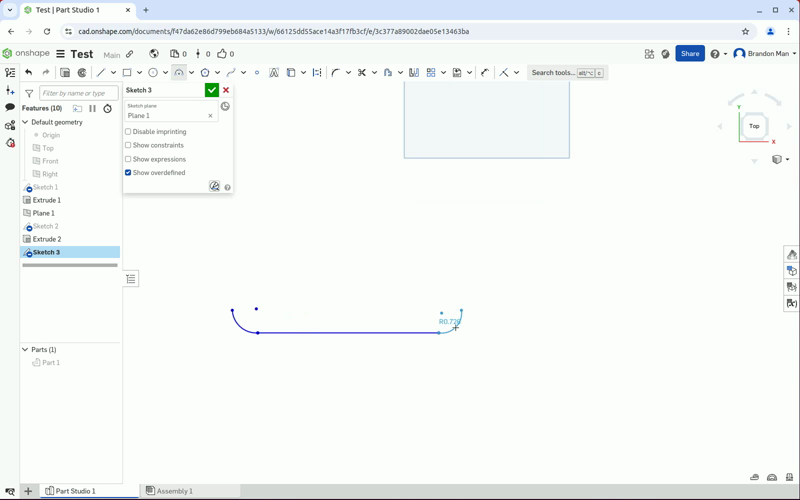
scroll(6)
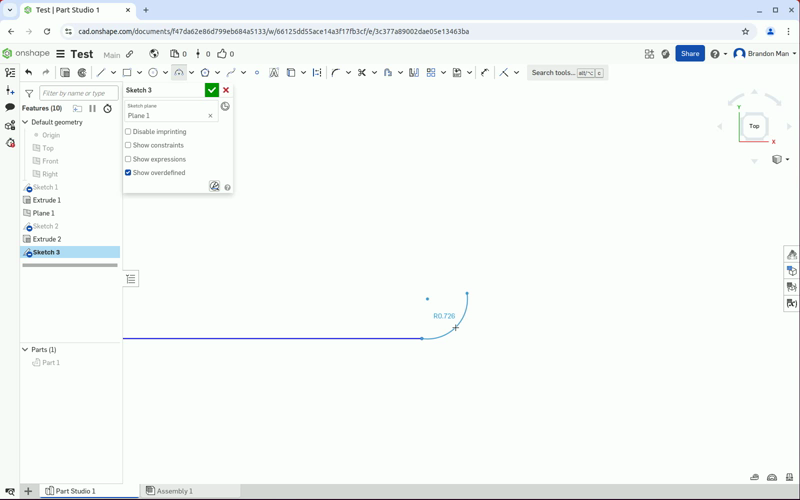
click(455, 327)
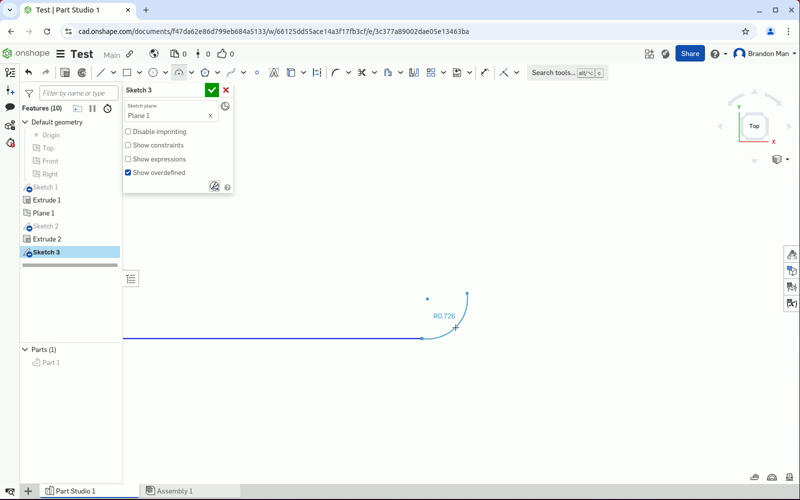
scroll(-6)
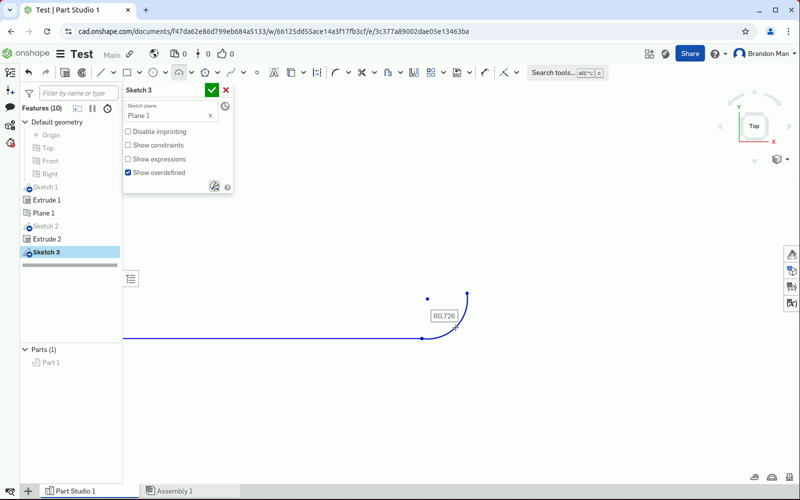
scroll(-6)
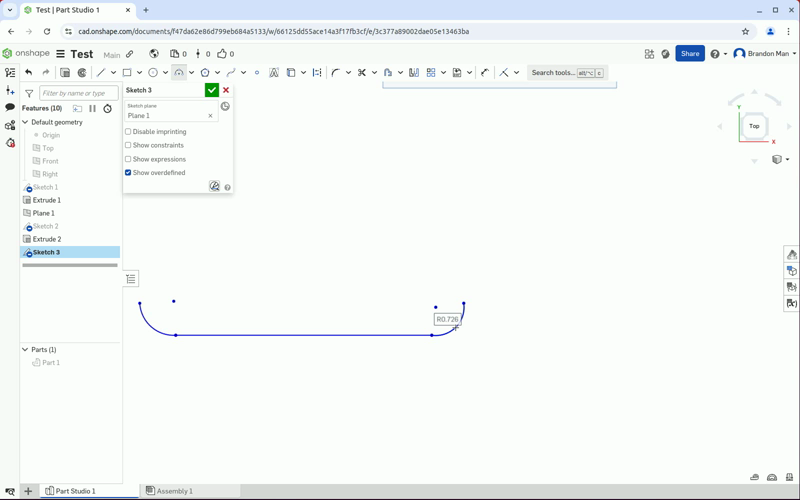
scroll(-6)
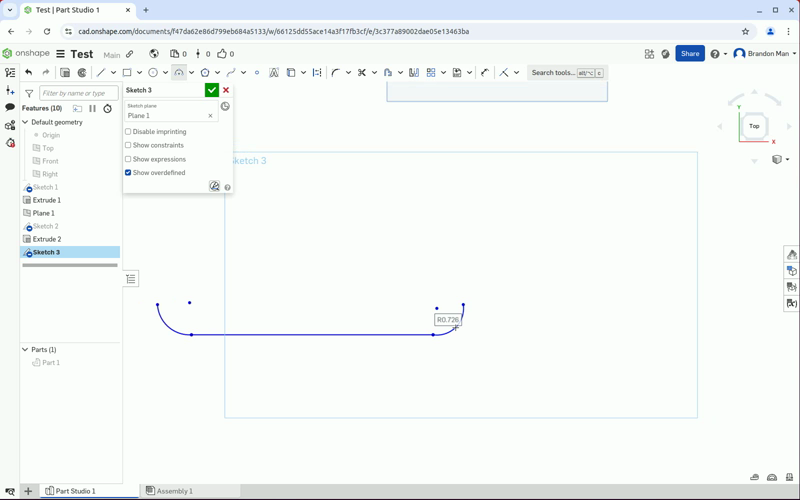
scroll(-6)
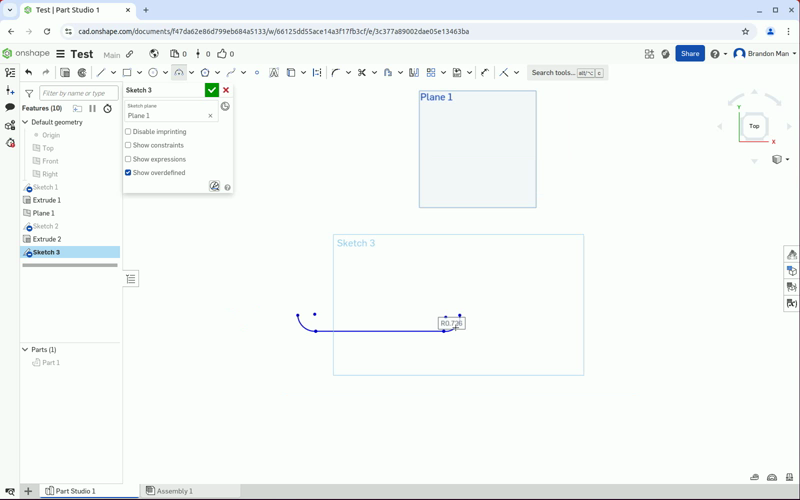
scroll(-6)
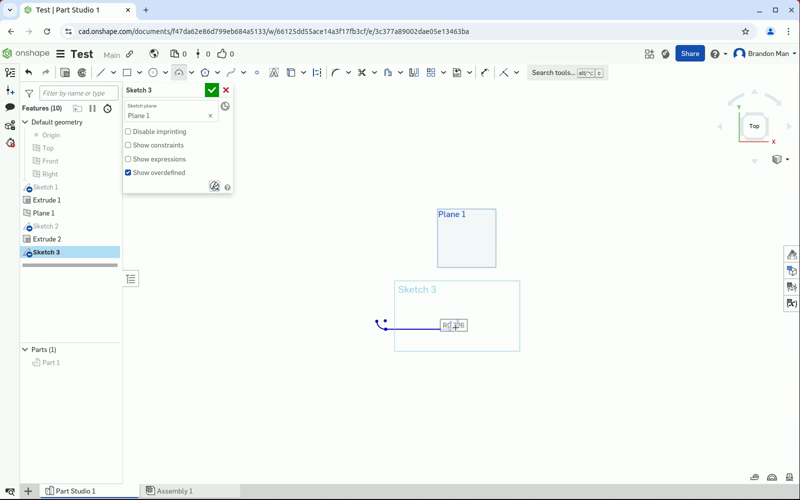
scroll(-6)
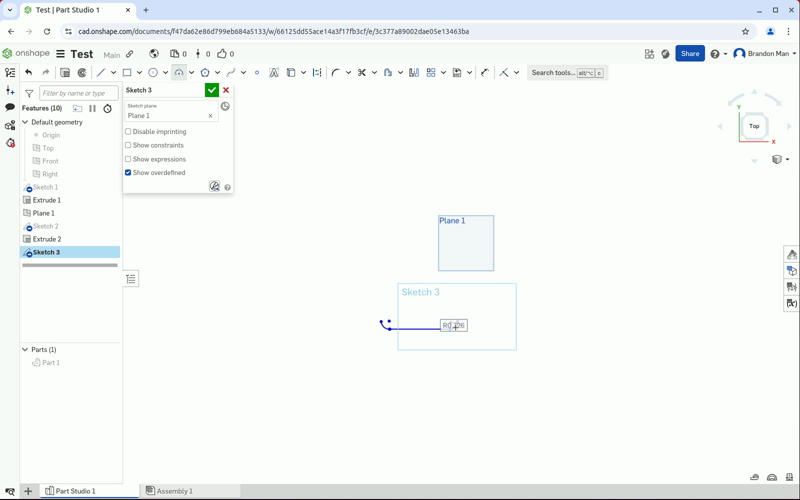
scroll(-6)
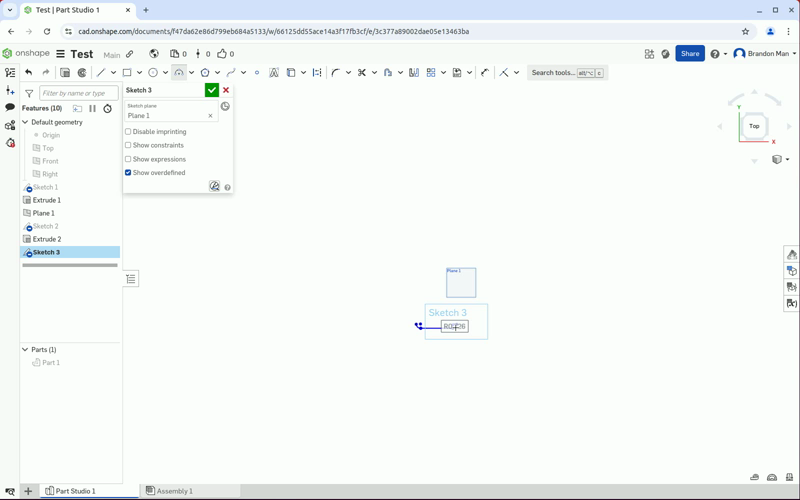
key_up(shift)
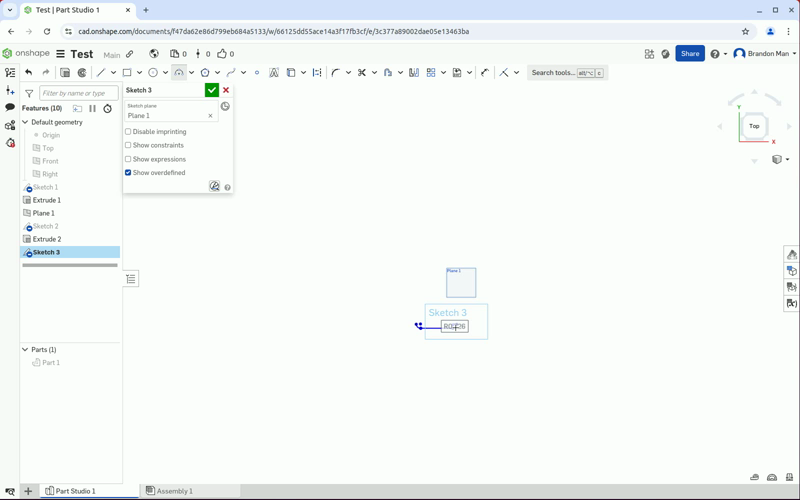
key(esc)
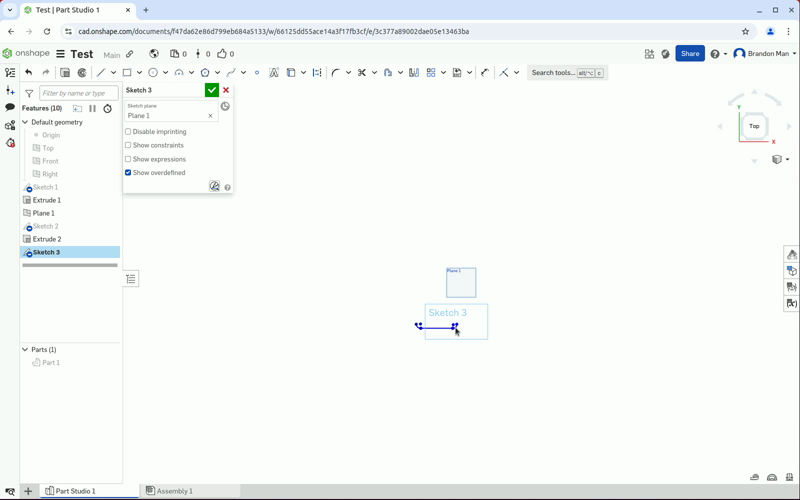
key(l)
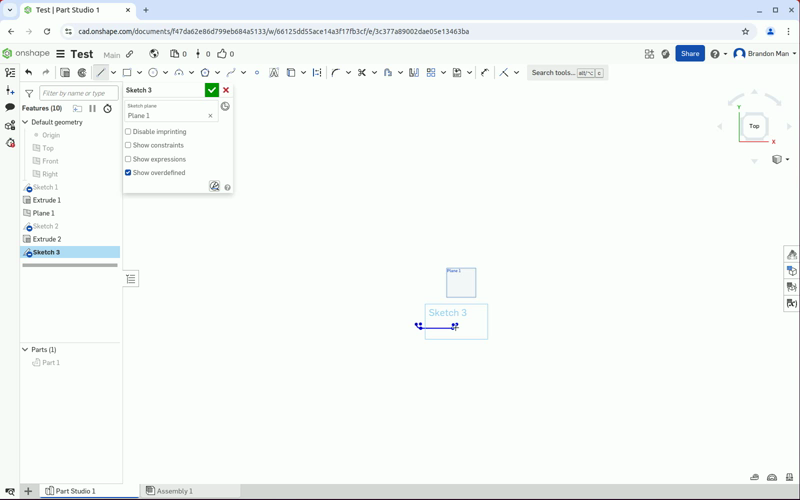
mouse_move(456, 324)
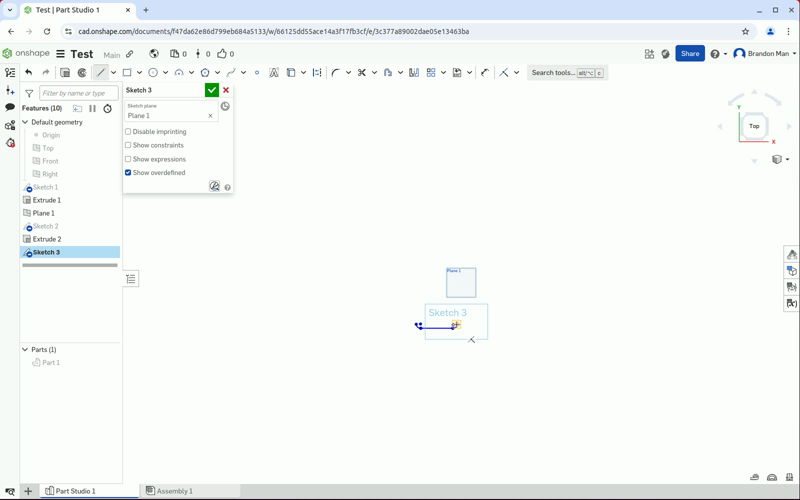
scroll(6)
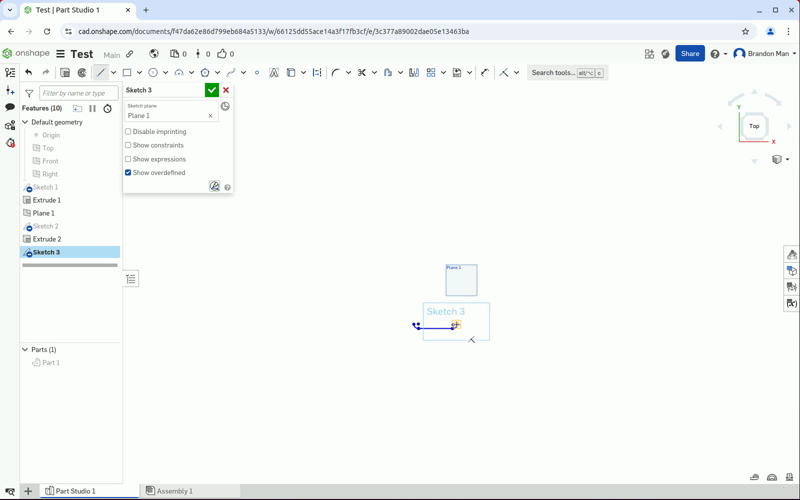
scroll(6)
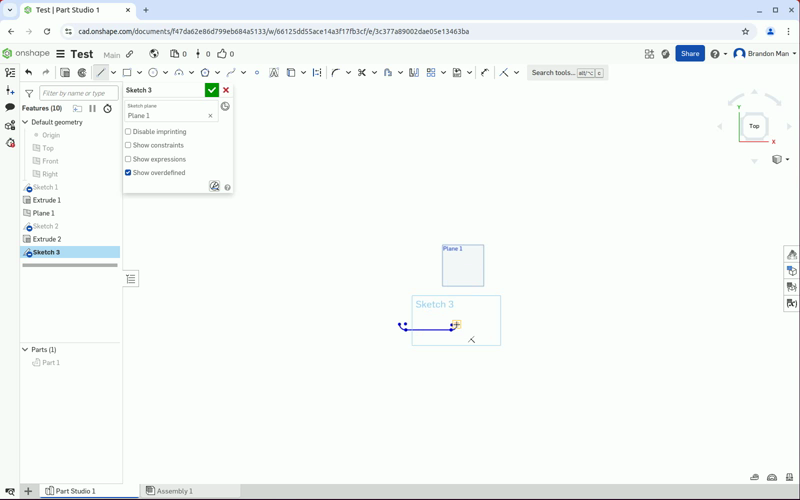
scroll(6)
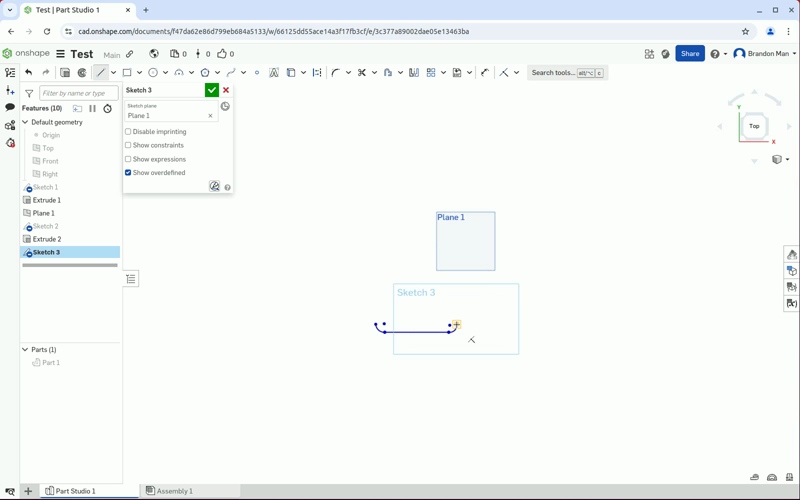
scroll(6)
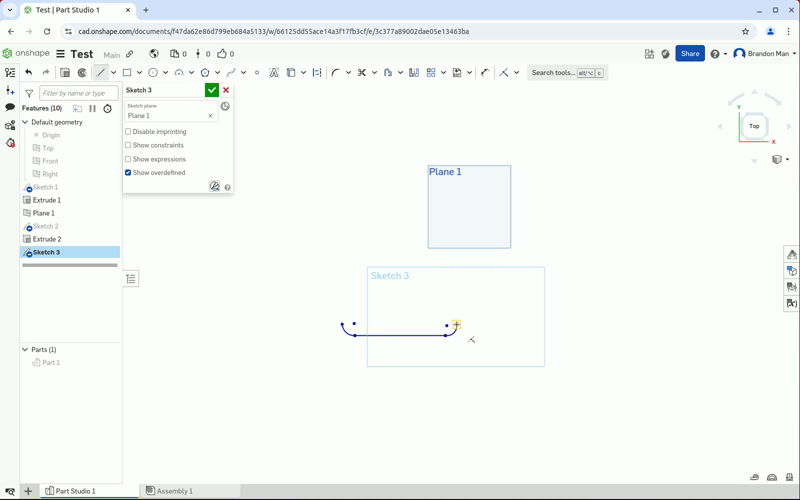
scroll(6)
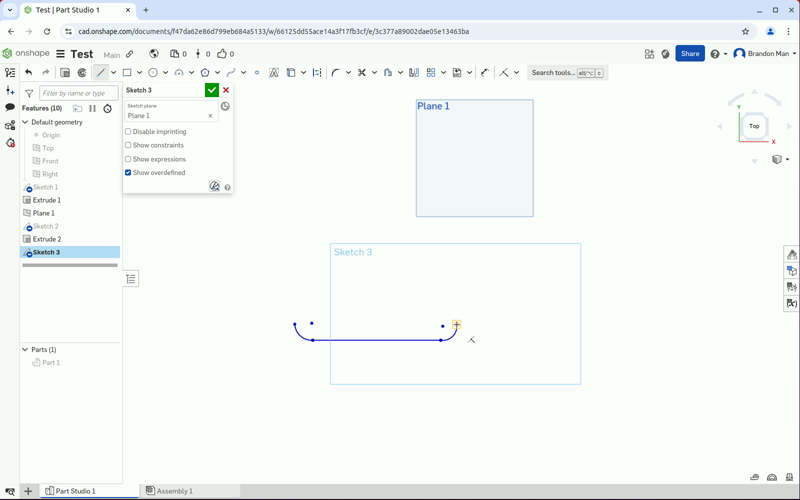
scroll(6)
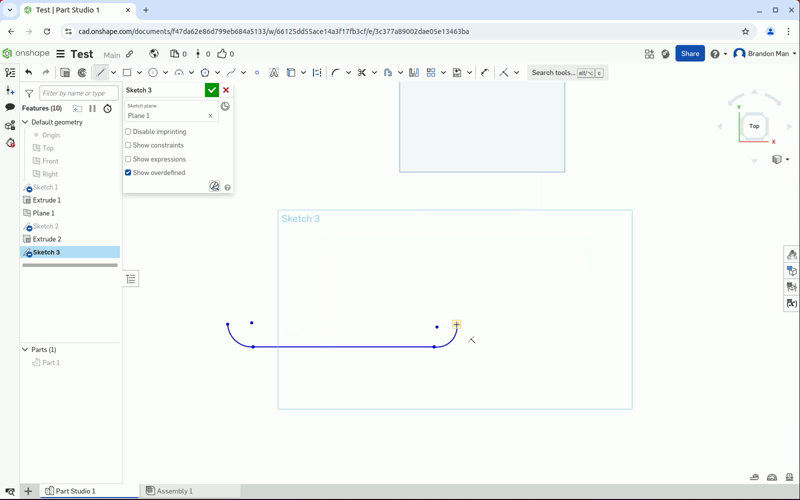
scroll(6)
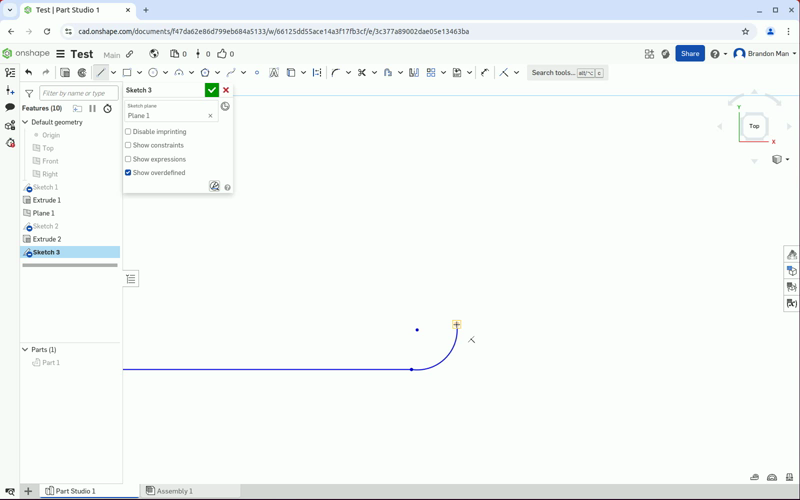
click(456, 324)
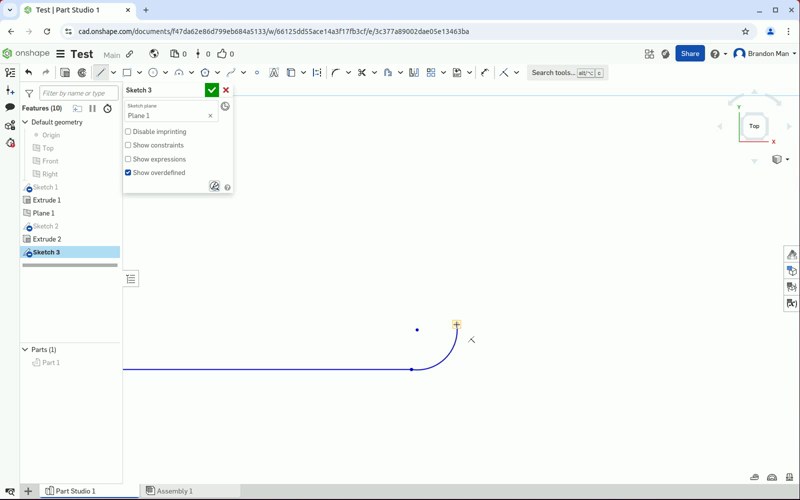
scroll(-6)
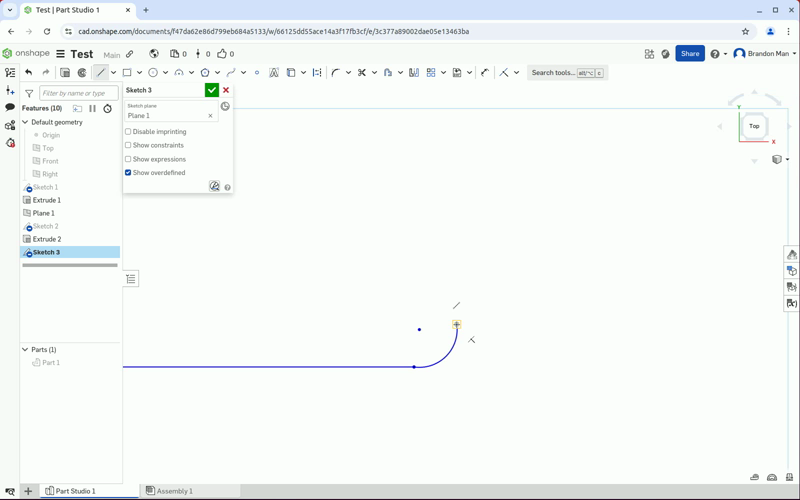
scroll(-6)
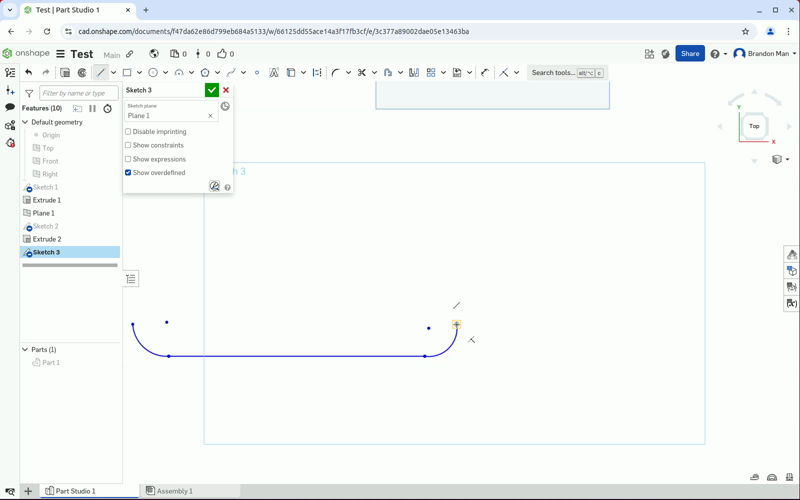
scroll(-6)
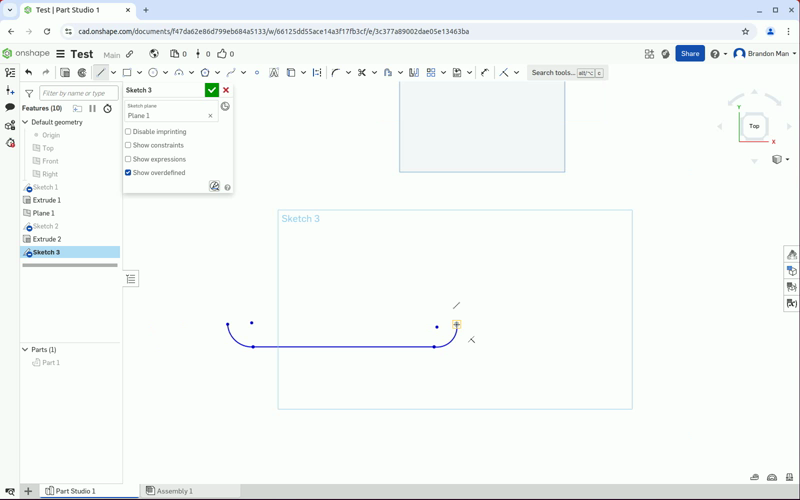
scroll(-6)
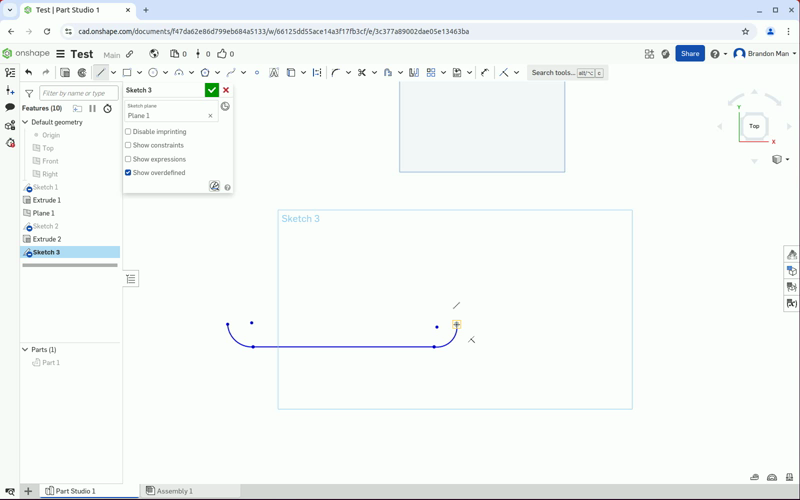
scroll(-6)
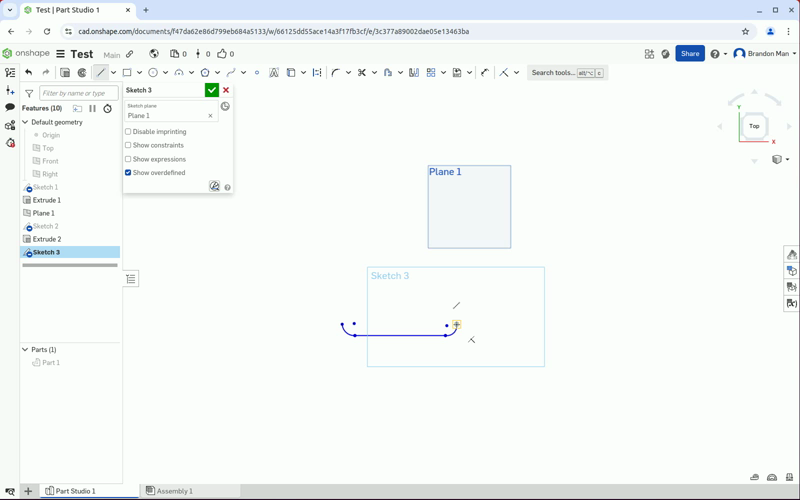
scroll(-6)
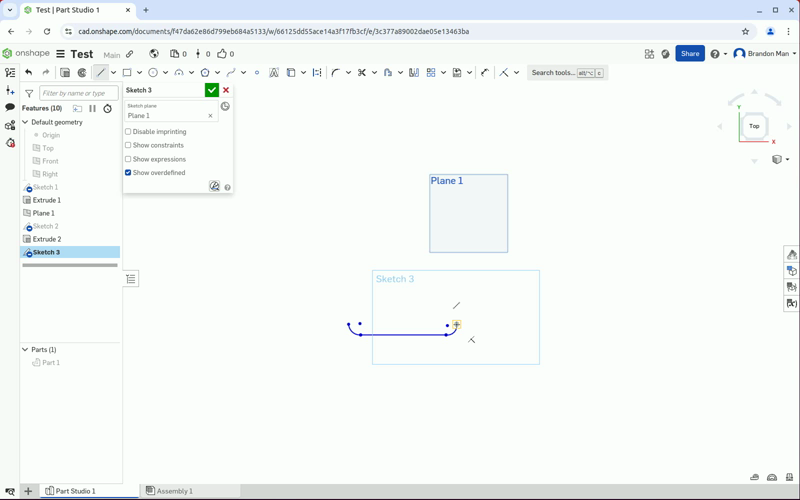
scroll(-6)
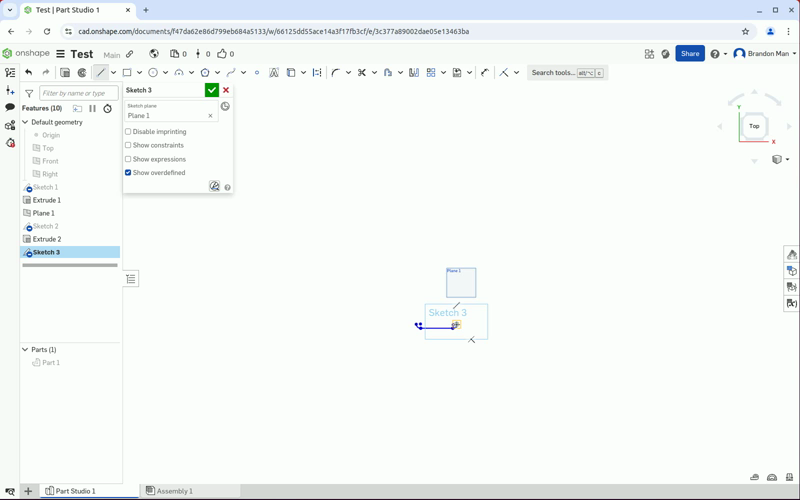
key_down(shift)
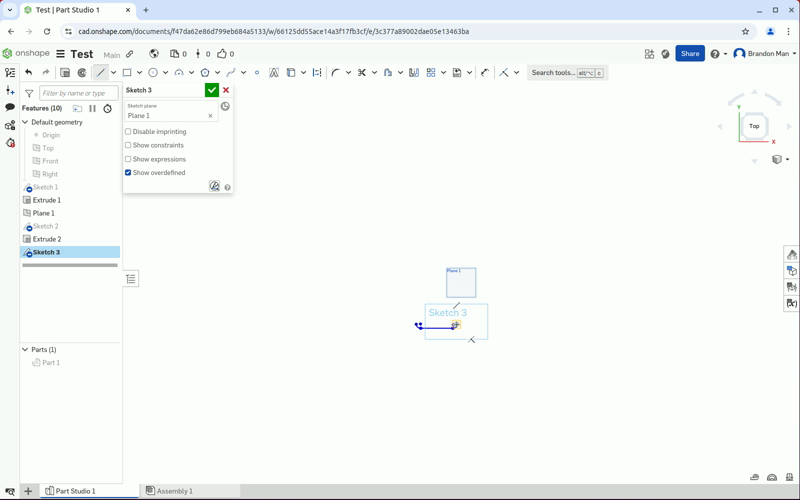
mouse_move(456, 245)
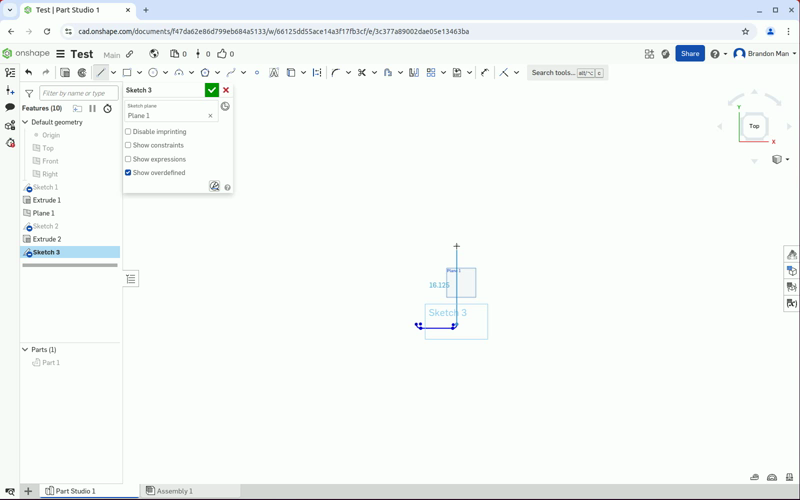
click(456, 245)
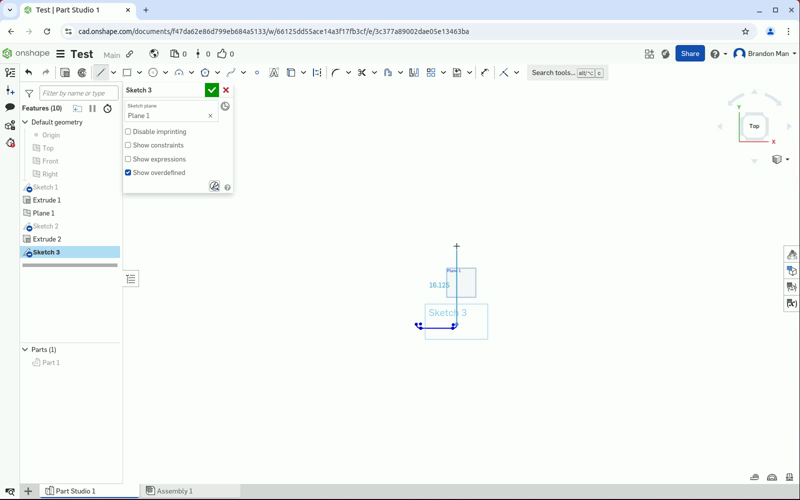
key_up(shift)
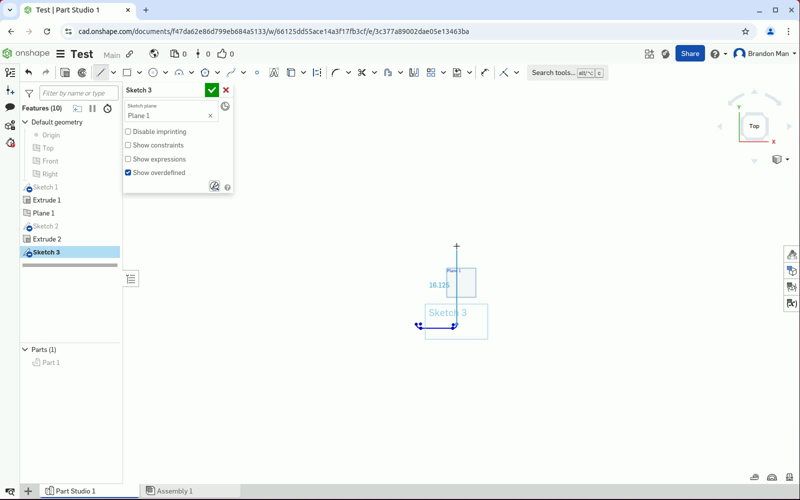
key(esc)
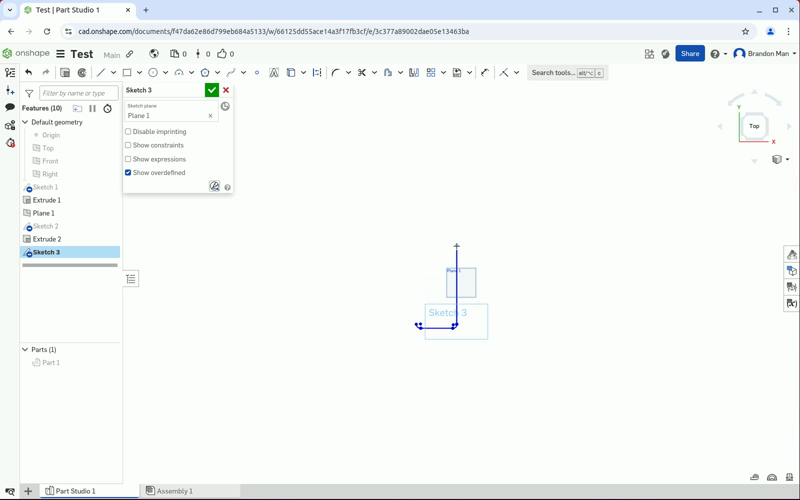
key(a)
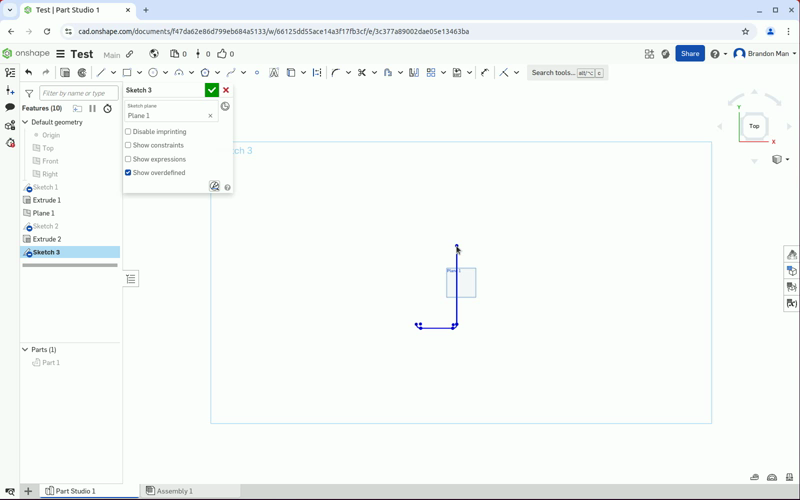
mouse_move(456, 245)
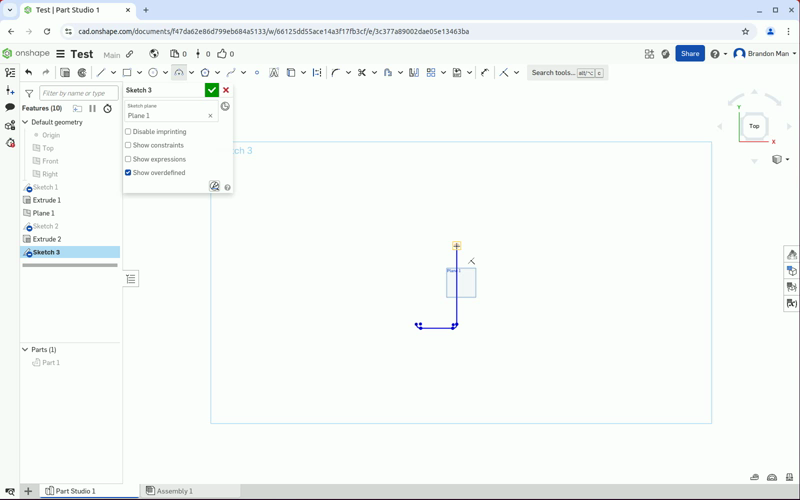
click(456, 245)
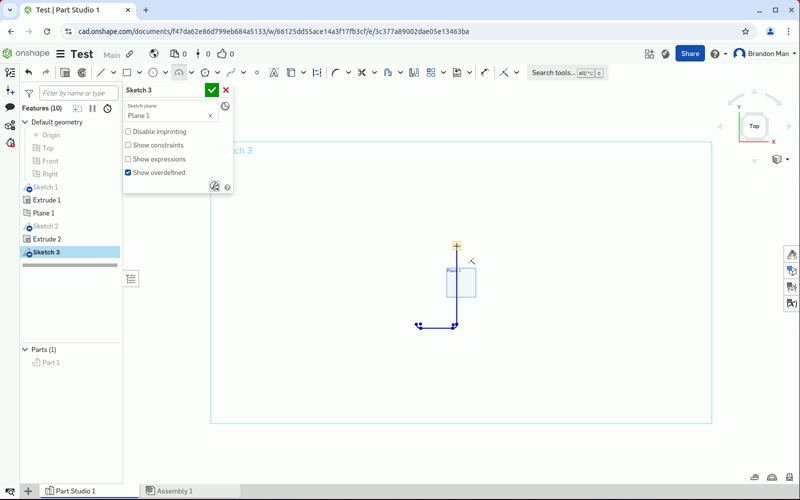
key_down(shift)
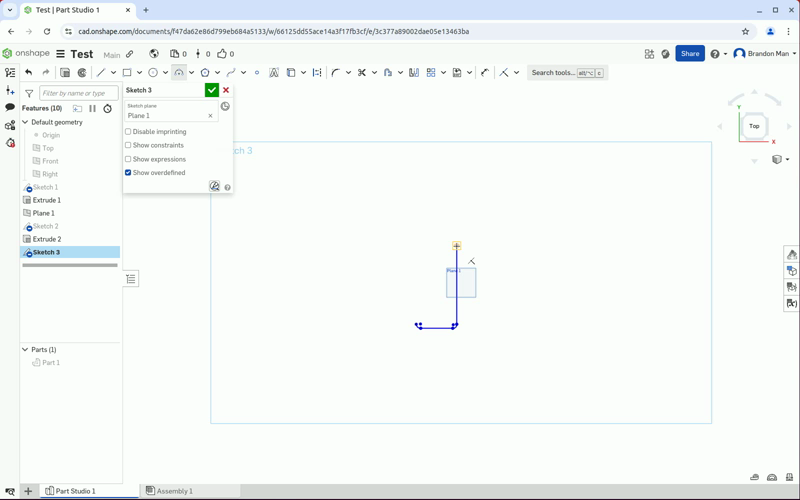
mouse_move(452, 241)
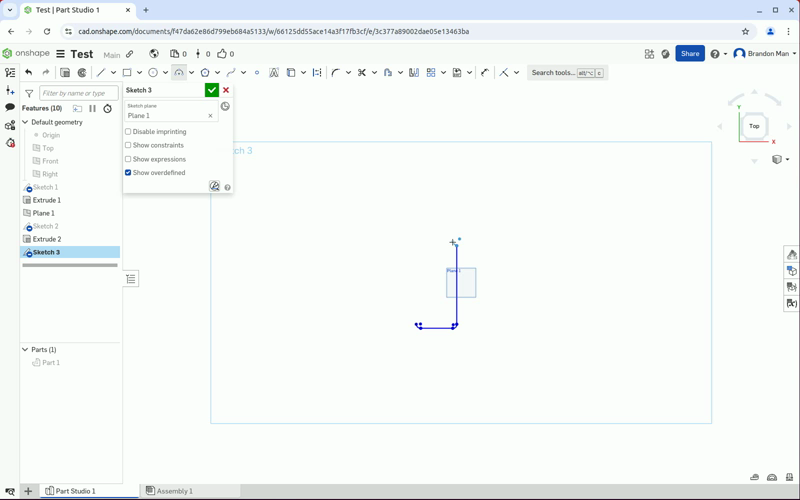
scroll(6)
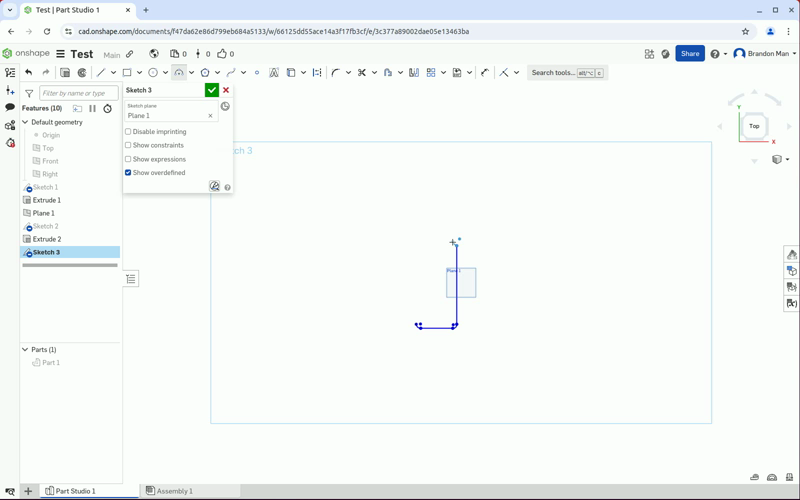
scroll(6)
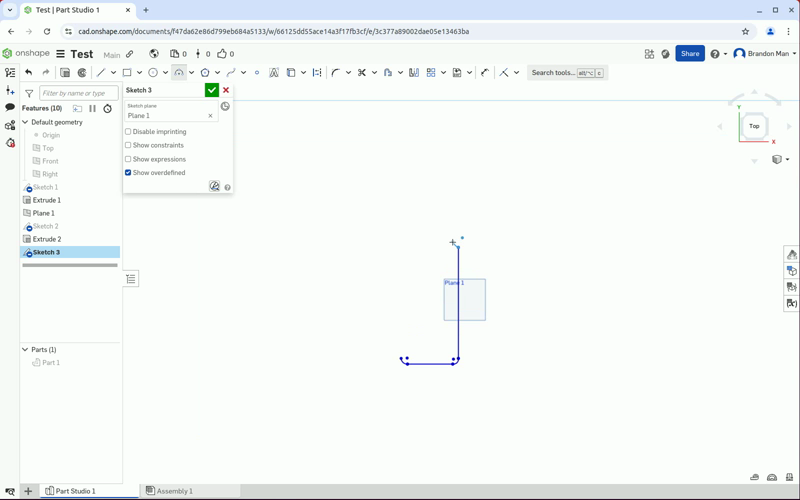
scroll(6)
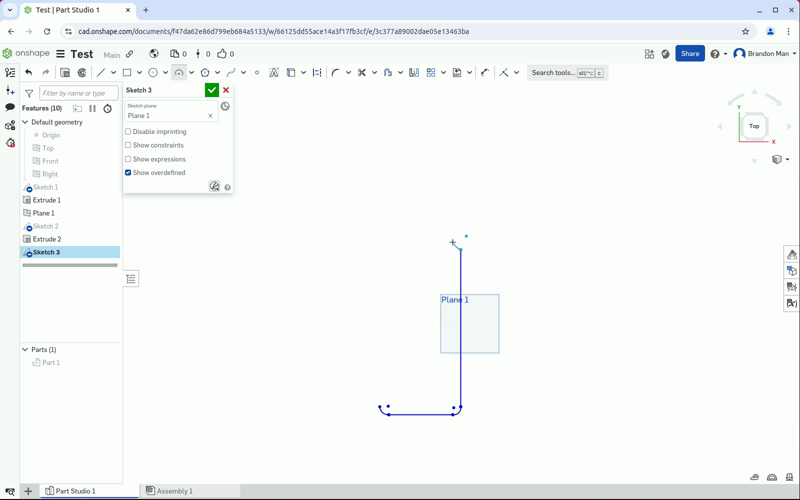
scroll(6)
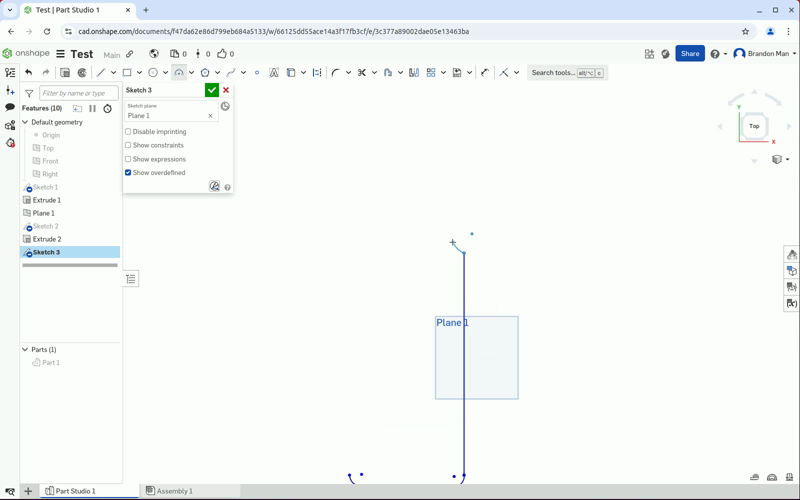
scroll(6)
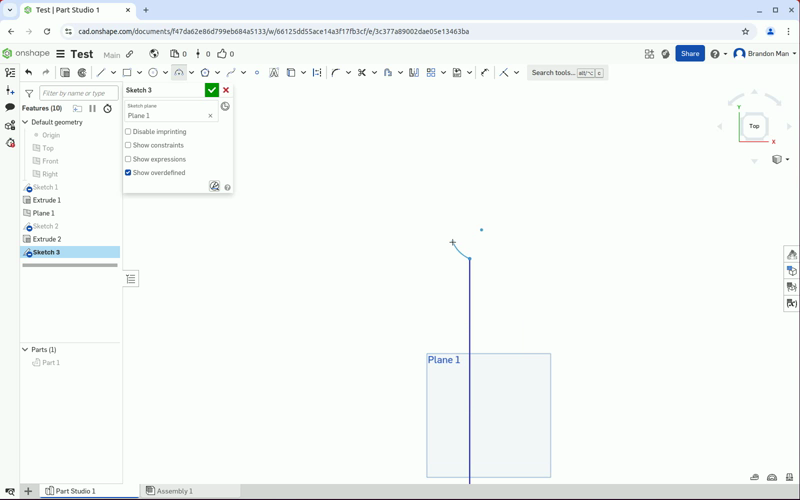
scroll(6)
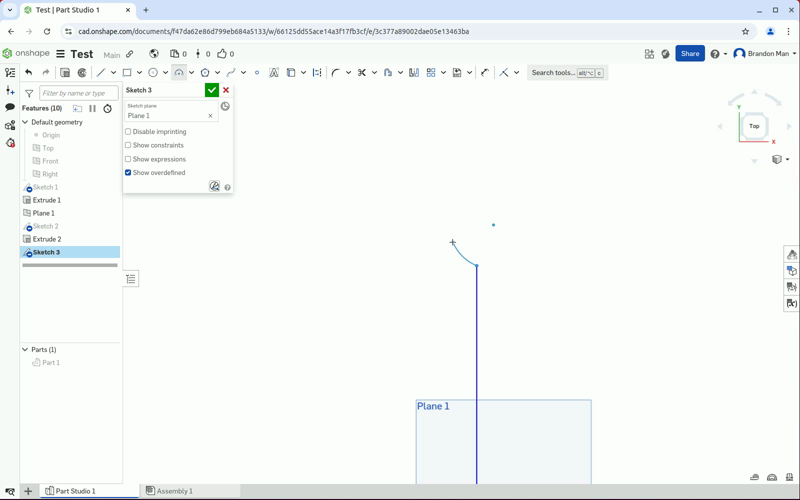
scroll(6)
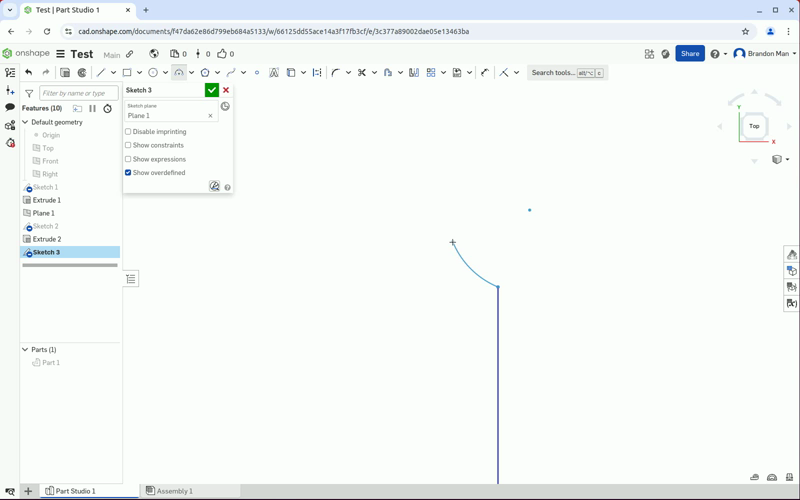
click(452, 241)
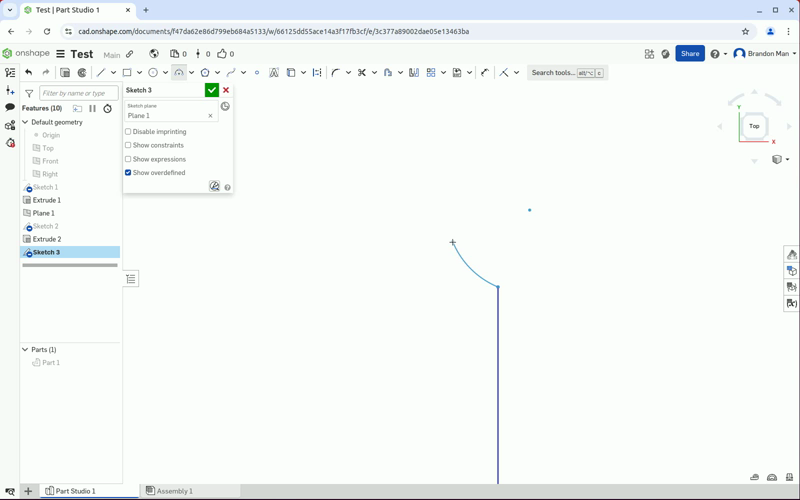
scroll(-6)
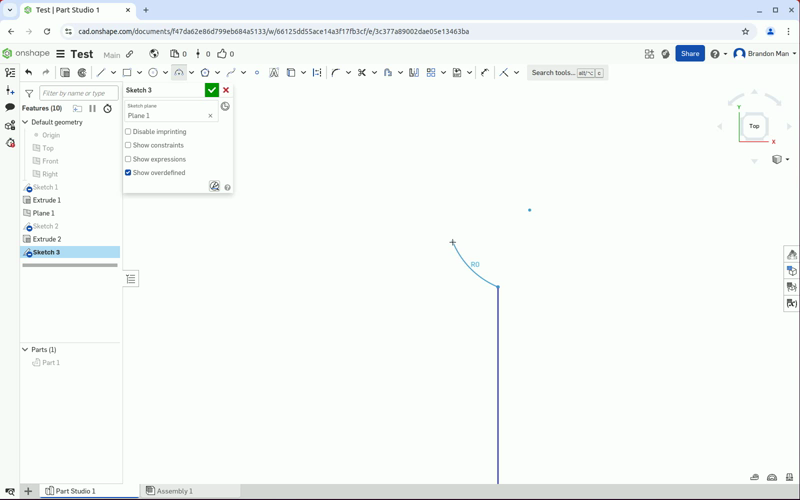
scroll(-6)
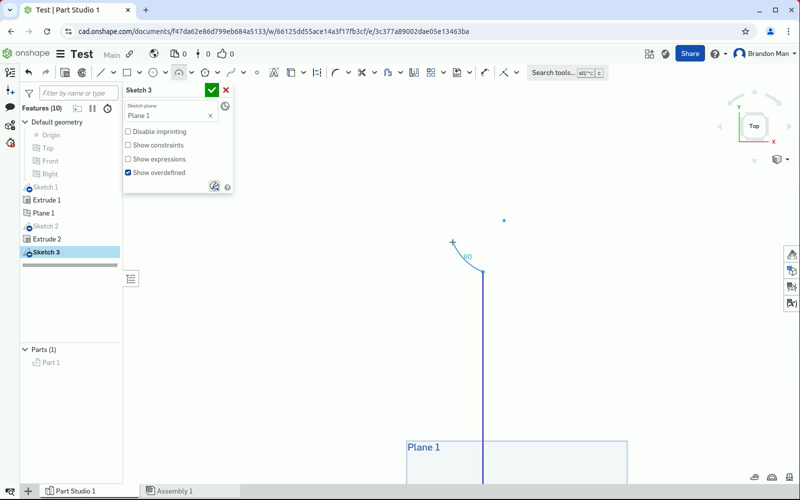
scroll(-6)
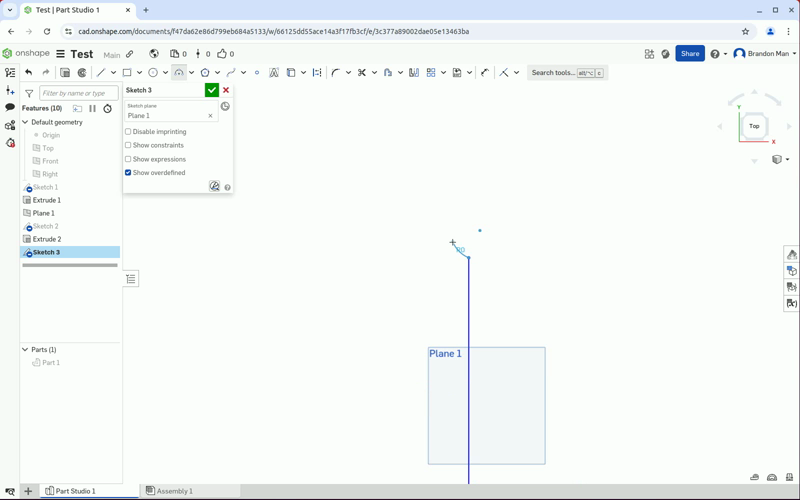
scroll(-6)
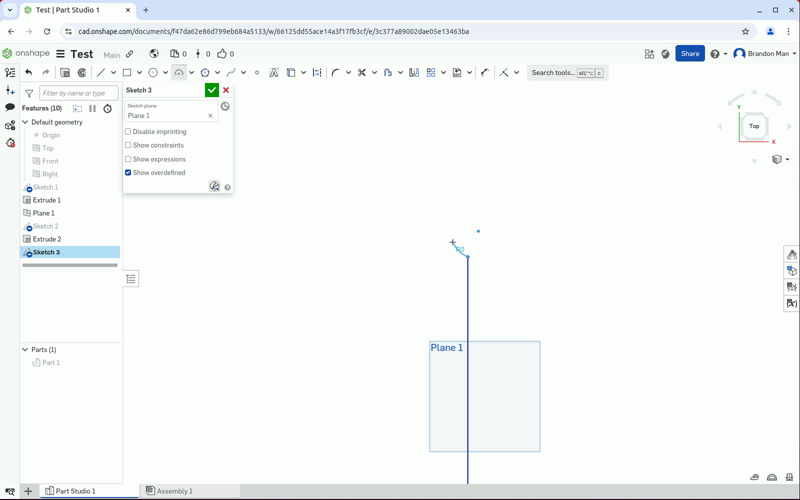
scroll(-6)
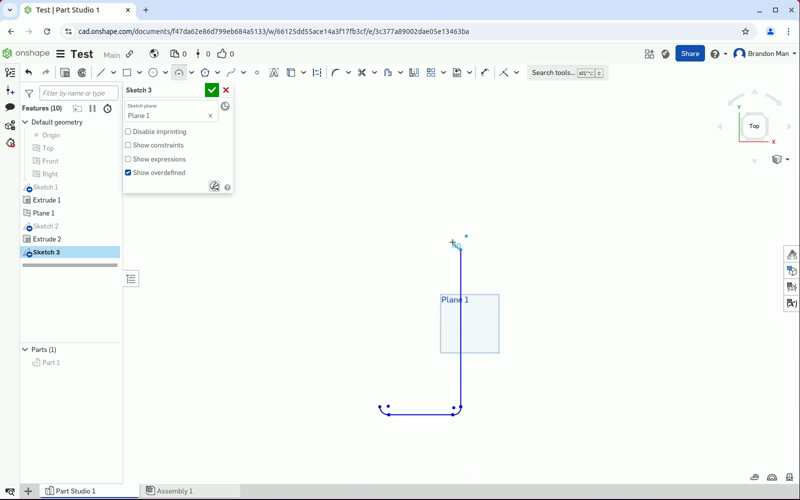
scroll(-6)
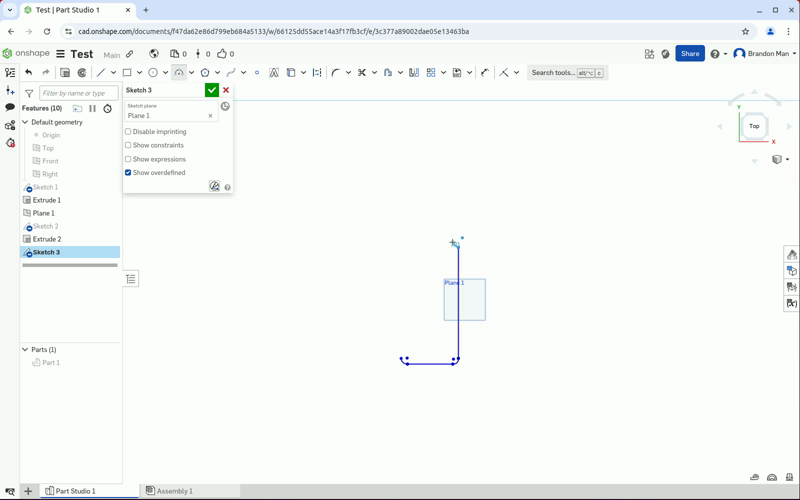
scroll(-6)
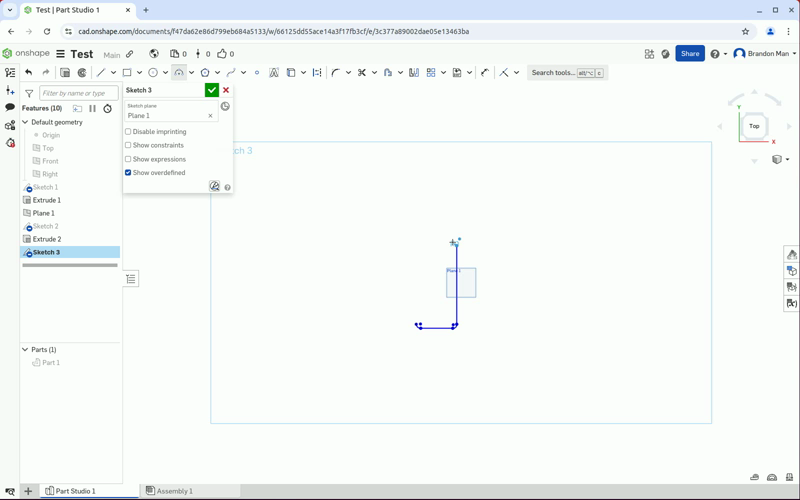
mouse_move(455, 242)
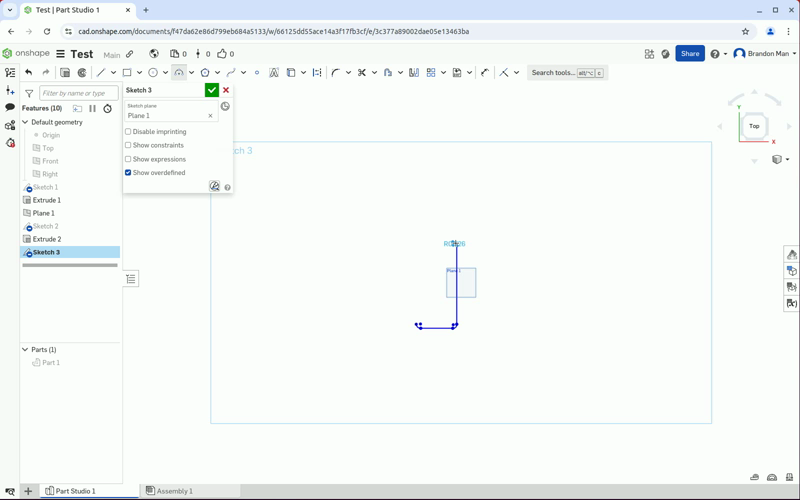
scroll(6)
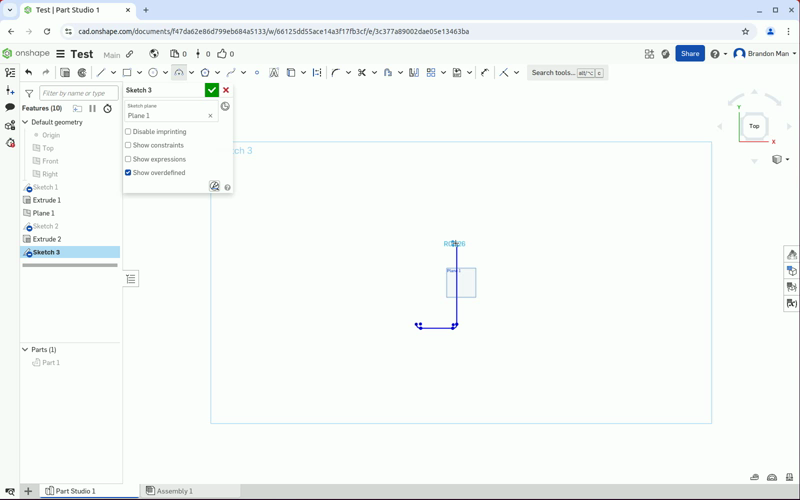
scroll(6)
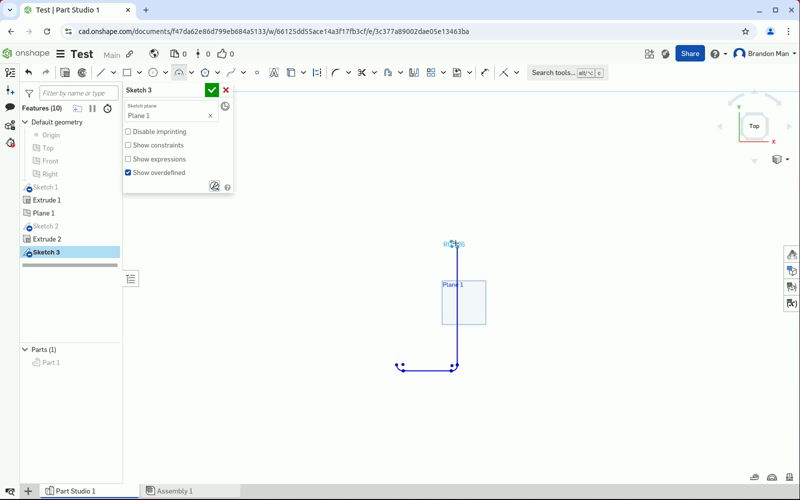
scroll(6)
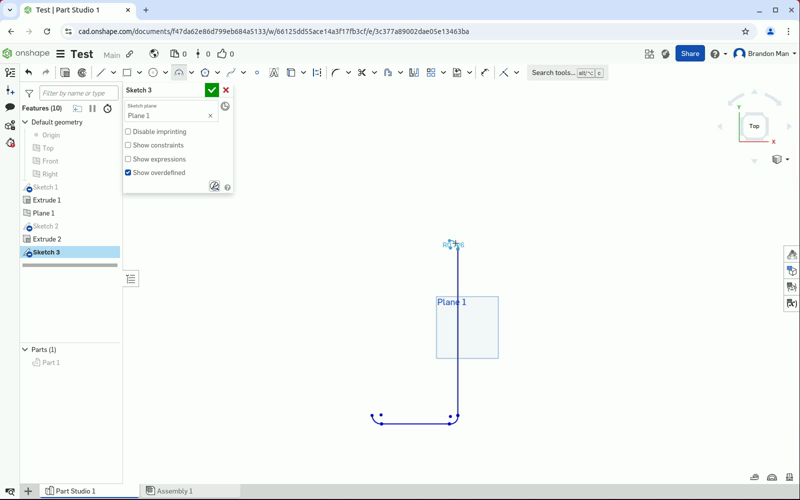
scroll(6)
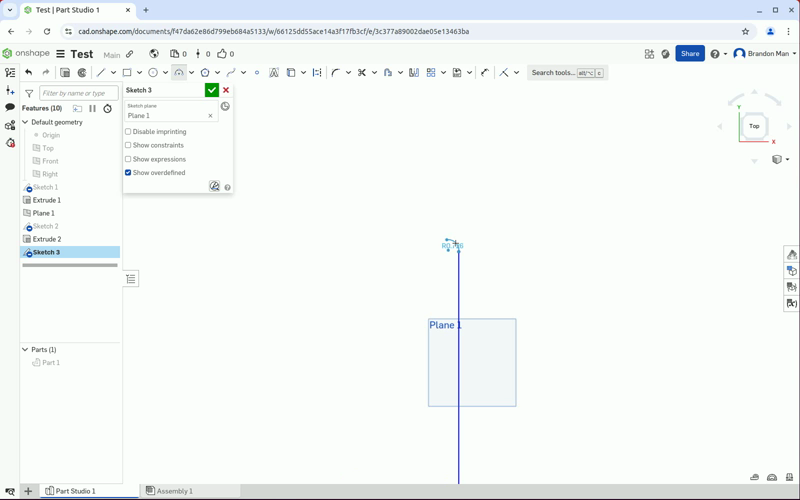
scroll(6)
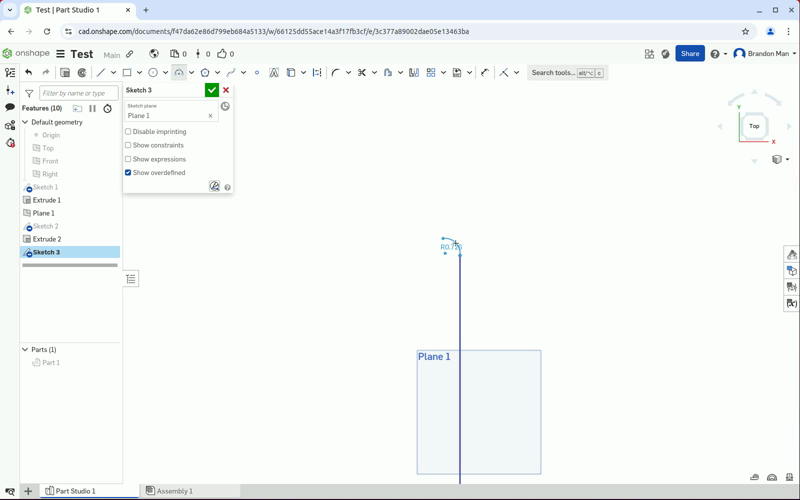
scroll(6)
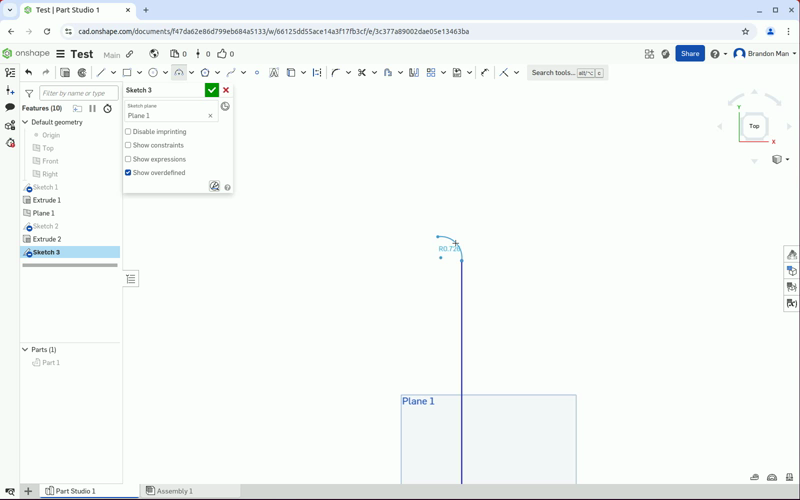
scroll(6)
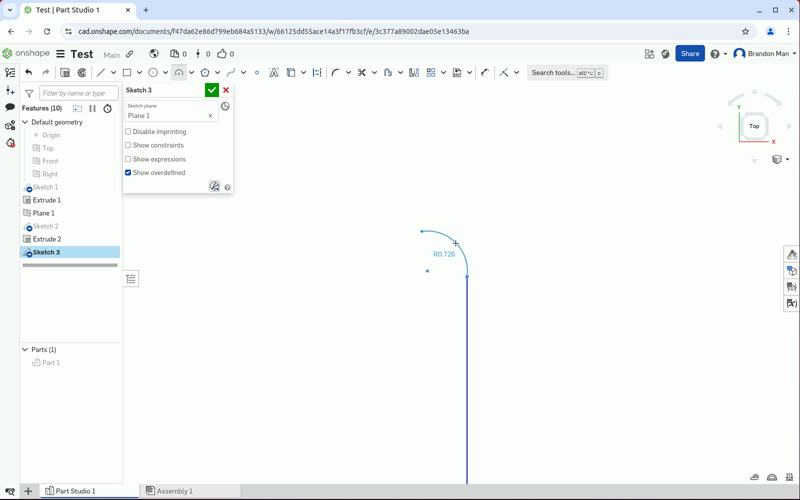
click(455, 242)
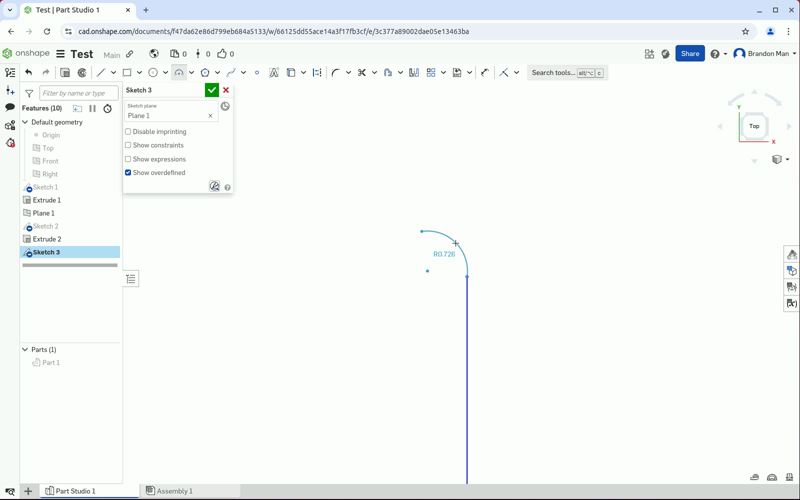
scroll(-6)
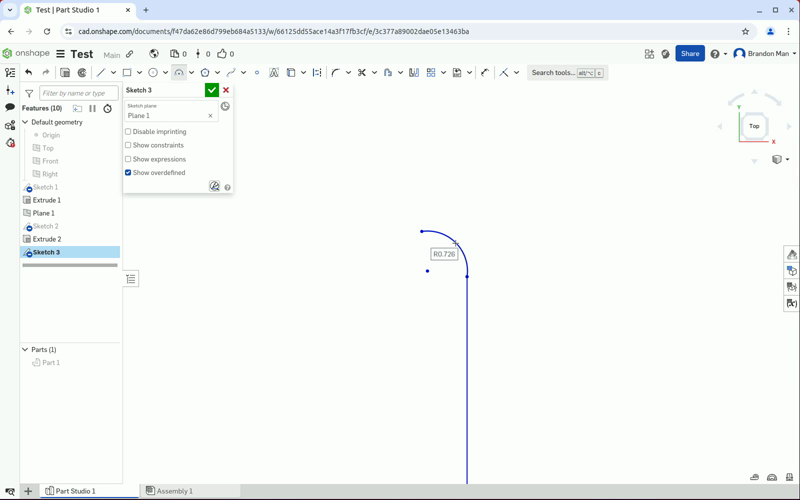
scroll(-6)
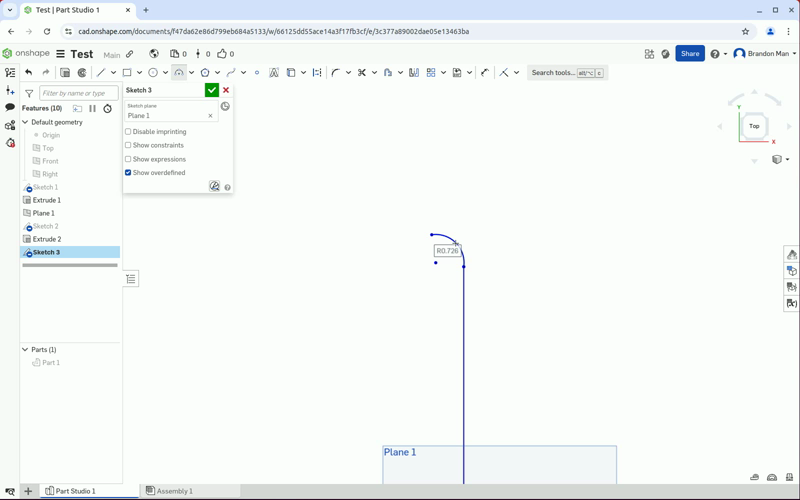
scroll(-6)
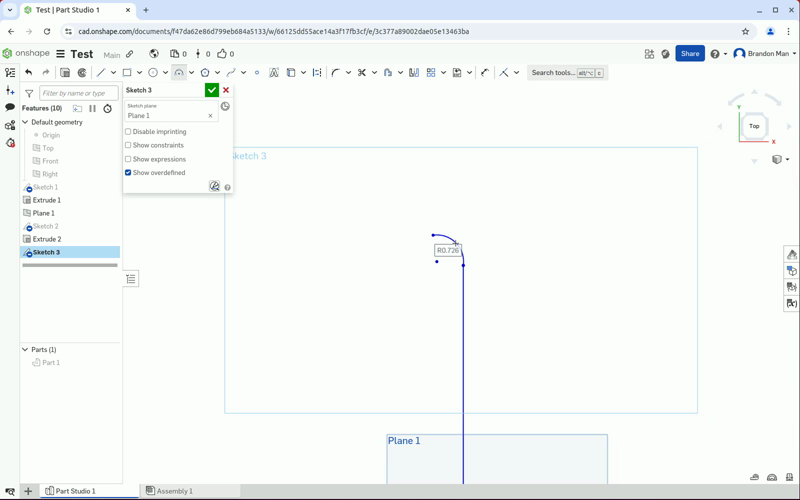
scroll(-6)
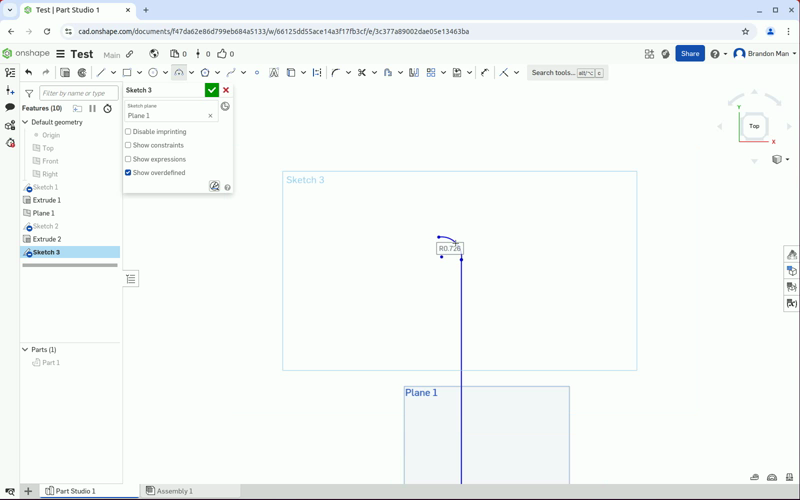
scroll(-6)
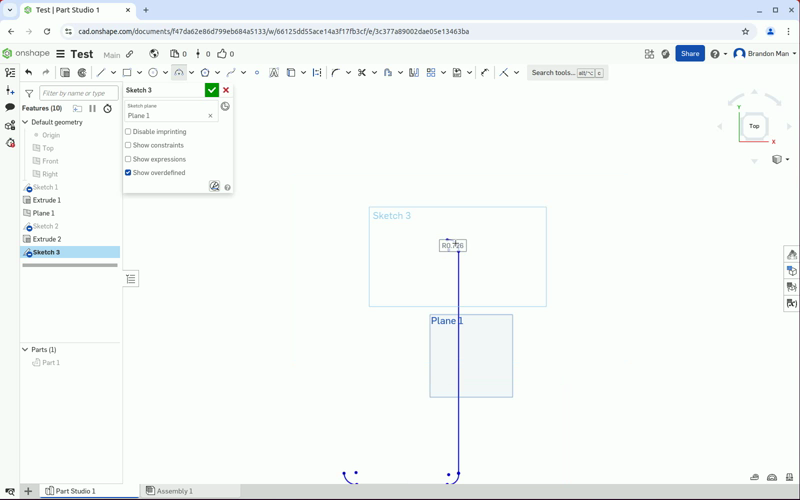
scroll(-6)
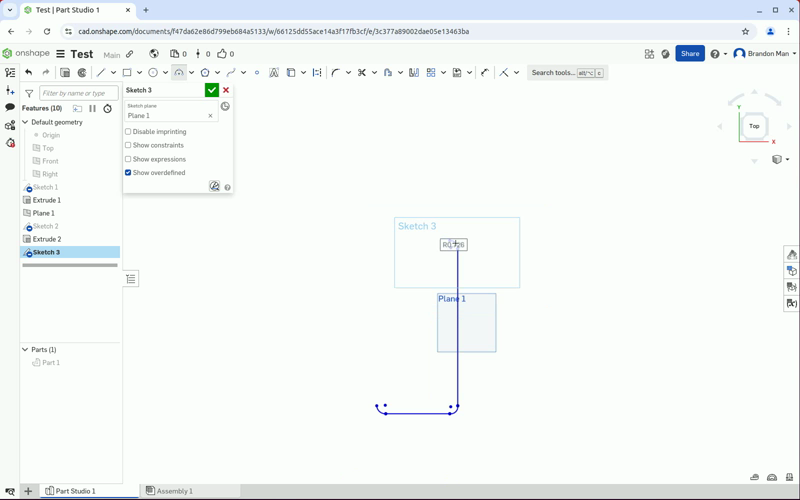
scroll(-6)
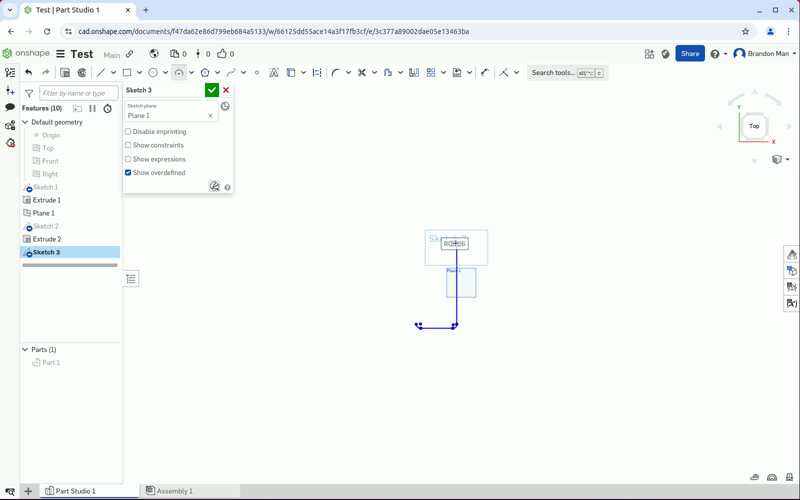
key_up(shift)
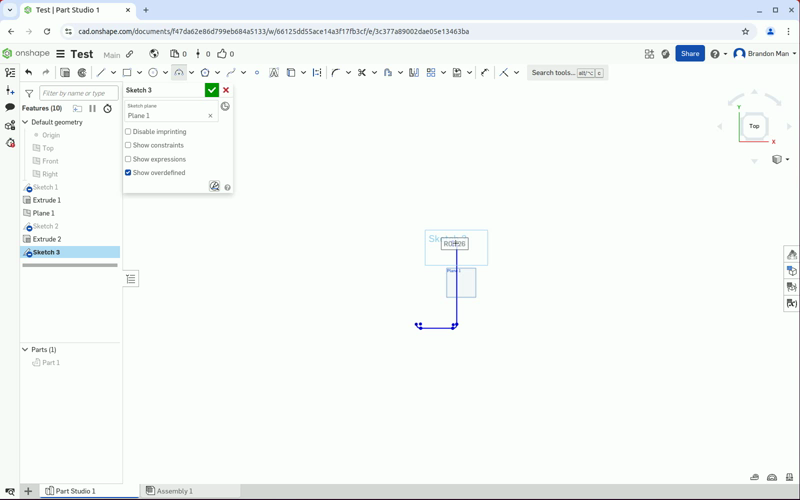
key(esc)
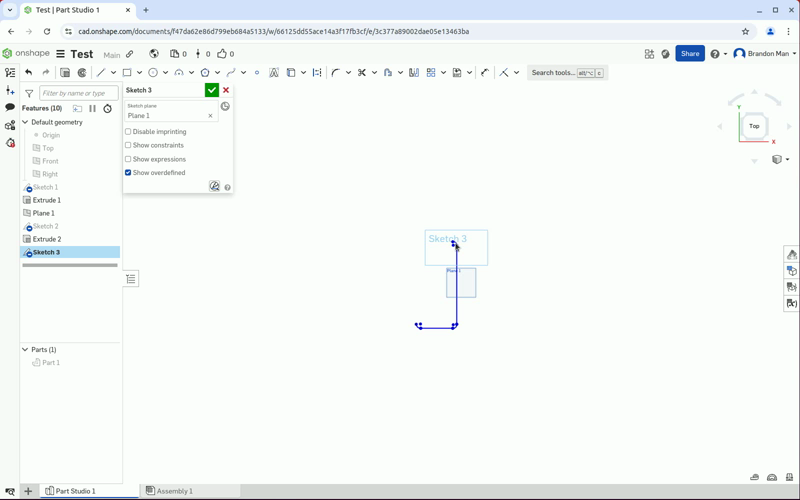
key(l)
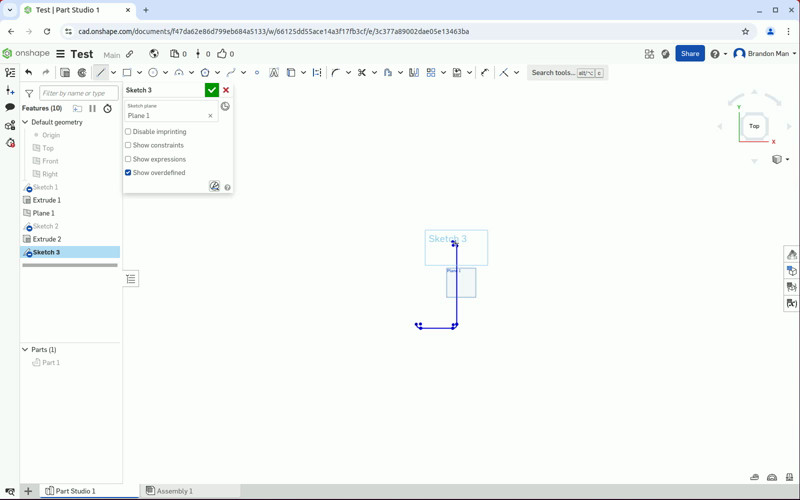
mouse_move(452, 241)
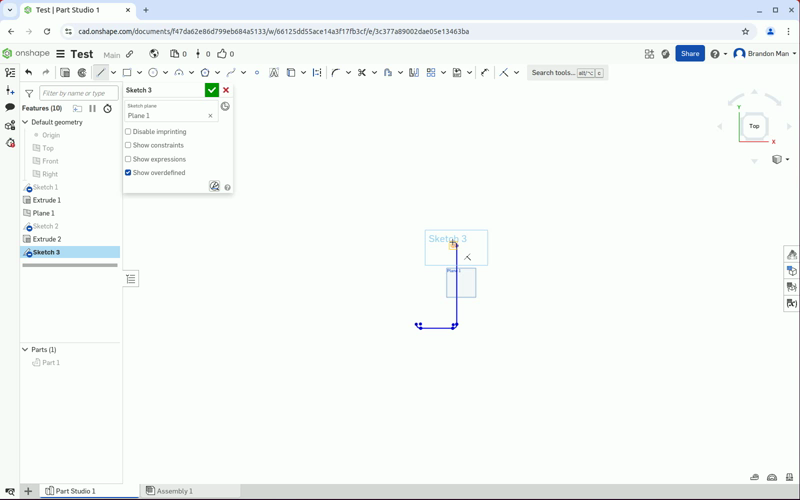
scroll(6)
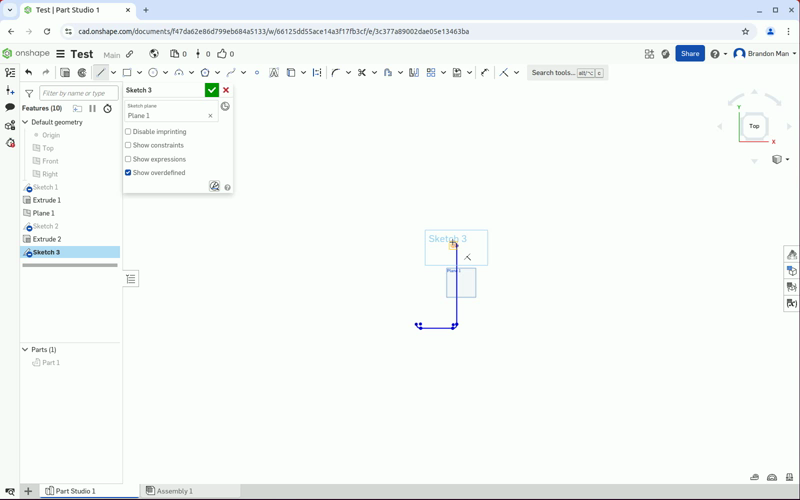
scroll(6)
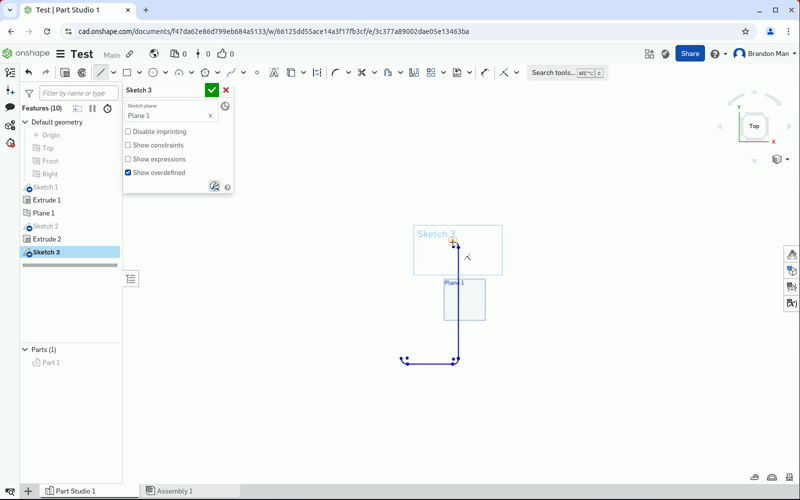
scroll(6)
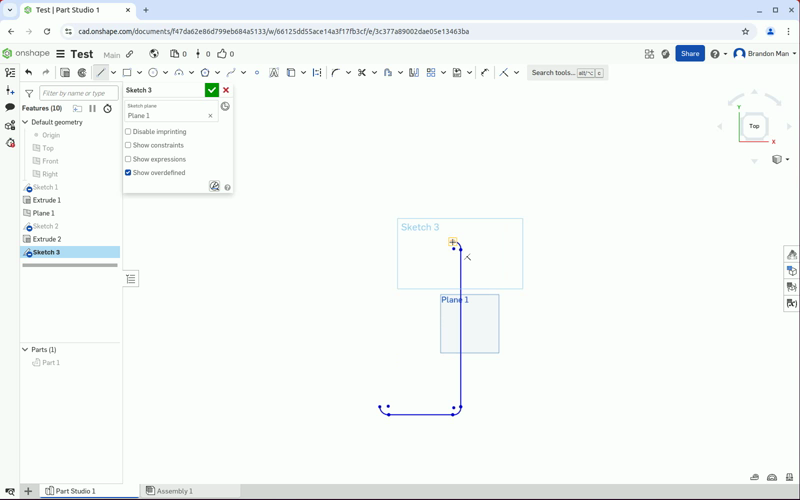
scroll(6)
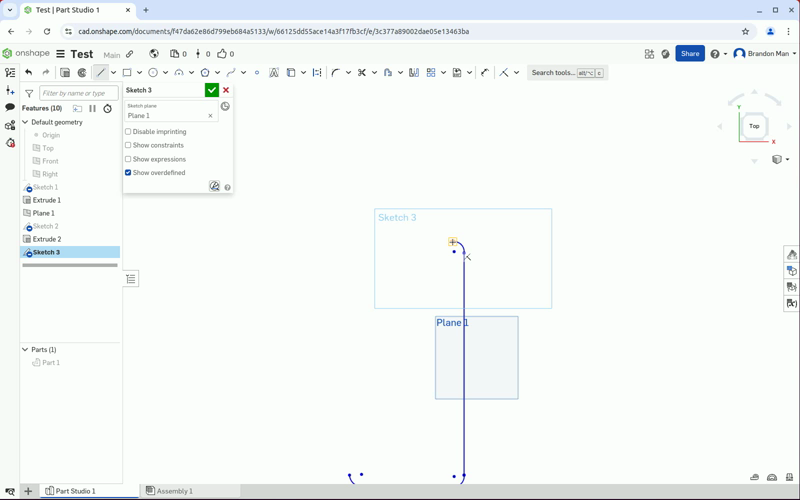
scroll(6)
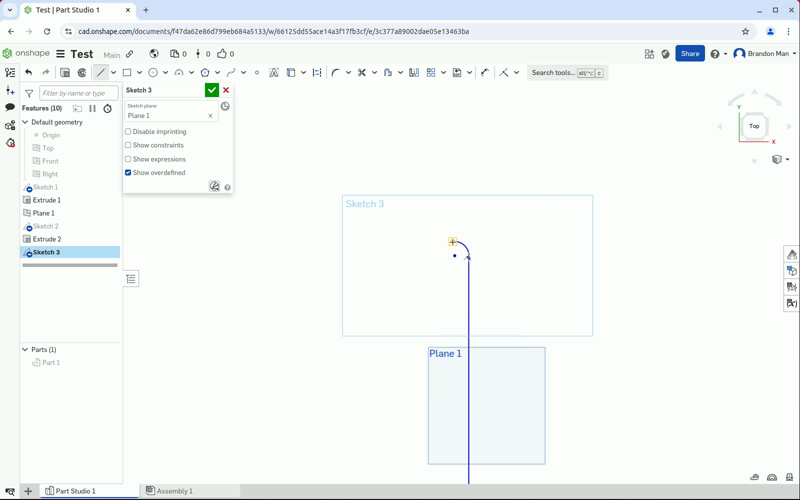
scroll(6)
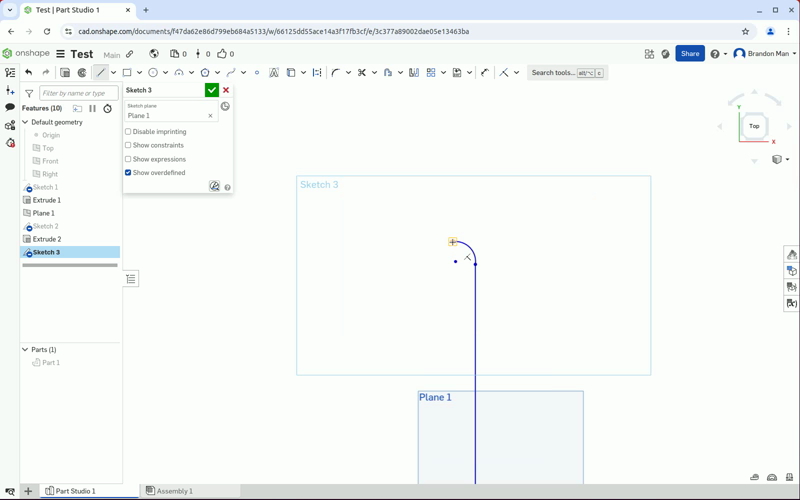
scroll(6)
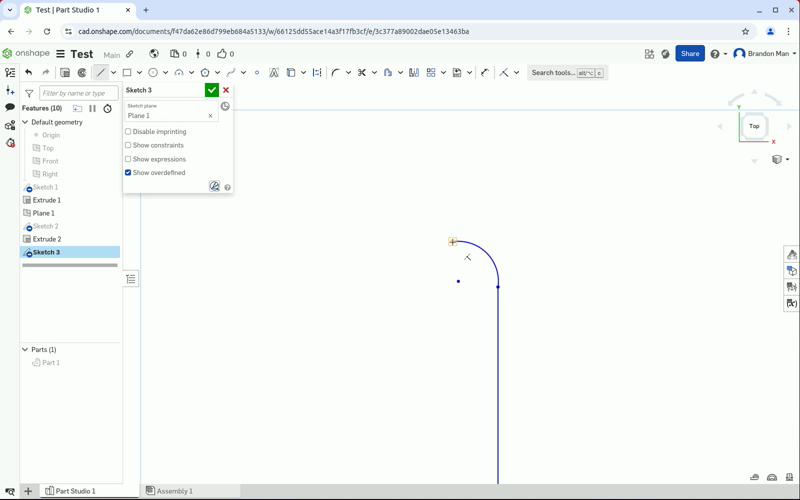
click(452, 241)
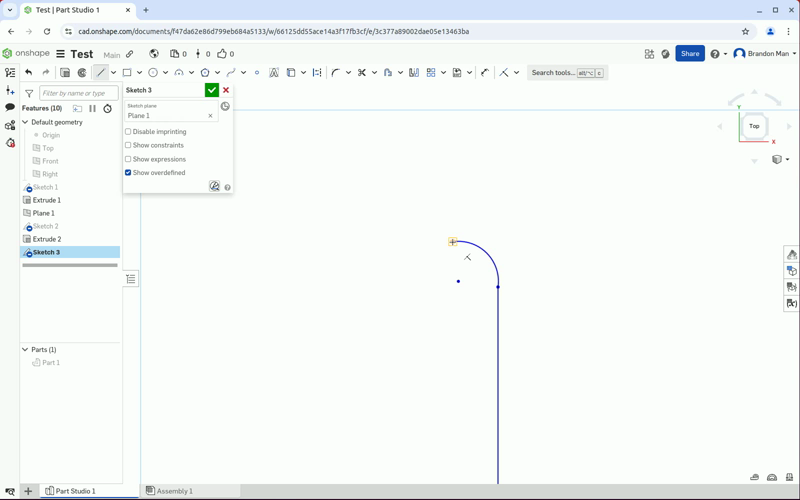
scroll(-6)
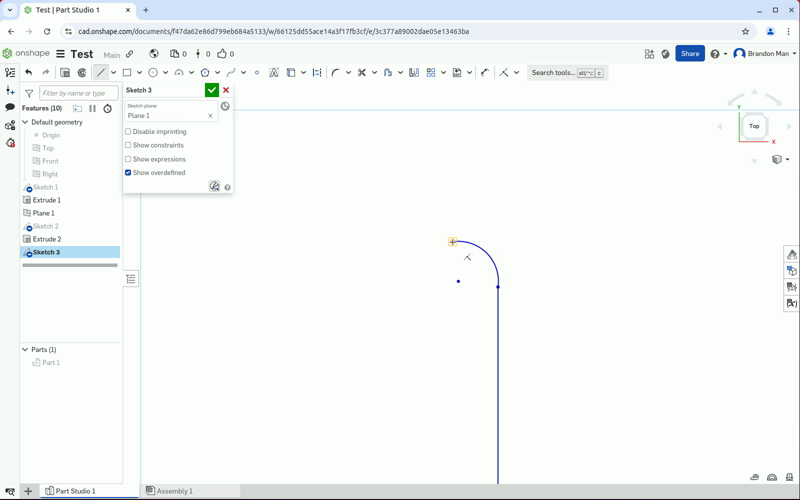
scroll(-6)
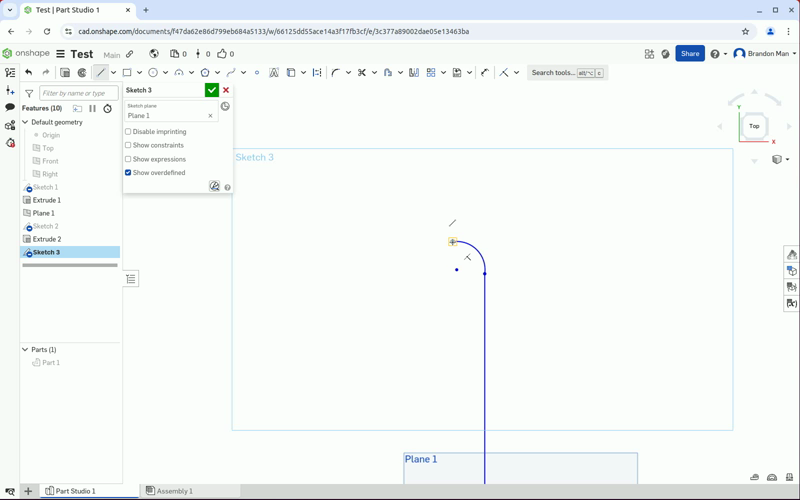
scroll(-6)
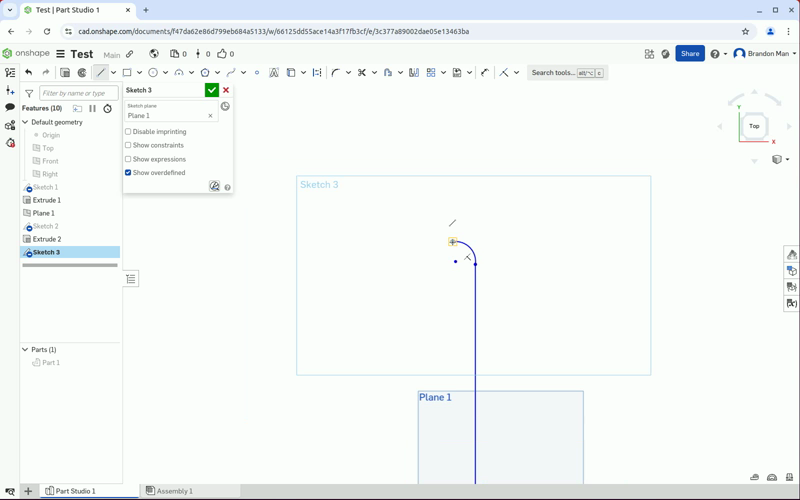
scroll(-6)
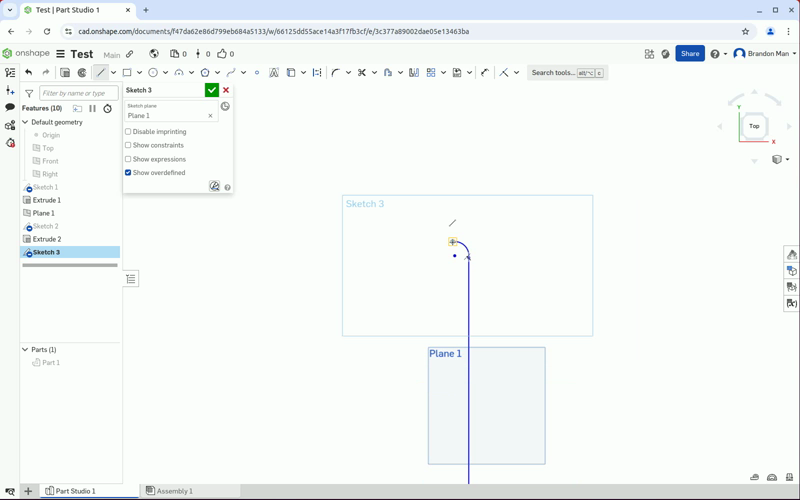
scroll(-6)
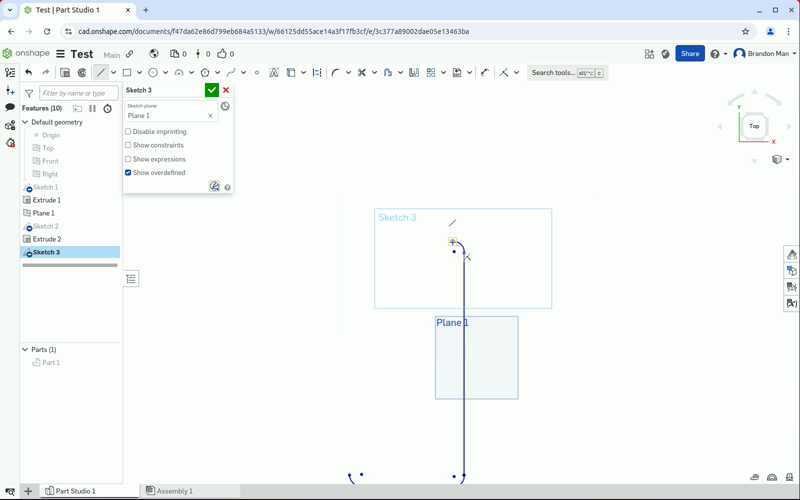
scroll(-6)
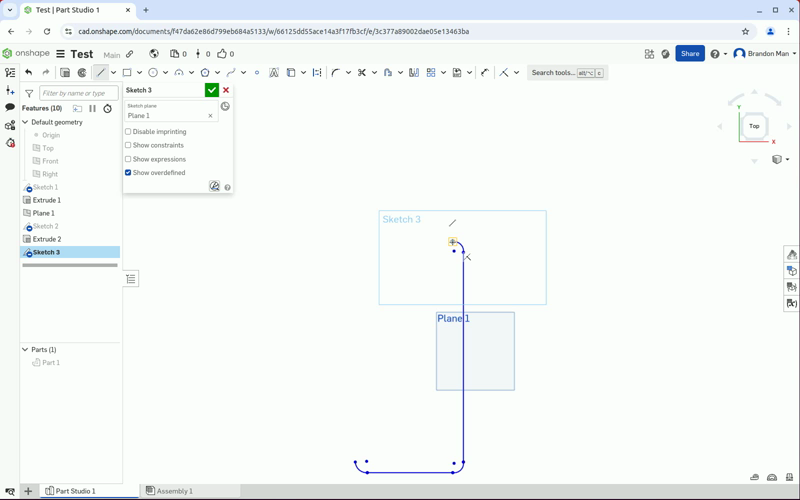
scroll(-6)
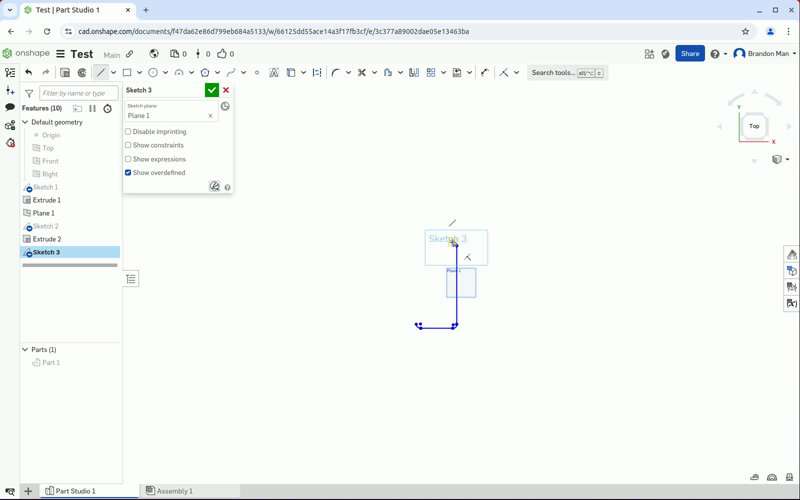
key_down(shift)
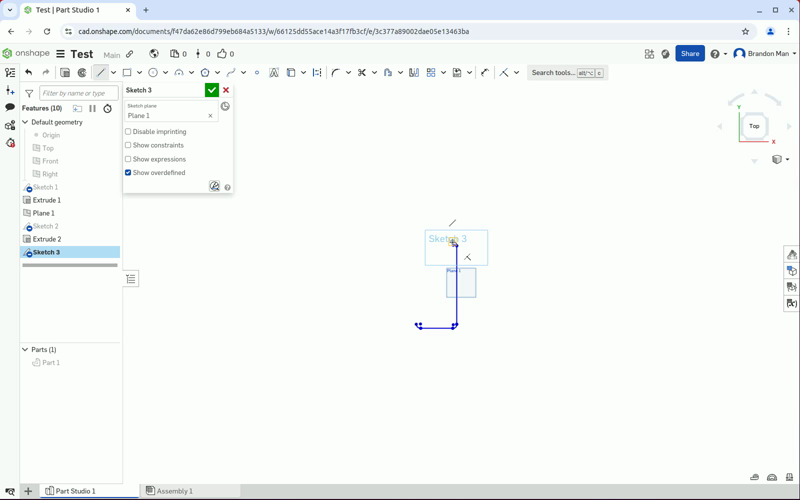
mouse_move(482, 241)
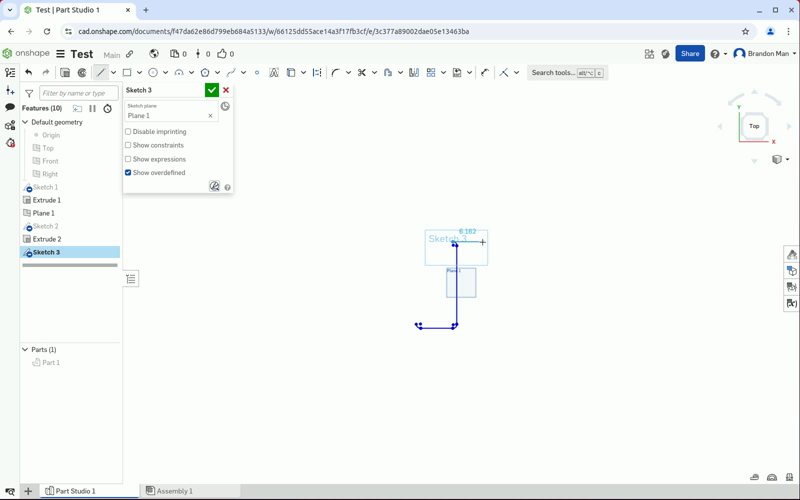
mouse_move(420, 241)
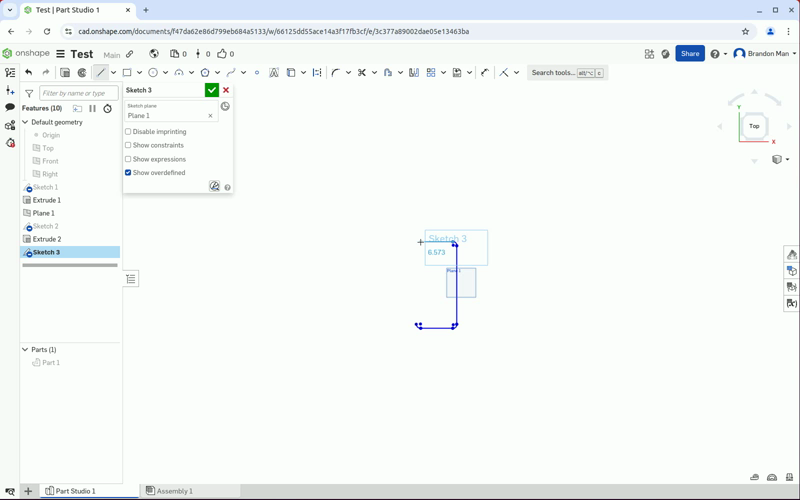
click(420, 241)
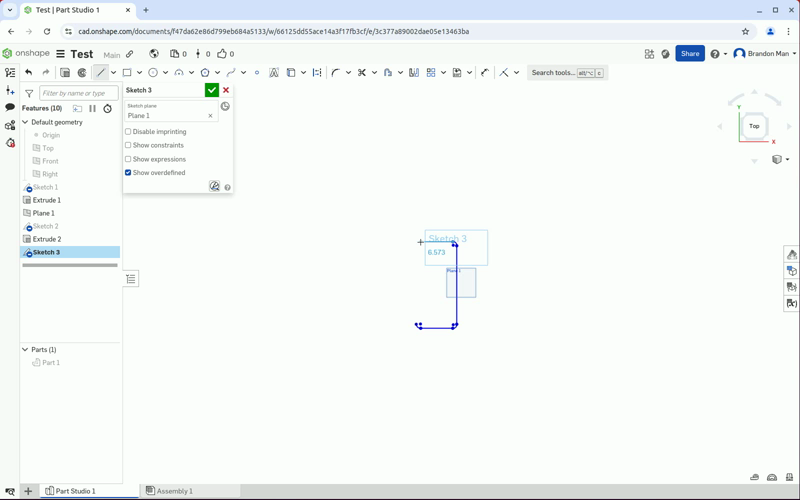
key_up(shift)
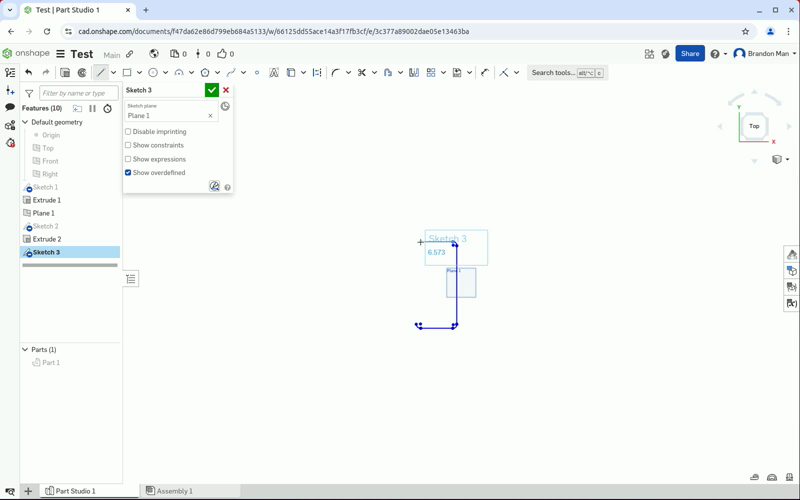
key(esc)
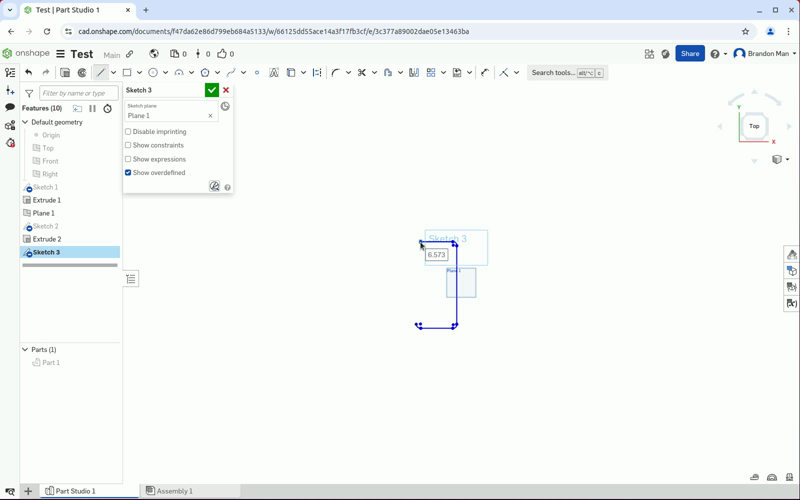
key(a)
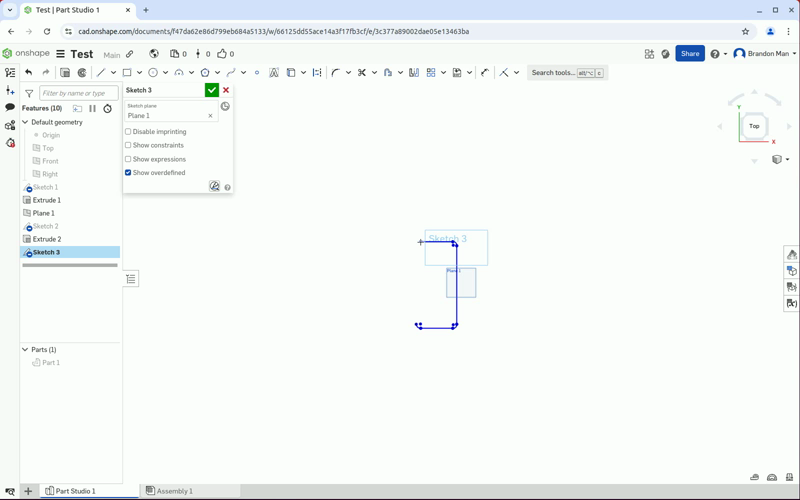
mouse_move(420, 241)
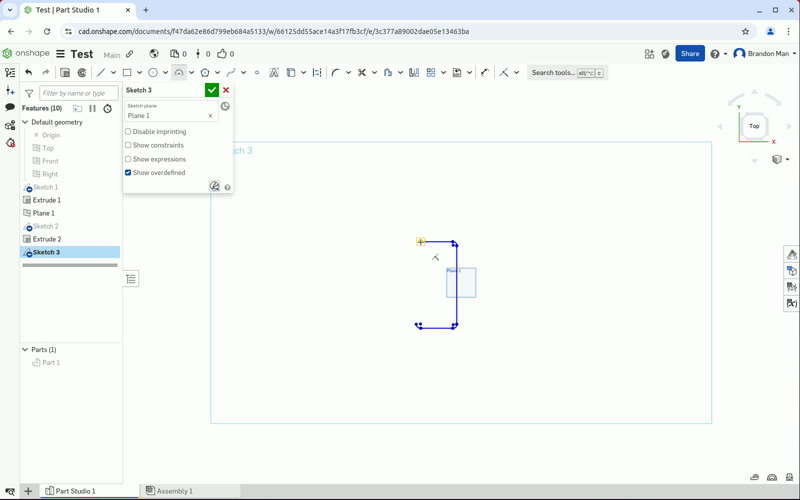
click(420, 241)
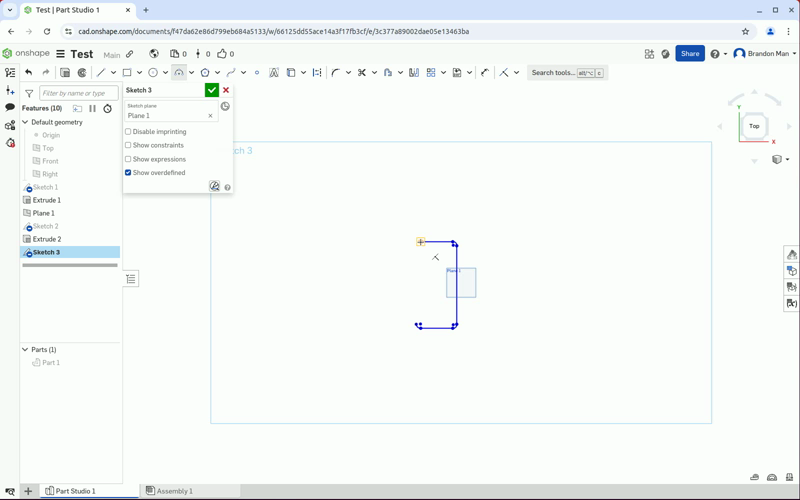
key_down(shift)
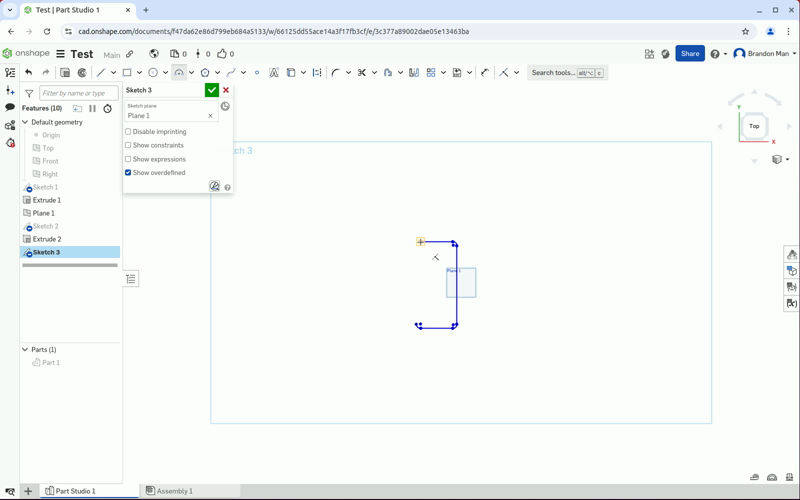
mouse_move(416, 245)
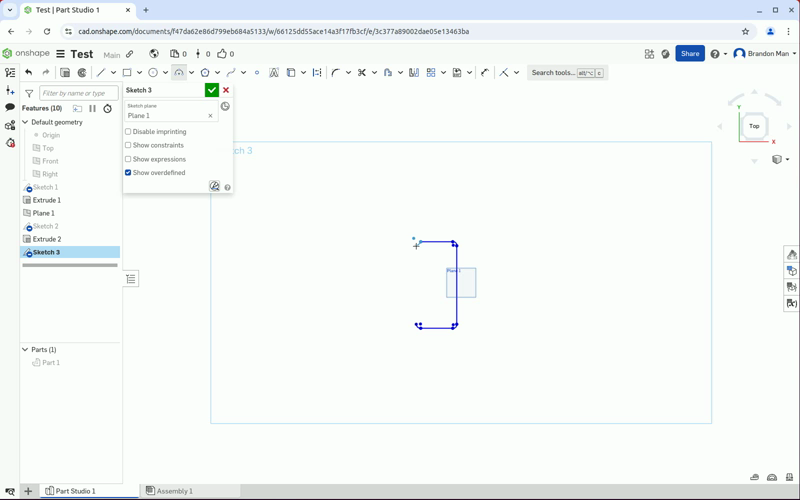
scroll(6)
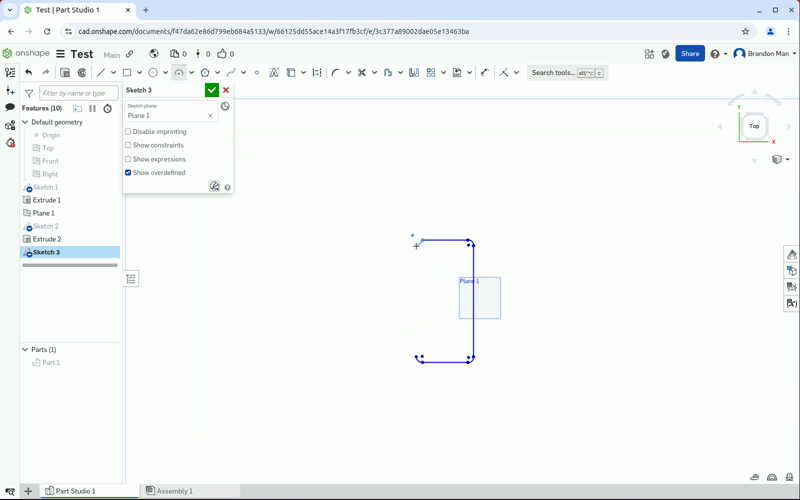
scroll(6)
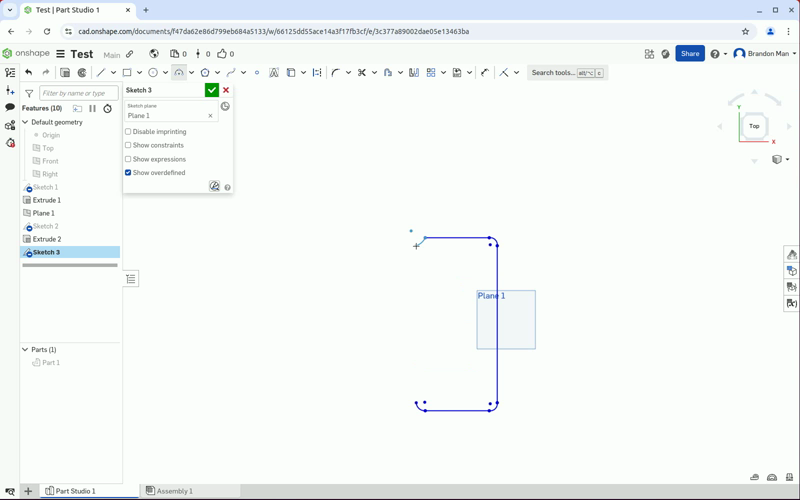
scroll(6)
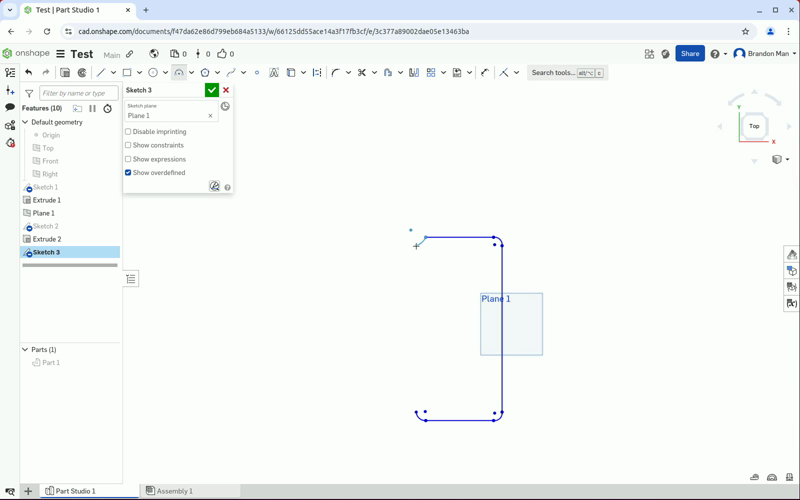
scroll(6)
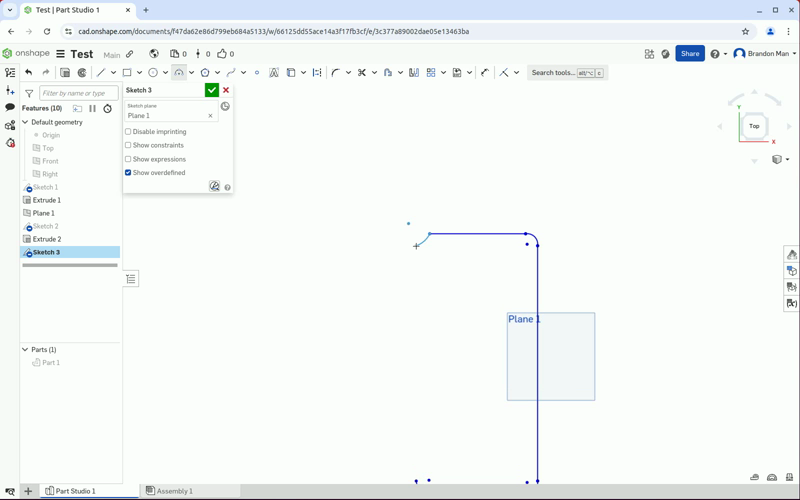
scroll(6)
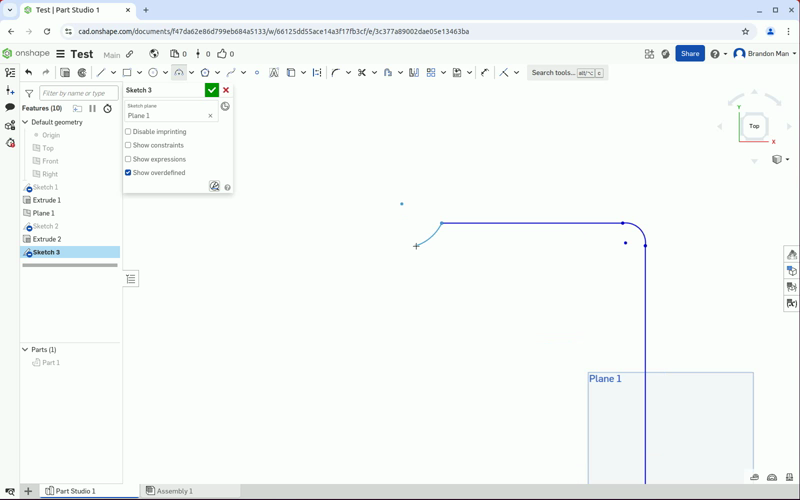
scroll(6)
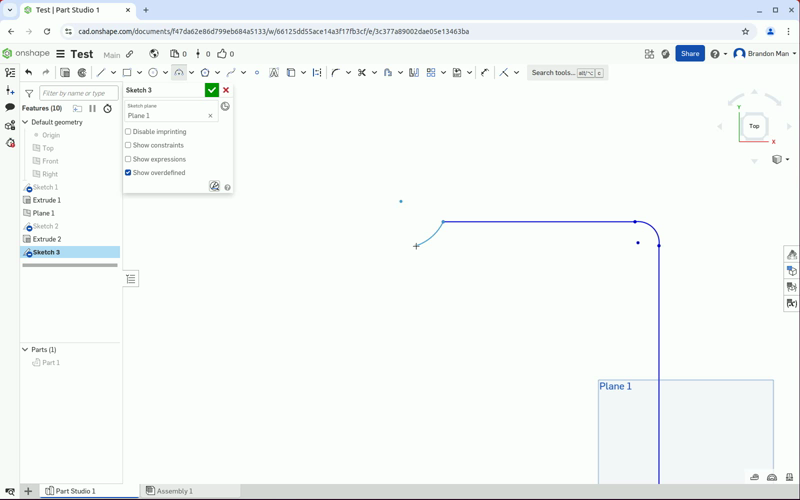
scroll(6)
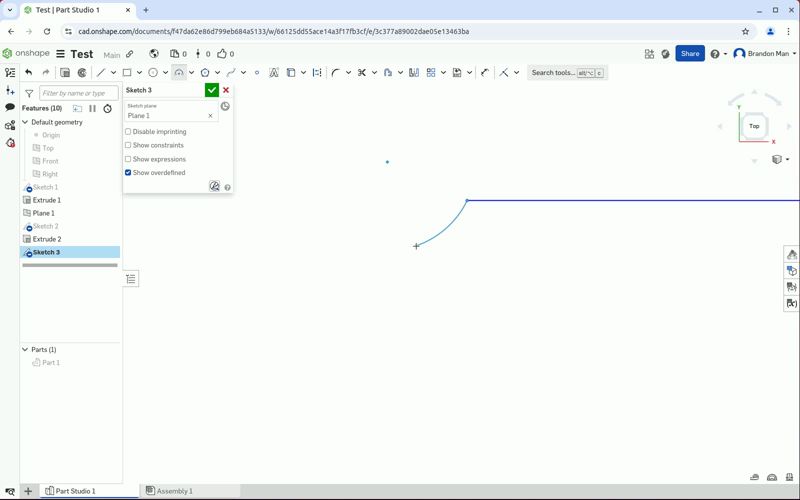
click(416, 245)
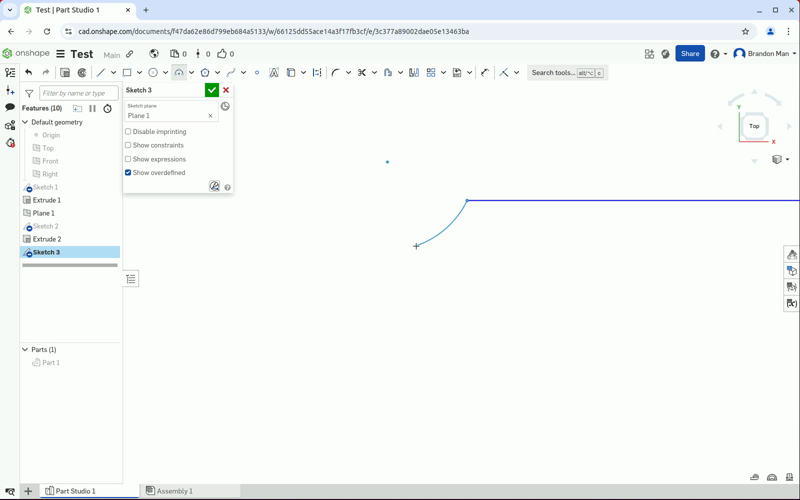
scroll(-6)
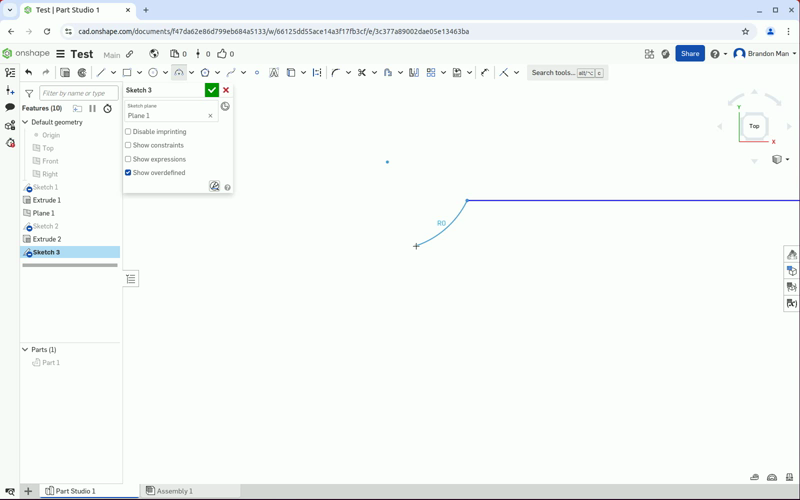
scroll(-6)
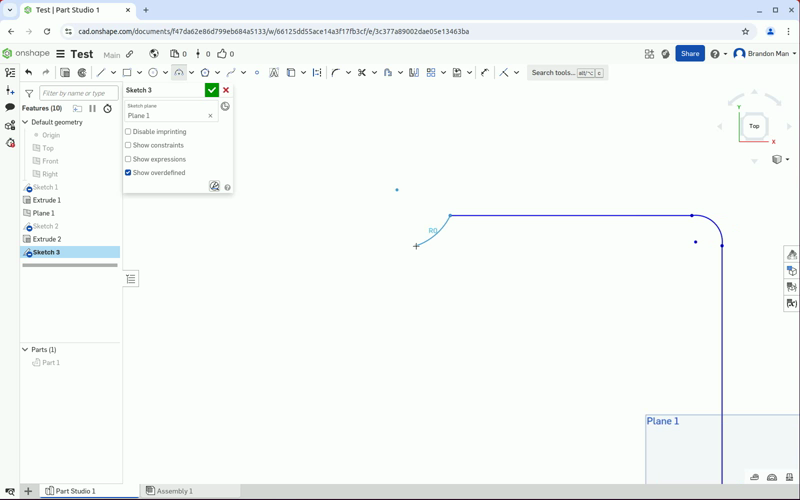
scroll(-6)
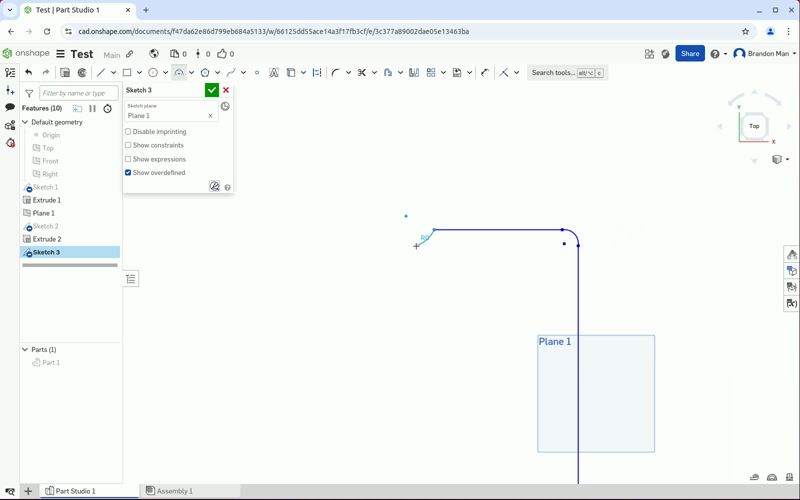
scroll(-6)
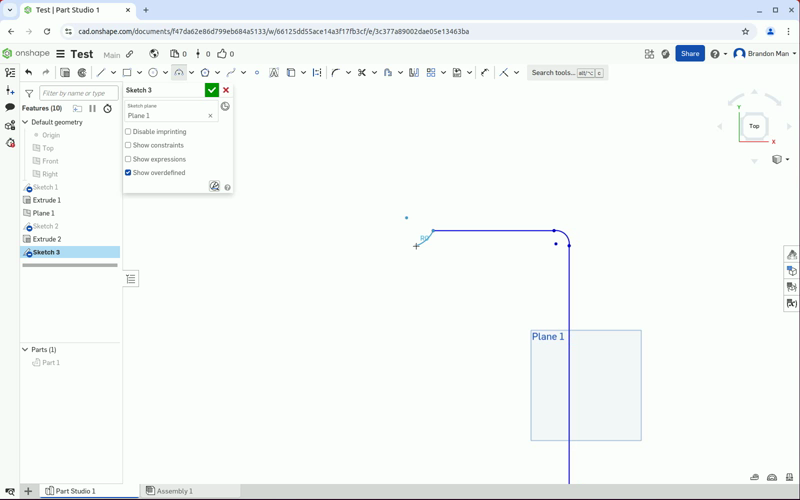
scroll(-6)
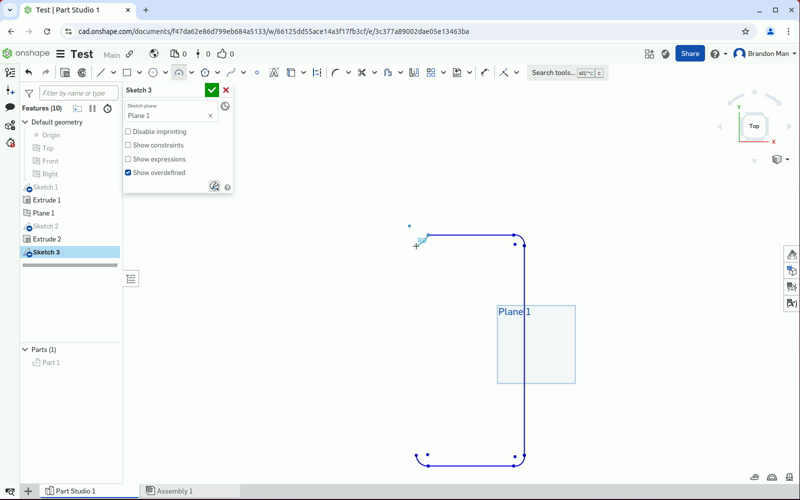
scroll(-6)
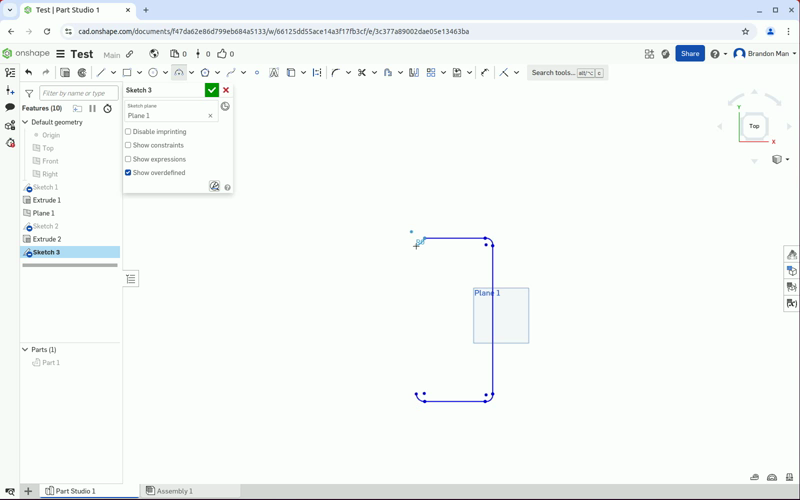
scroll(-6)
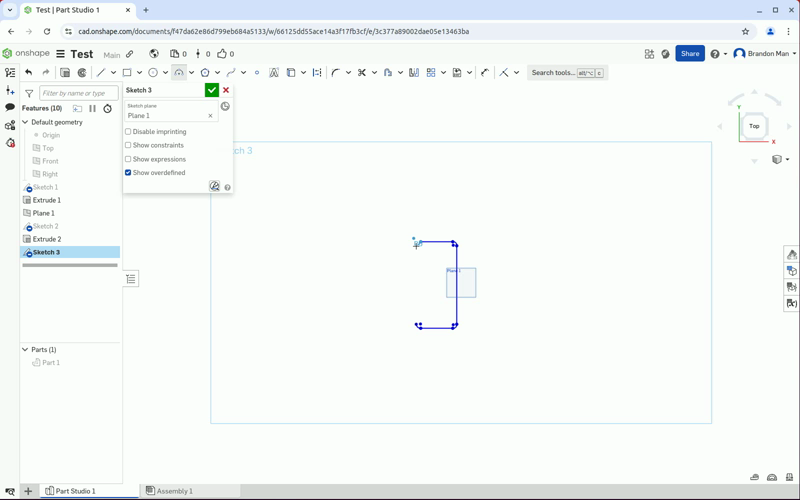
mouse_move(417, 242)
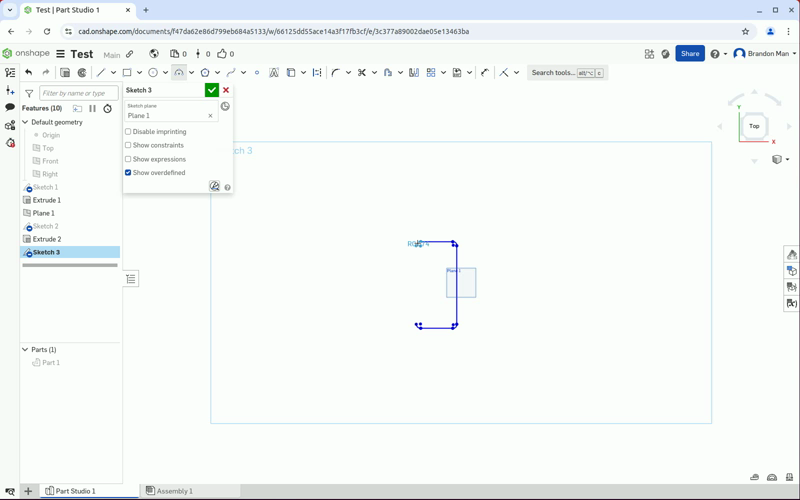
scroll(6)
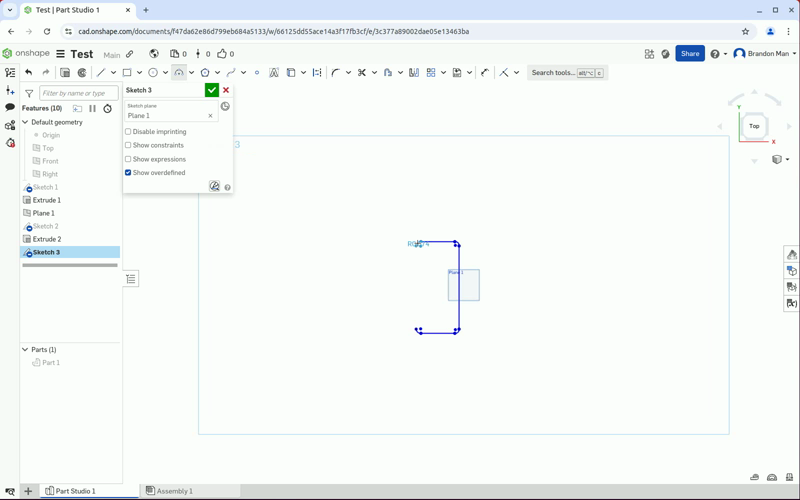
scroll(6)
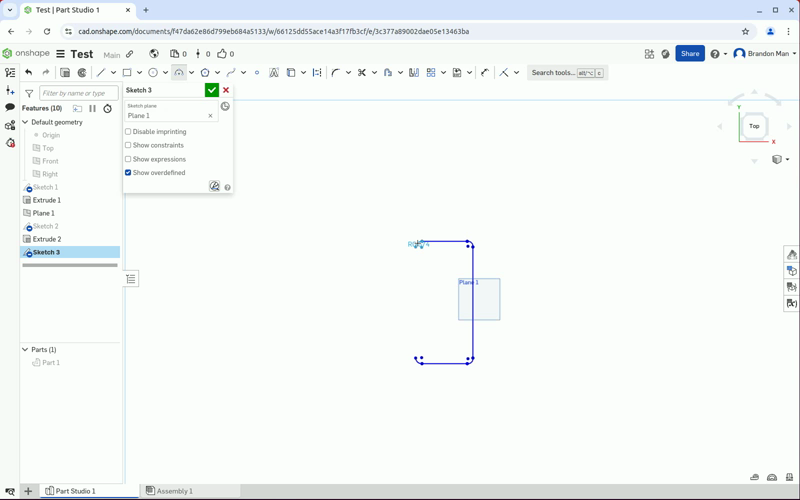
scroll(6)
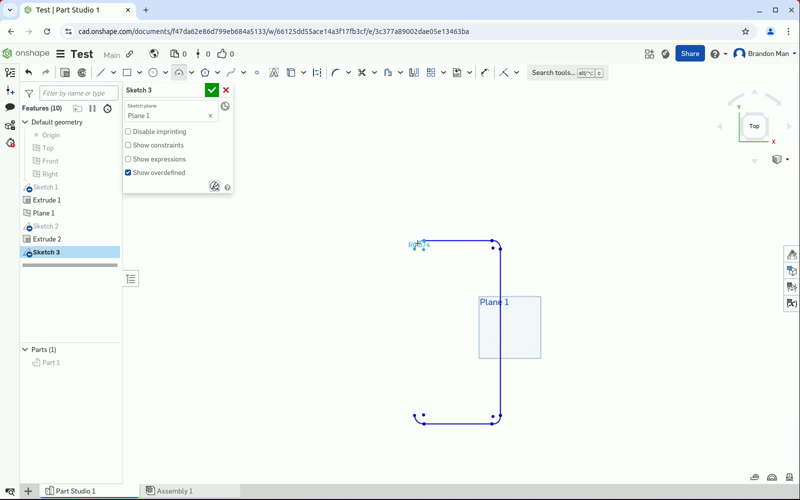
scroll(6)
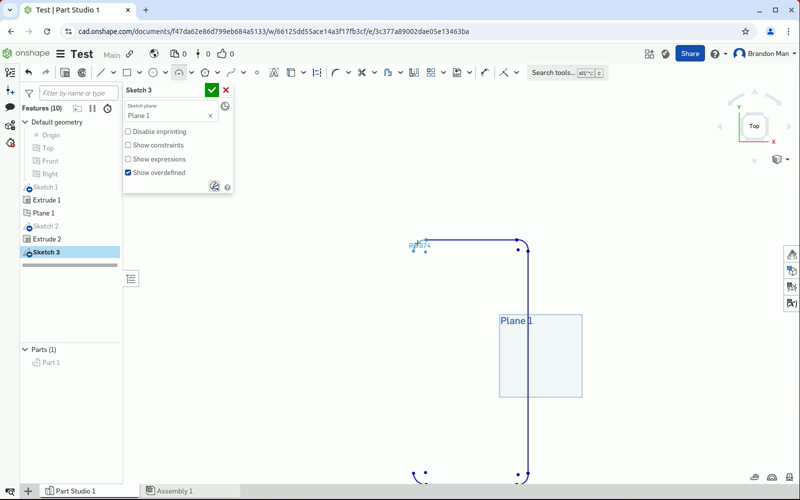
scroll(6)
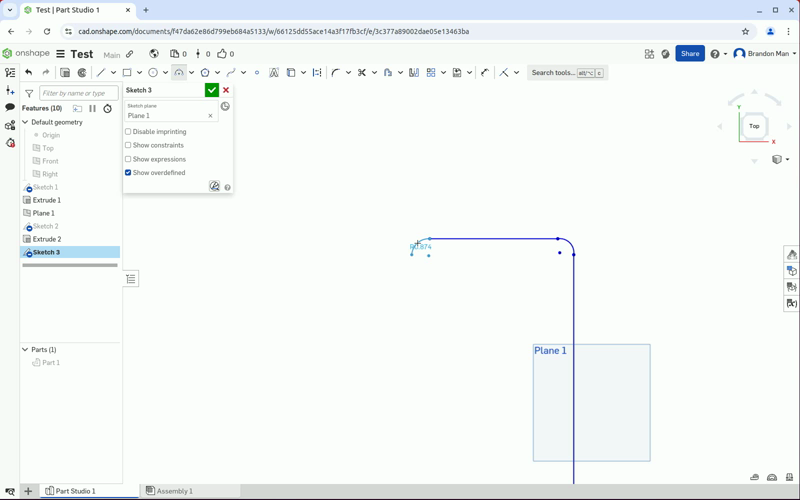
scroll(6)
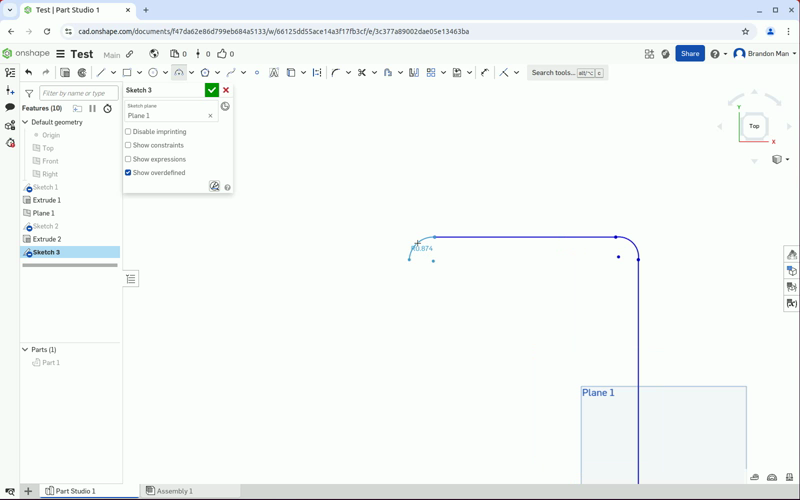
scroll(6)
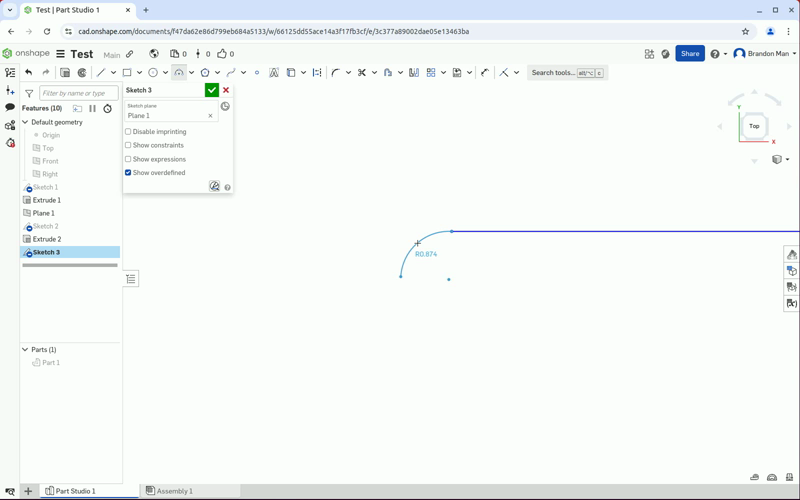
click(417, 242)
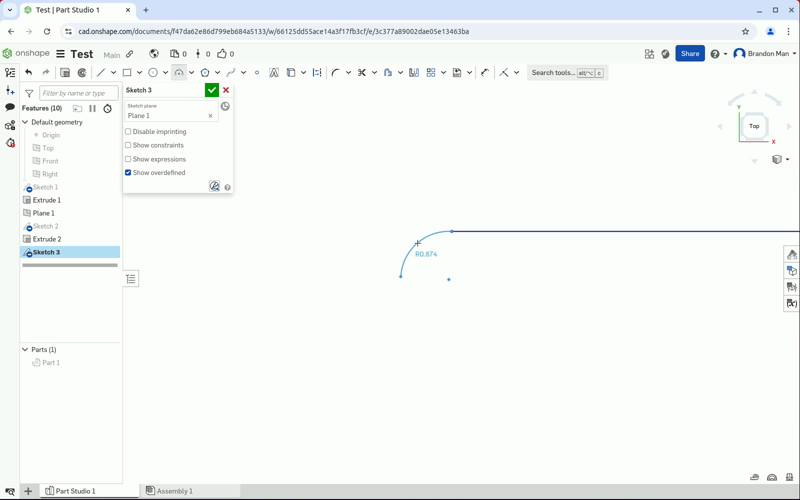
scroll(-6)
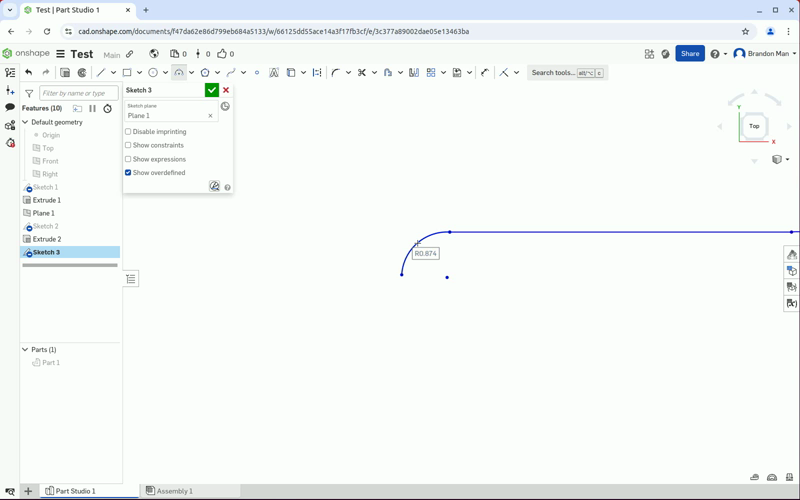
scroll(-6)
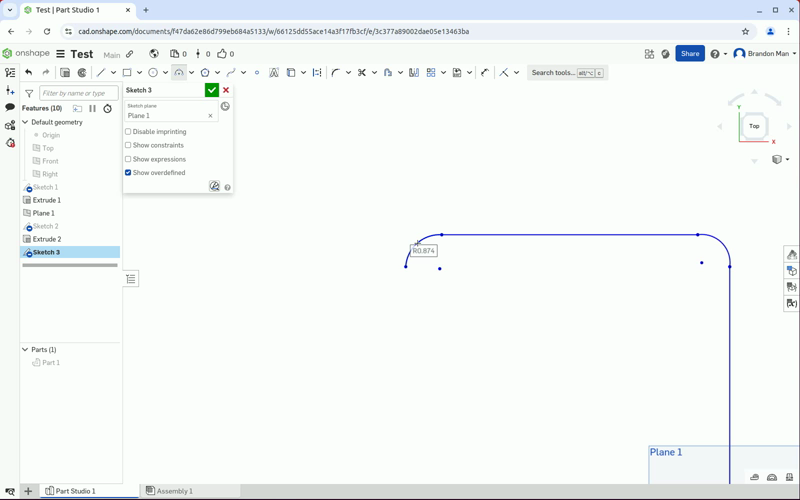
scroll(-6)
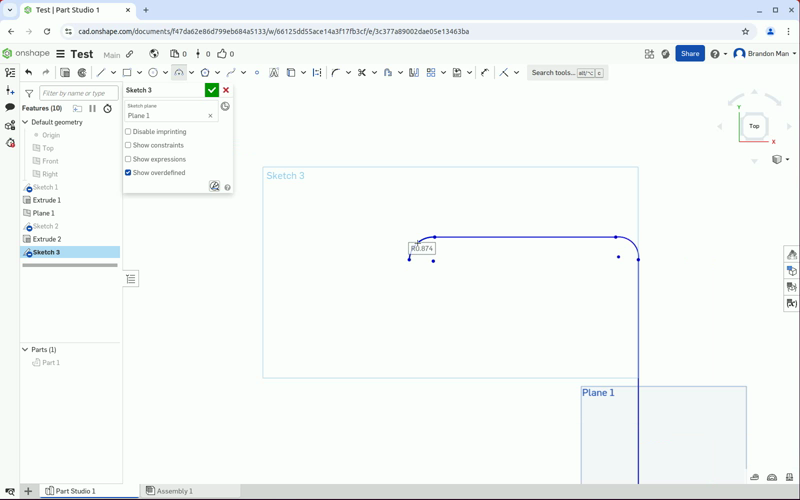
scroll(-6)
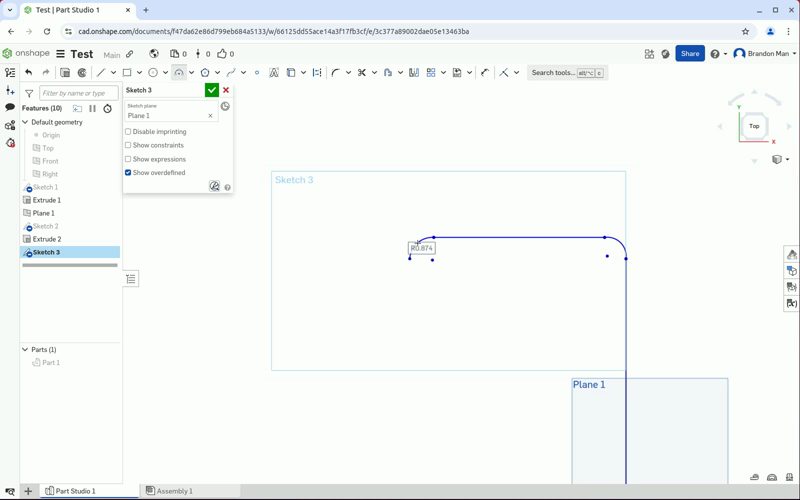
scroll(-6)
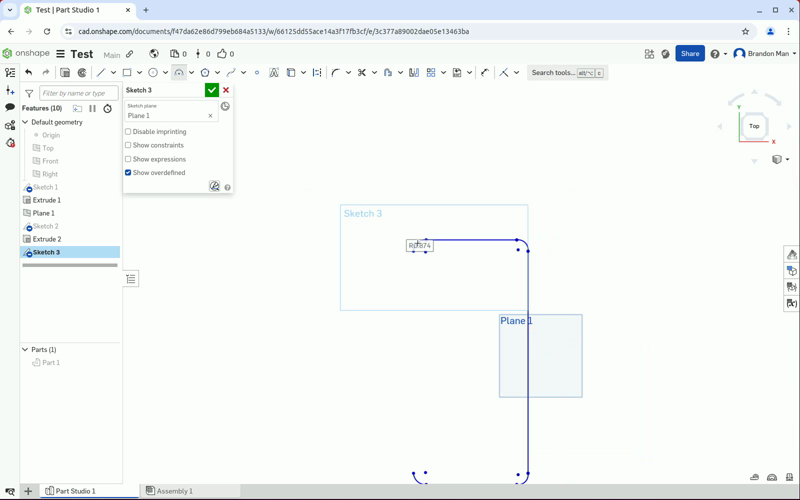
scroll(-6)
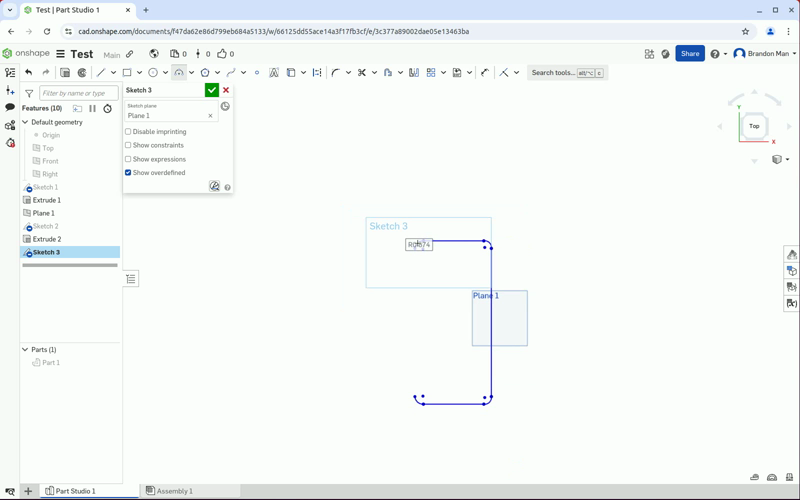
scroll(-6)
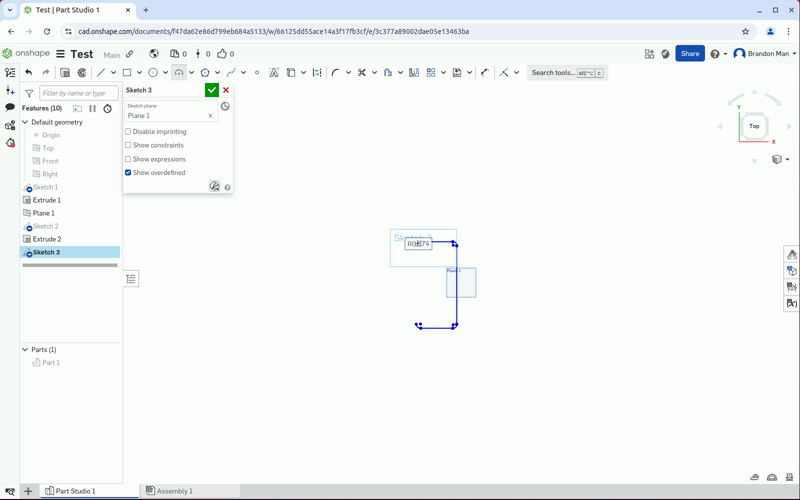
key_up(shift)
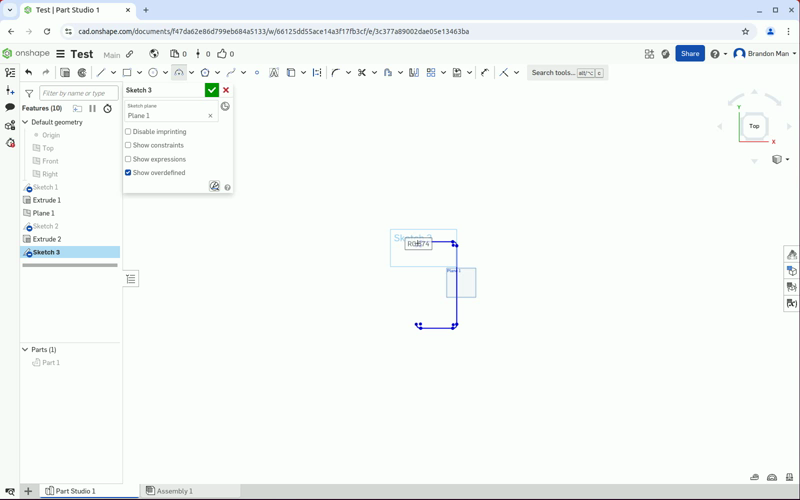
key(esc)
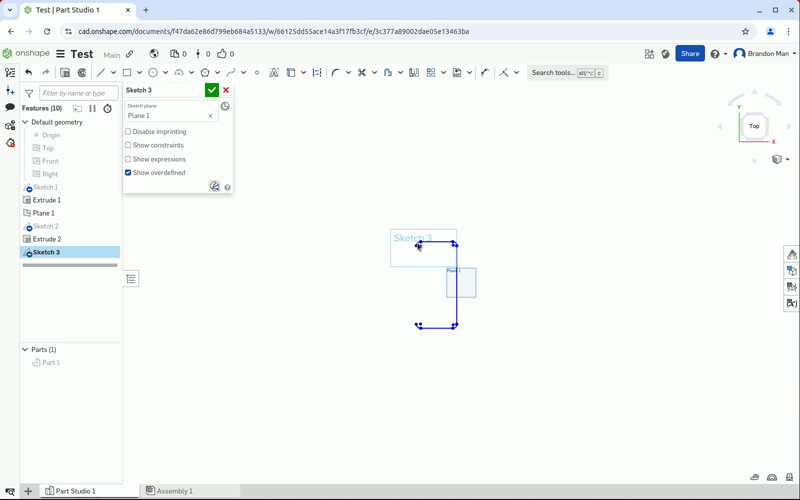
key(l)
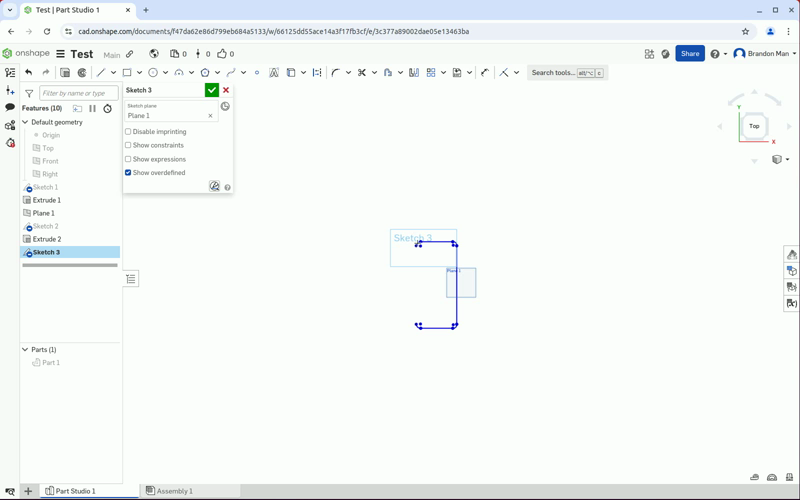
mouse_move(416, 245)
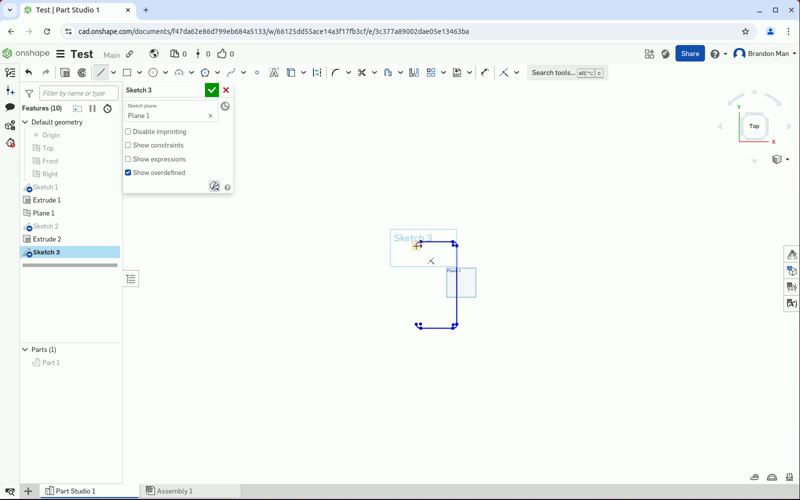
scroll(6)
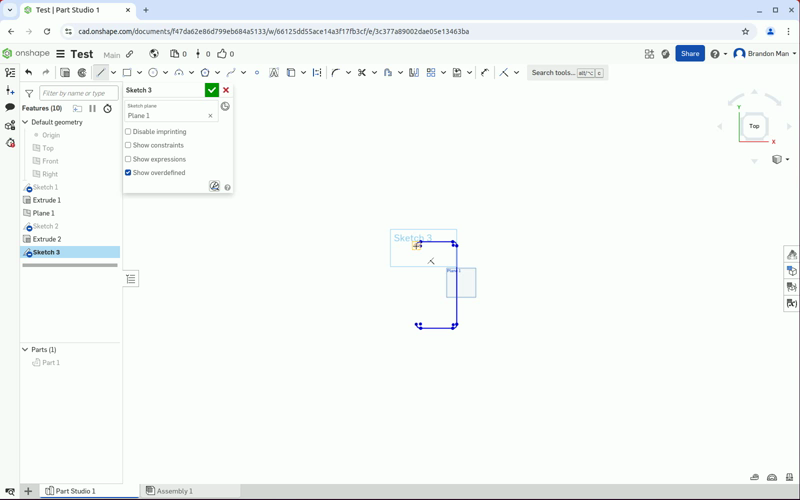
scroll(6)
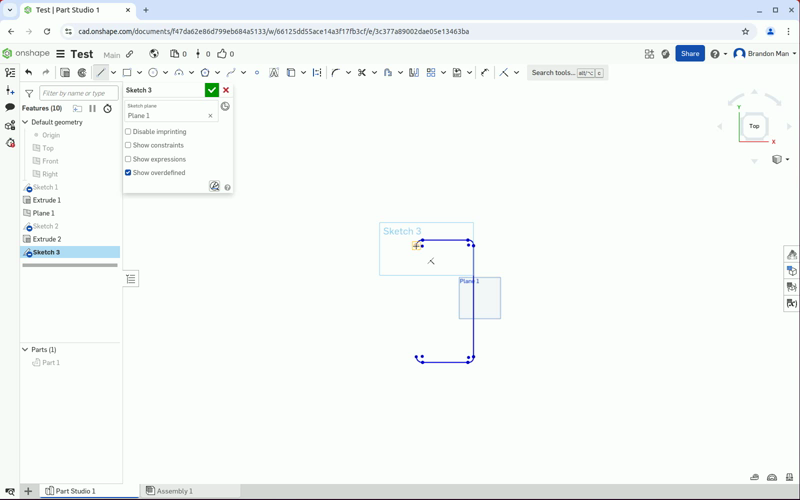
scroll(6)
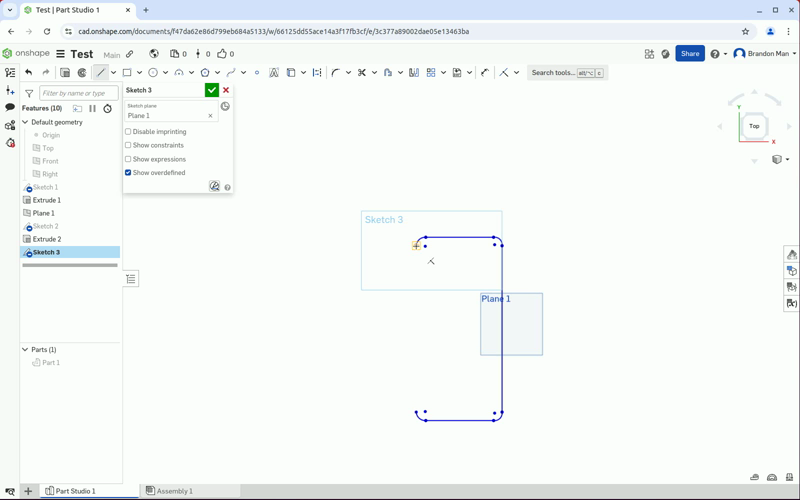
scroll(6)
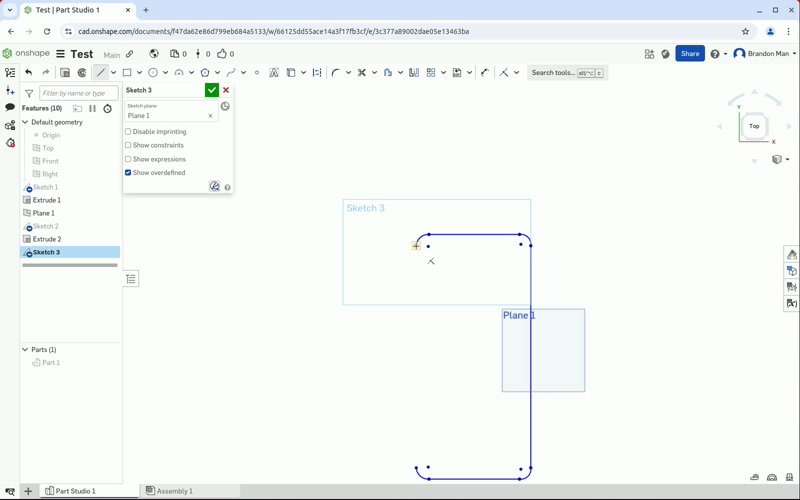
scroll(6)
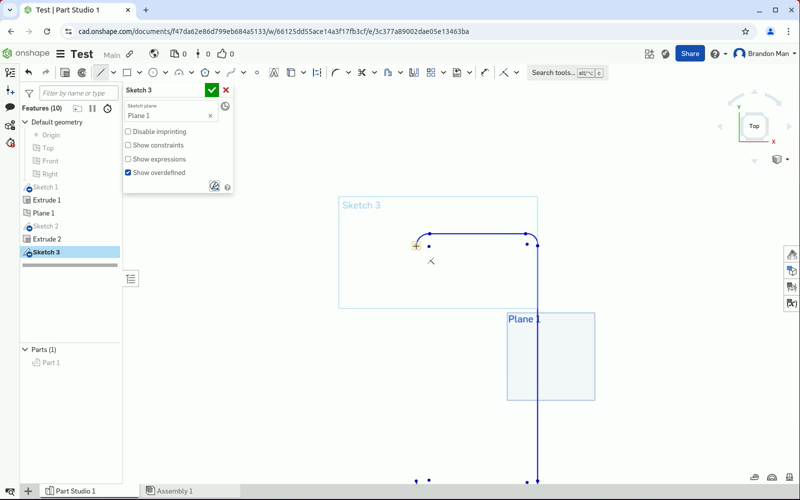
scroll(6)
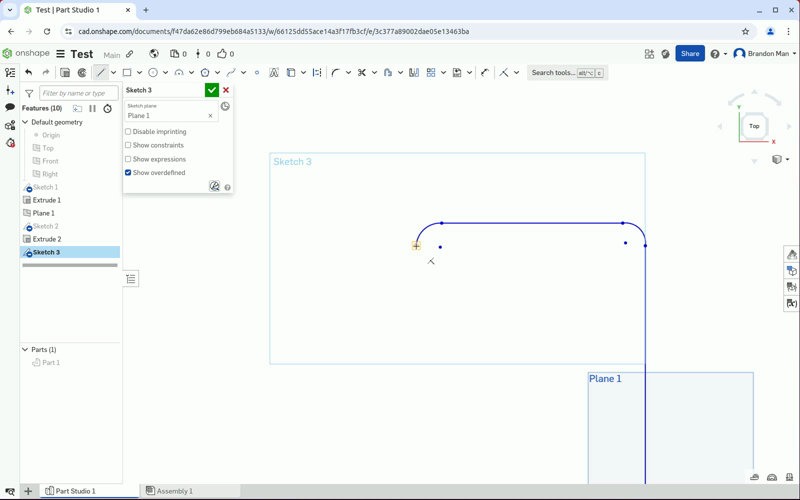
scroll(6)
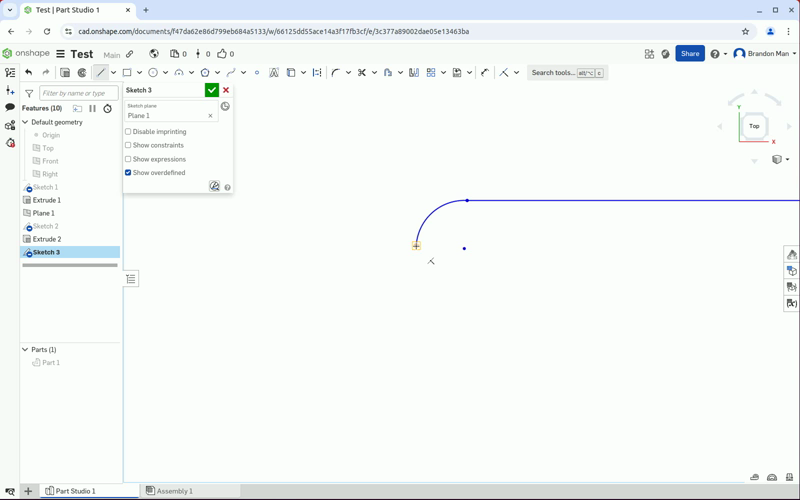
click(416, 245)
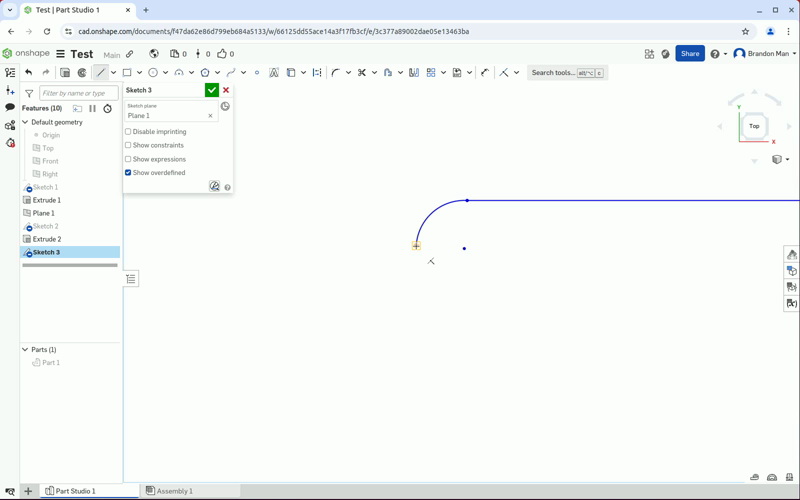
scroll(-6)
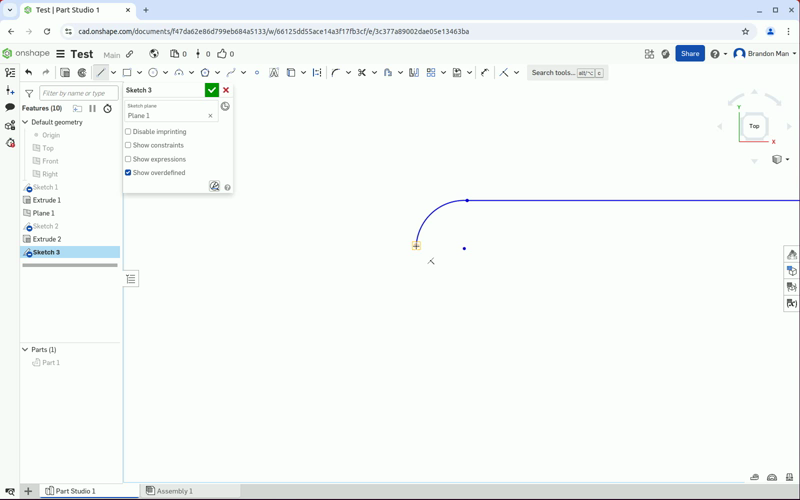
scroll(-6)
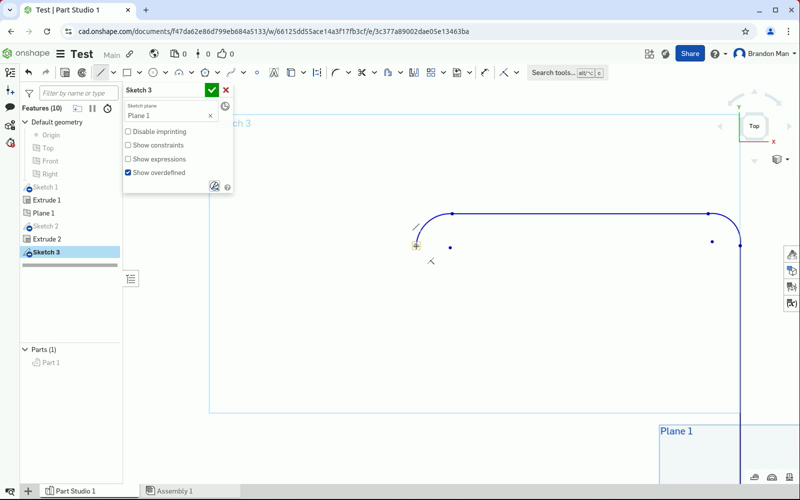
scroll(-6)
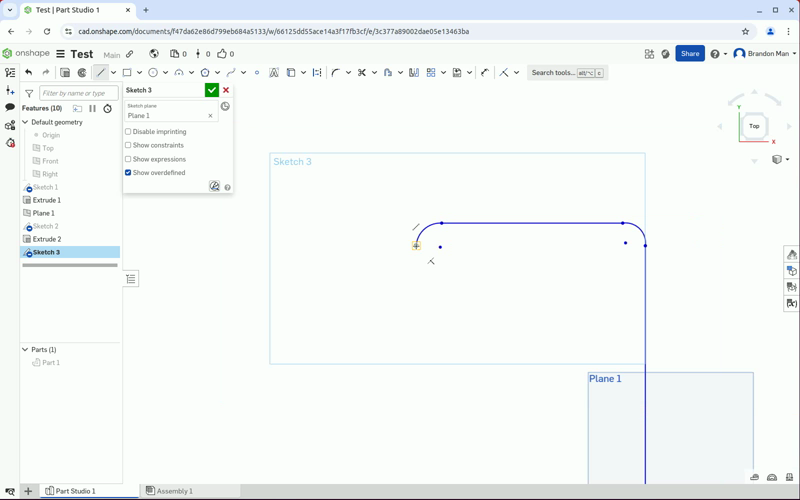
scroll(-6)
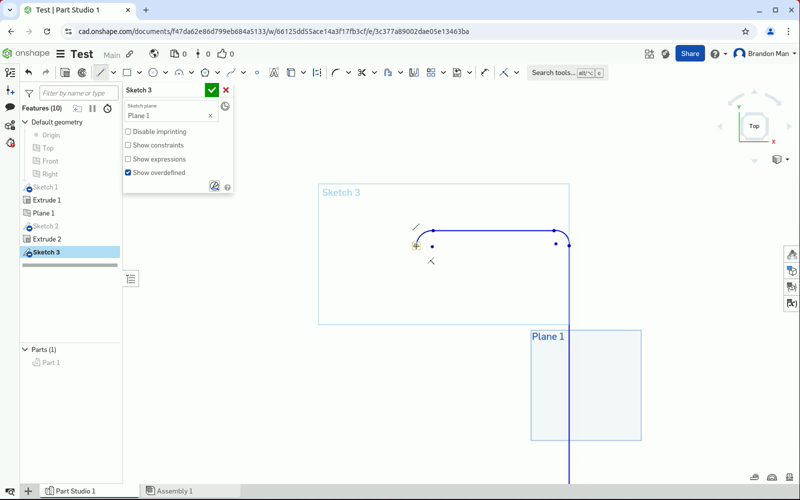
scroll(-6)
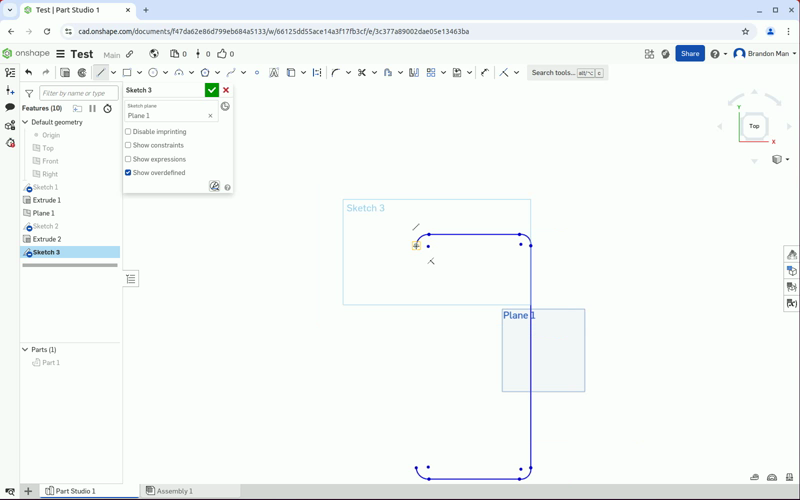
scroll(-6)
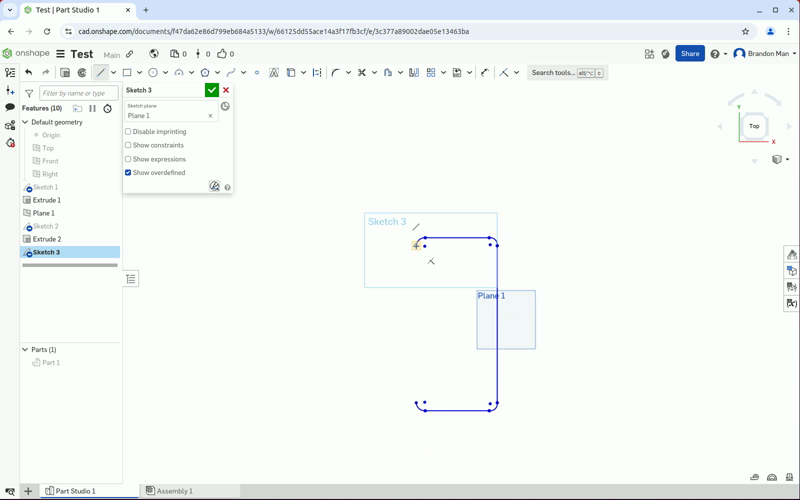
scroll(-6)
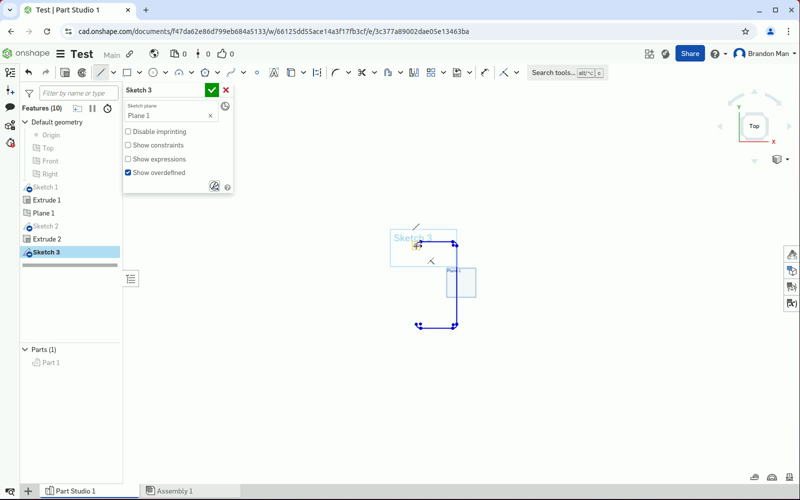
key_down(shift)
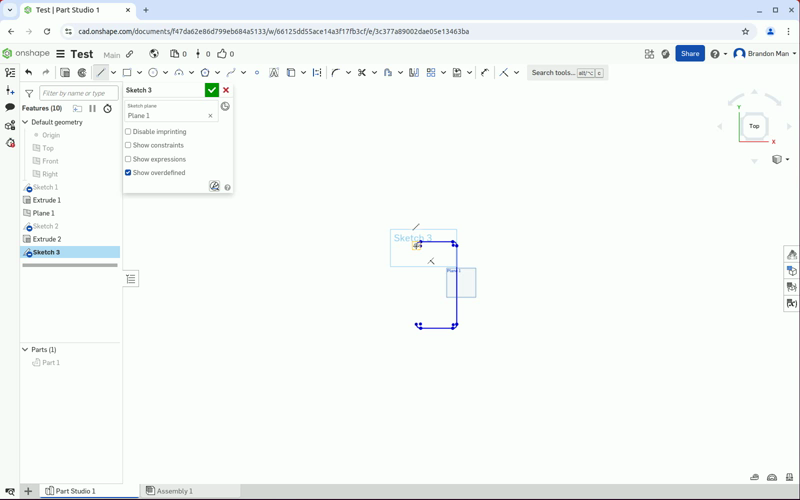
mouse_move(416, 324)
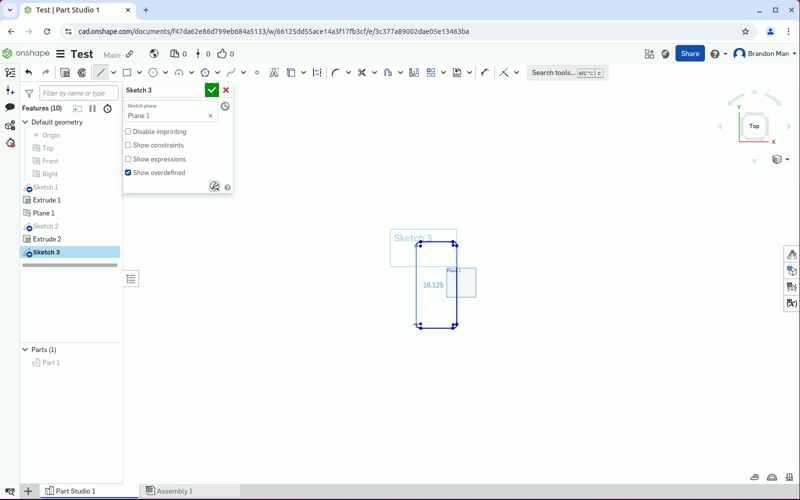
scroll(6)
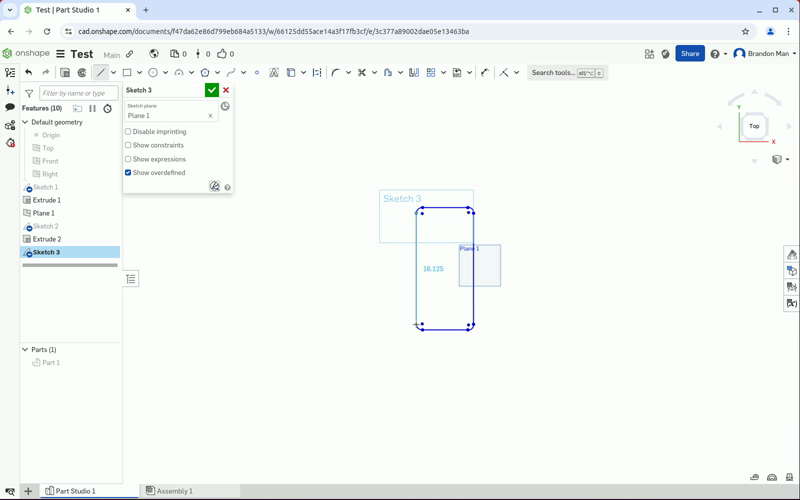
scroll(6)
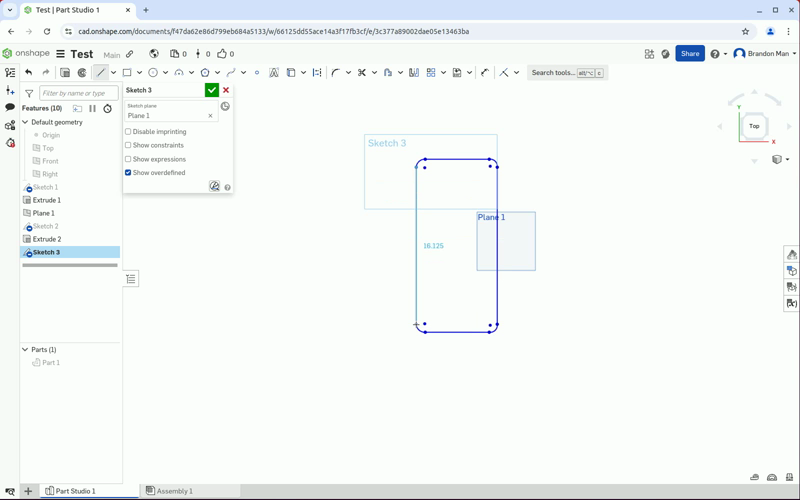
scroll(6)
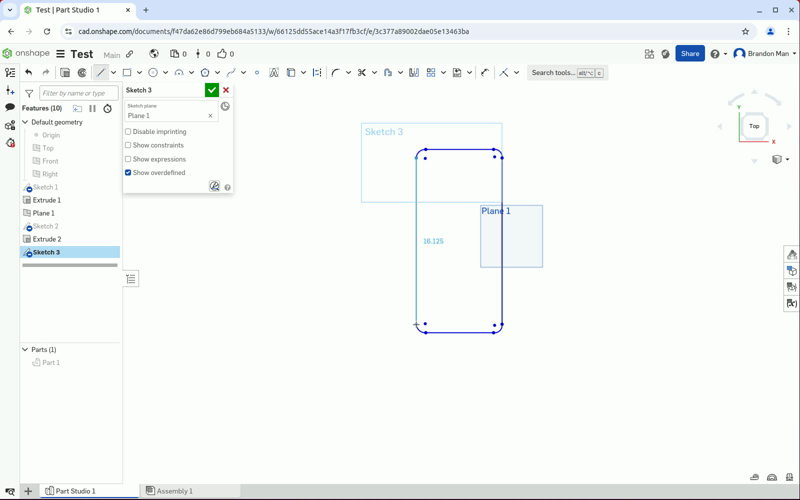
scroll(6)
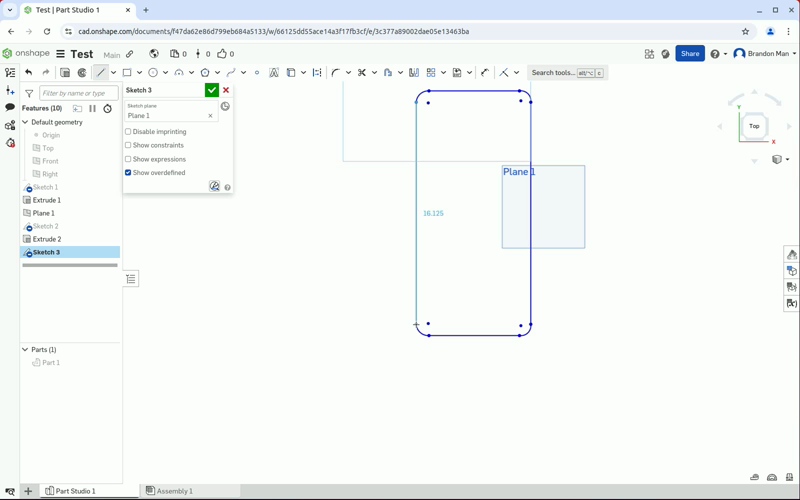
scroll(6)
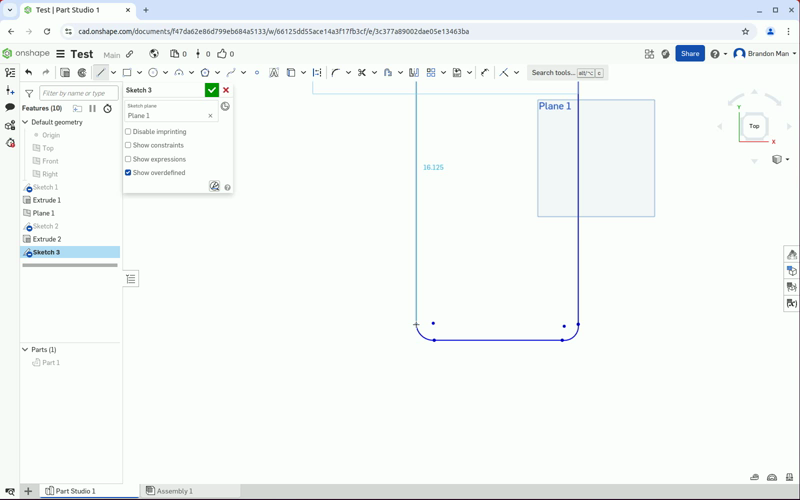
scroll(6)
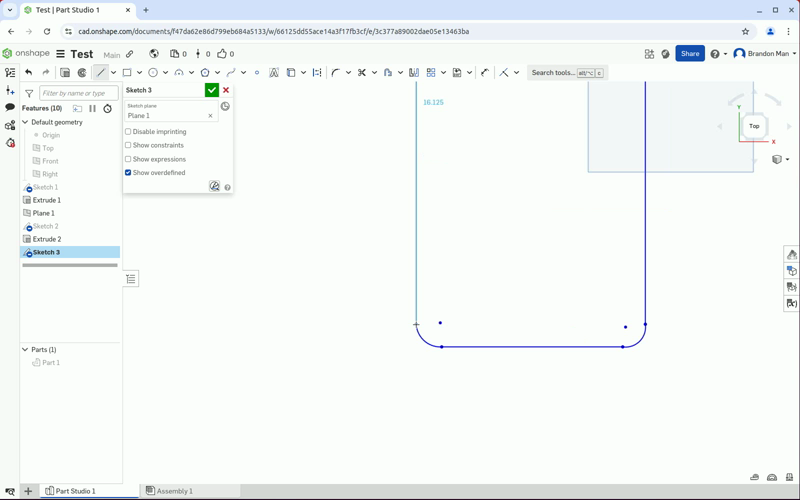
scroll(6)
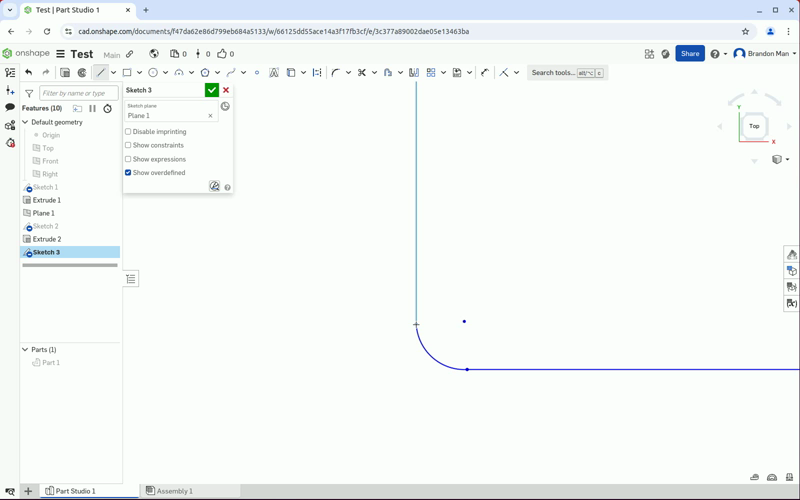
key_up(shift)
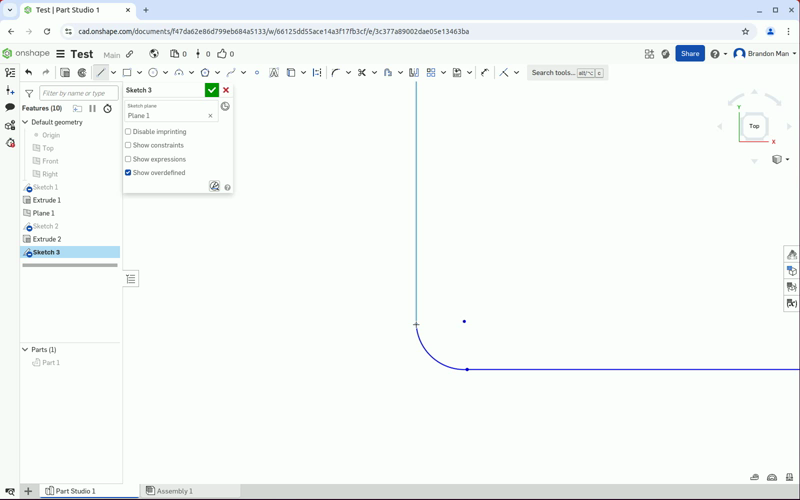
click(416, 324)
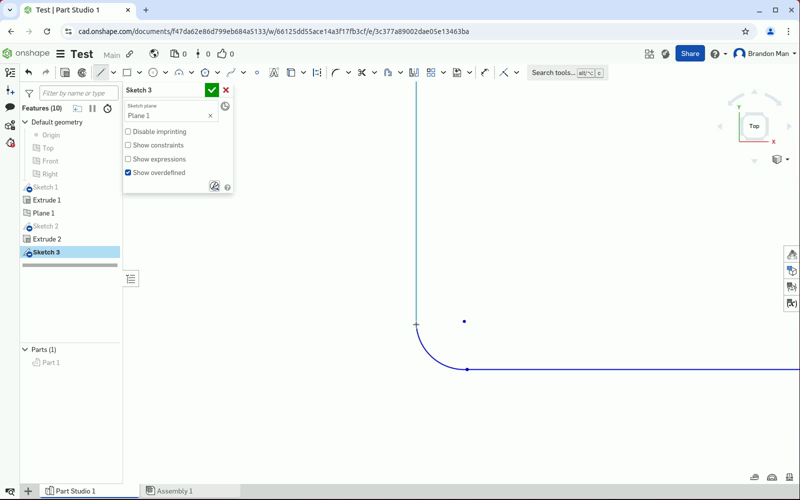
scroll(-6)
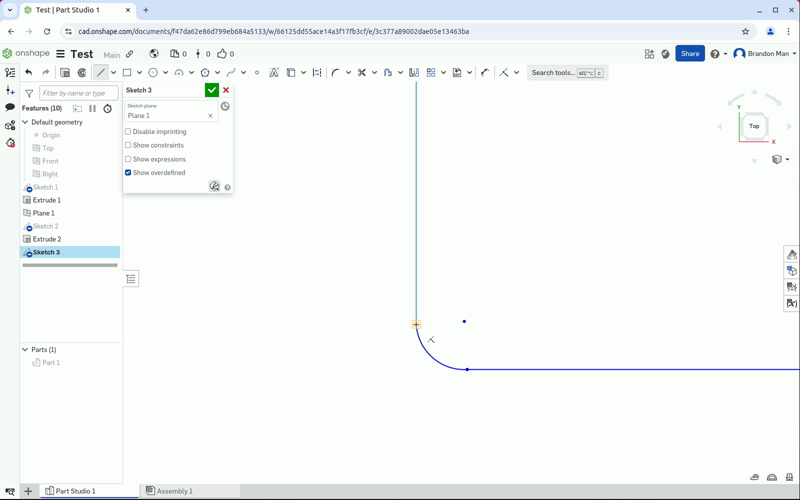
scroll(-6)
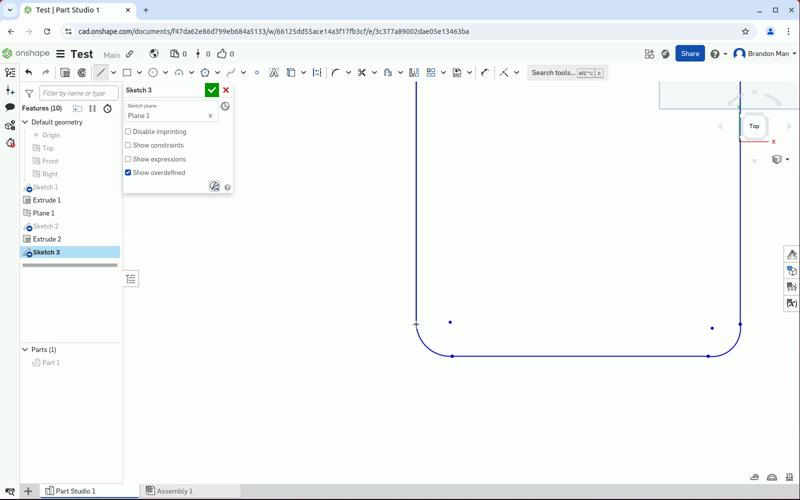
scroll(-6)
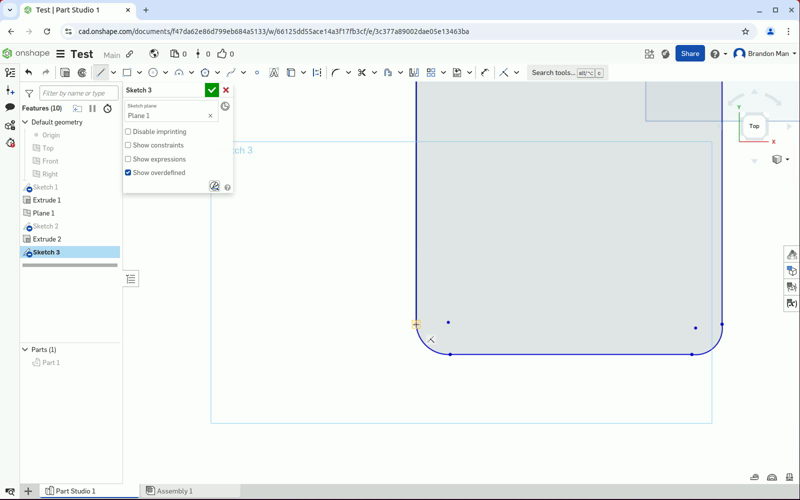
scroll(-6)
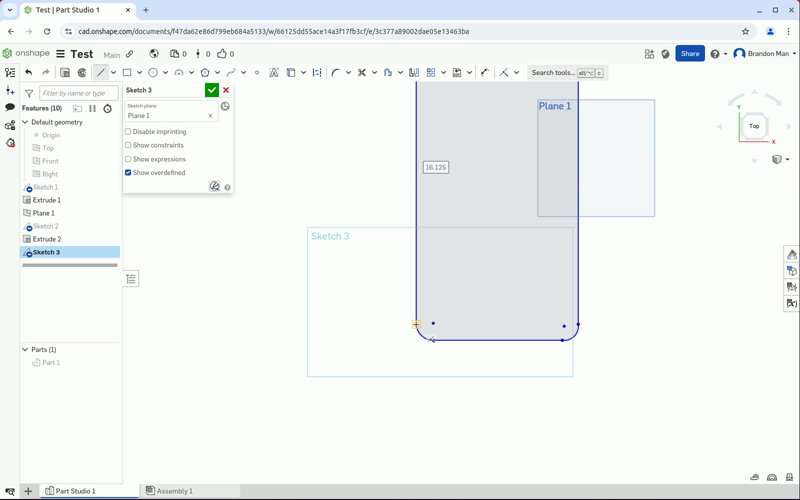
scroll(-6)
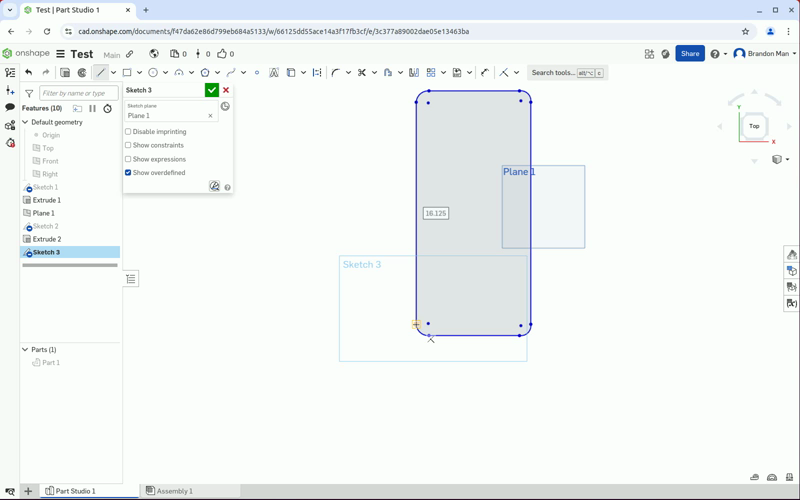
scroll(-6)
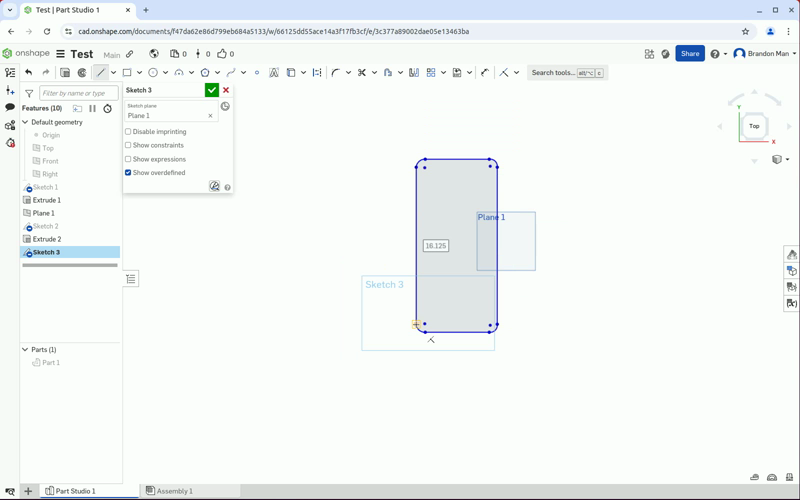
scroll(-6)
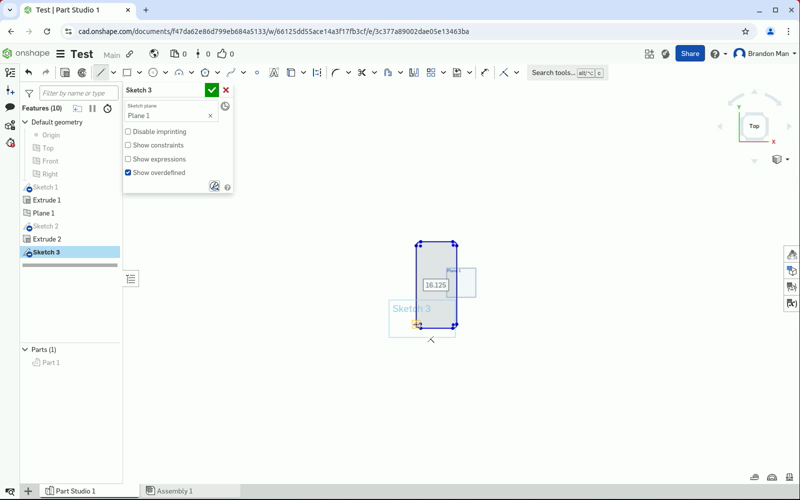
key(esc)
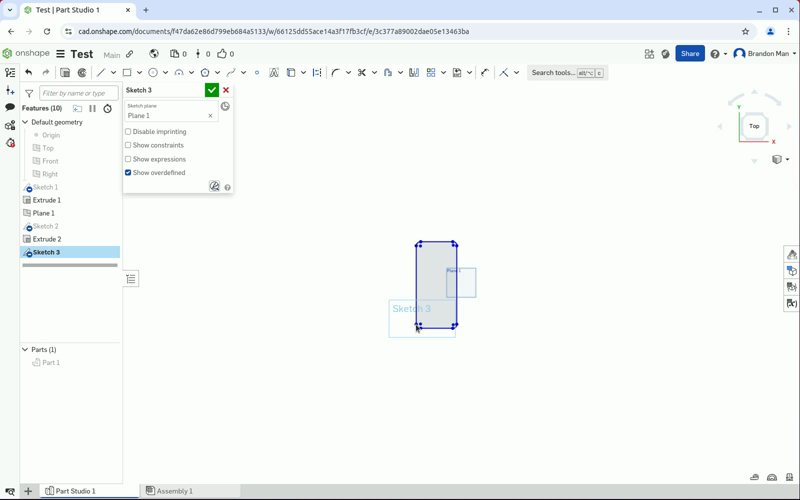
mouse_move(430, 270)
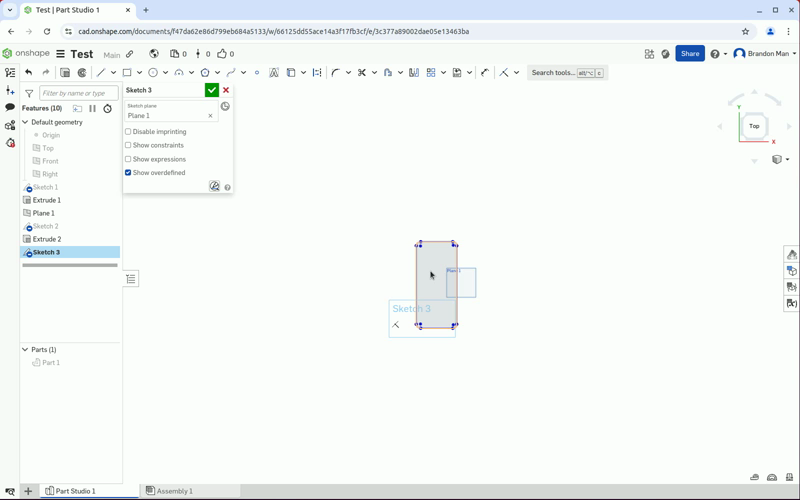
click(430, 270)
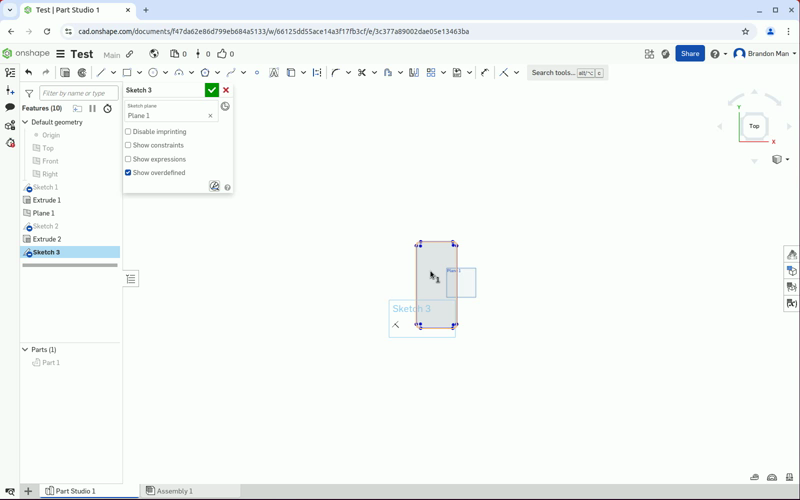
mouse_move(73, 352)
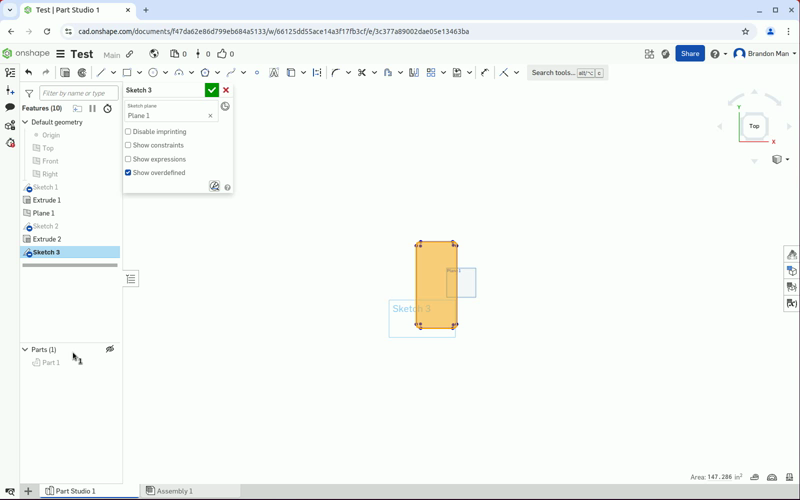
key(shift+y)
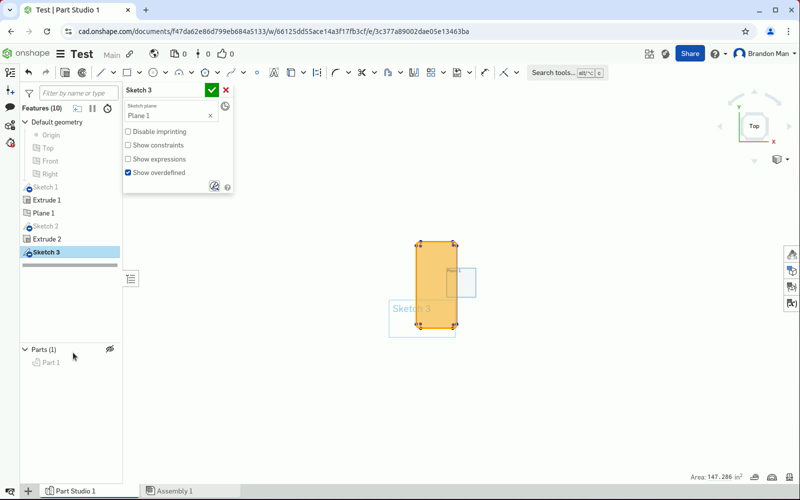
key(shift+e)
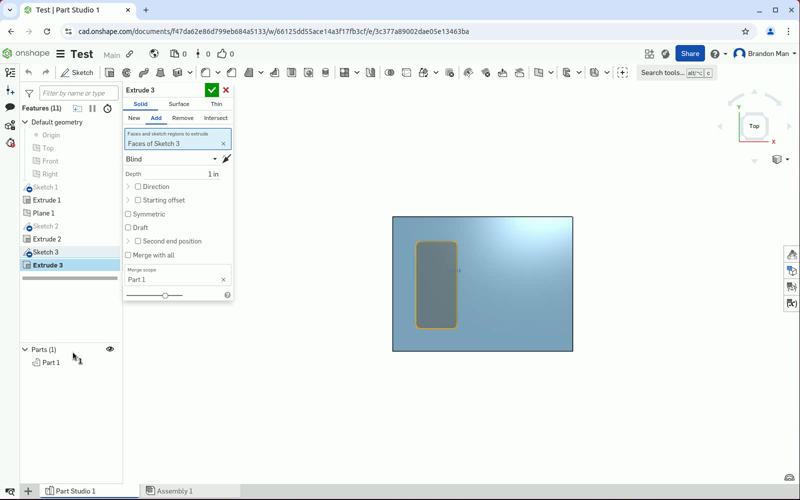
mouse_move(143, 106)
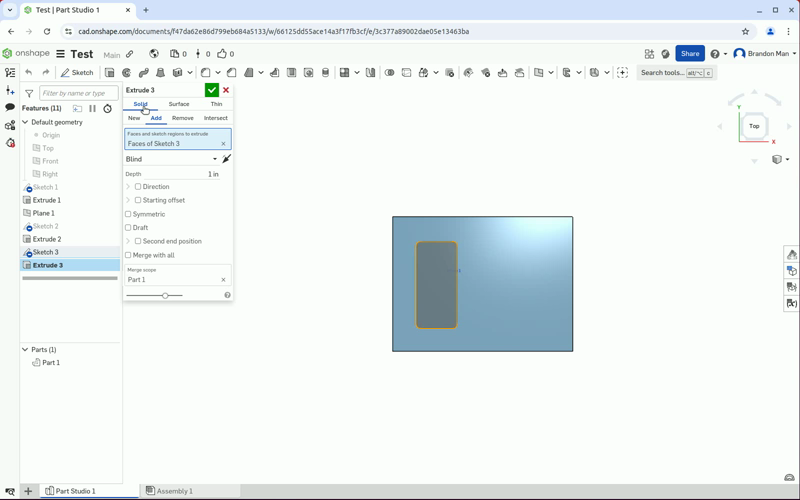
click(143, 106)
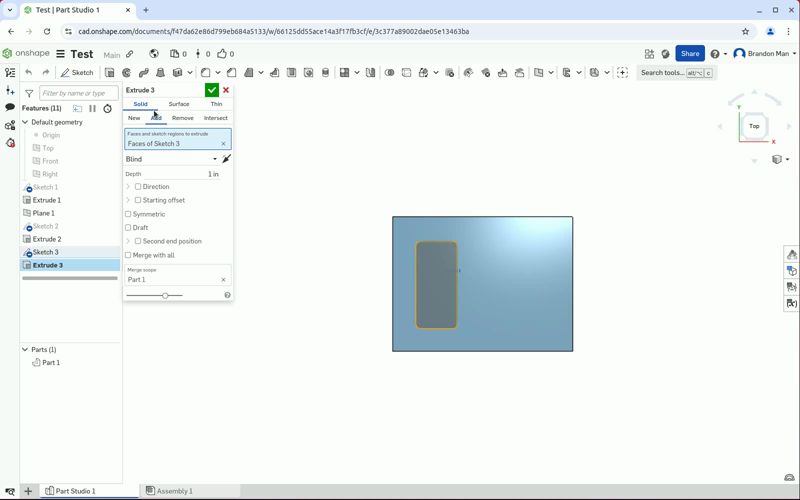
mouse_move(186, 120)
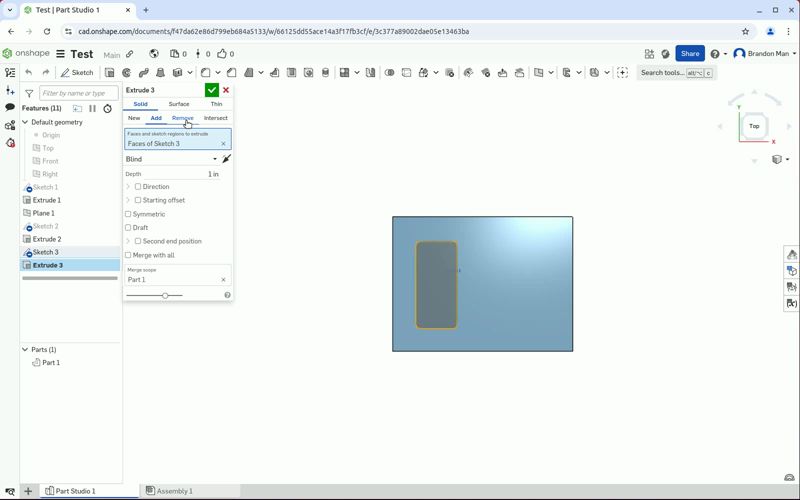
click(186, 120)
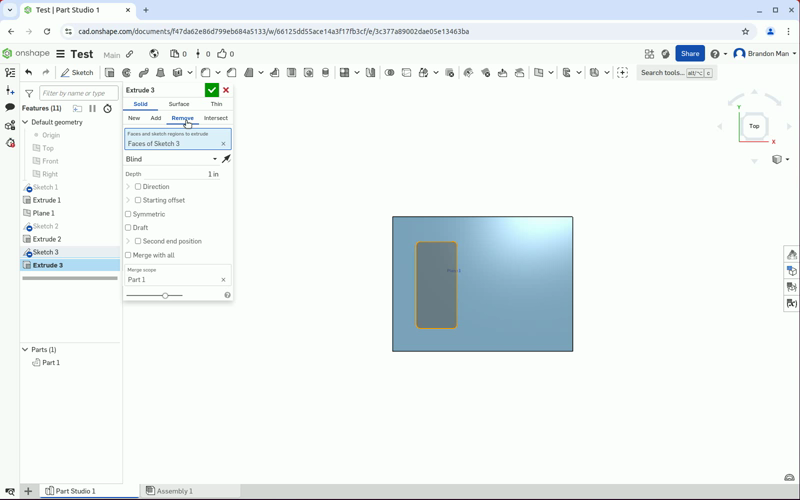
key(tab, 4)
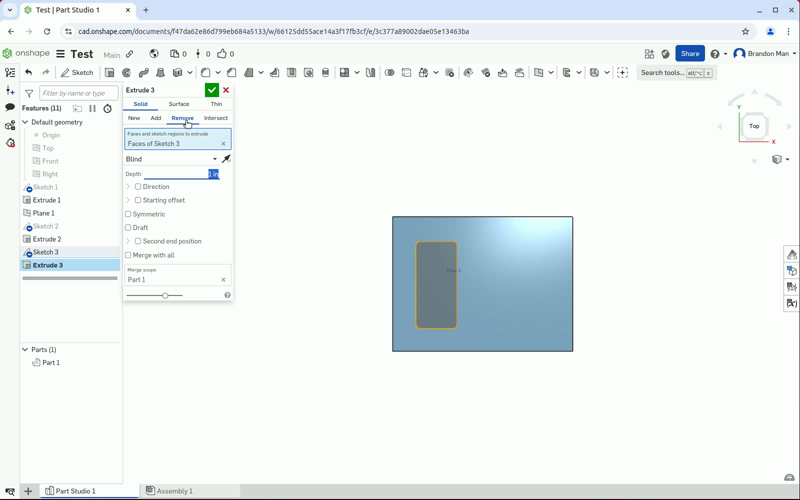
text(2.889)
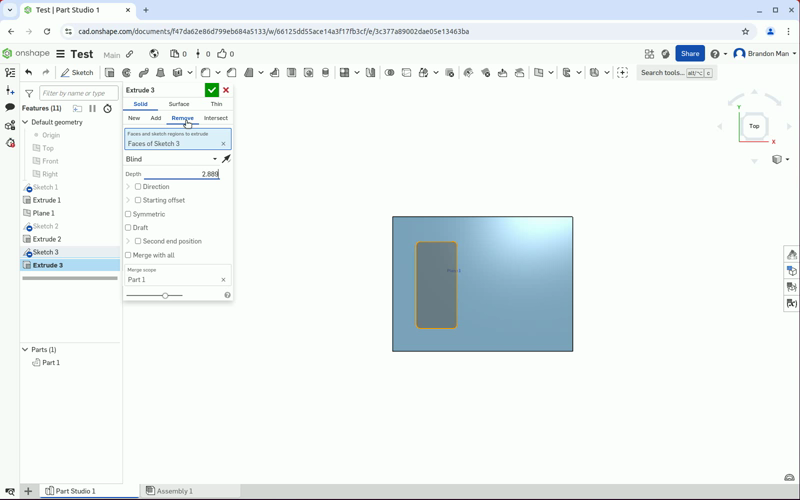
key(tab, 6)
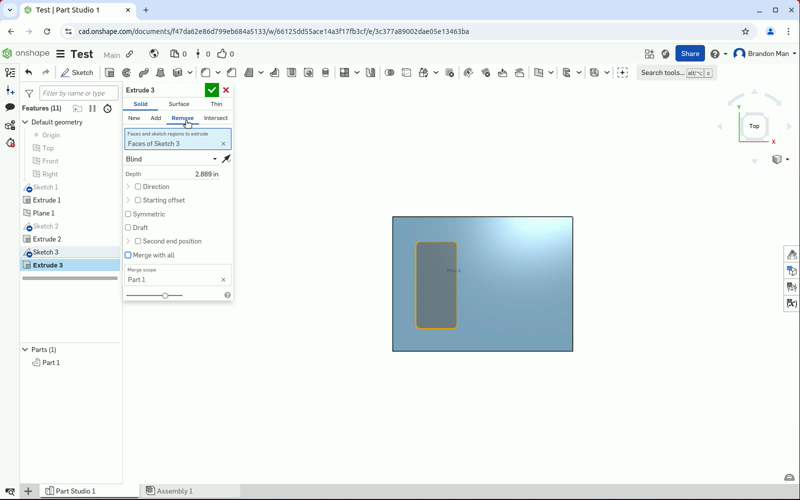
key(space)
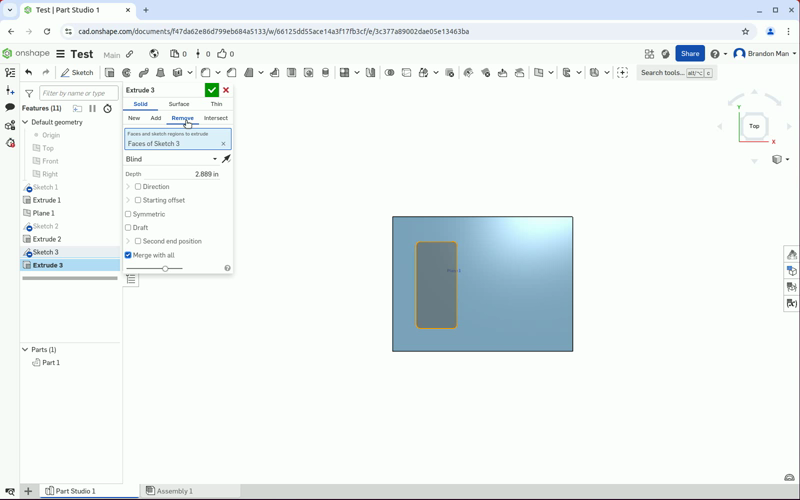
key(enter)
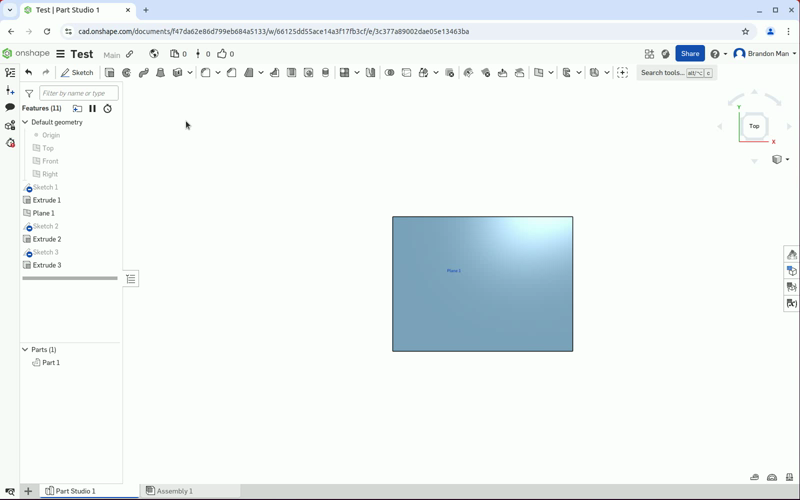
key(shift+h)
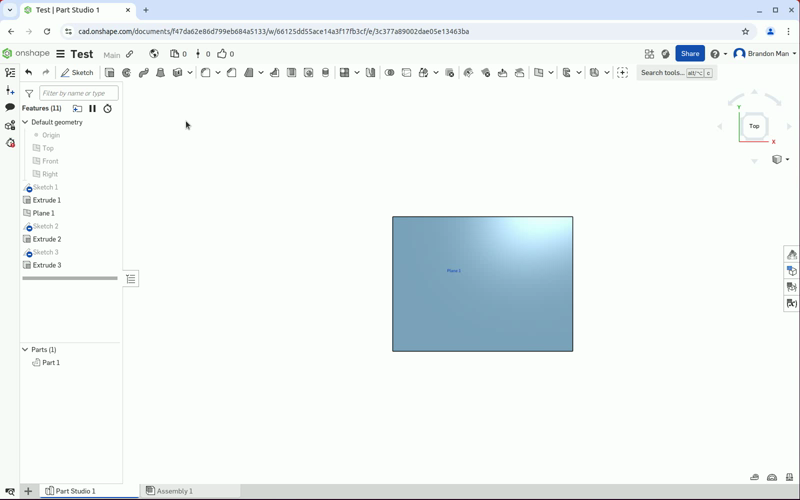
key(shift+h)
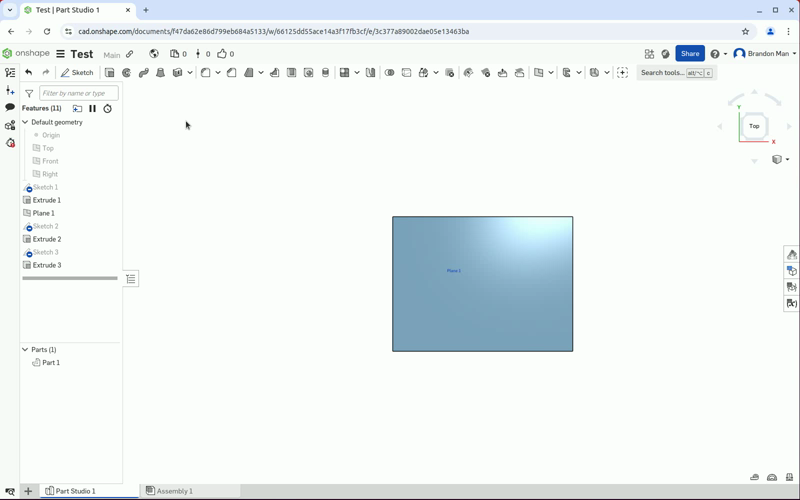
mouse_move(73, 189)
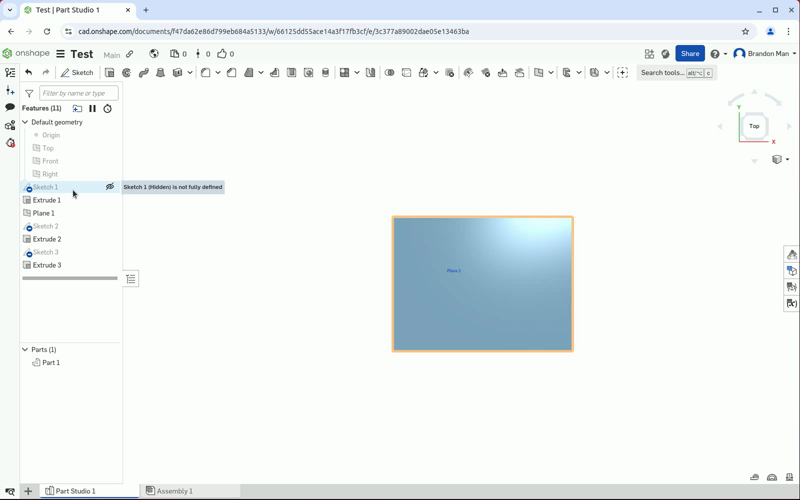
click(73, 189)
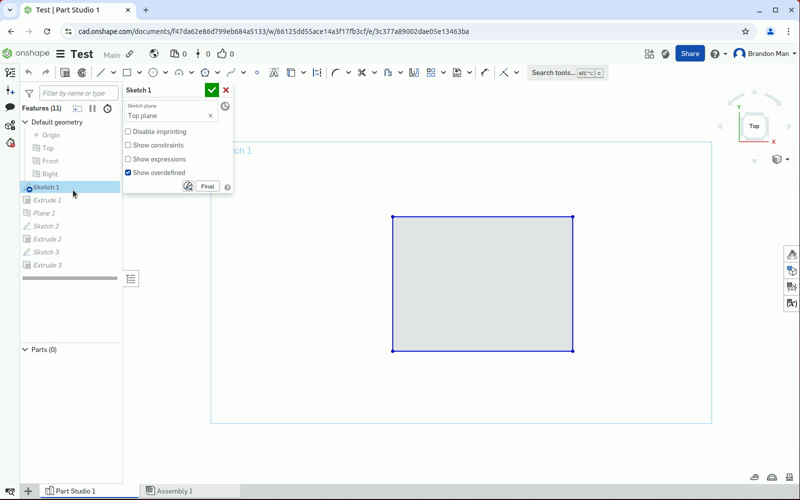
mouse_move(229, 92)
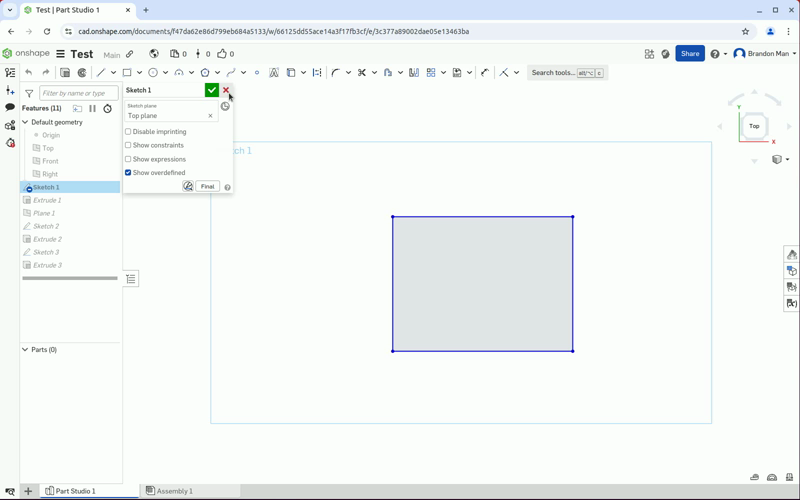
click(229, 92)
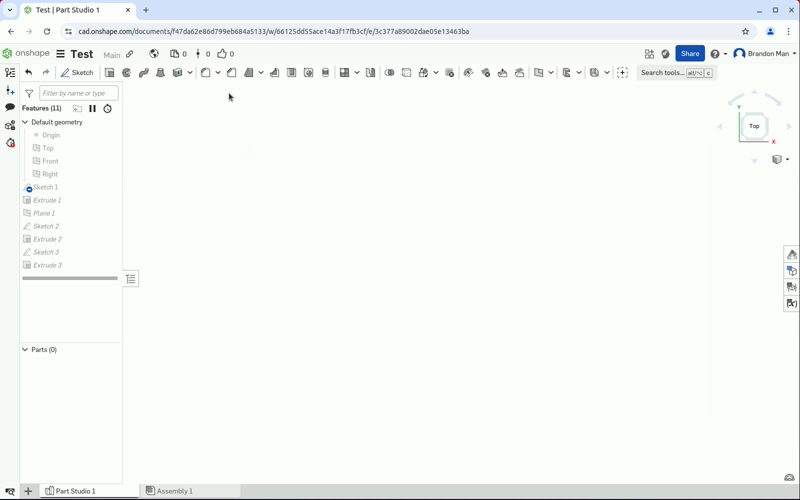
key(shift+s)
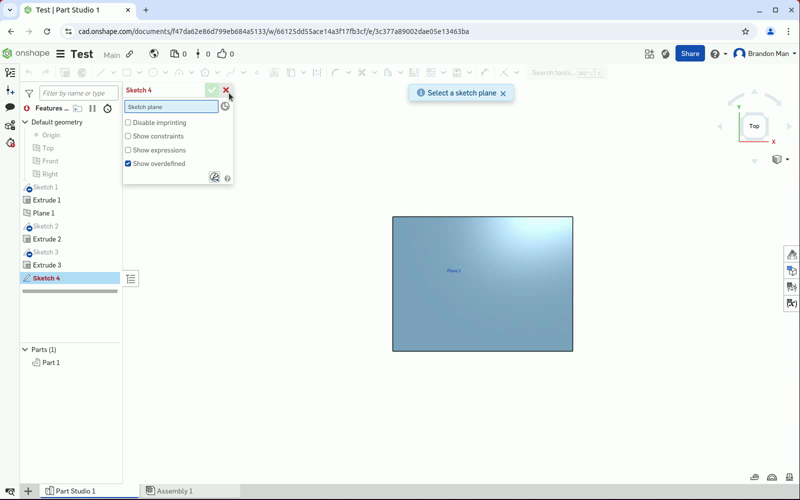
mouse_move(73, 215)
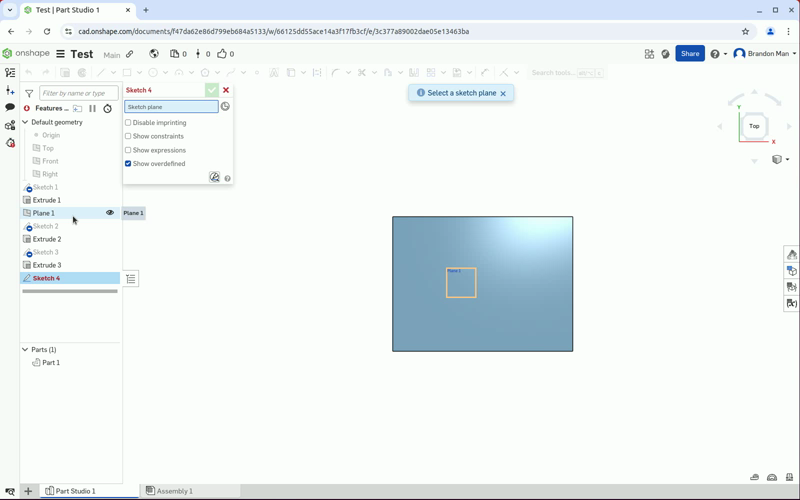
click(73, 215)
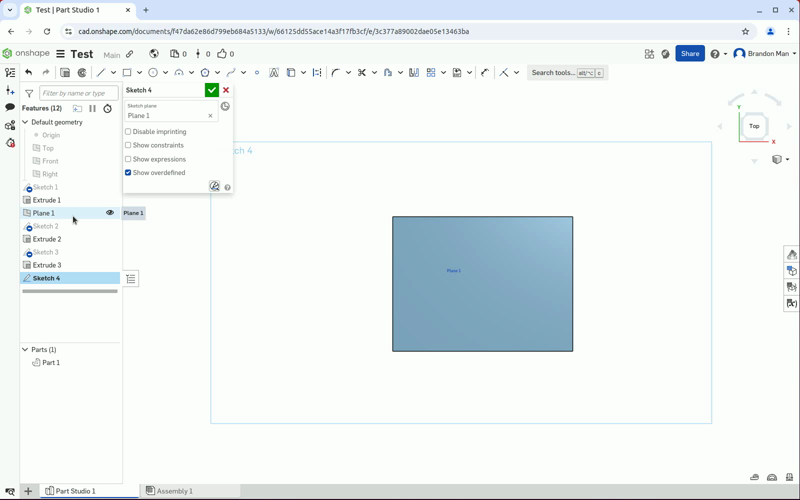
mouse_move(73, 352)
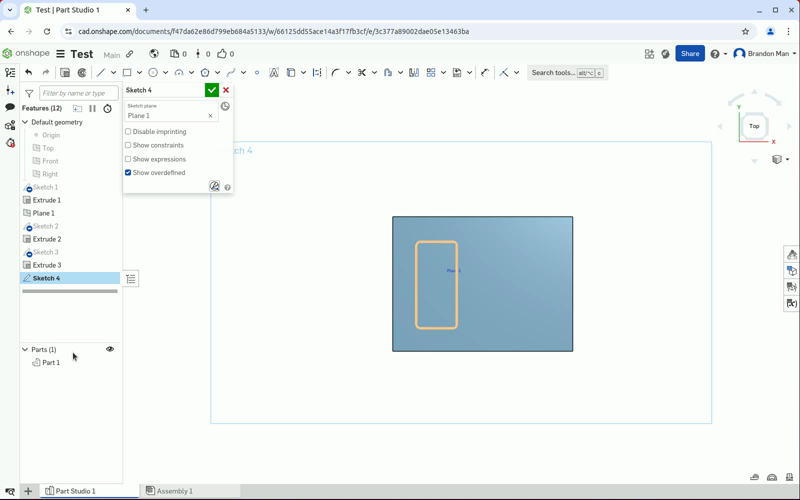
key(y)
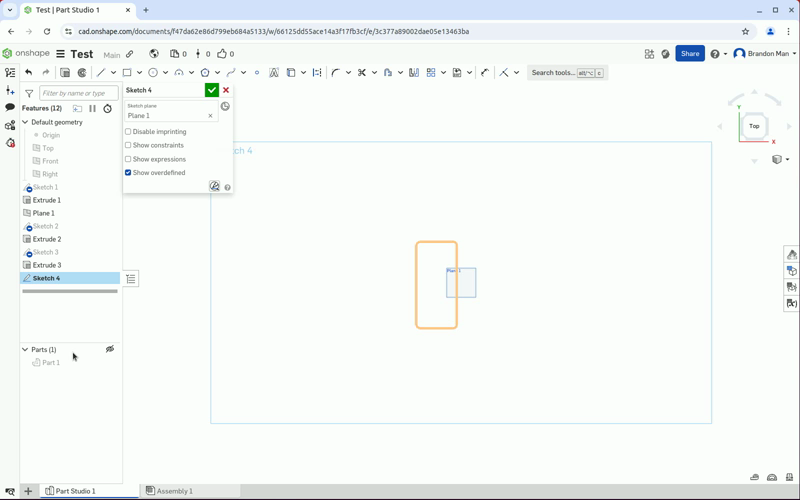
key(a)
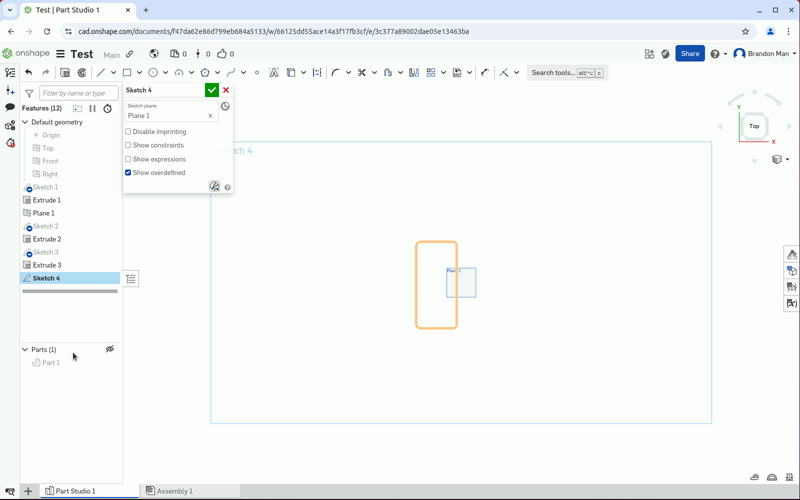
key_down(shift)
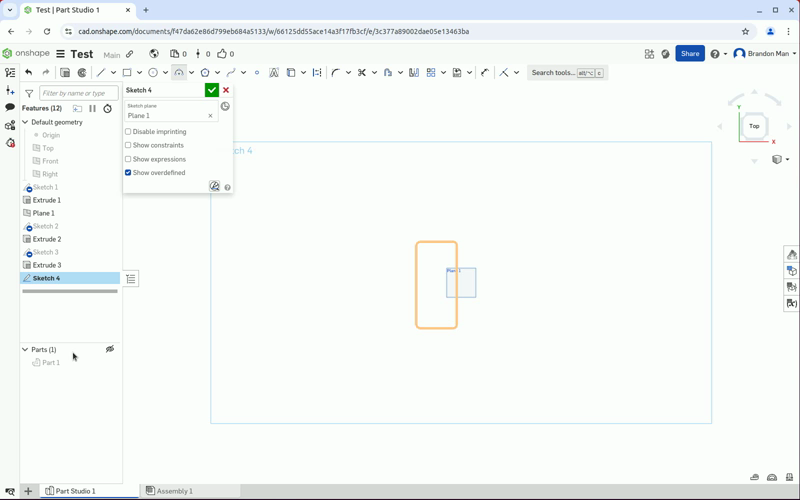
mouse_move(510, 324)
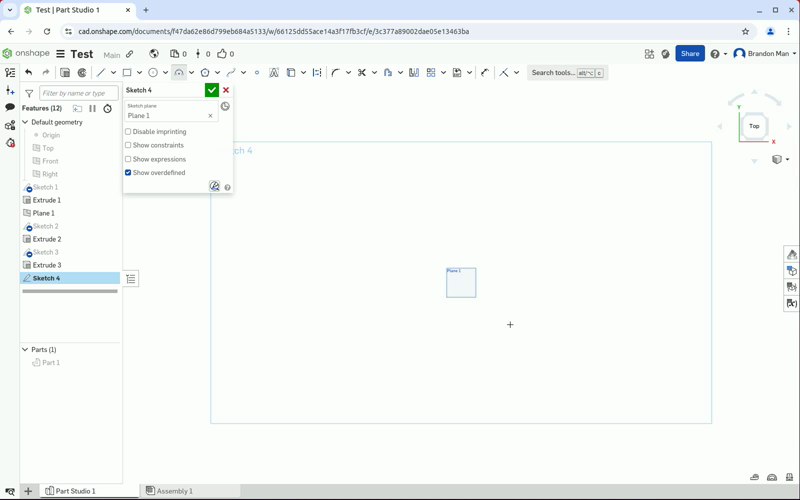
click(510, 324)
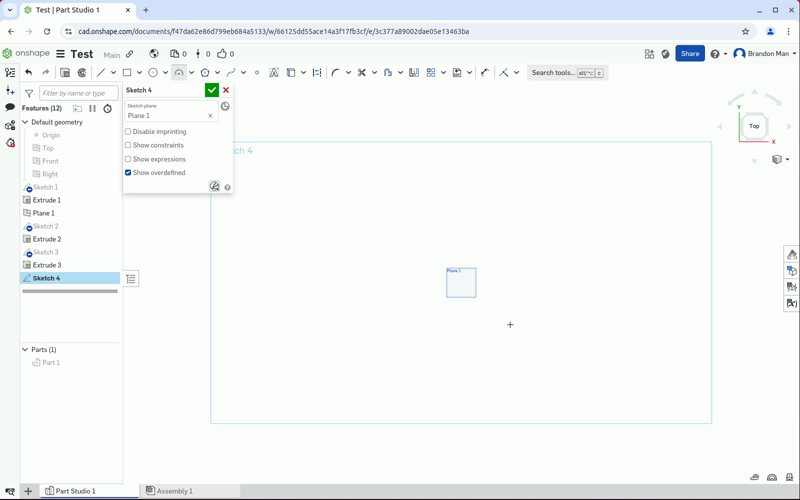
key_up(shift)
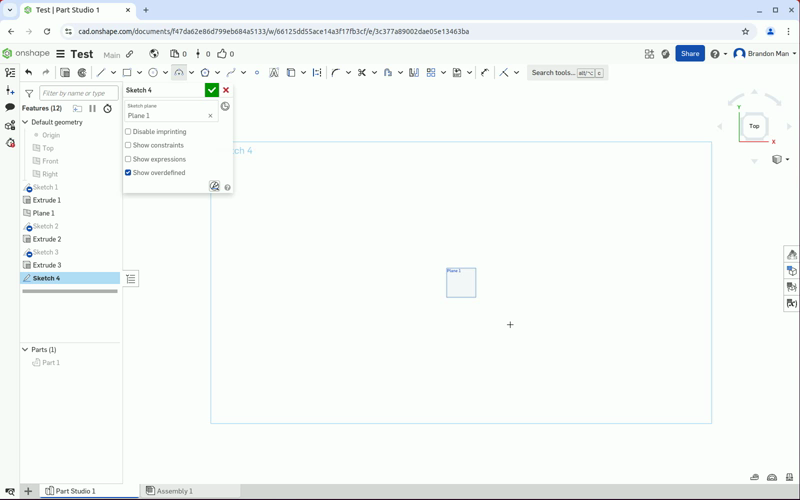
key_down(shift)
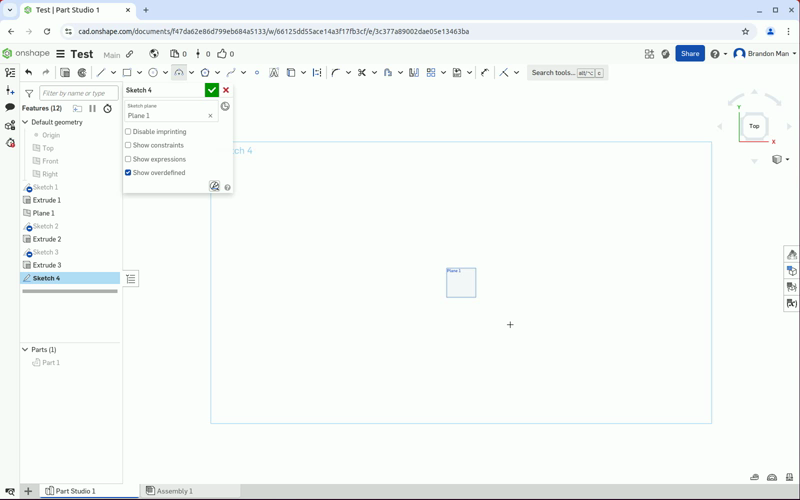
mouse_move(514, 328)
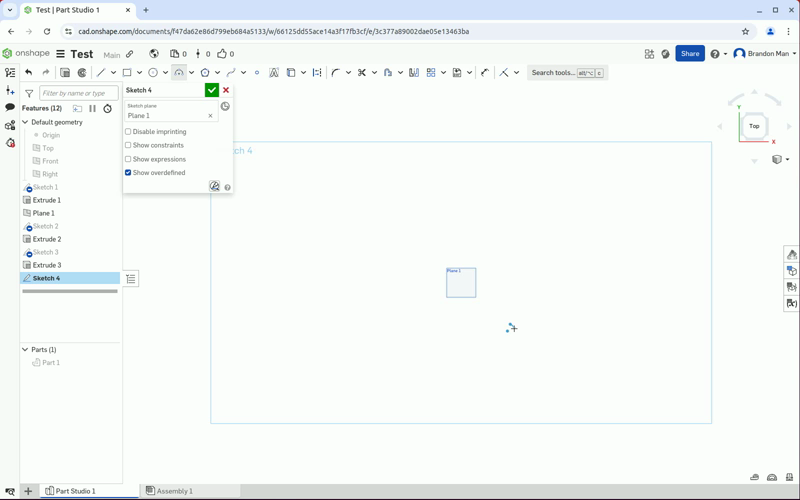
scroll(6)
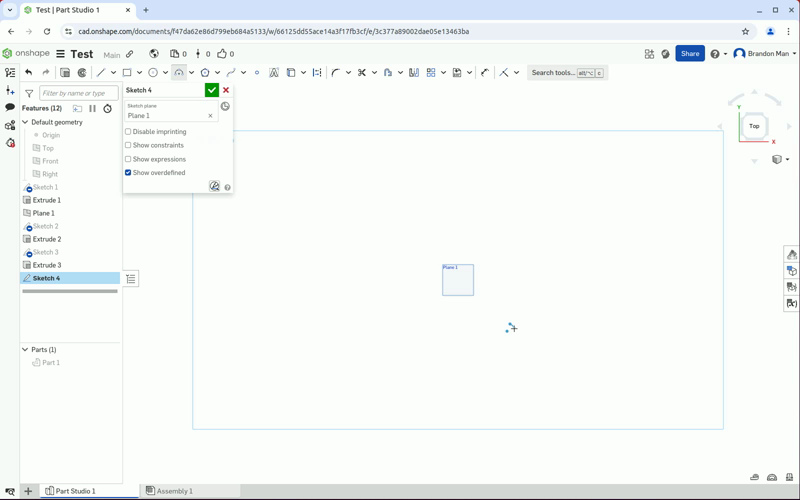
scroll(6)
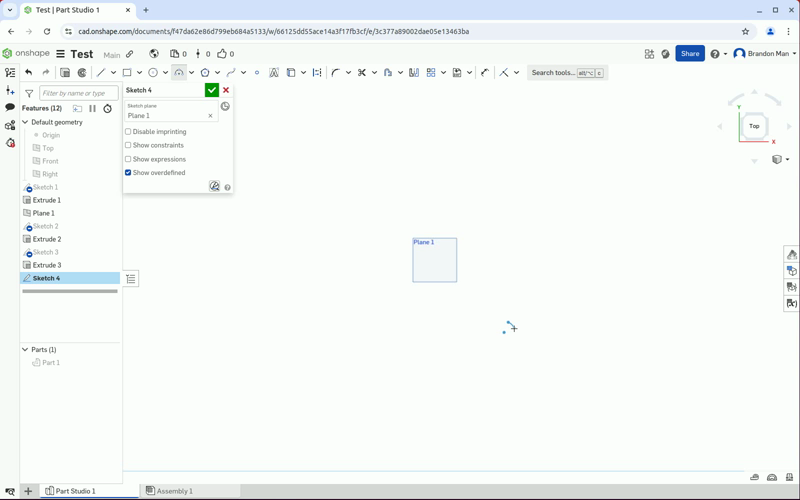
scroll(6)
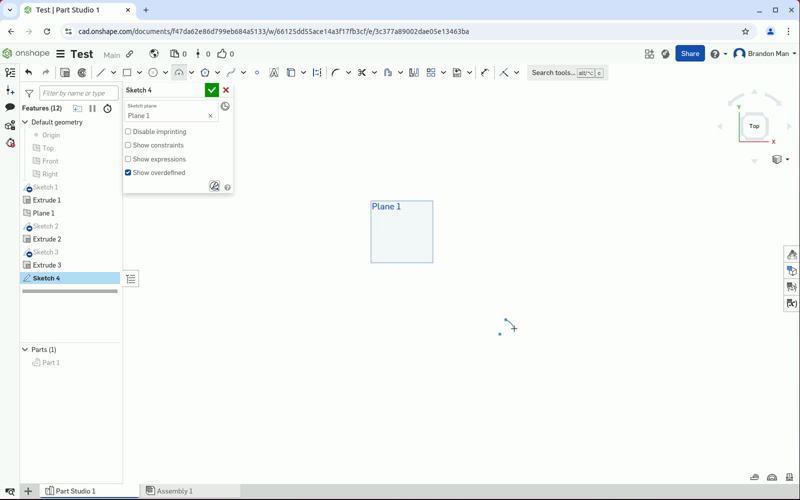
scroll(6)
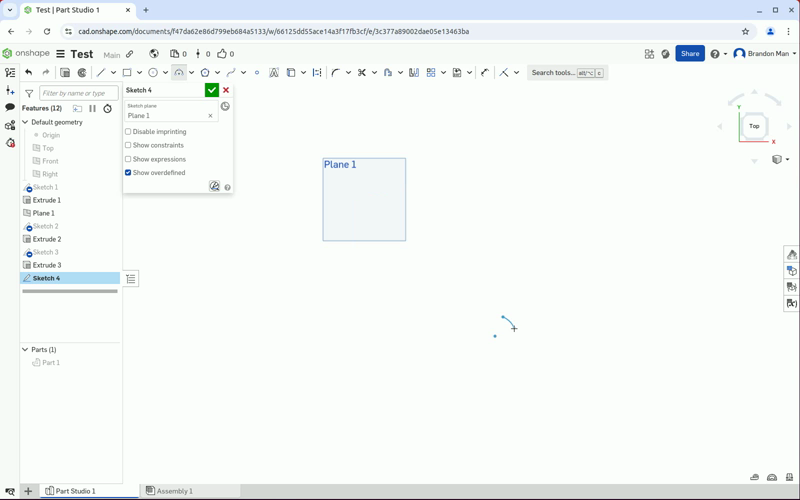
scroll(6)
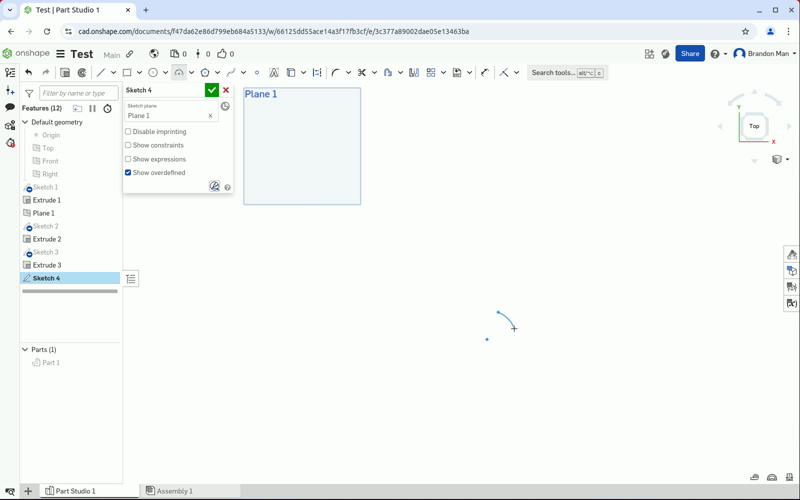
scroll(6)
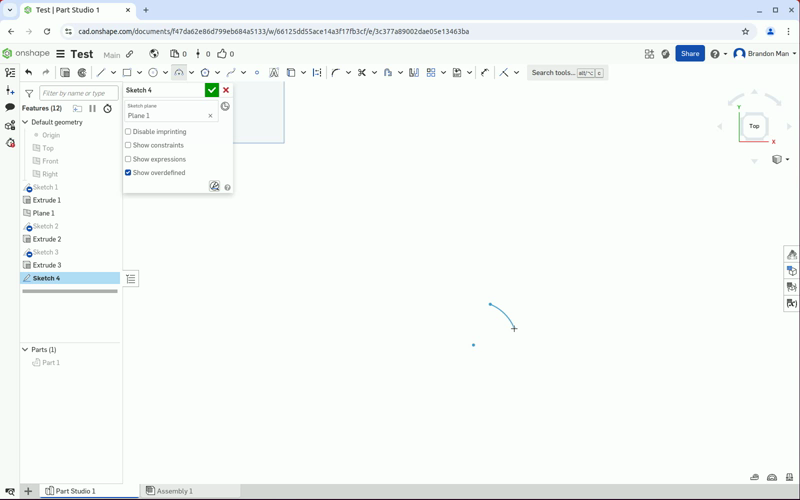
scroll(6)
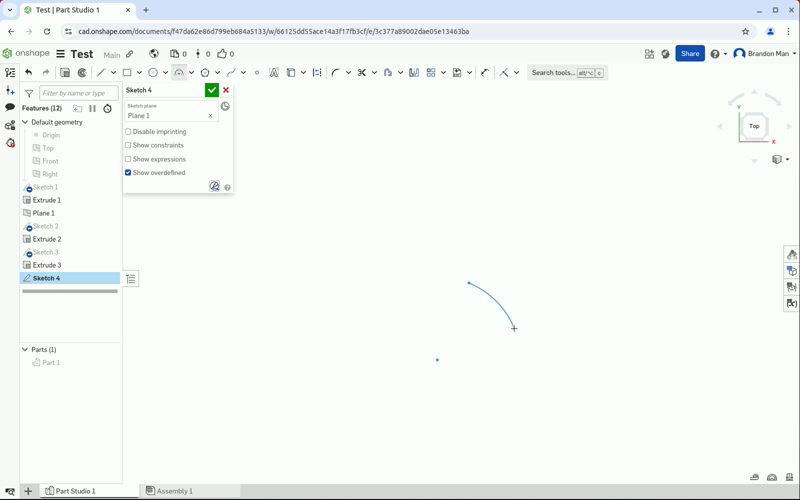
click(514, 328)
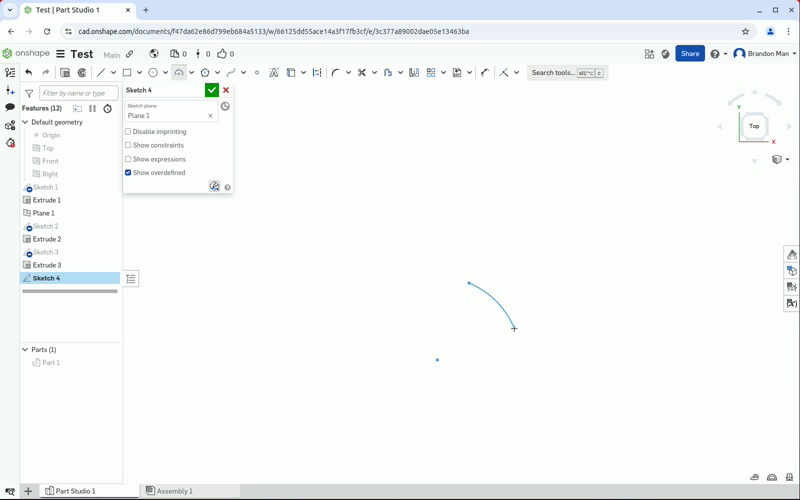
scroll(-6)
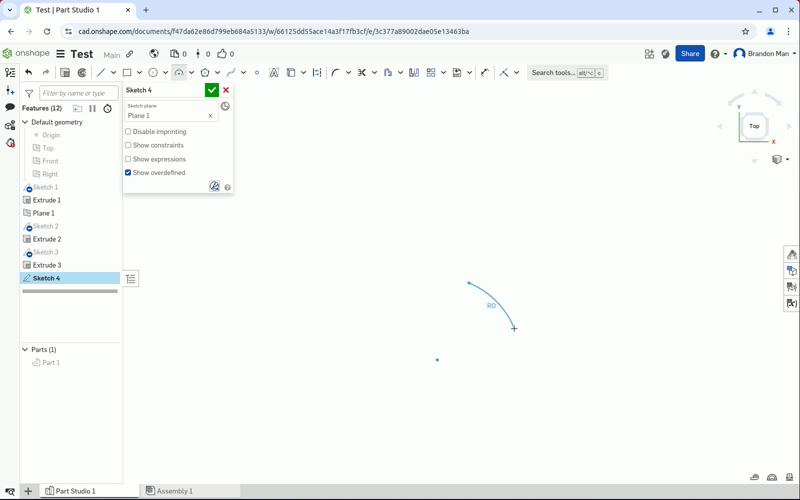
scroll(-6)
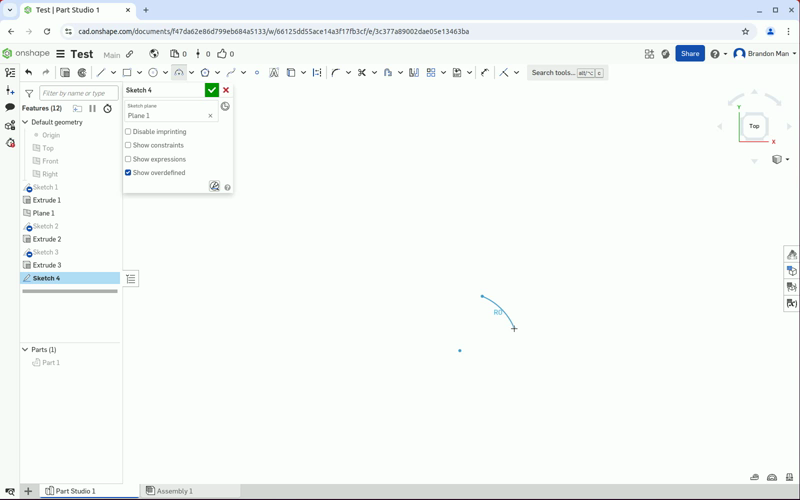
scroll(-6)
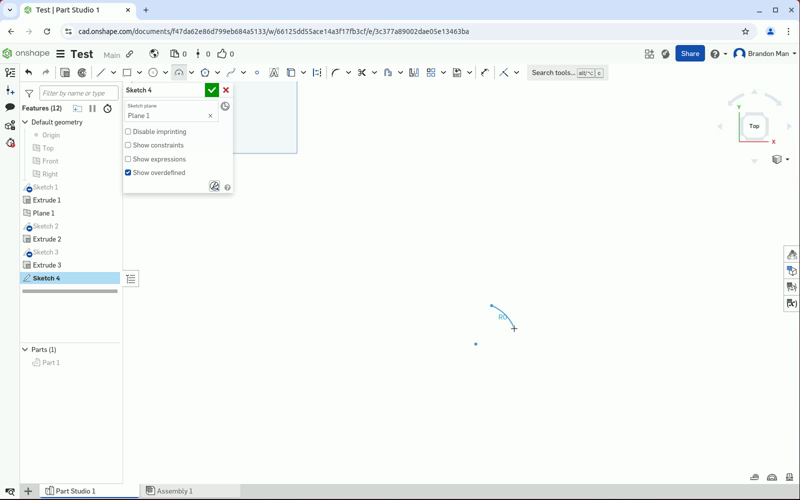
scroll(-6)
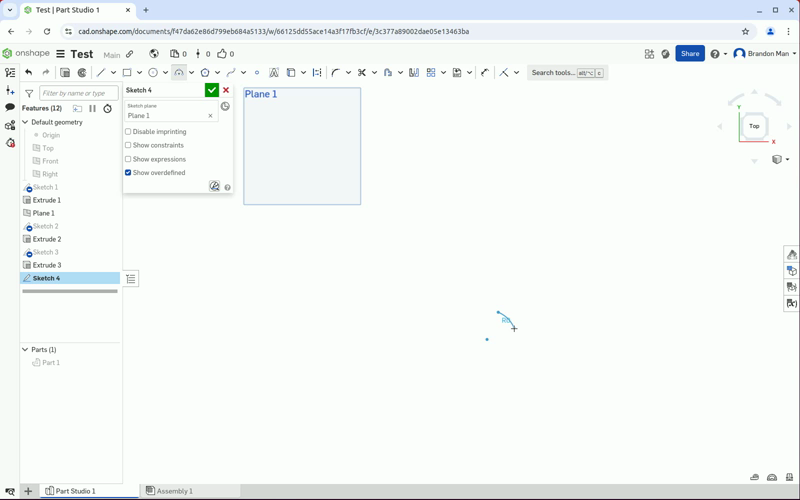
scroll(-6)
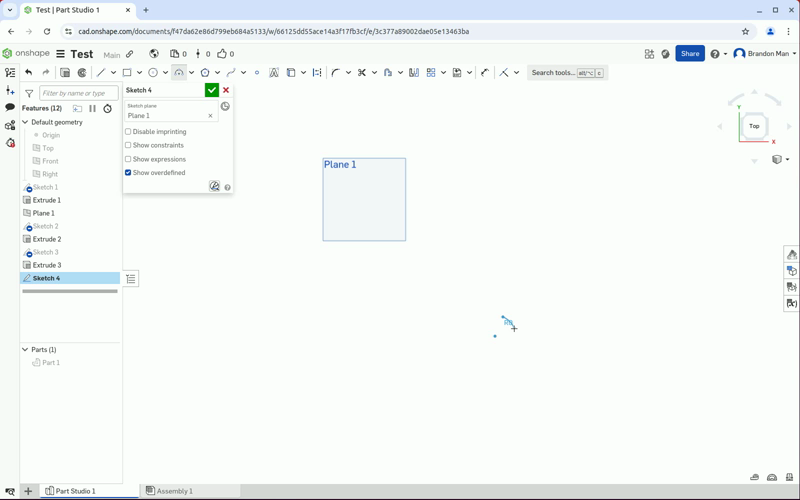
scroll(-6)
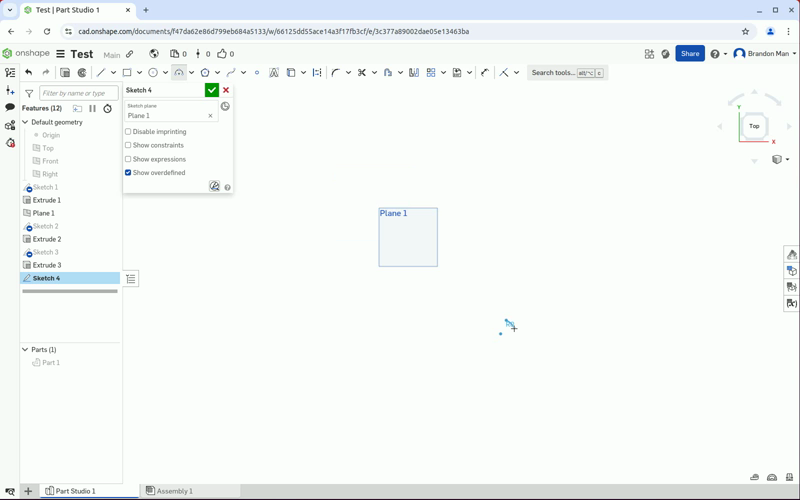
scroll(-6)
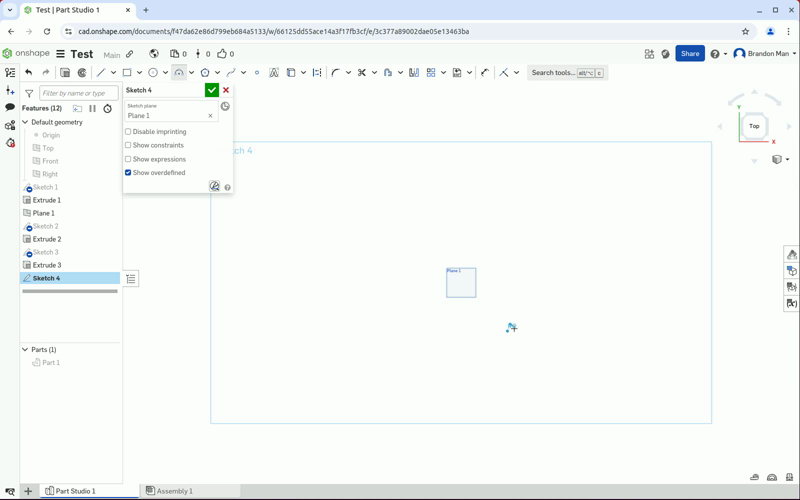
mouse_move(511, 327)
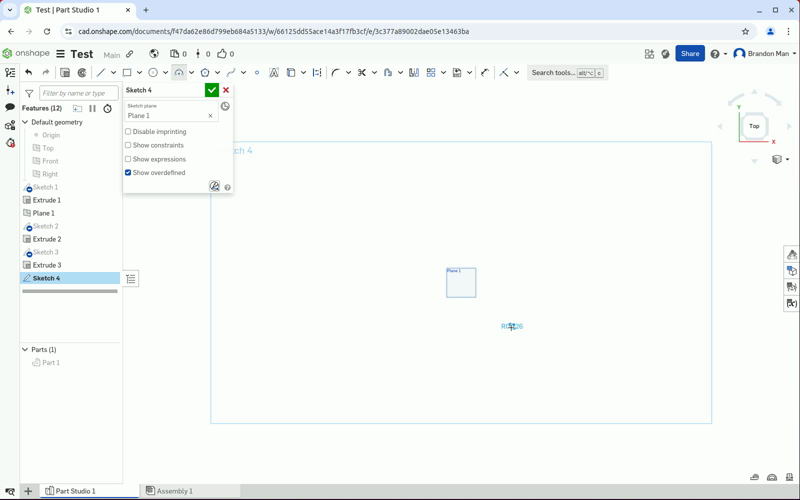
scroll(6)
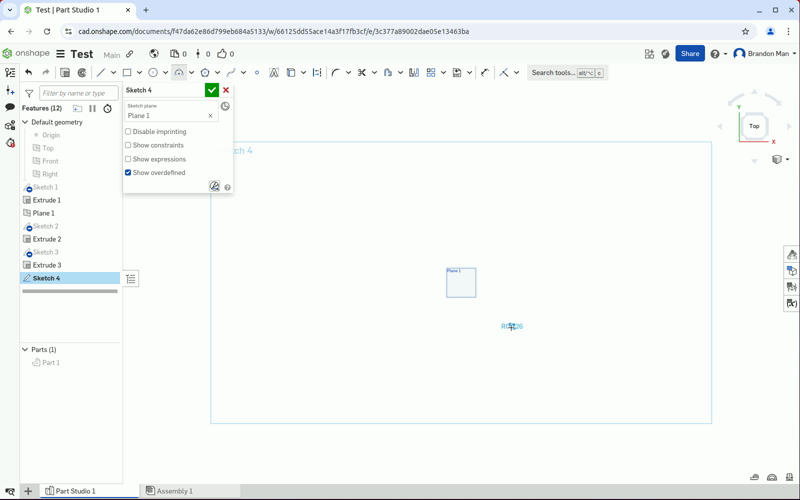
scroll(6)
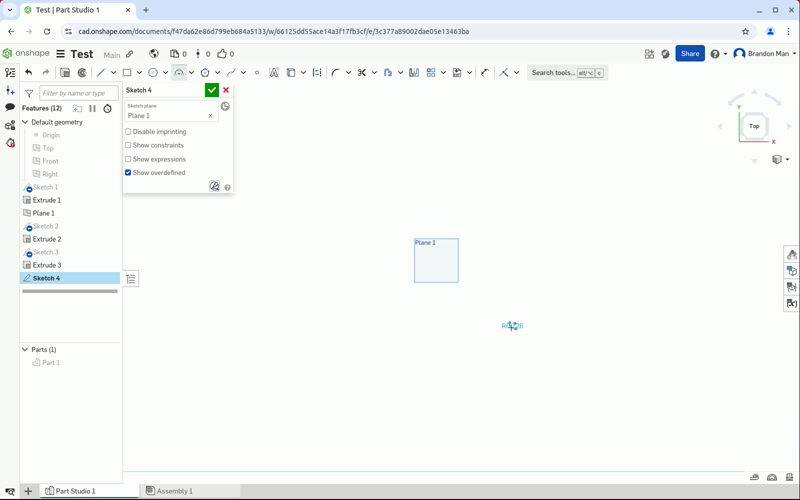
scroll(6)
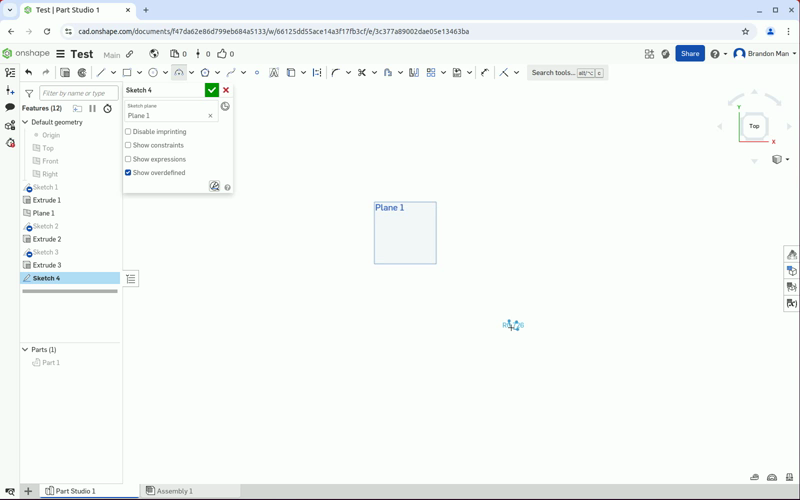
scroll(6)
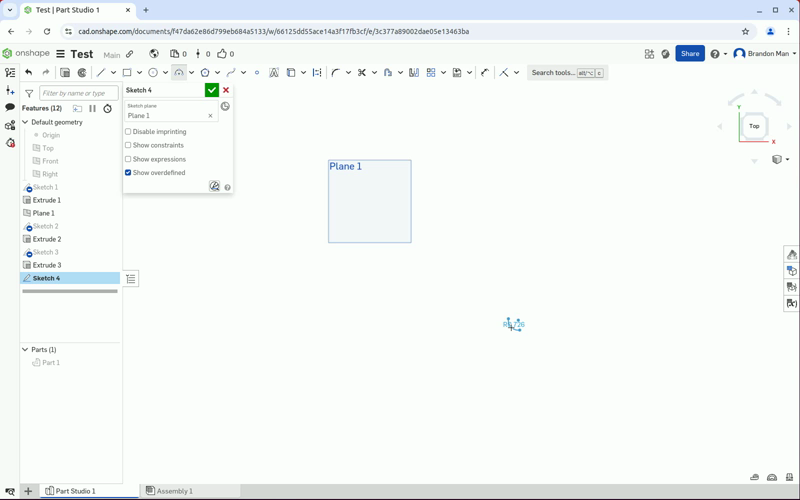
scroll(6)
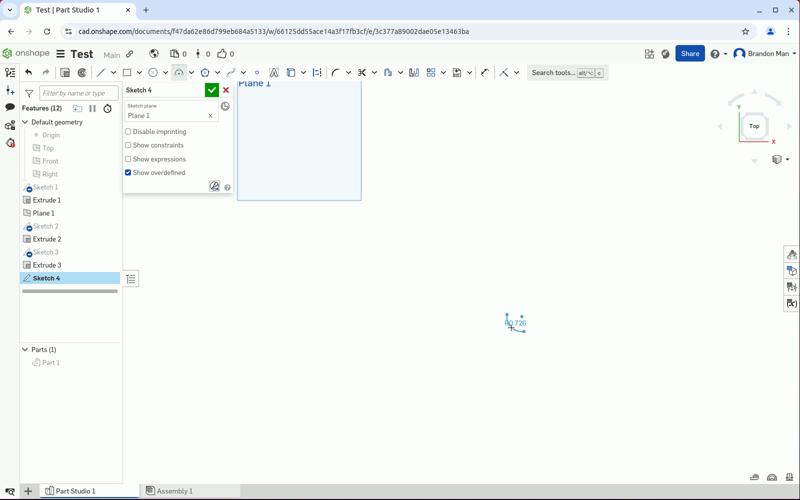
scroll(6)
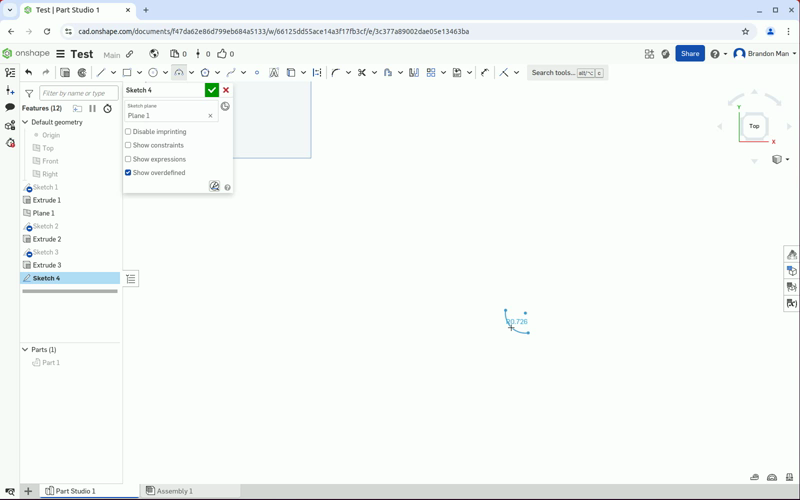
scroll(6)
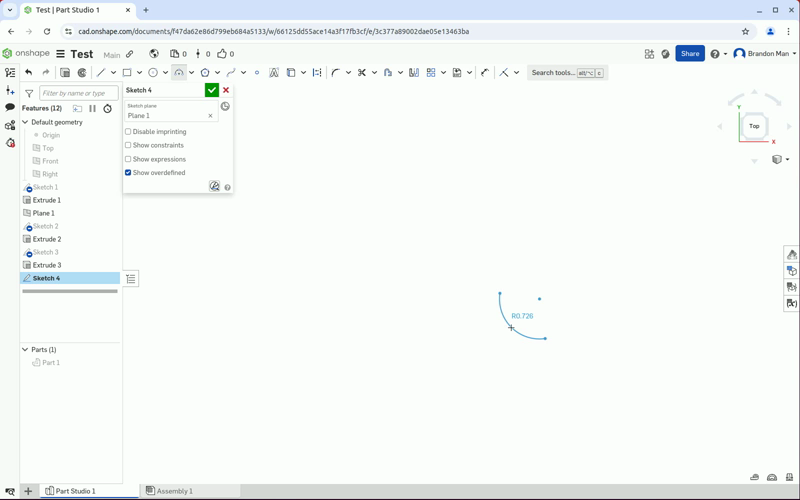
click(511, 327)
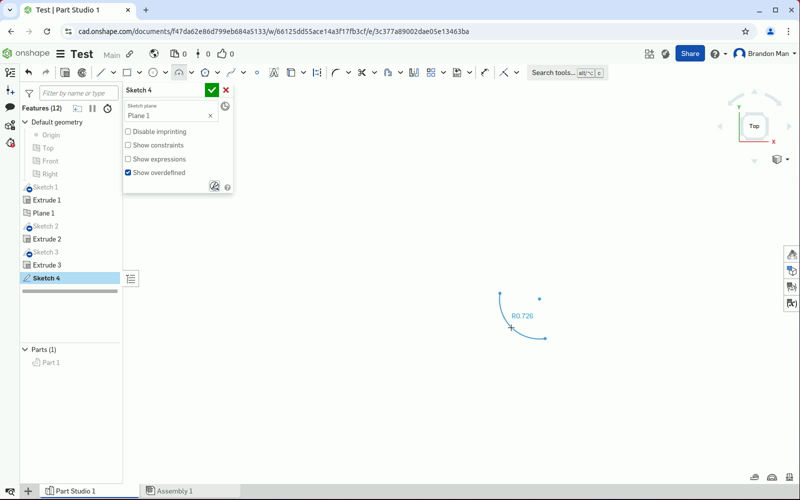
scroll(-6)
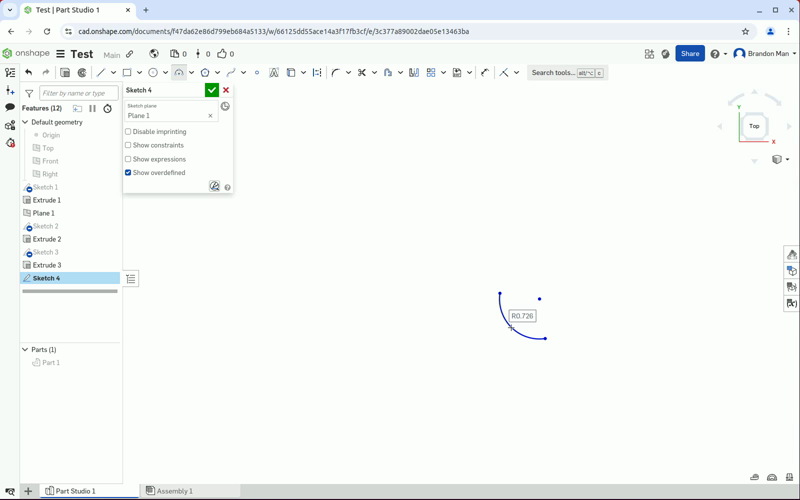
scroll(-6)
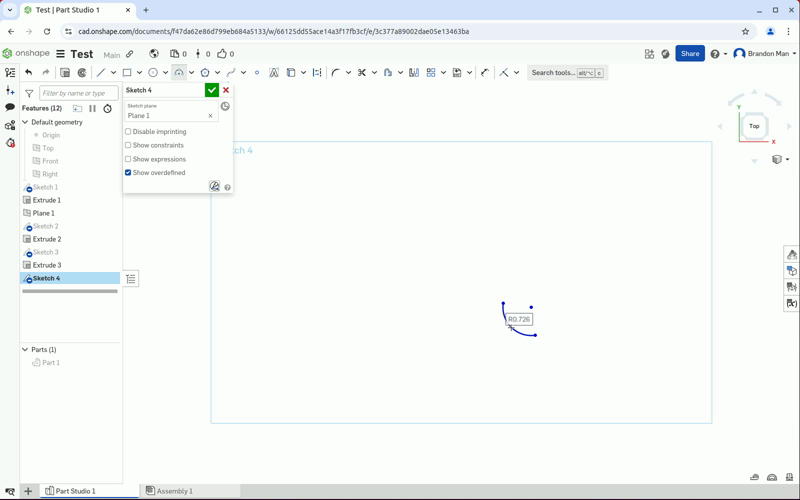
scroll(-6)
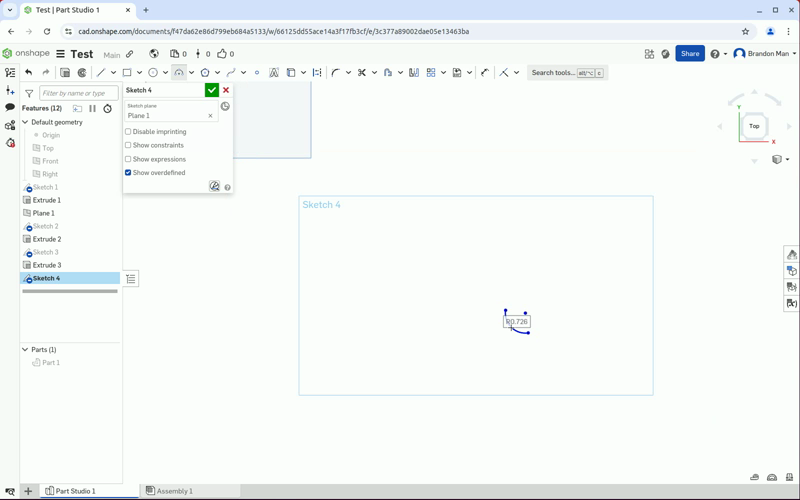
scroll(-6)
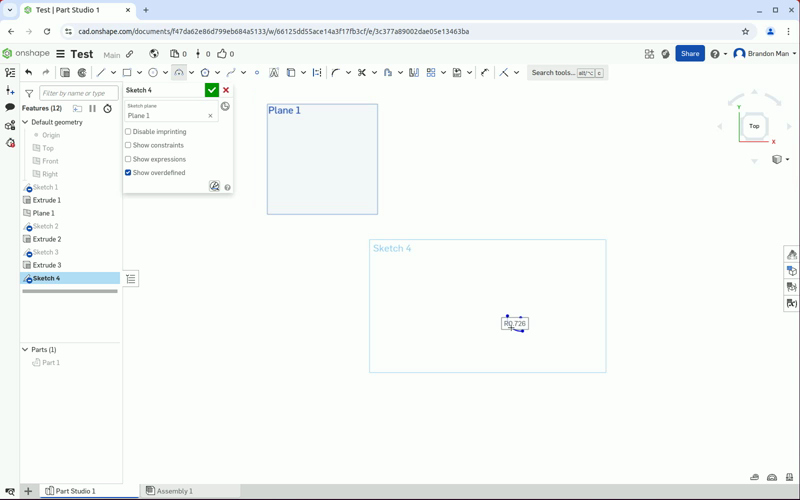
scroll(-6)
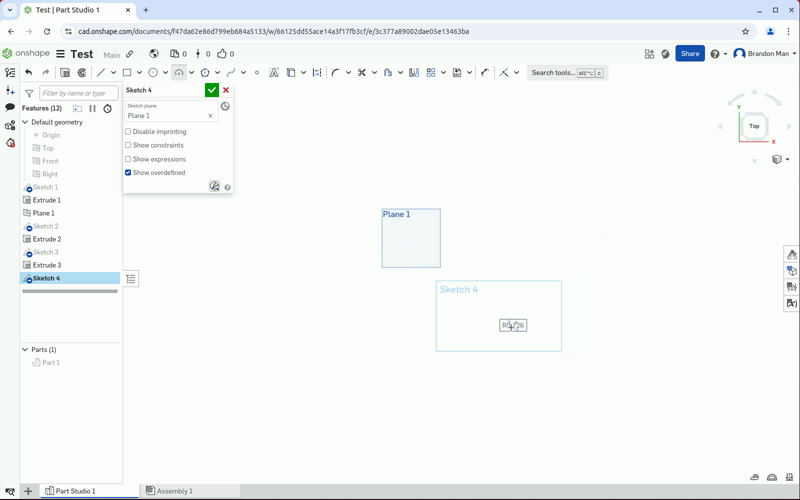
scroll(-6)
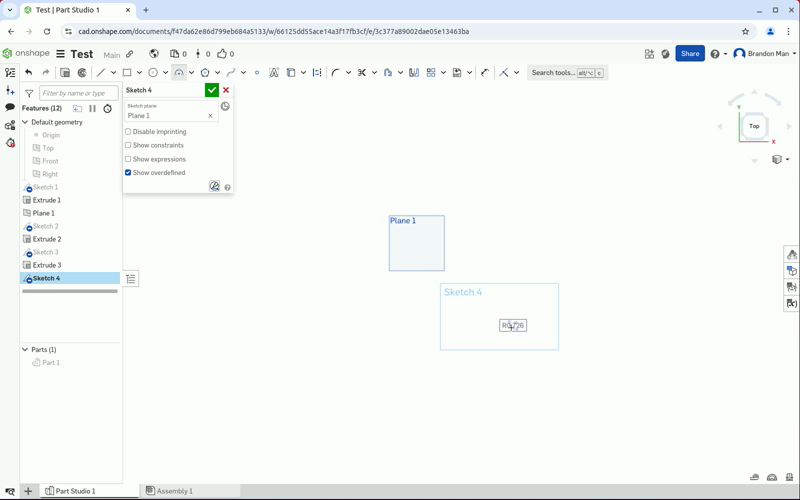
scroll(-6)
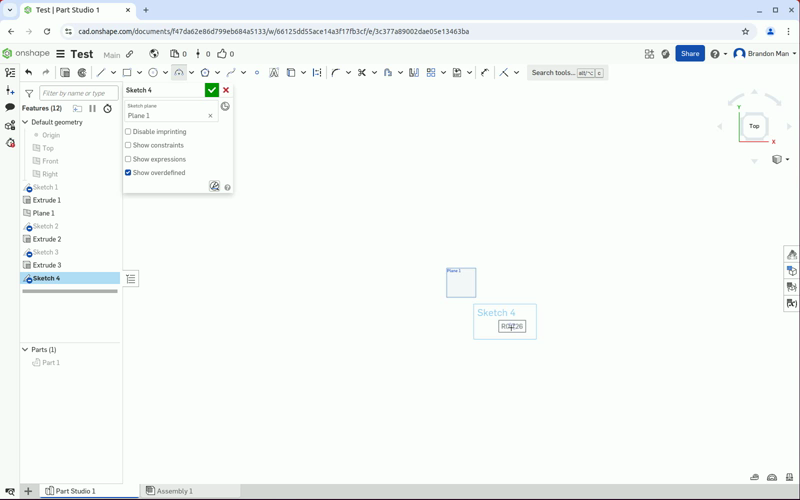
key_up(shift)
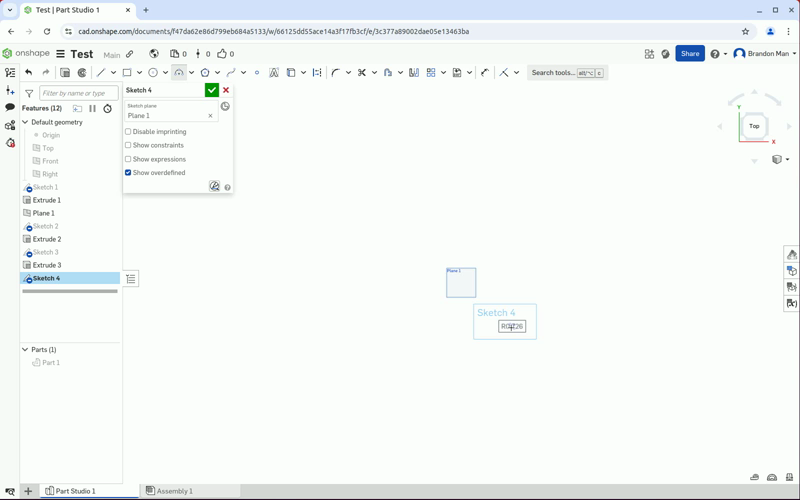
key(esc)
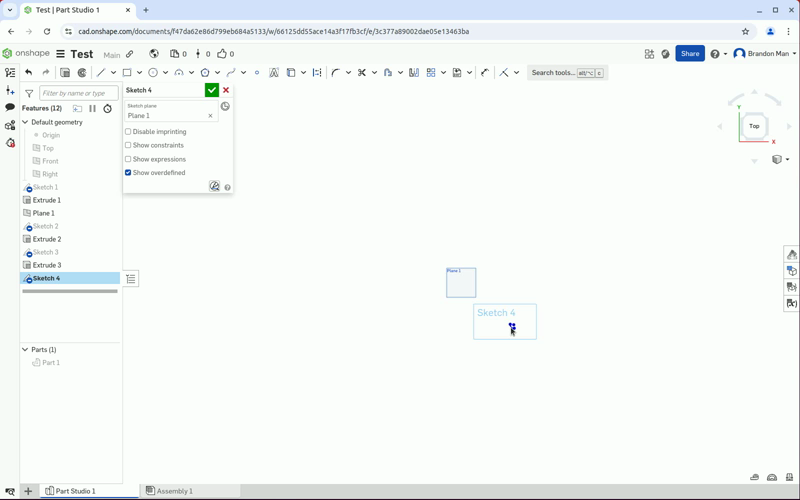
key(l)
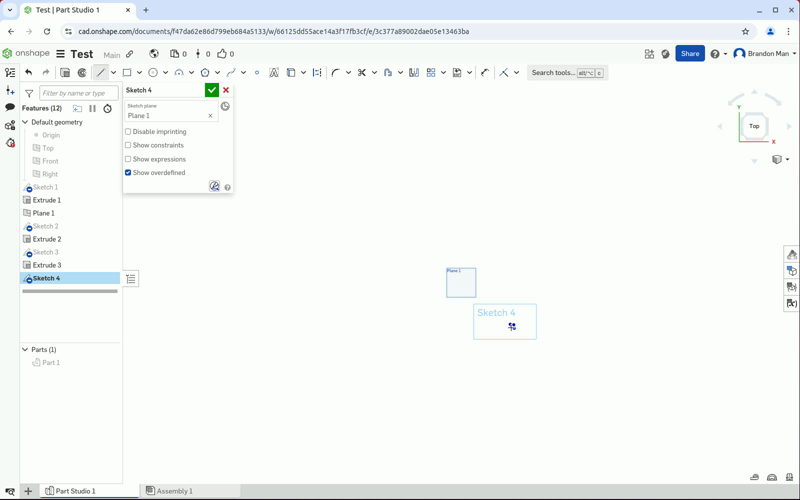
mouse_move(514, 328)
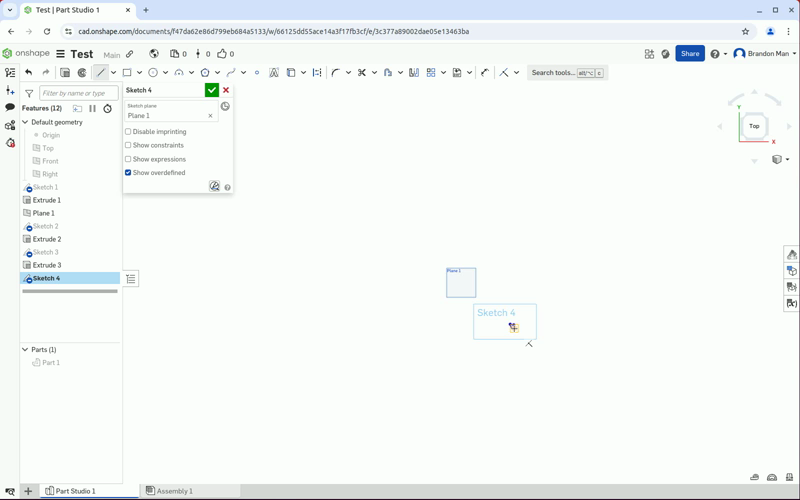
scroll(6)
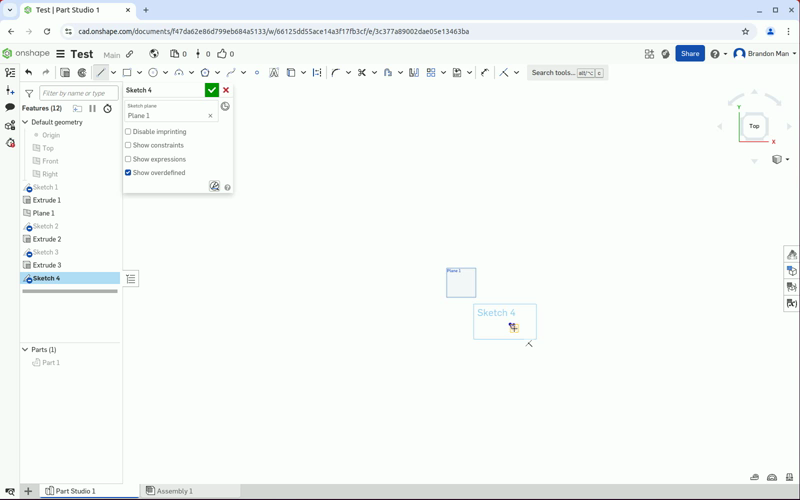
scroll(6)
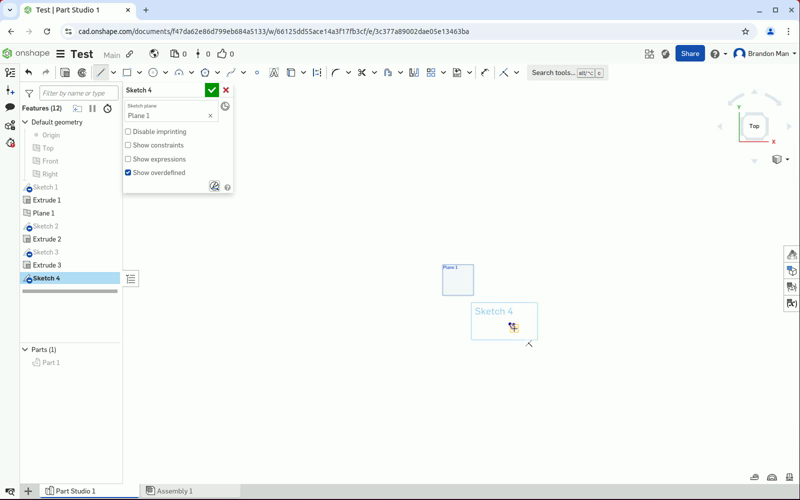
scroll(6)
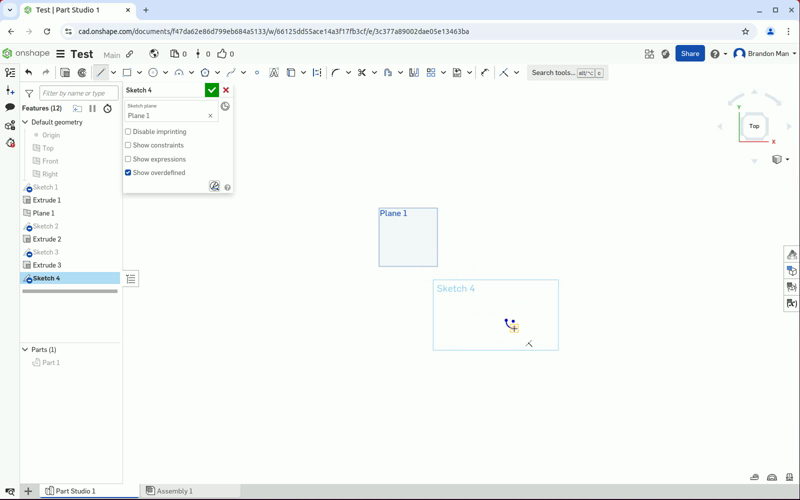
scroll(6)
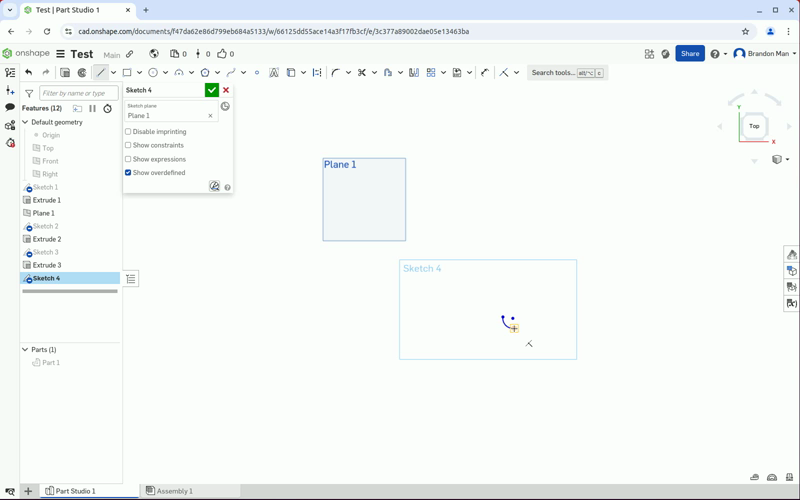
scroll(6)
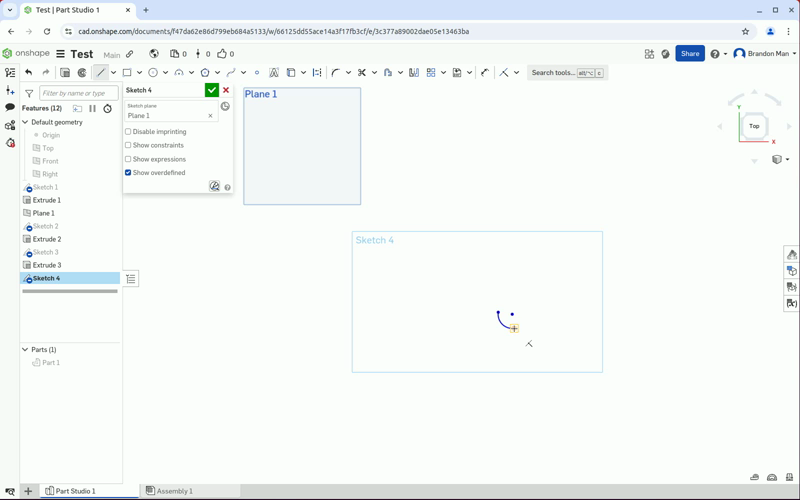
scroll(6)
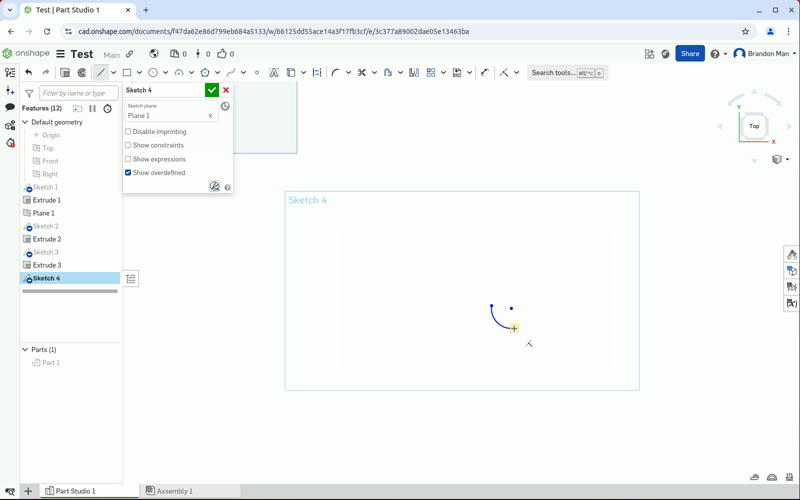
scroll(6)
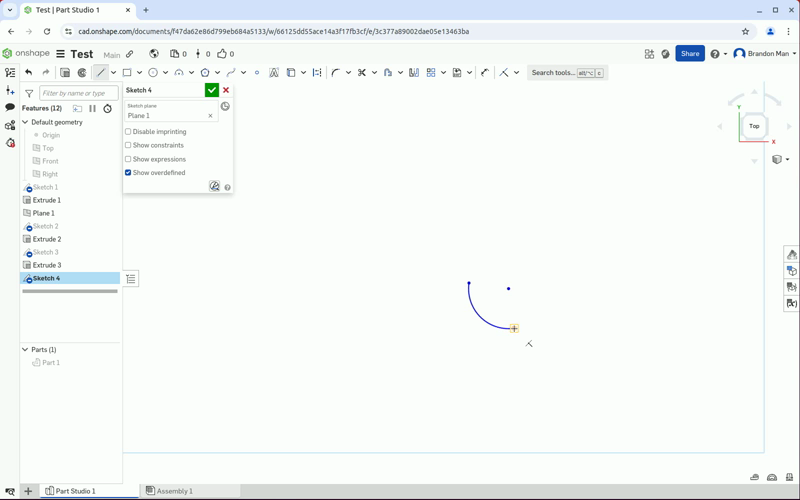
click(514, 328)
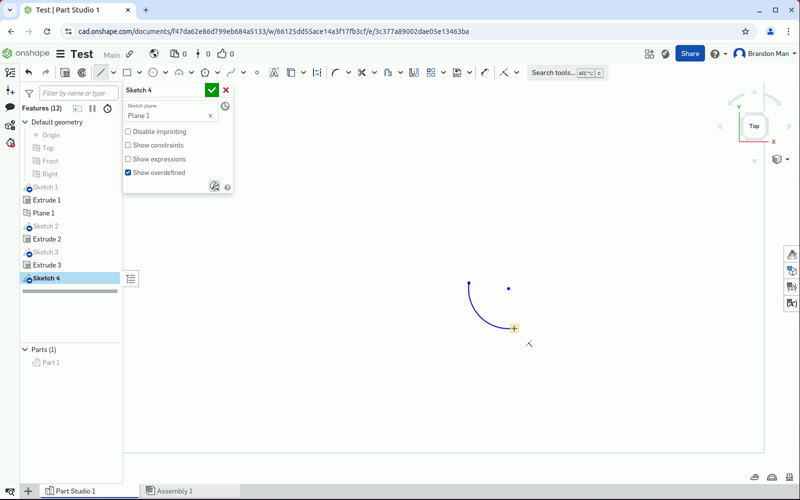
scroll(-6)
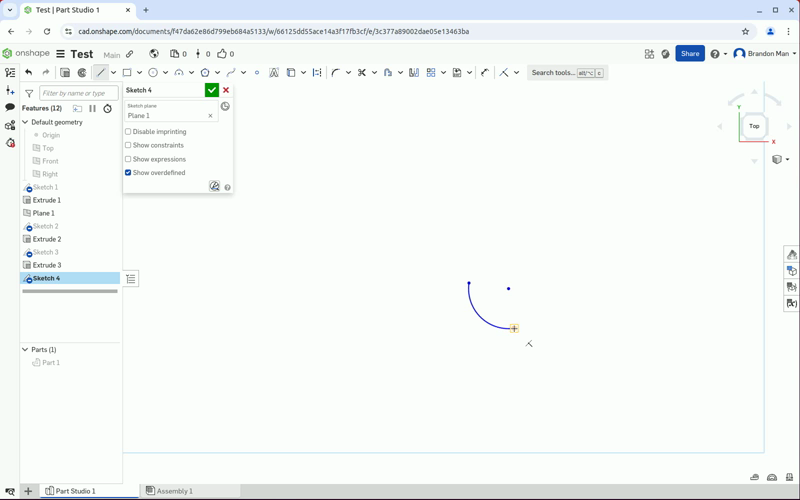
scroll(-6)
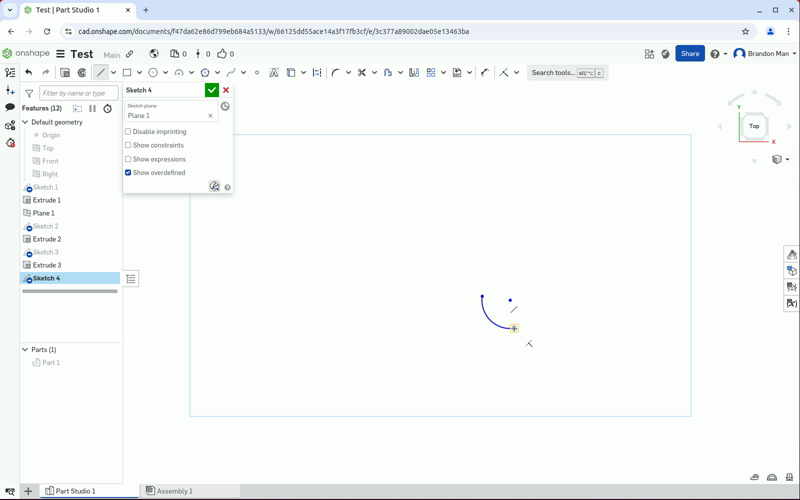
scroll(-6)
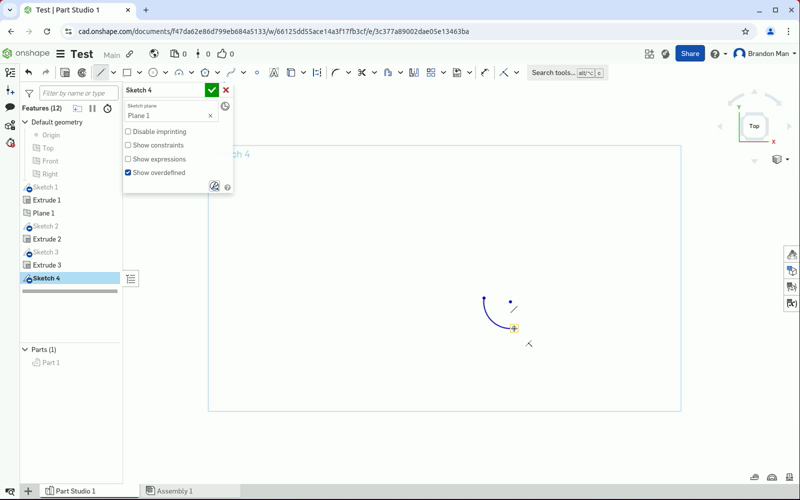
scroll(-6)
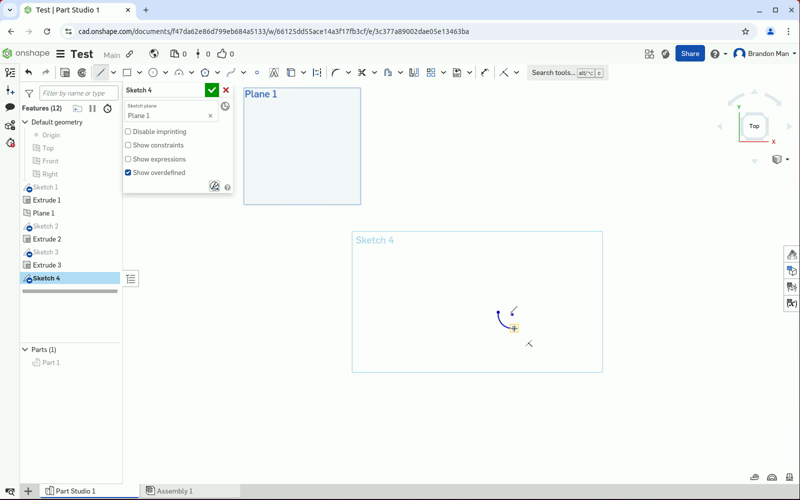
scroll(-6)
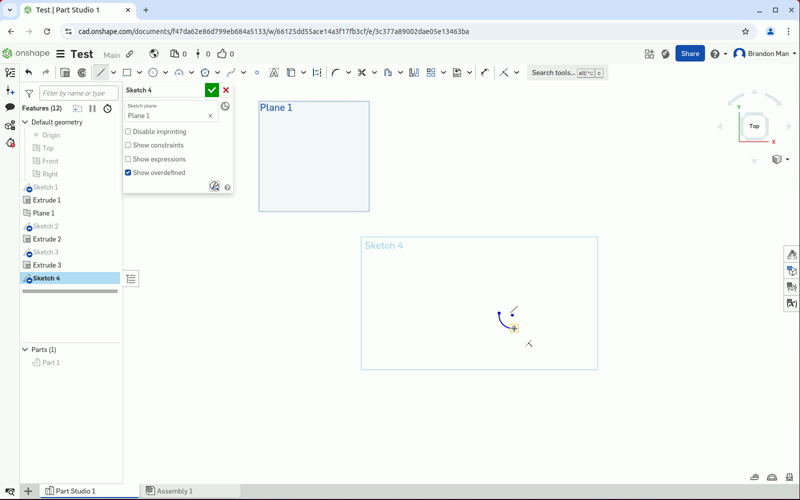
scroll(-6)
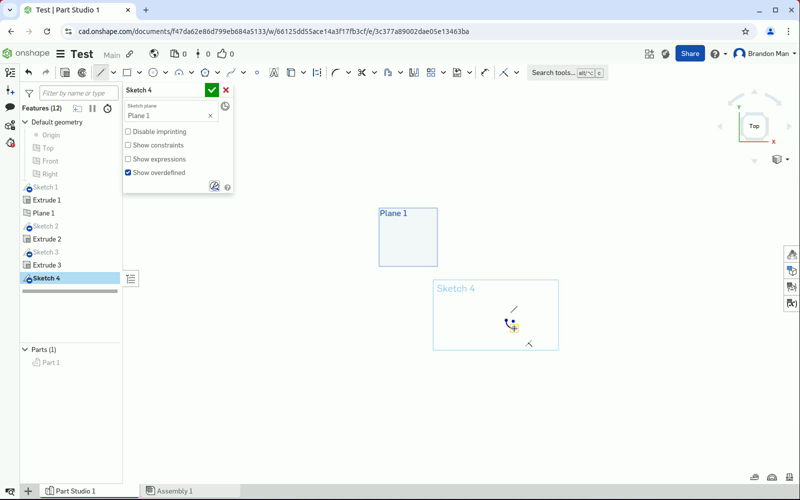
scroll(-6)
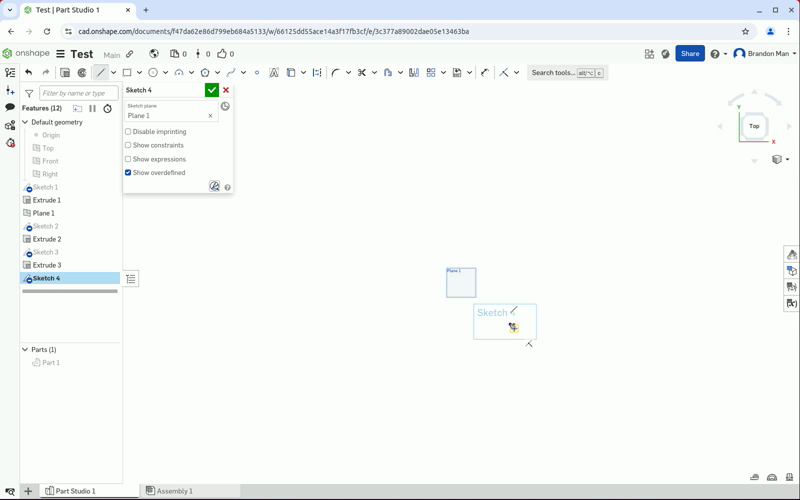
key_down(shift)
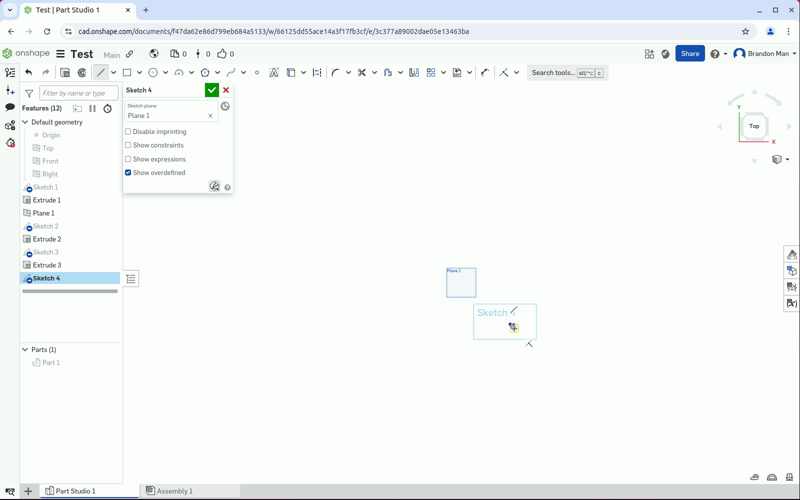
mouse_move(544, 328)
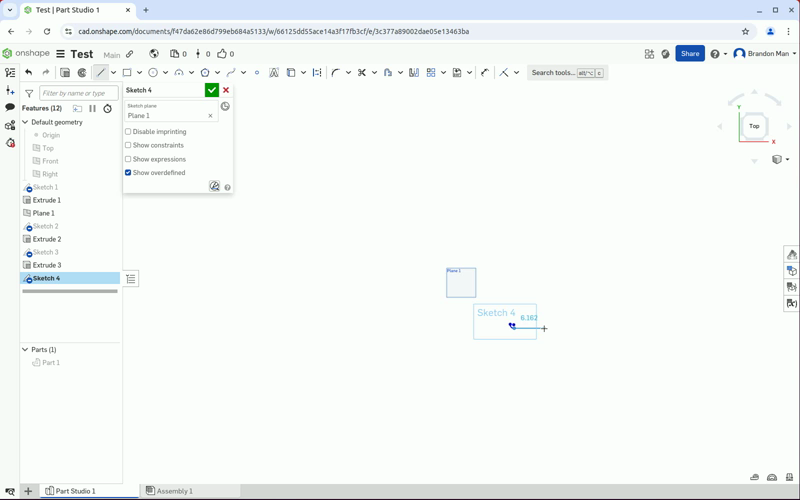
mouse_move(546, 328)
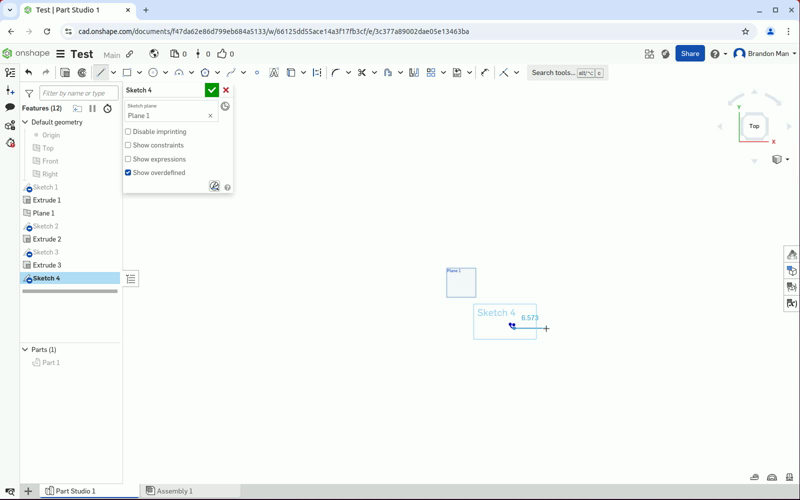
click(546, 328)
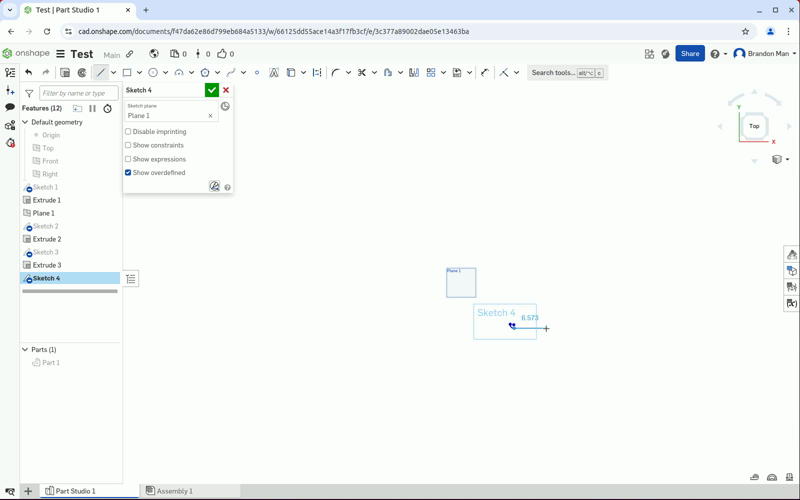
key_up(shift)
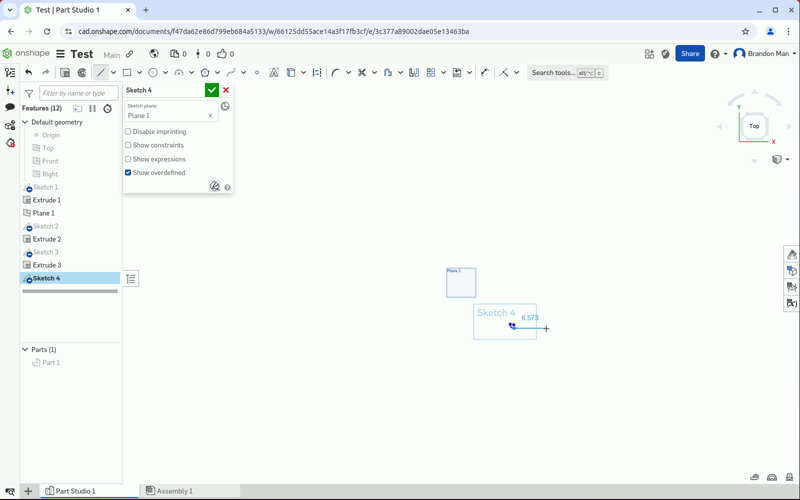
key(esc)
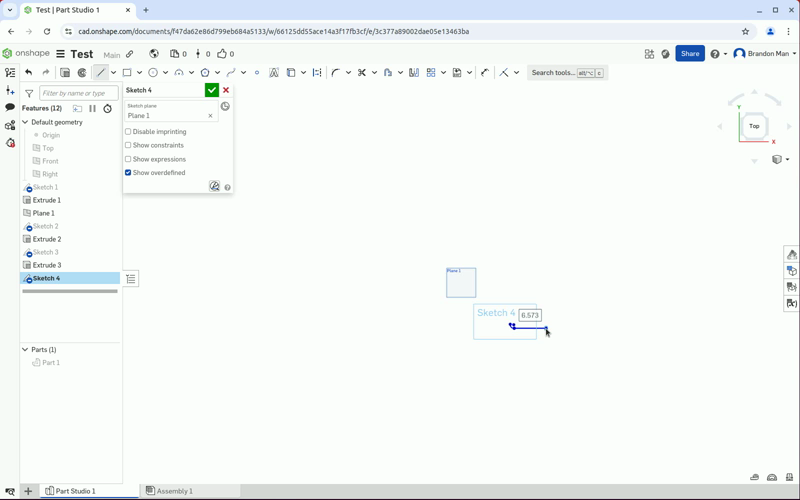
key(a)
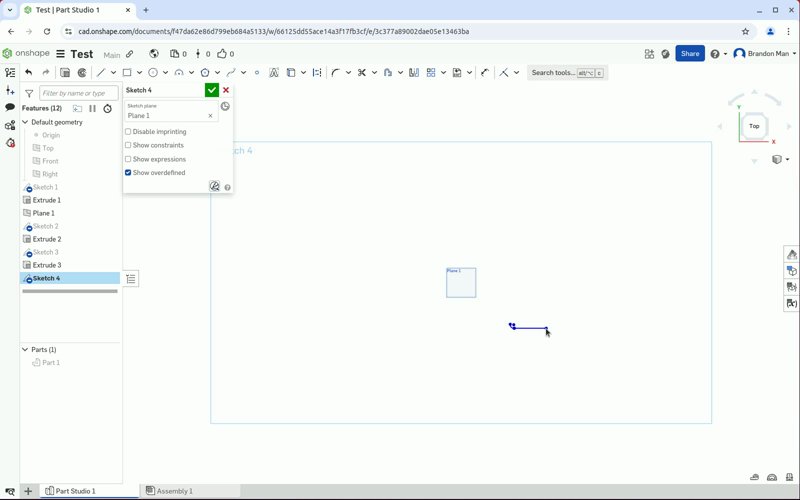
mouse_move(546, 328)
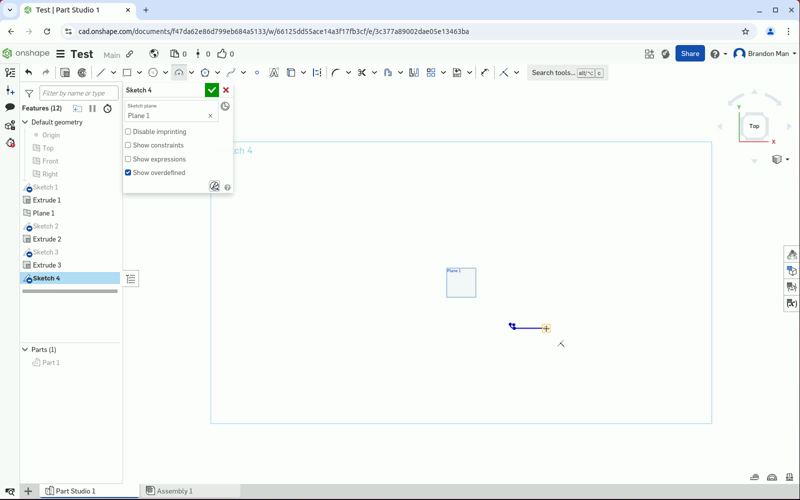
click(546, 328)
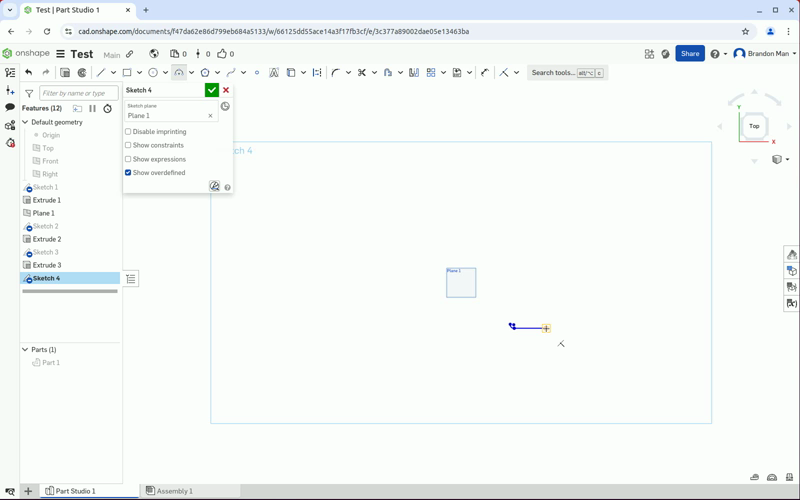
key_down(shift)
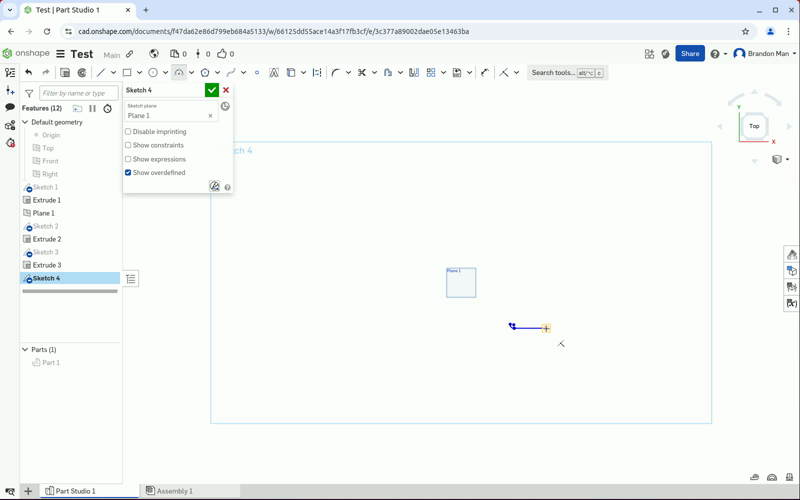
mouse_move(550, 324)
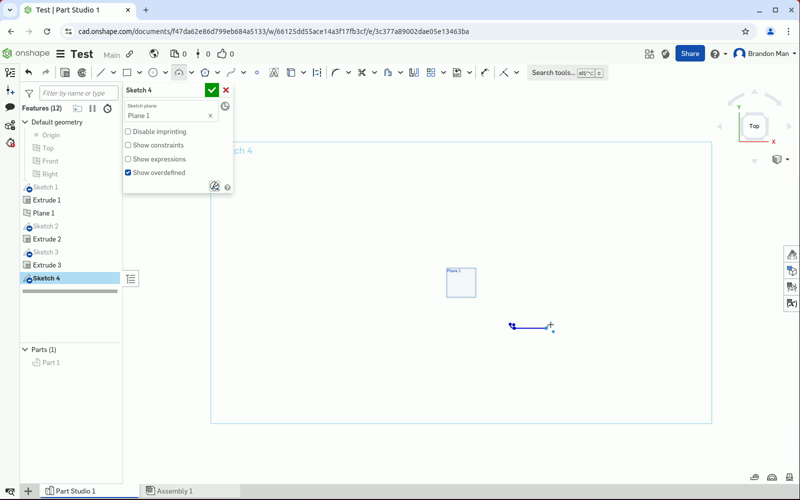
scroll(6)
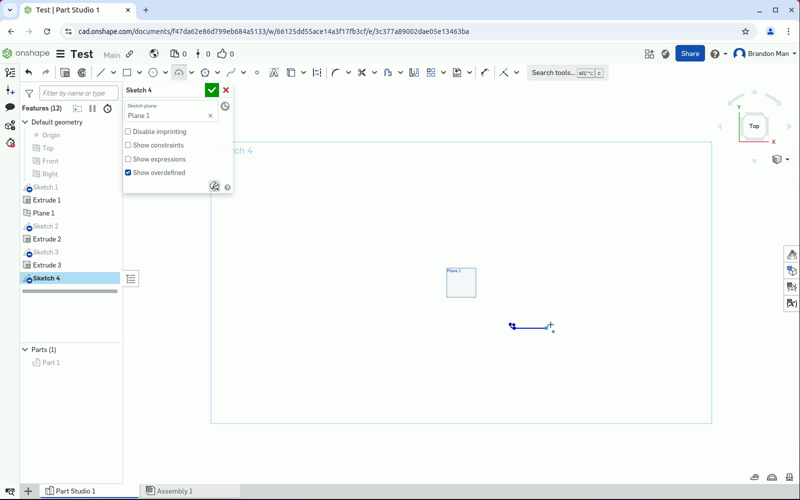
scroll(6)
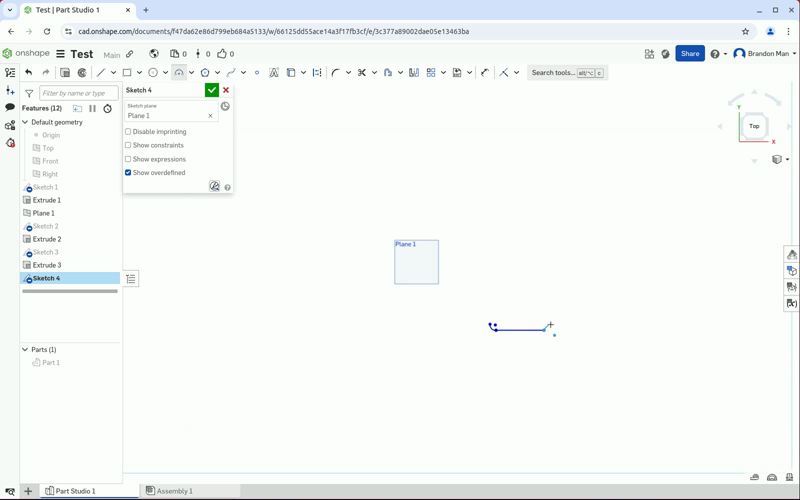
scroll(6)
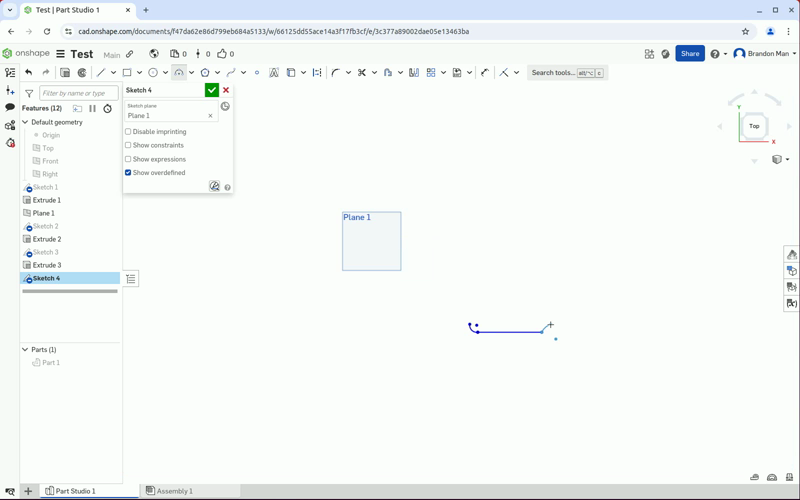
scroll(6)
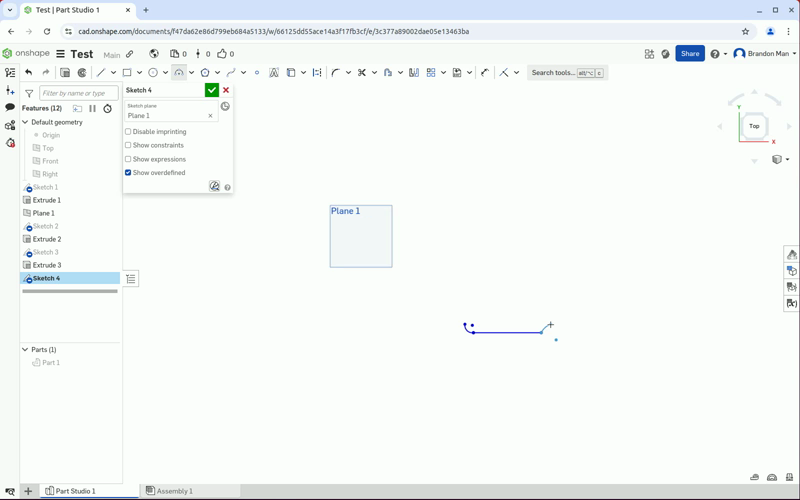
scroll(6)
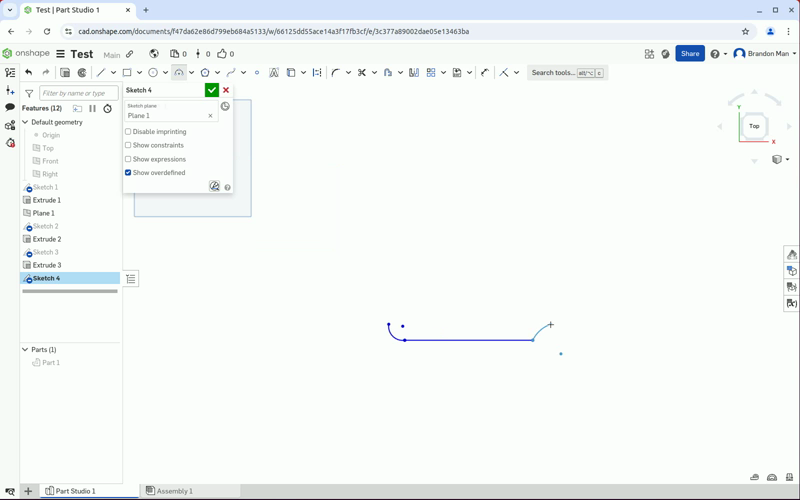
scroll(6)
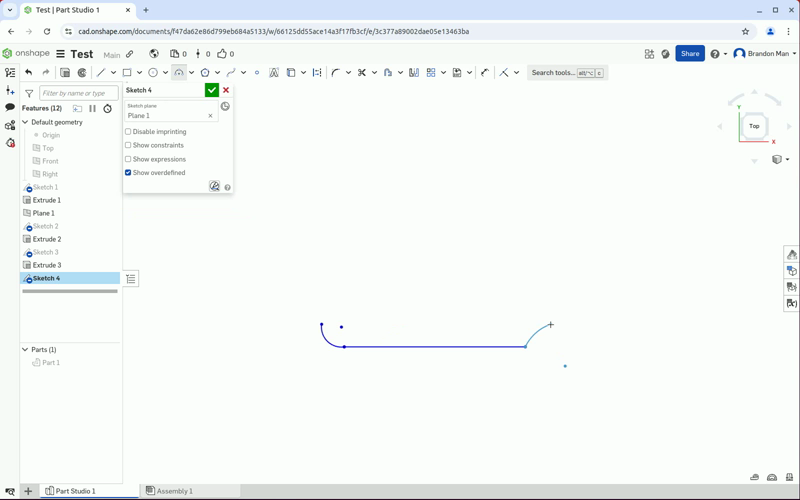
scroll(6)
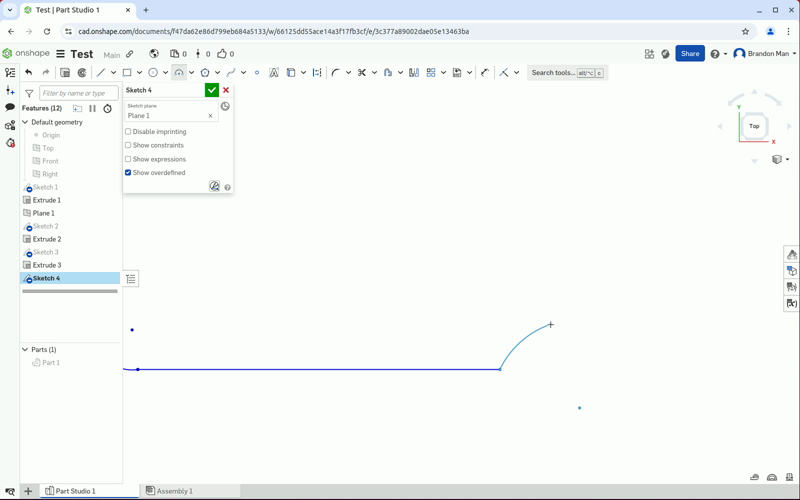
click(550, 324)
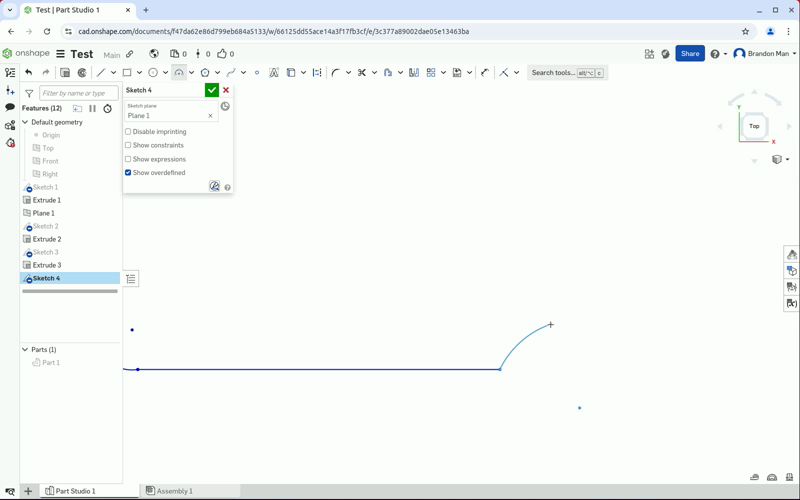
scroll(-6)
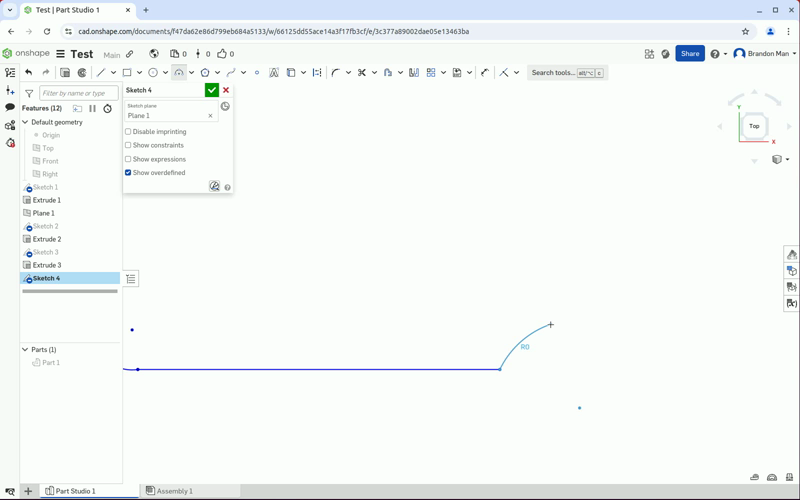
scroll(-6)
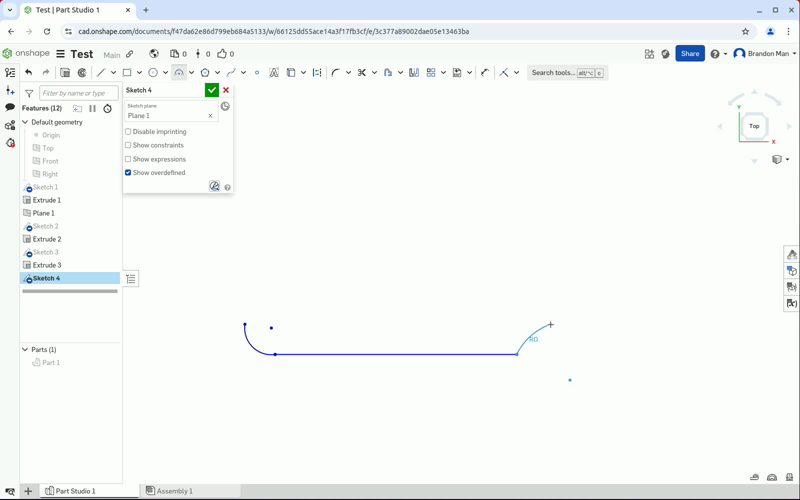
scroll(-6)
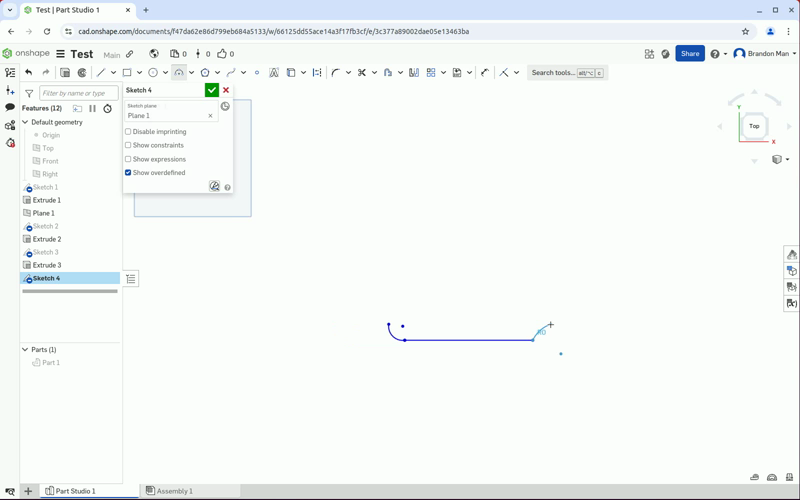
scroll(-6)
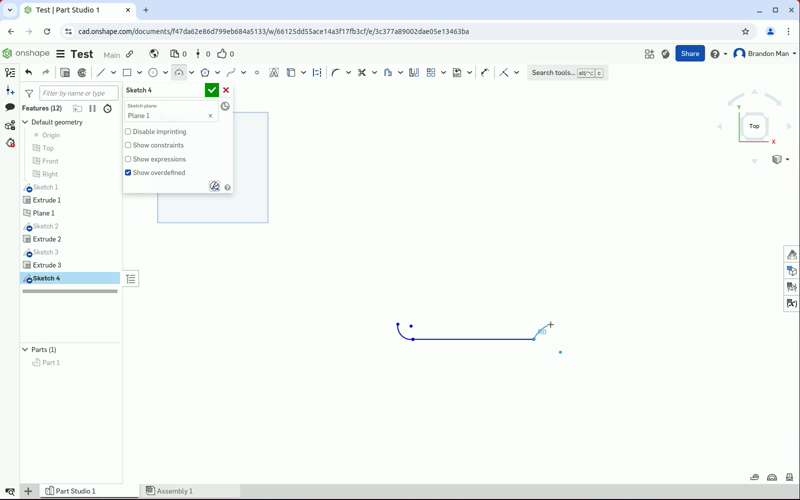
scroll(-6)
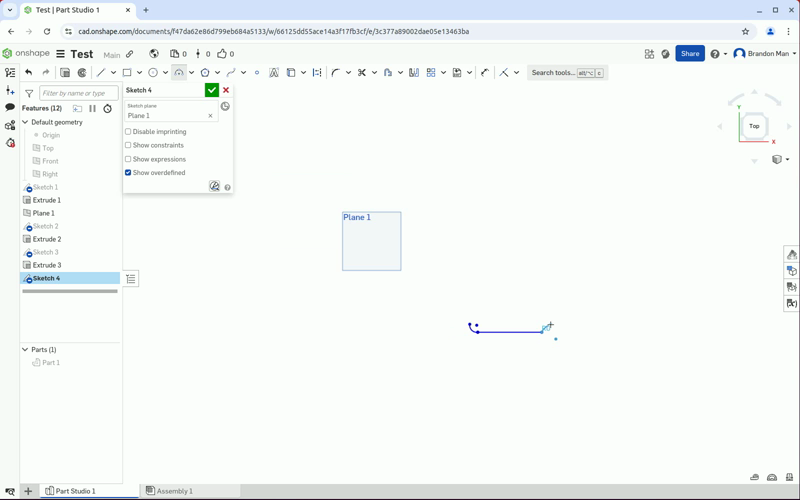
scroll(-6)
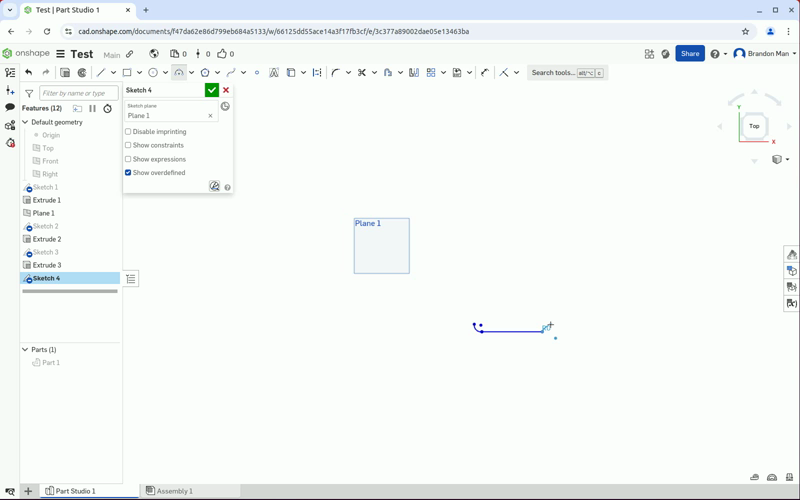
scroll(-6)
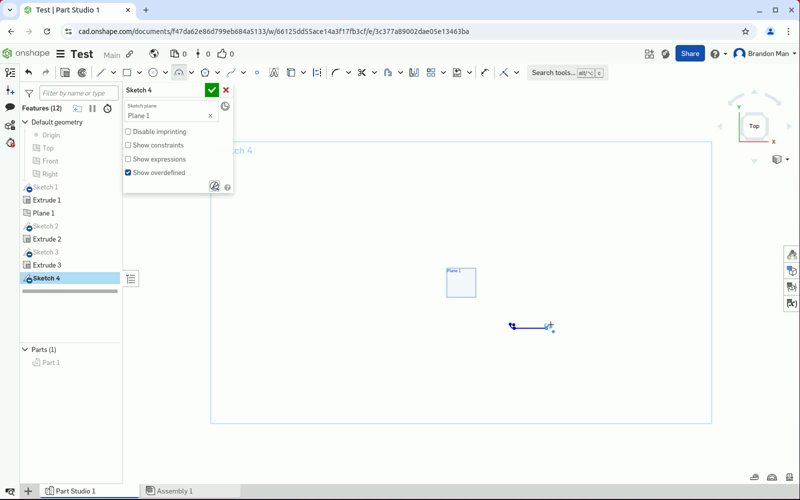
mouse_move(549, 327)
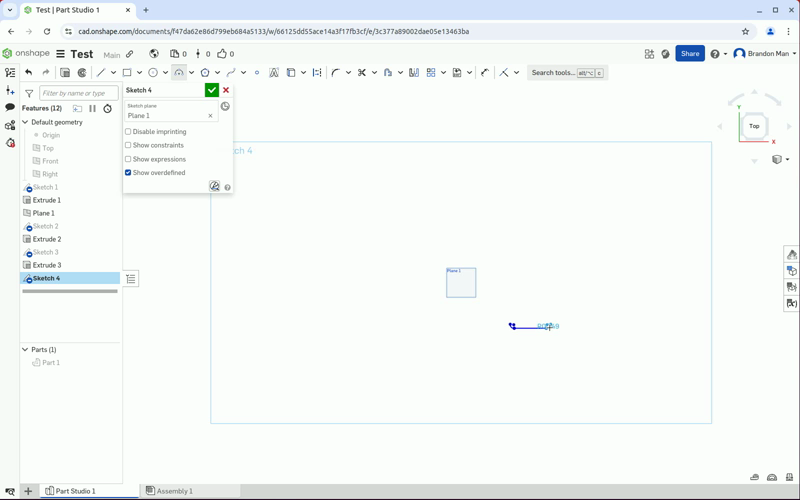
scroll(6)
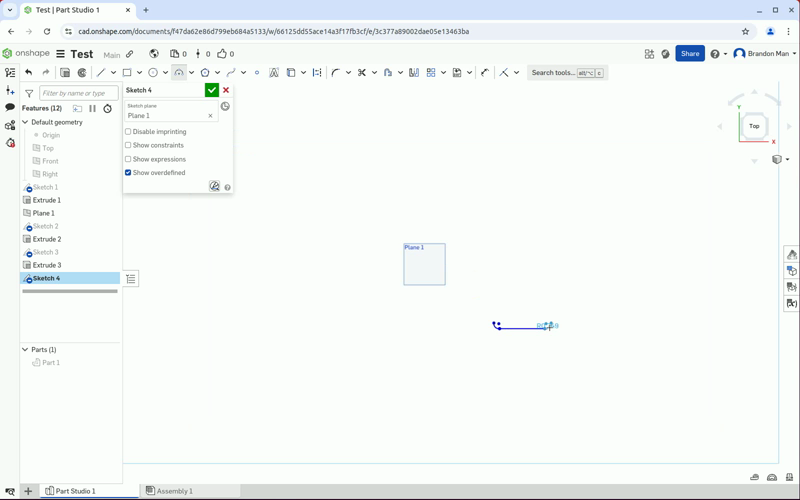
scroll(6)
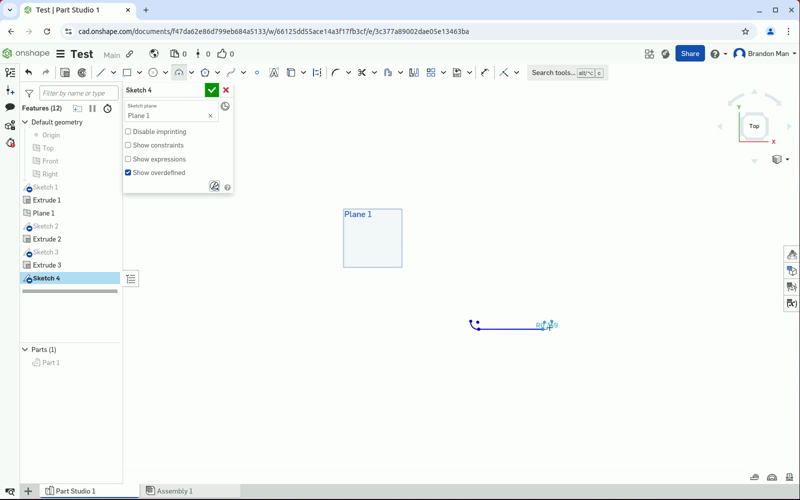
scroll(6)
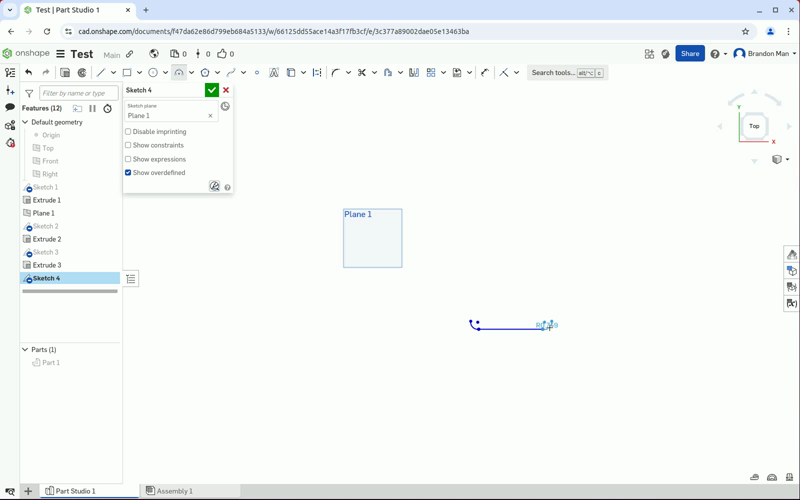
scroll(6)
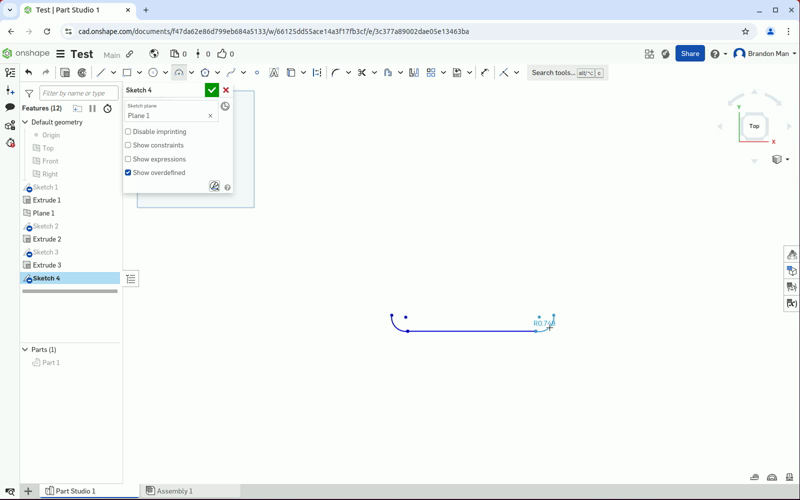
scroll(6)
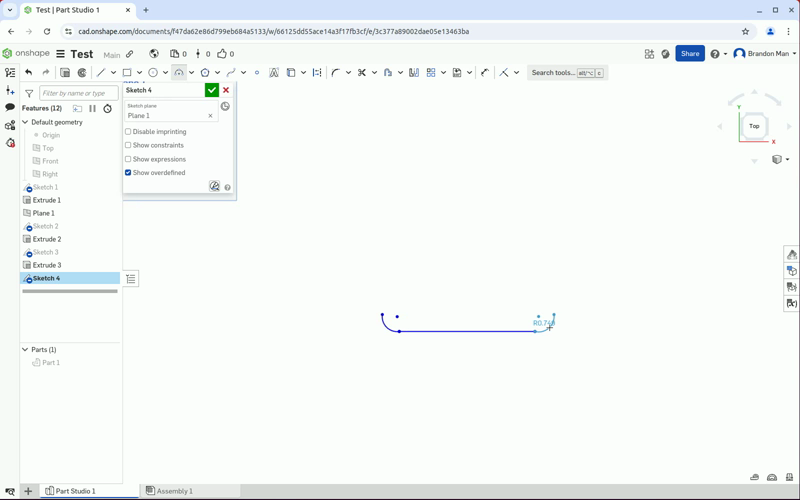
scroll(6)
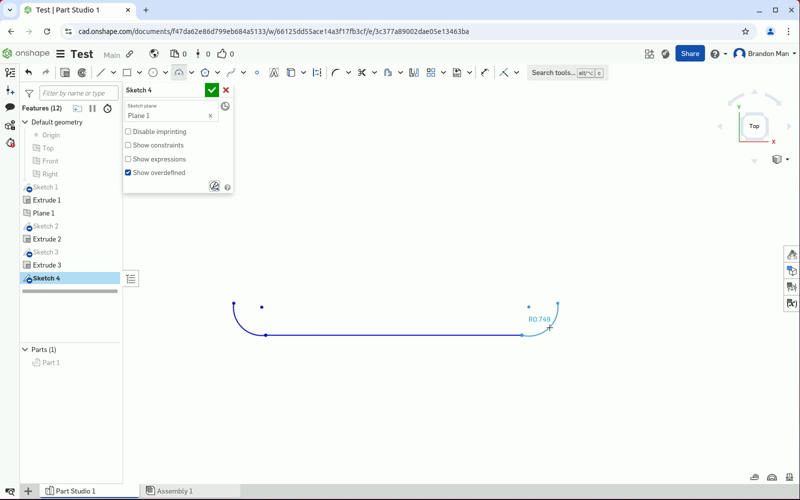
scroll(6)
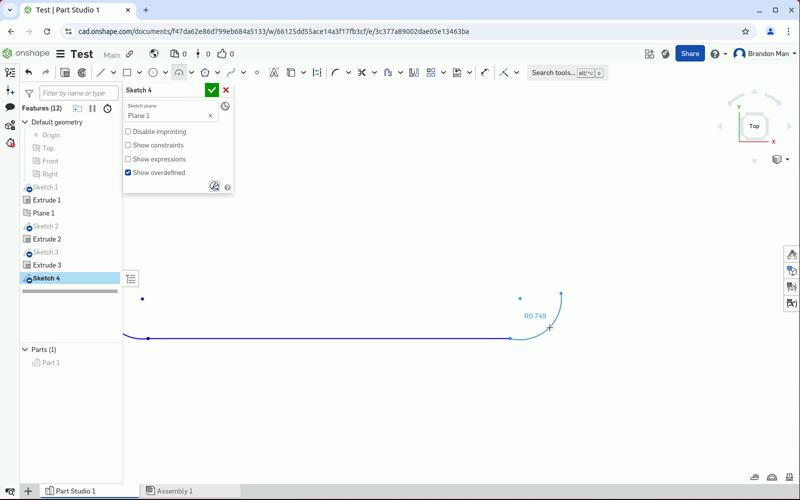
click(549, 327)
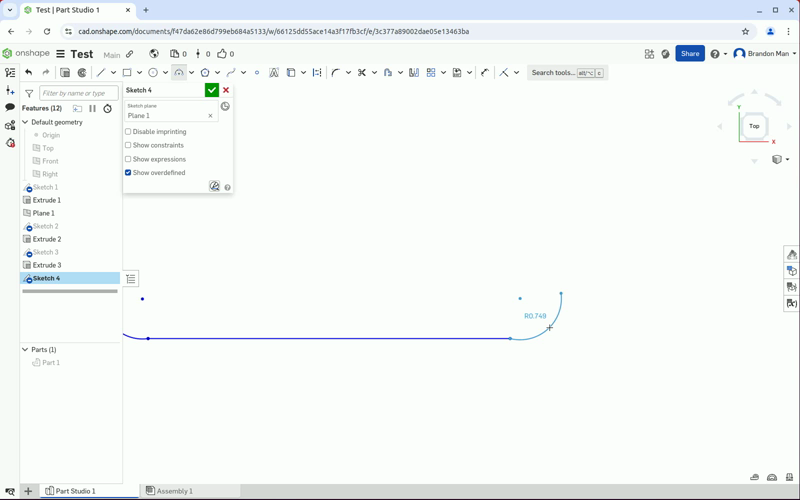
scroll(-6)
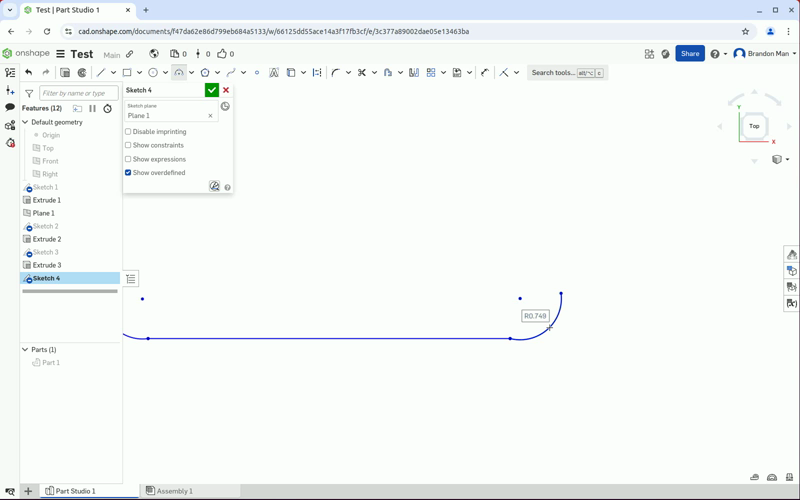
scroll(-6)
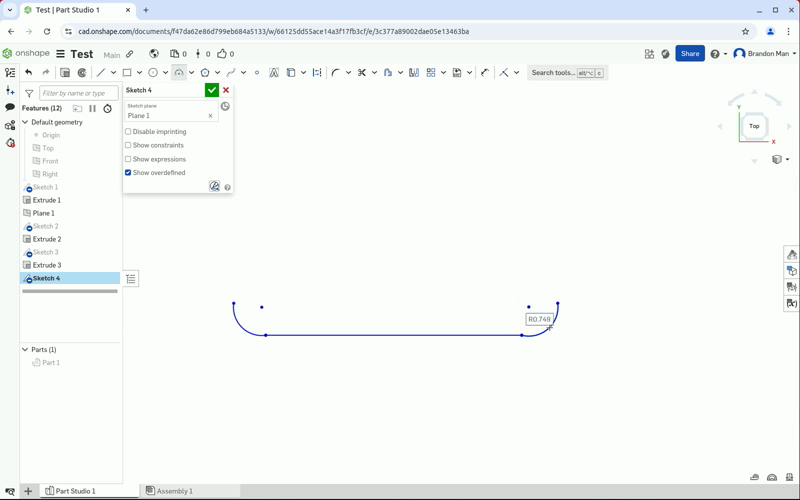
scroll(-6)
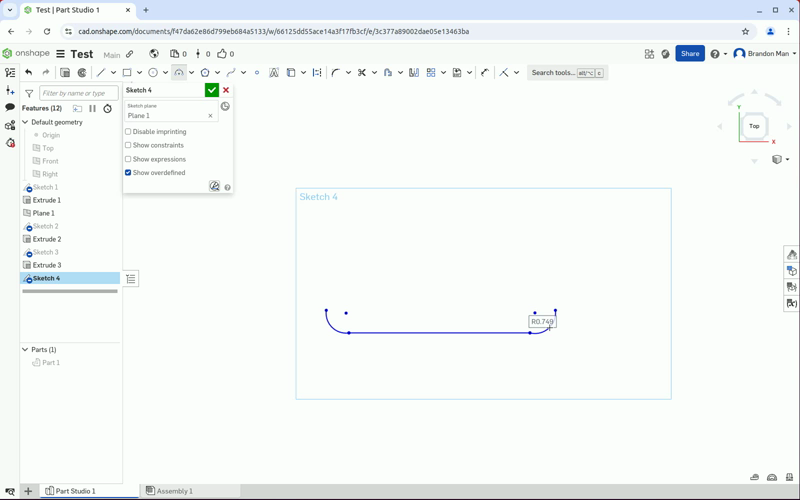
scroll(-6)
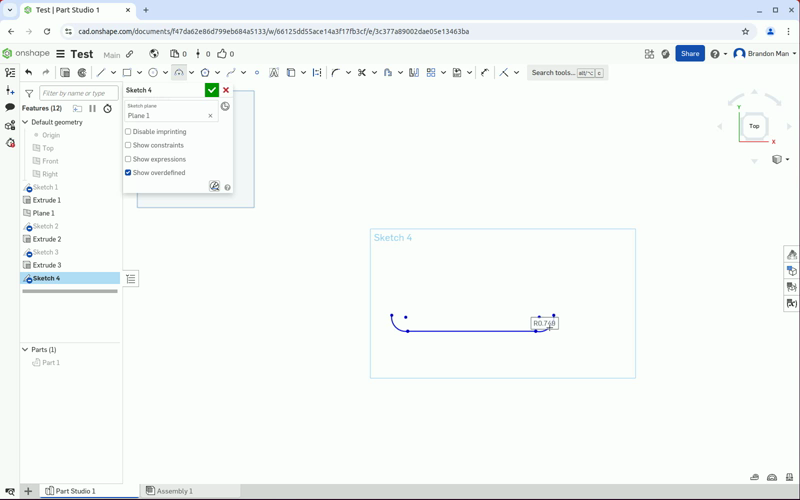
scroll(-6)
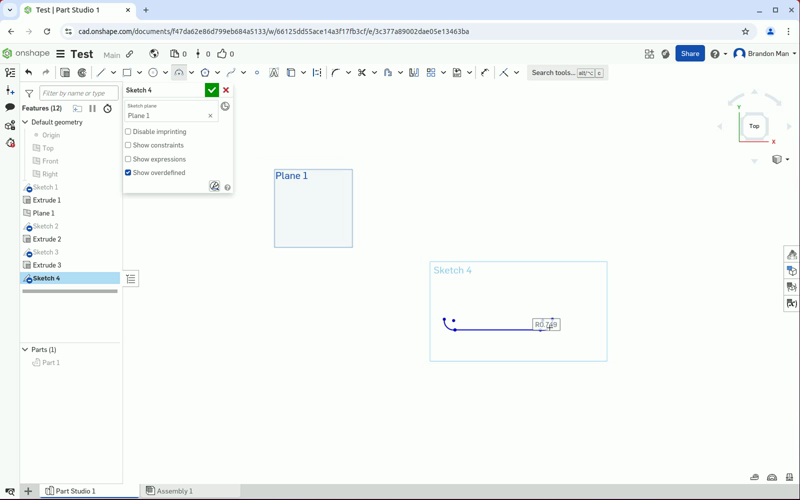
scroll(-6)
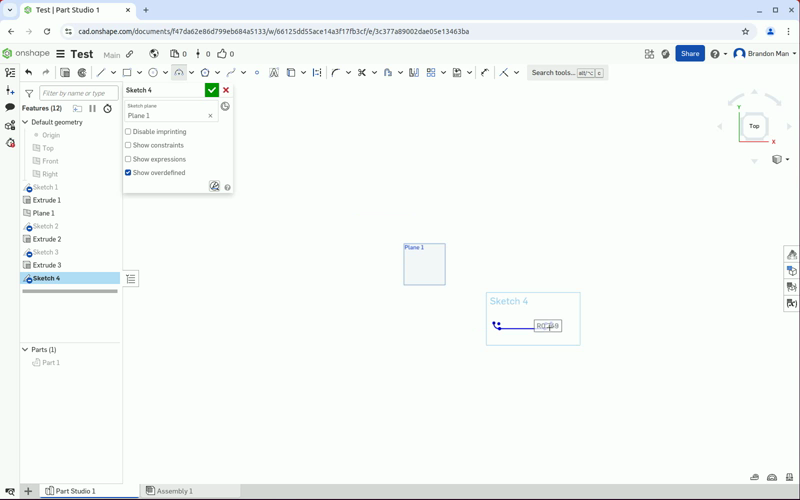
scroll(-6)
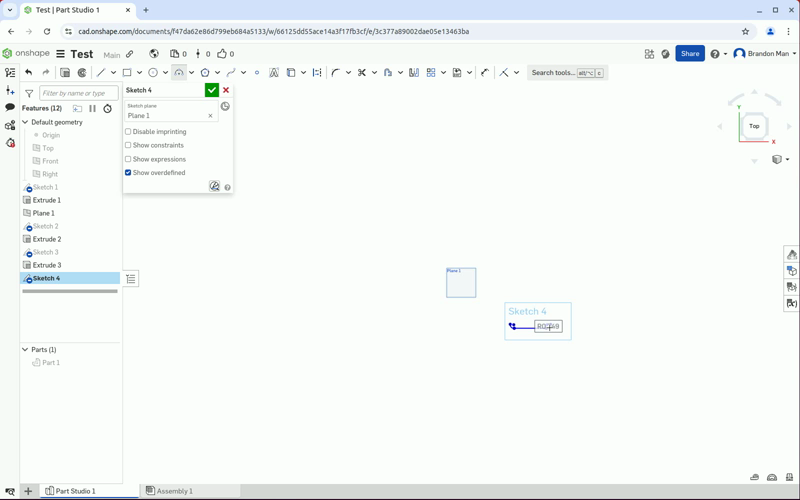
key_up(shift)
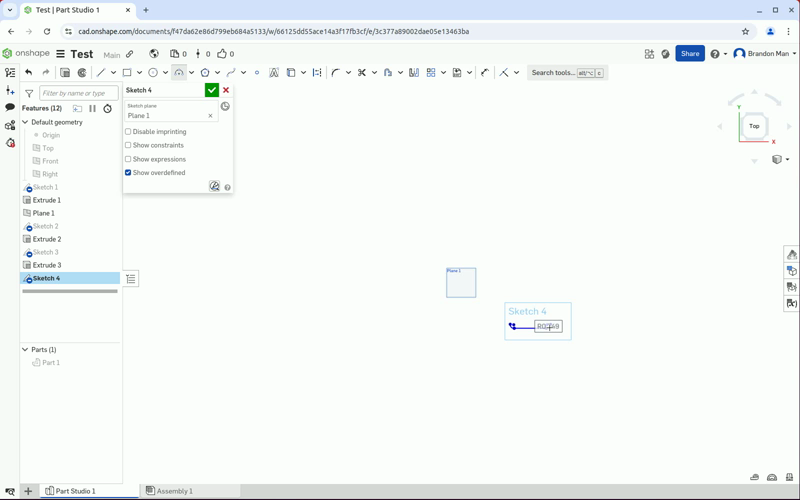
key(esc)
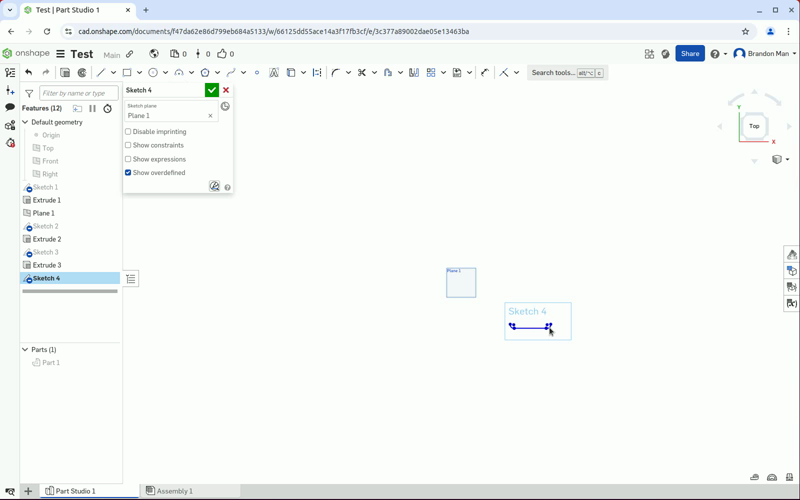
key(l)
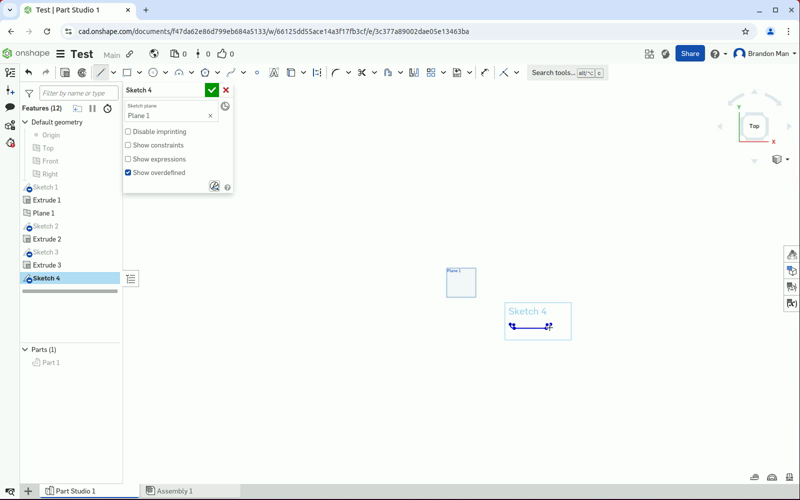
mouse_move(550, 324)
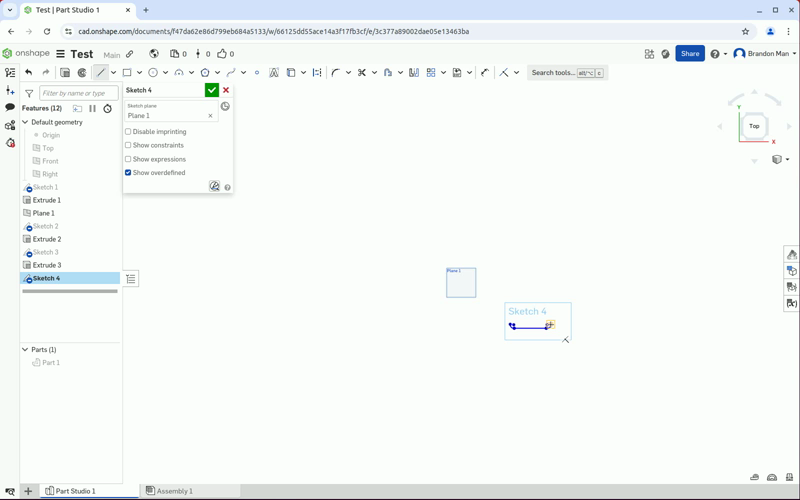
scroll(6)
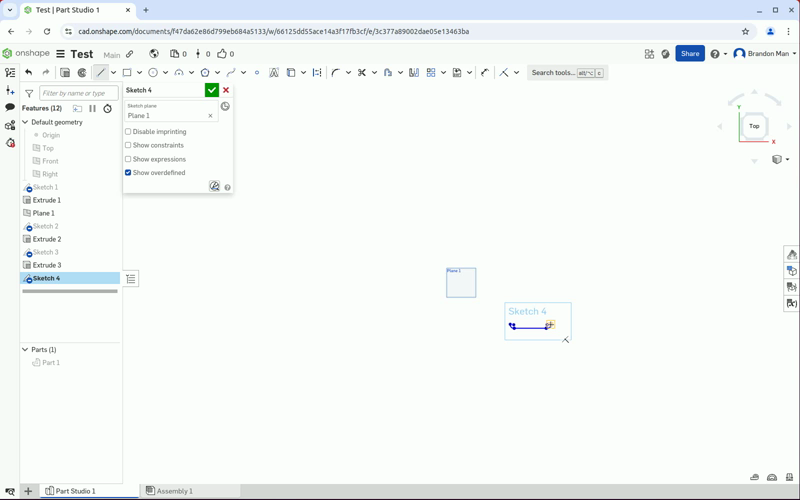
scroll(6)
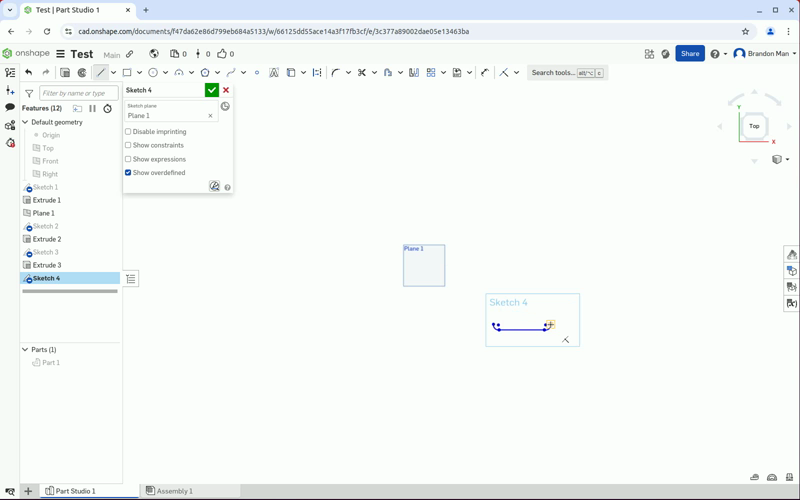
scroll(6)
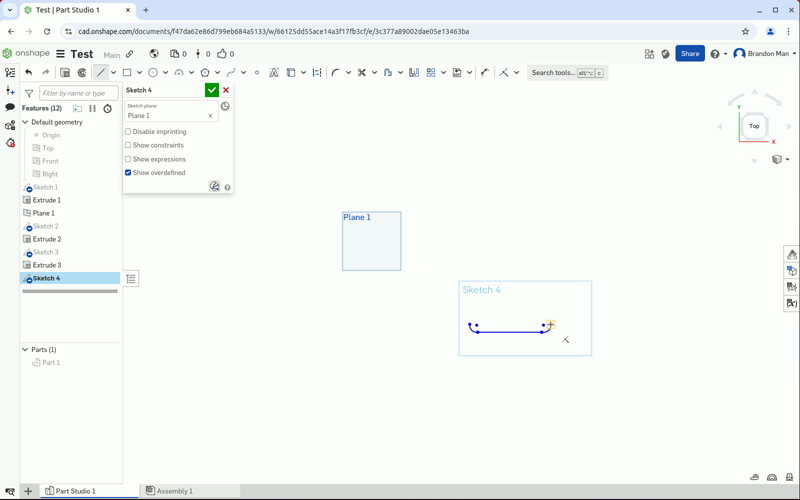
scroll(6)
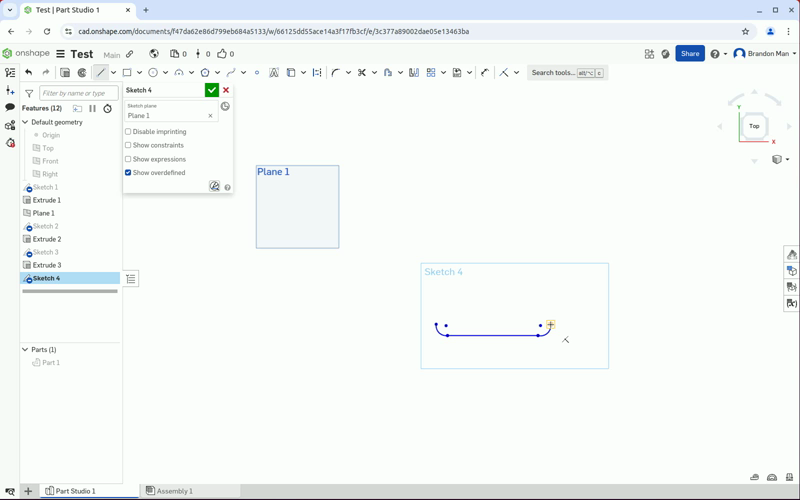
scroll(6)
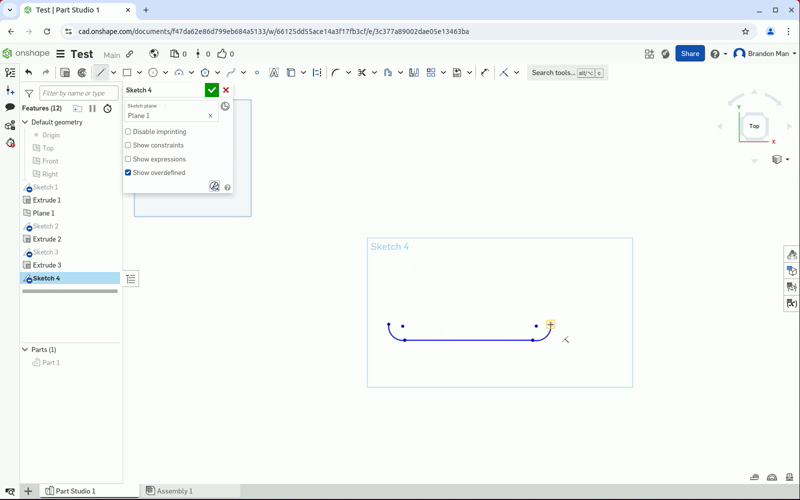
scroll(6)
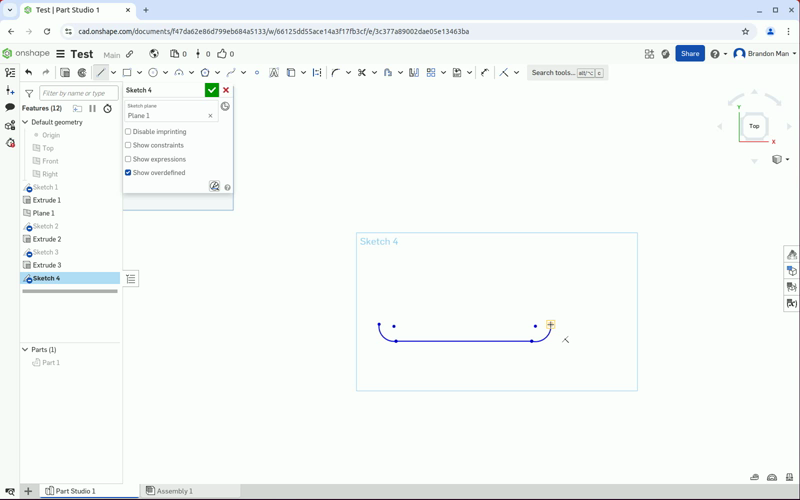
scroll(6)
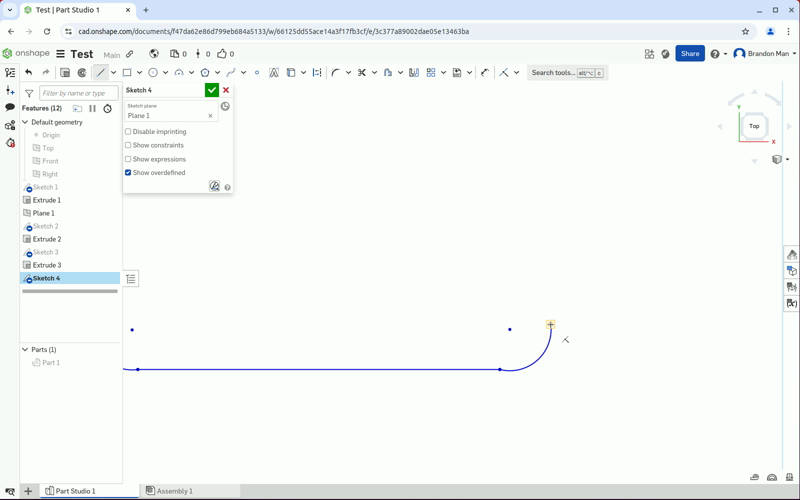
click(550, 324)
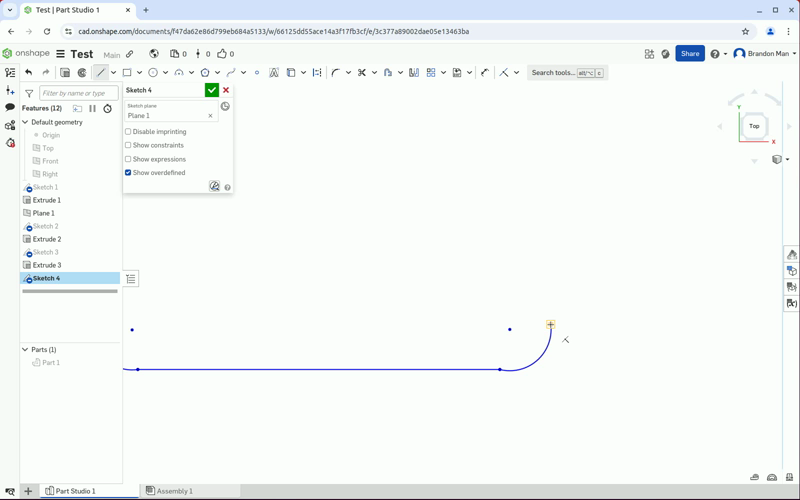
scroll(-6)
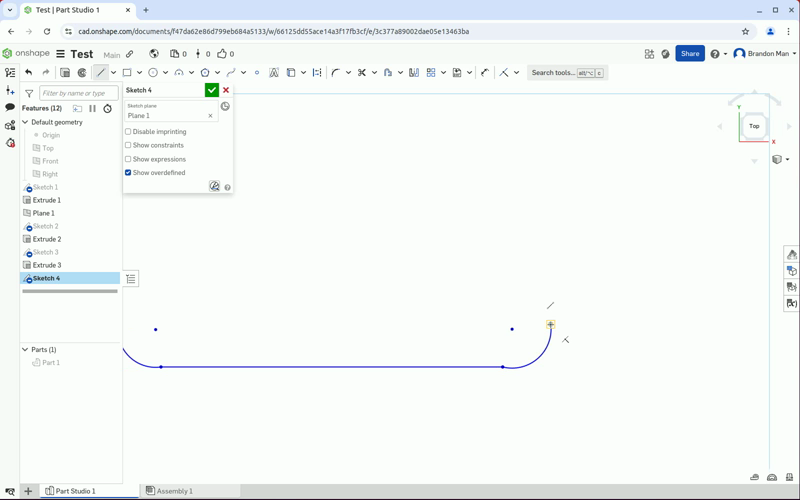
scroll(-6)
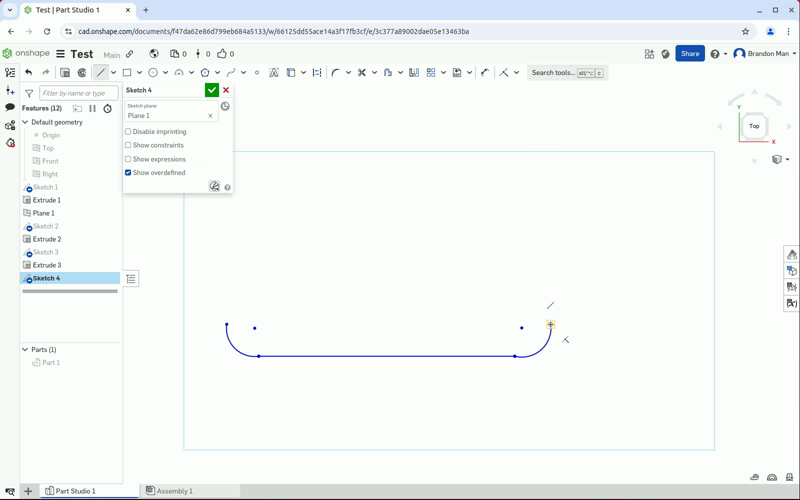
scroll(-6)
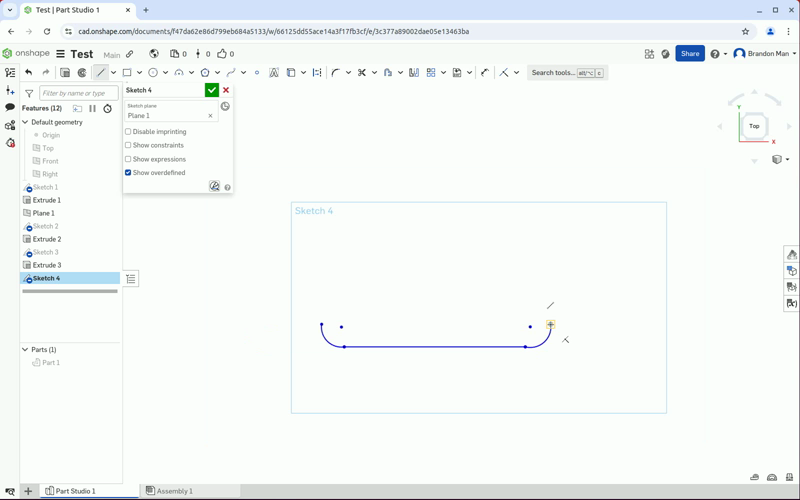
scroll(-6)
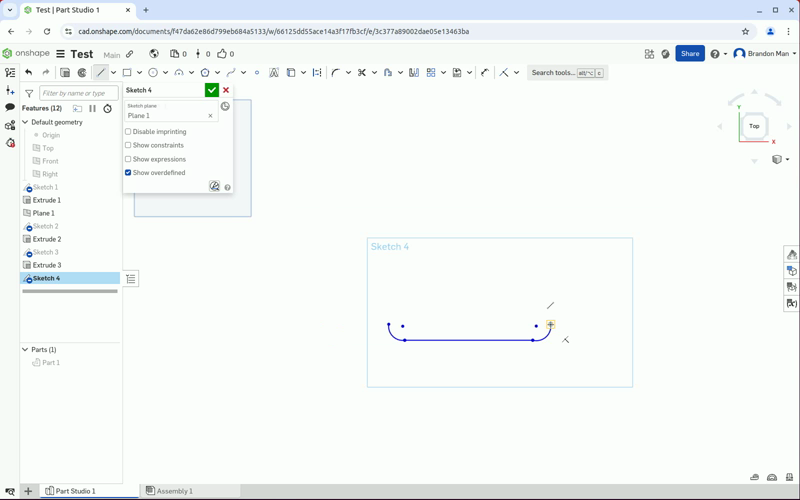
scroll(-6)
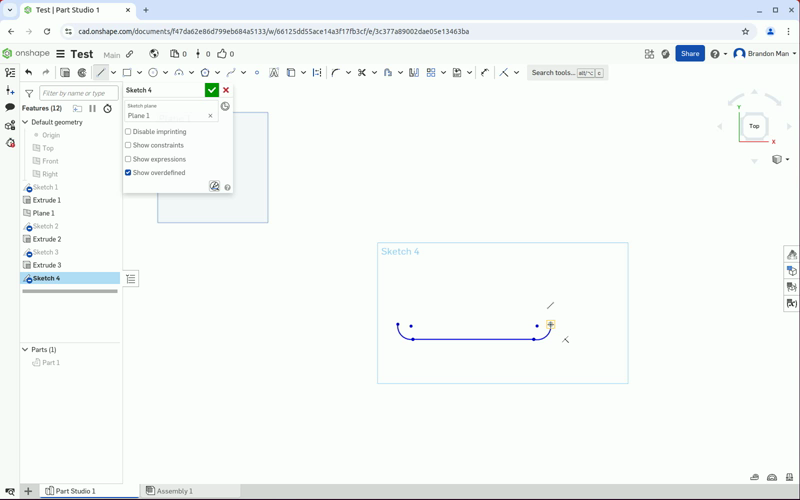
scroll(-6)
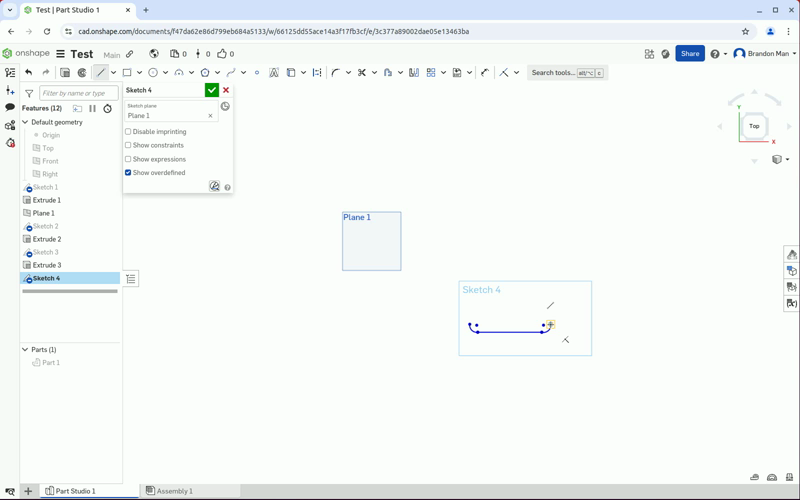
scroll(-6)
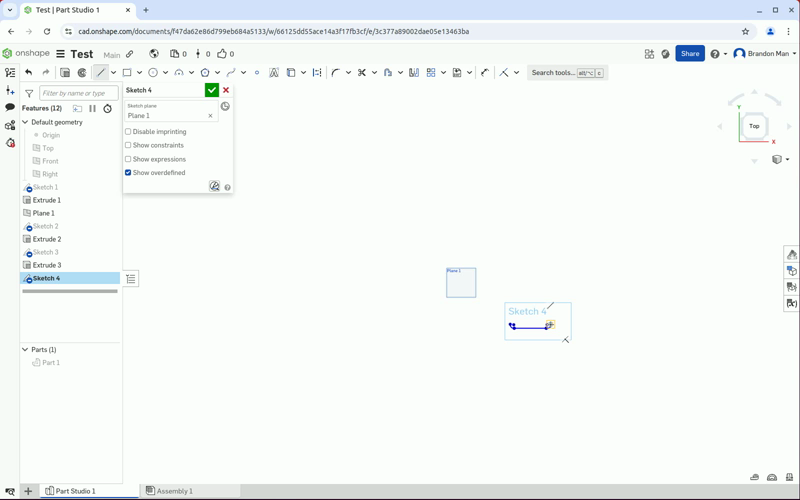
key_down(shift)
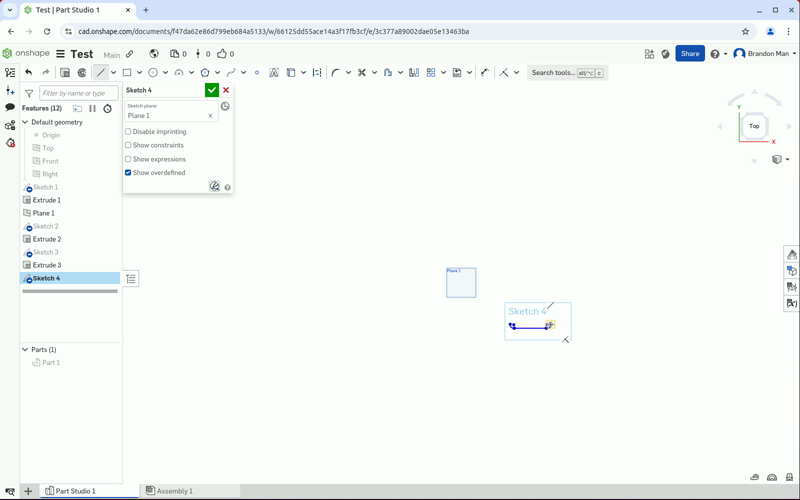
mouse_move(550, 245)
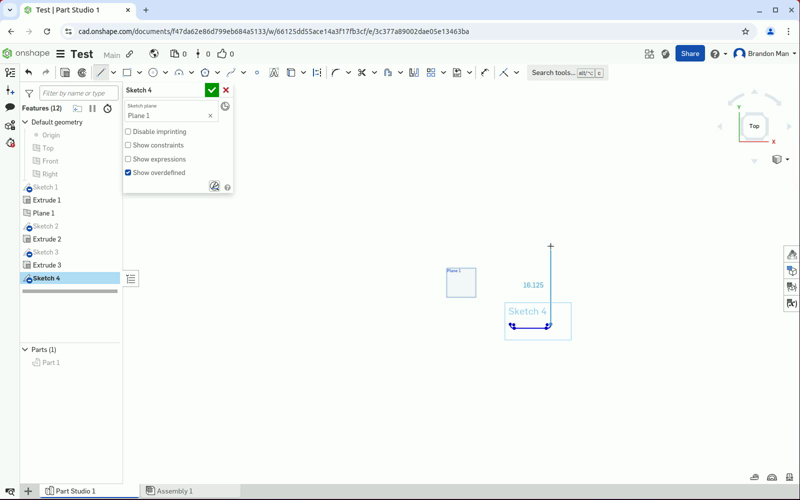
click(550, 245)
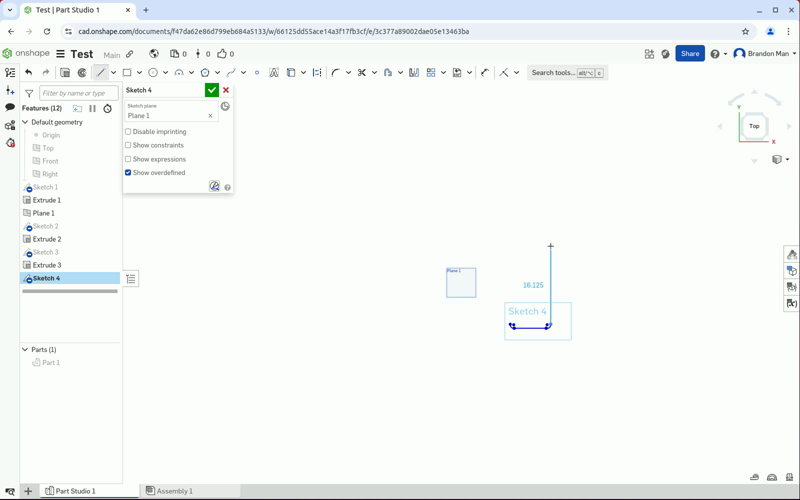
key_up(shift)
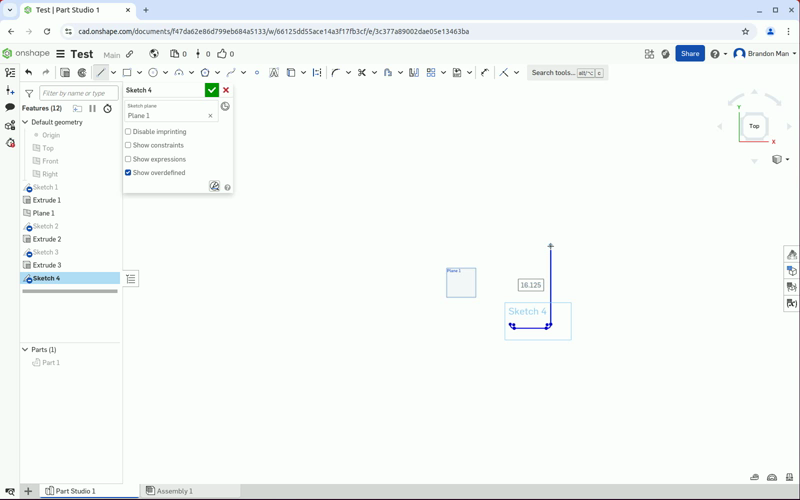
key(esc)
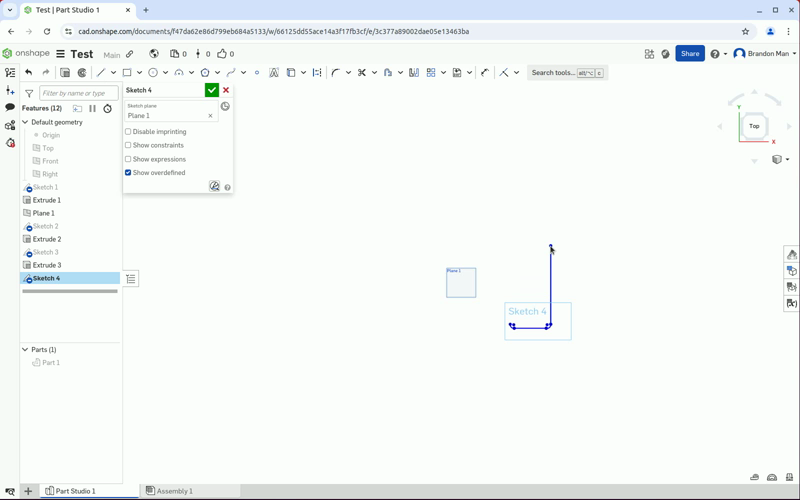
key(a)
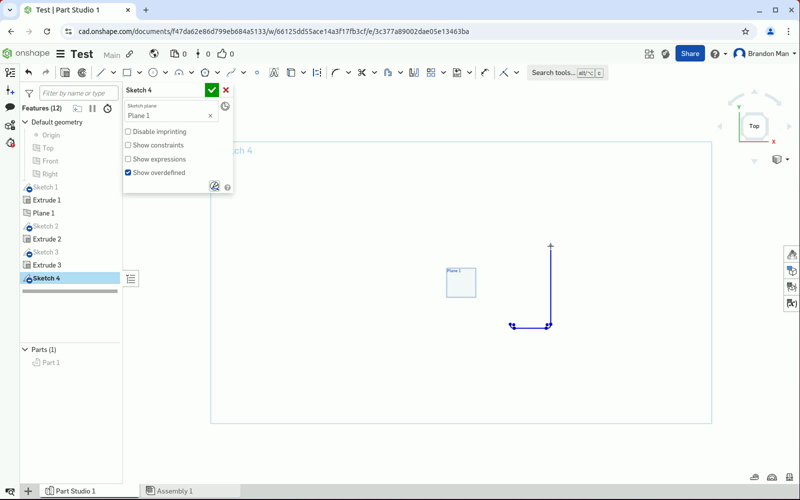
mouse_move(550, 245)
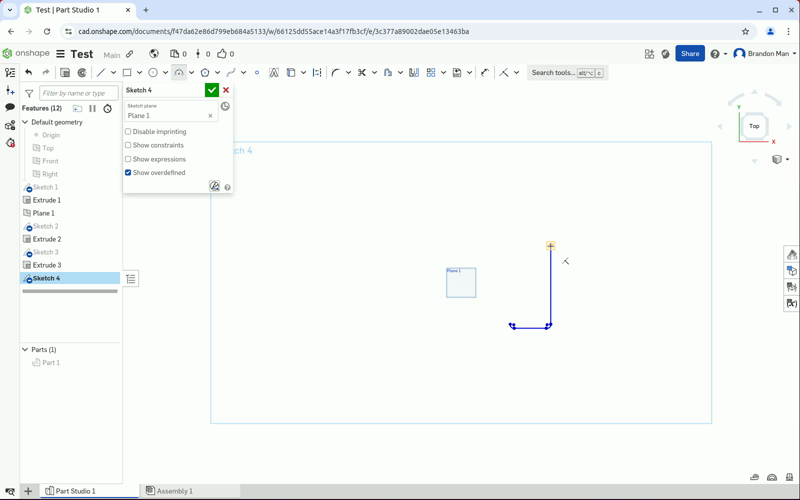
click(550, 245)
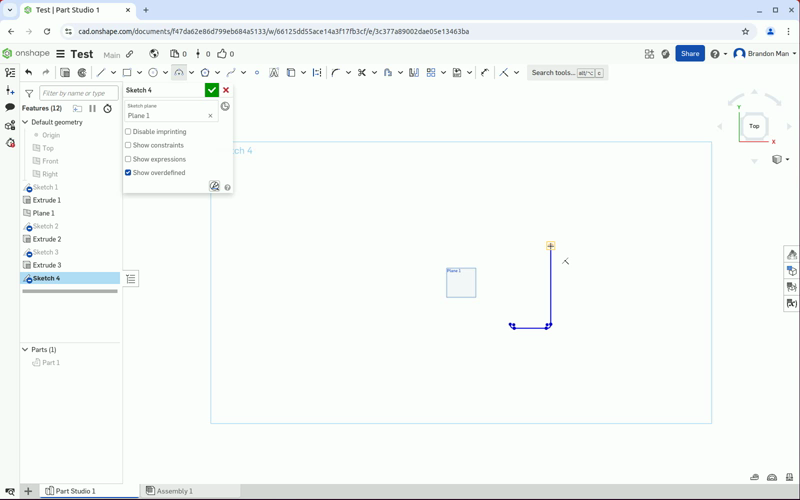
key_down(shift)
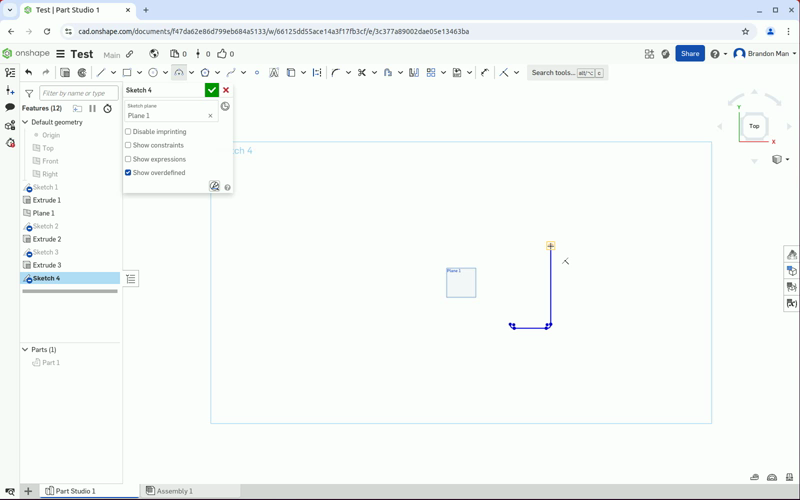
mouse_move(546, 241)
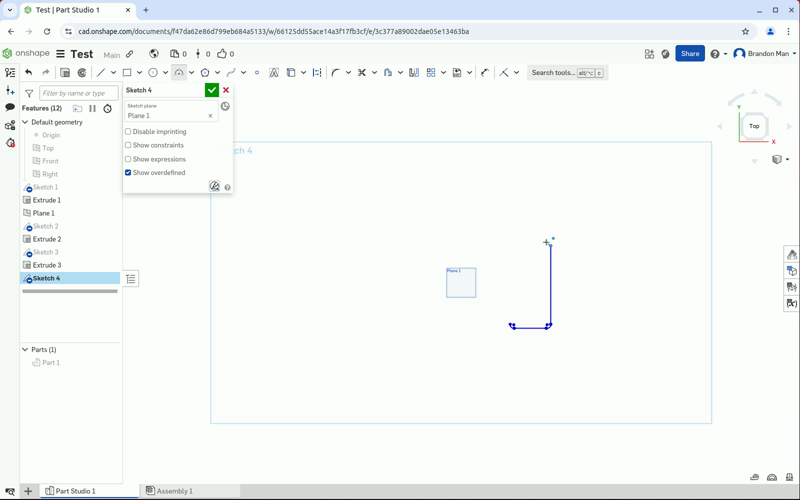
scroll(6)
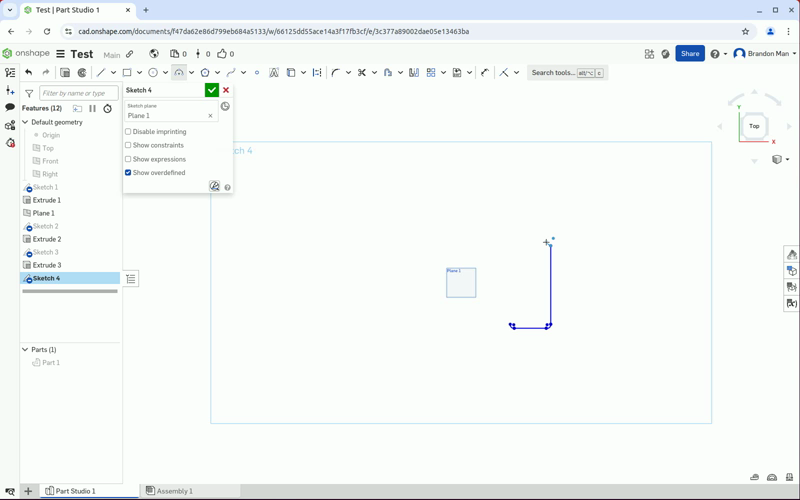
scroll(6)
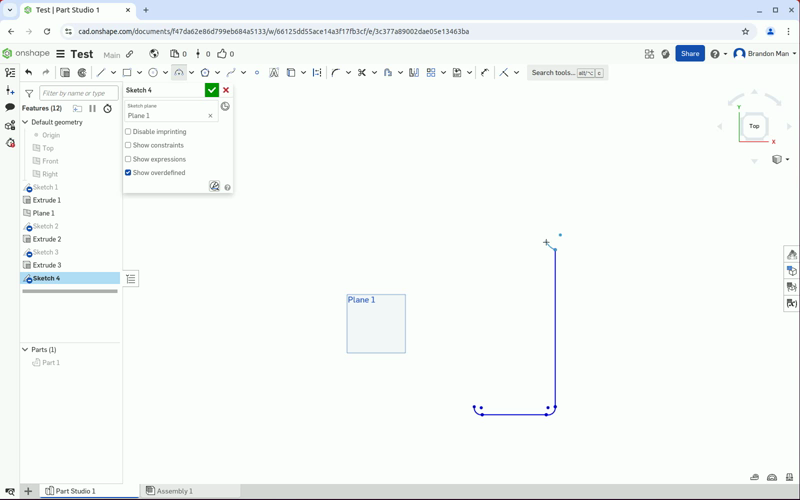
scroll(6)
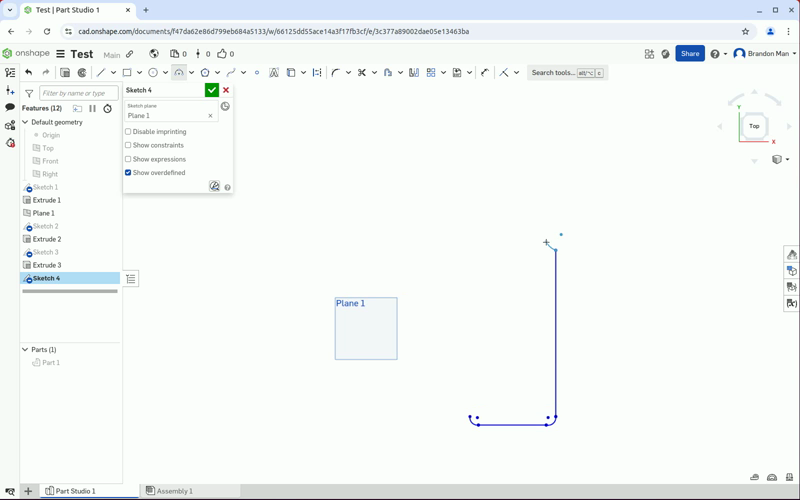
scroll(6)
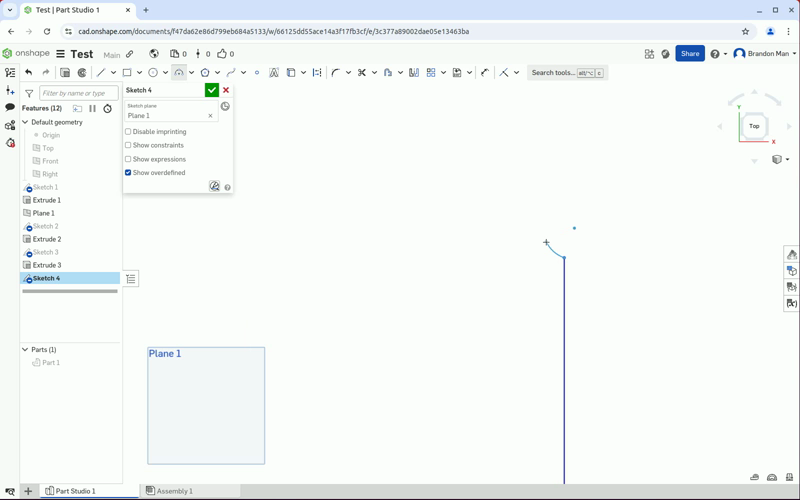
scroll(6)
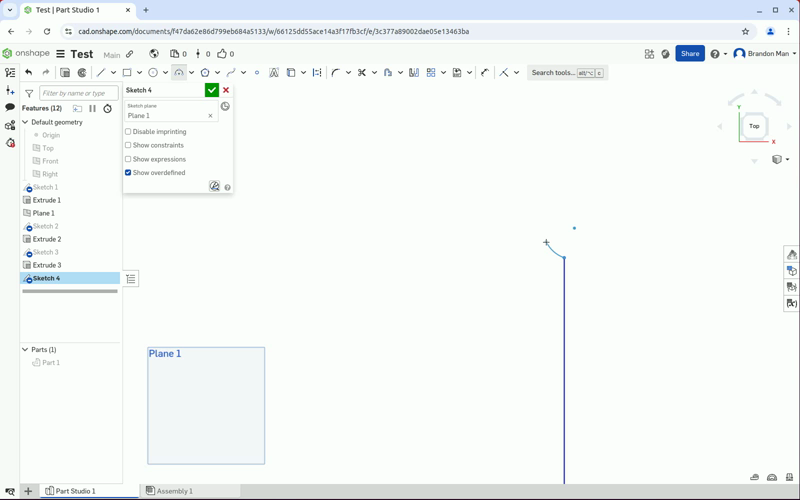
scroll(6)
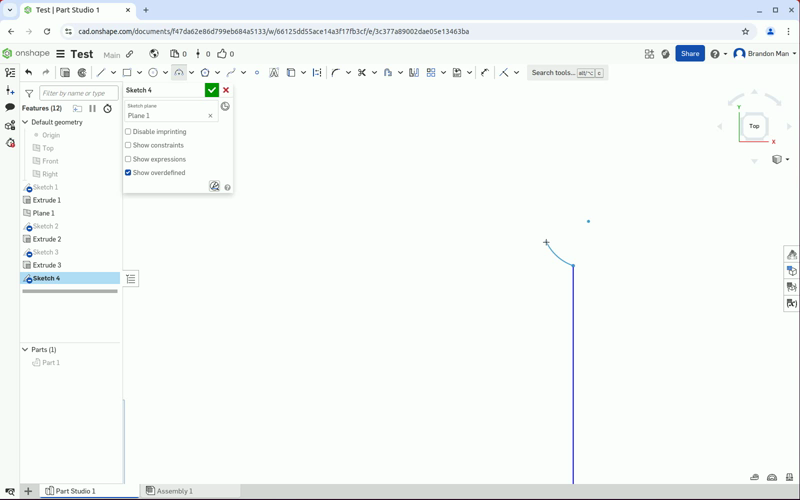
scroll(6)
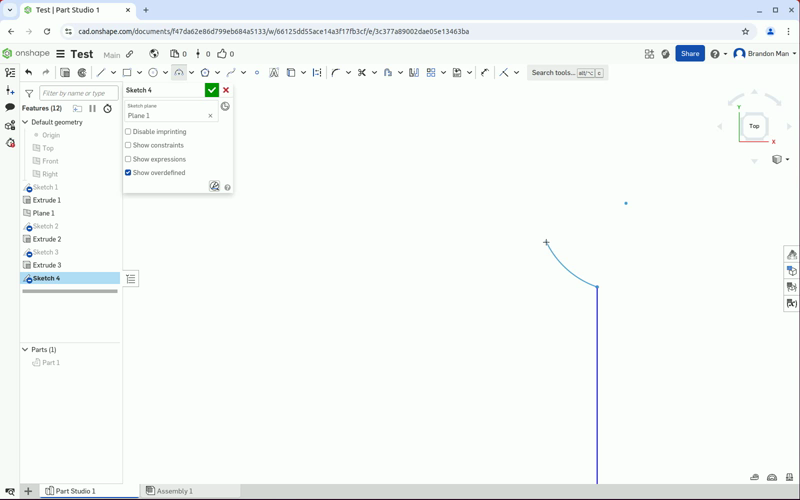
click(546, 241)
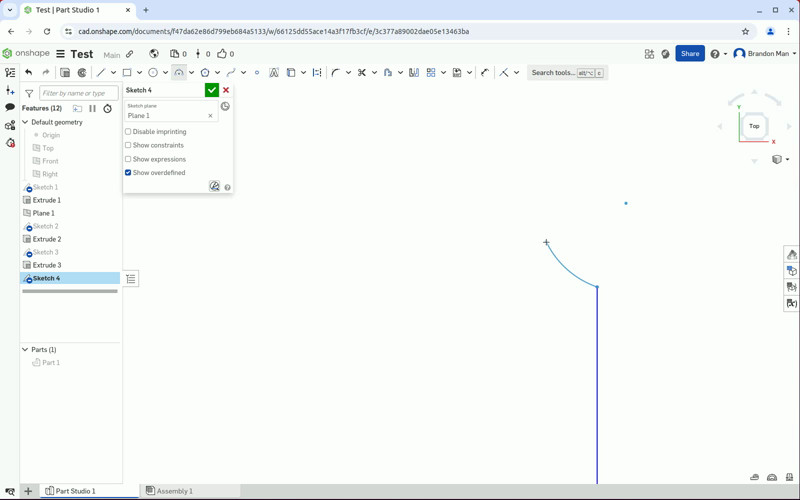
scroll(-6)
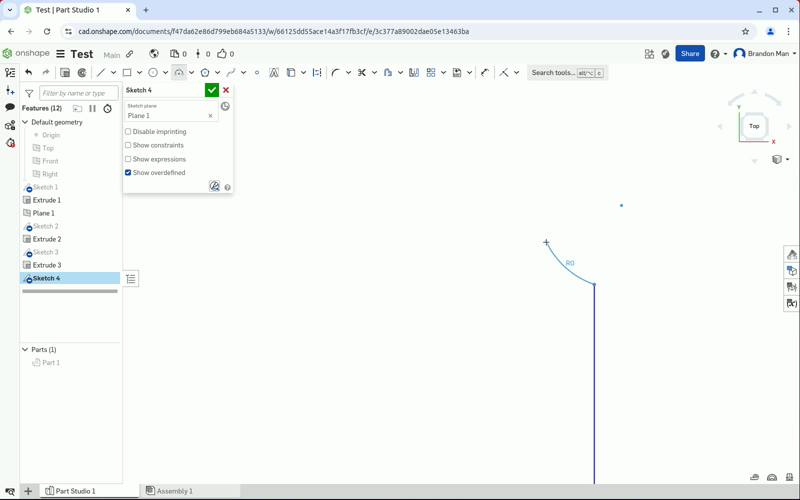
scroll(-6)
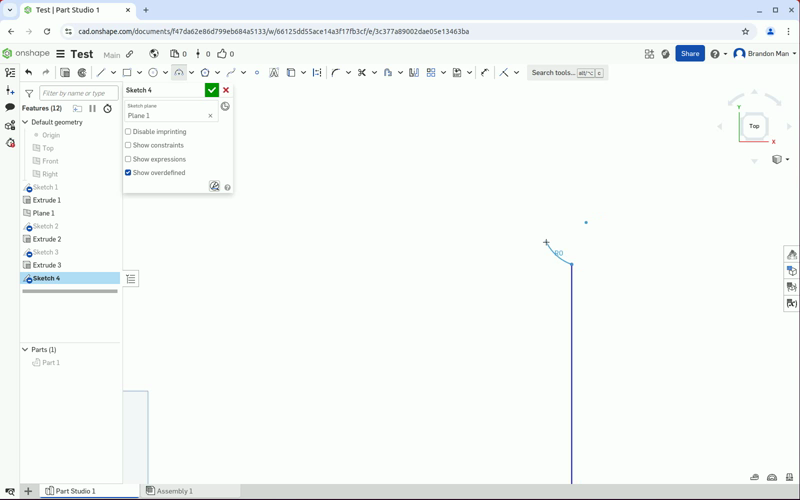
scroll(-6)
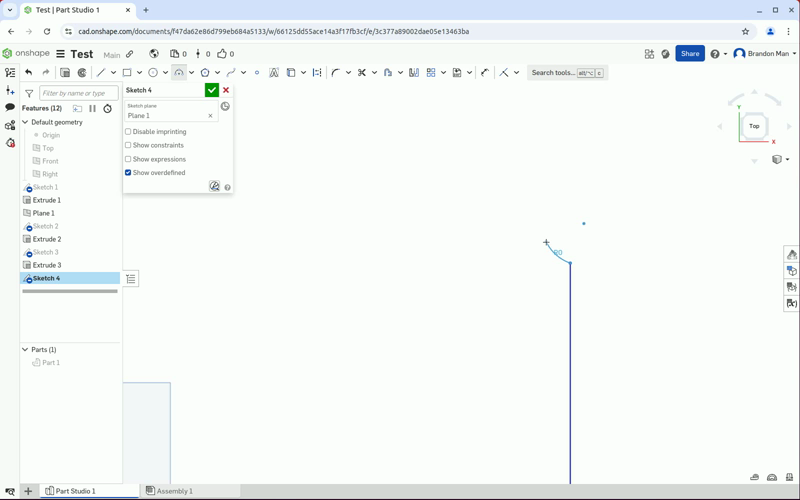
scroll(-6)
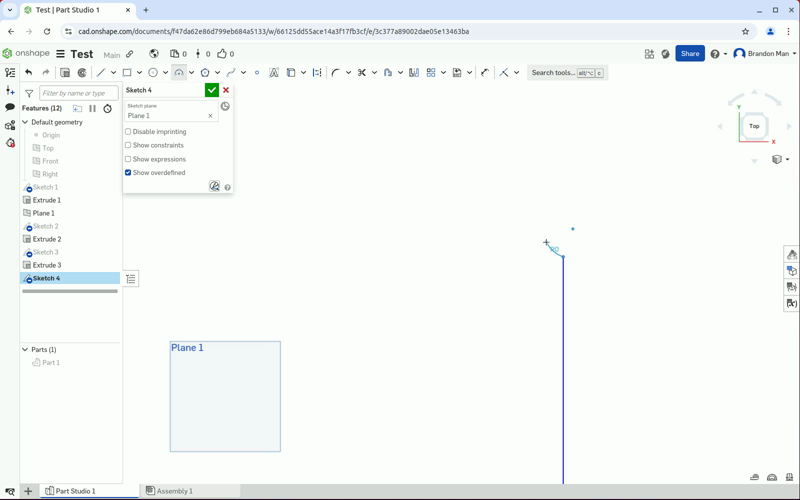
scroll(-6)
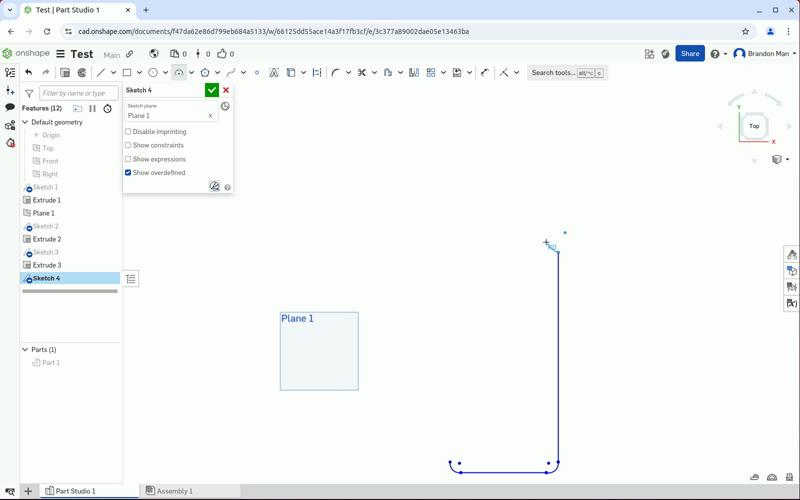
scroll(-6)
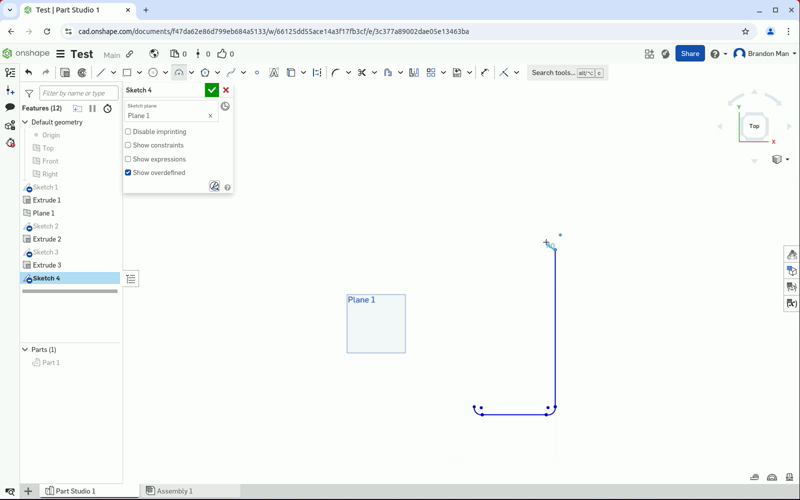
scroll(-6)
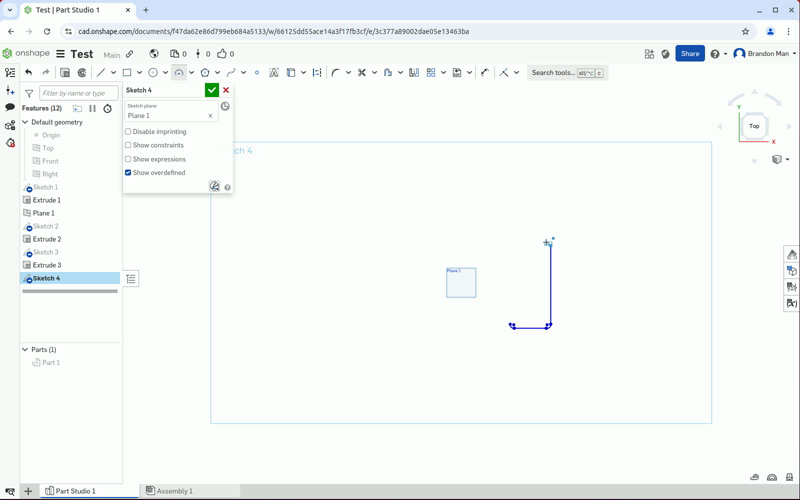
mouse_move(549, 242)
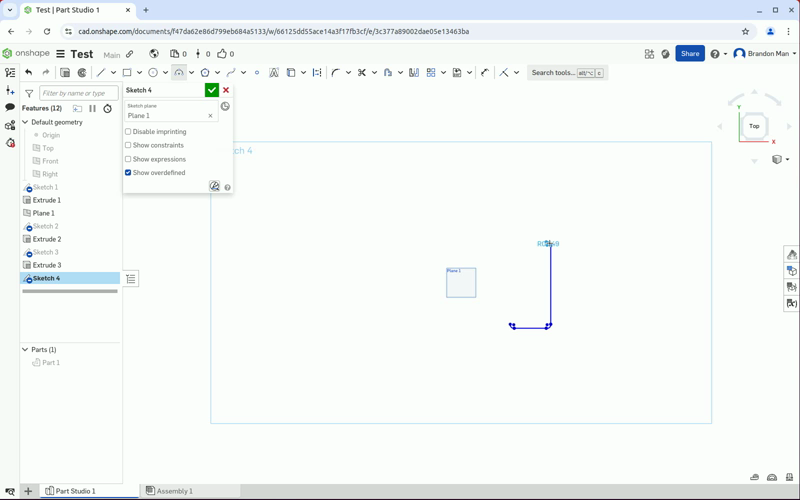
scroll(6)
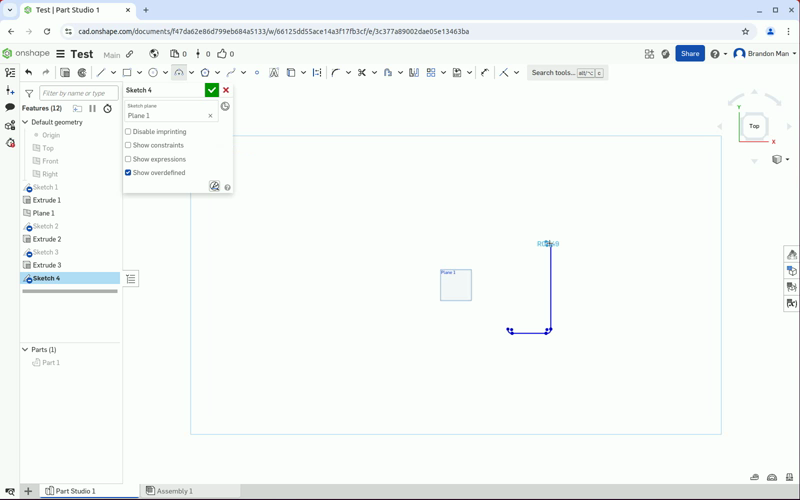
scroll(6)
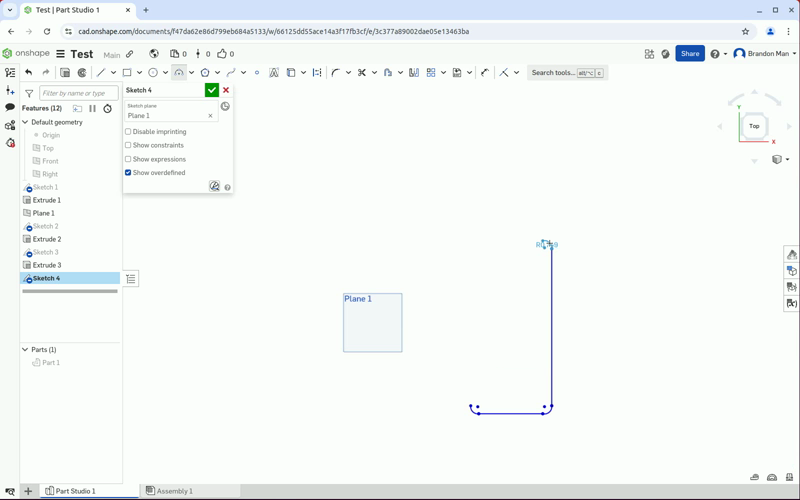
scroll(6)
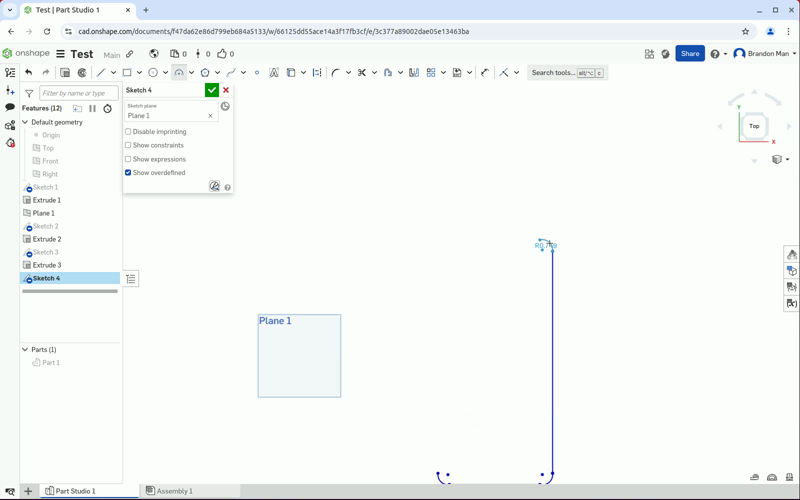
scroll(6)
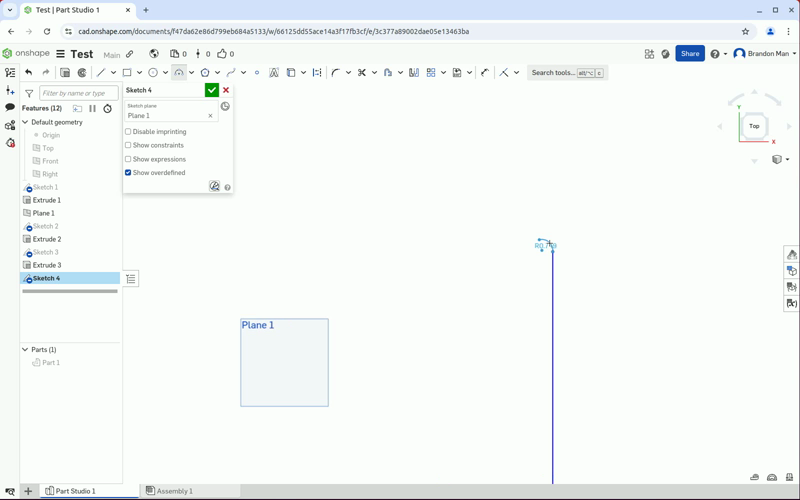
scroll(6)
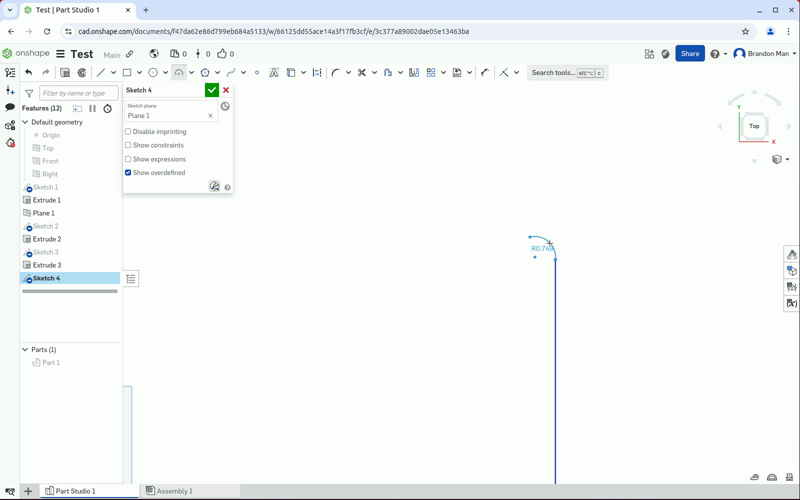
scroll(6)
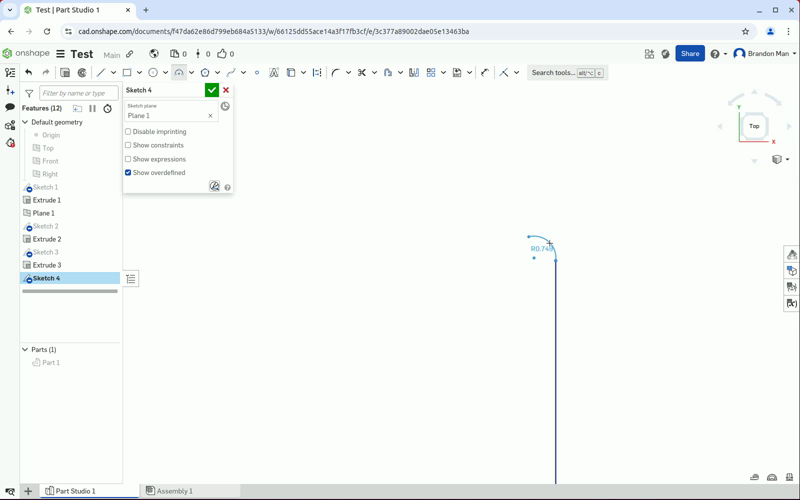
scroll(6)
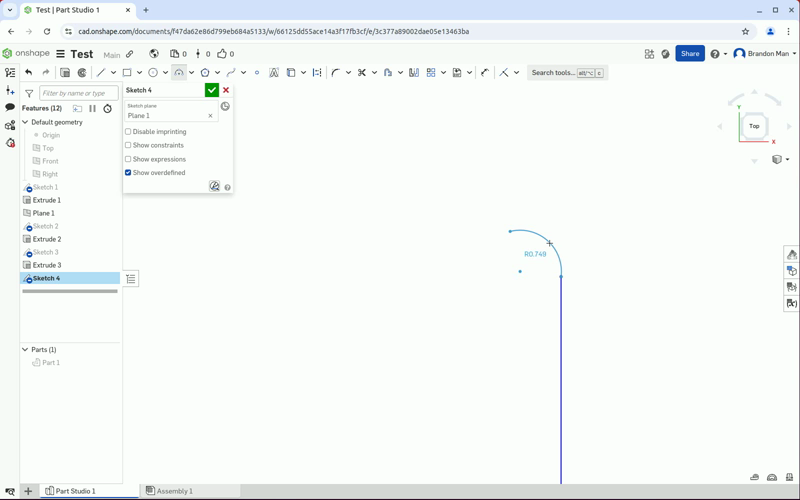
click(549, 242)
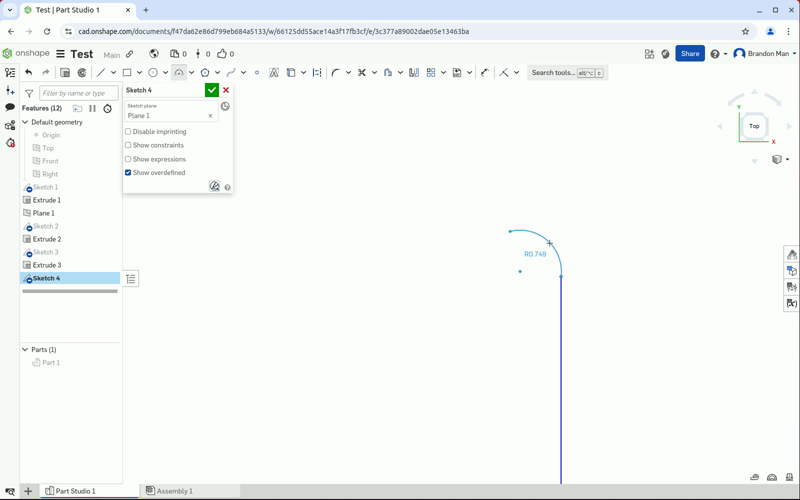
scroll(-6)
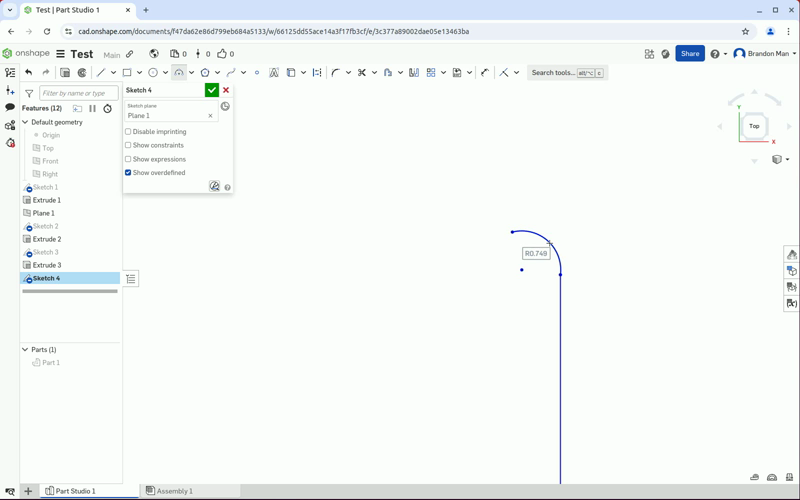
scroll(-6)
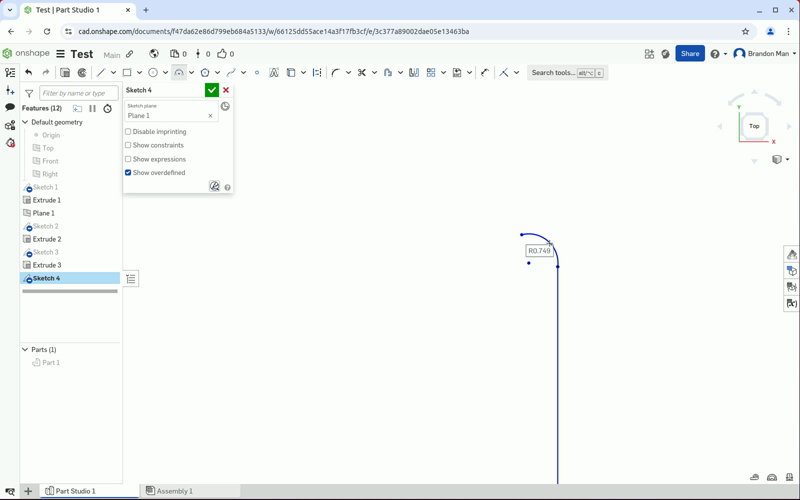
scroll(-6)
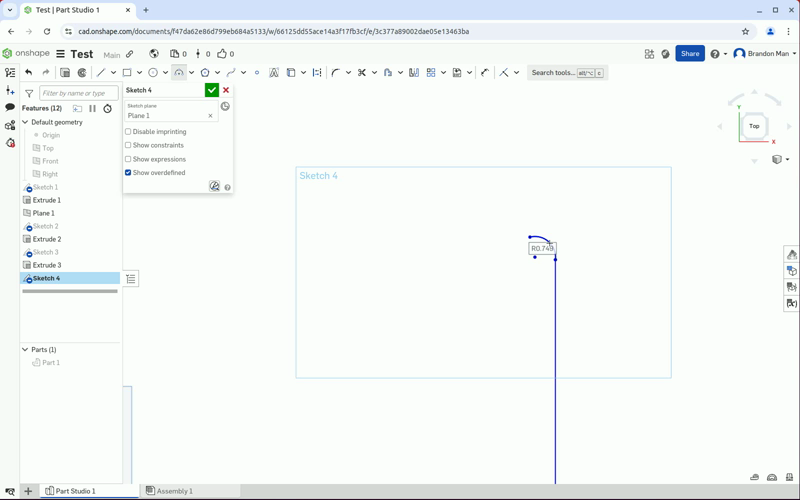
scroll(-6)
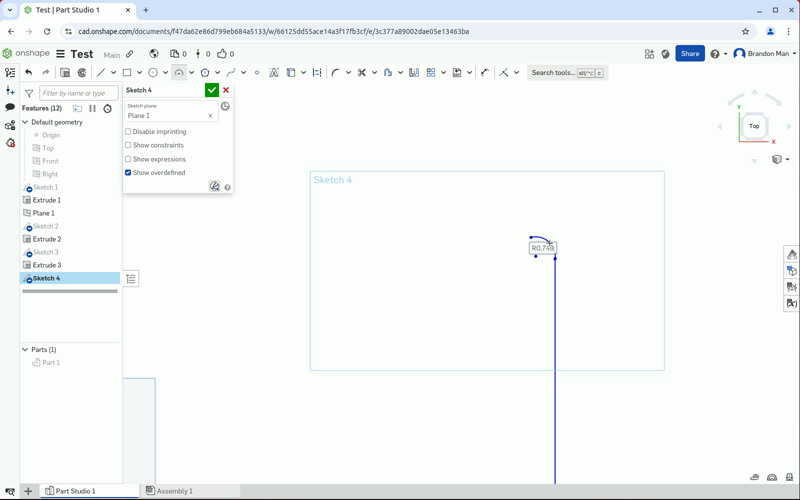
scroll(-6)
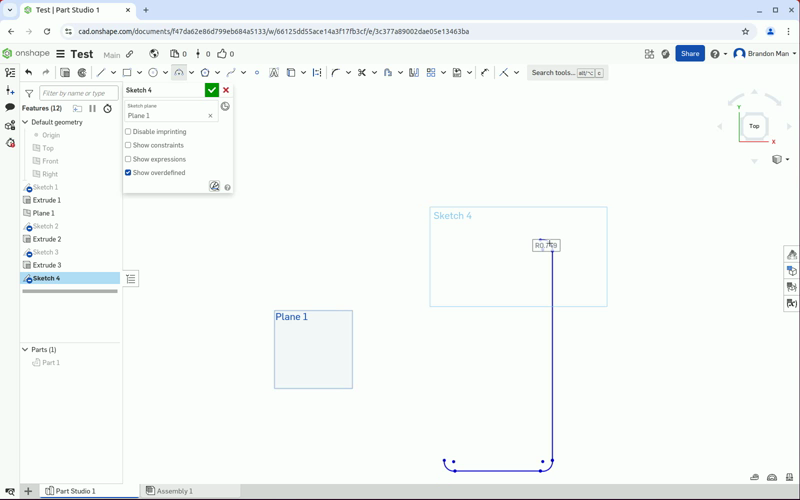
scroll(-6)
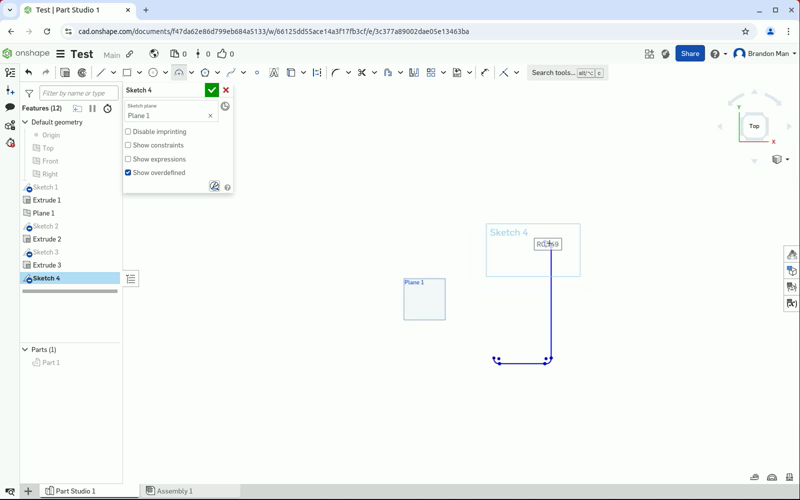
scroll(-6)
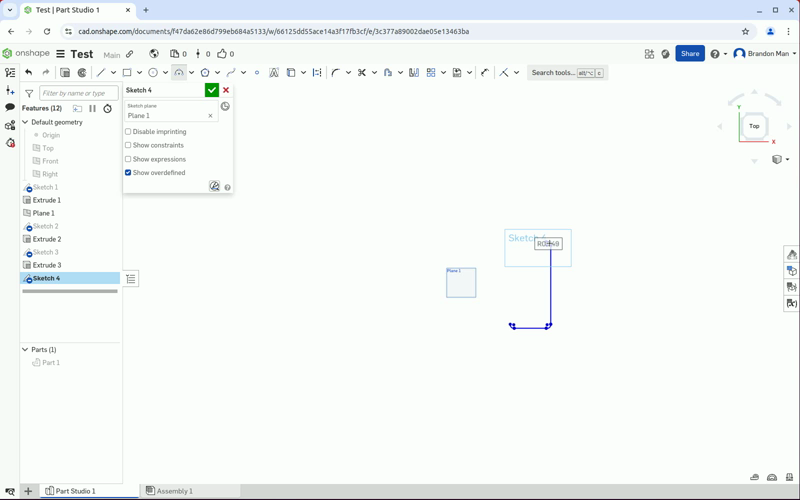
key_up(shift)
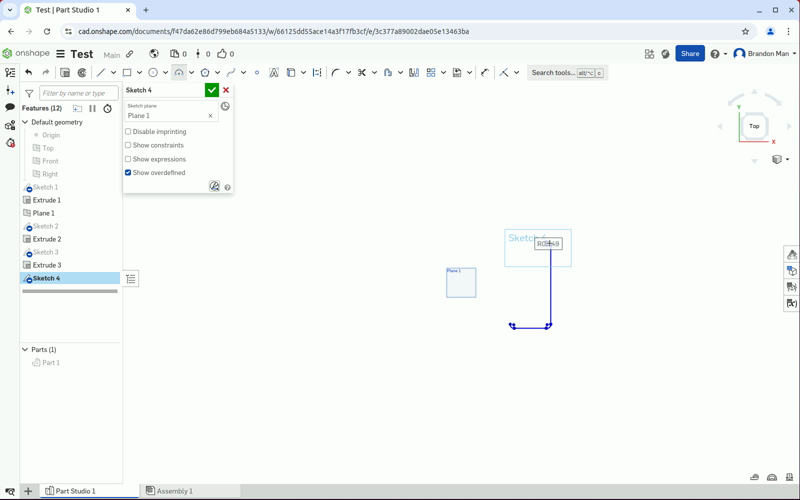
key(esc)
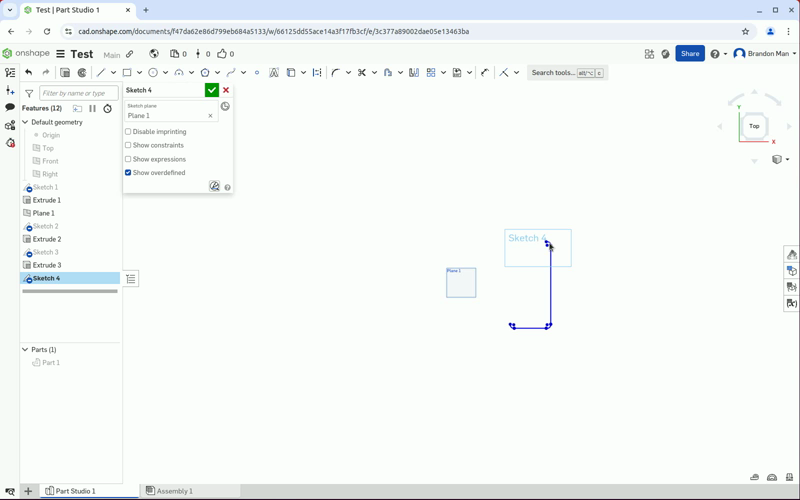
key(l)
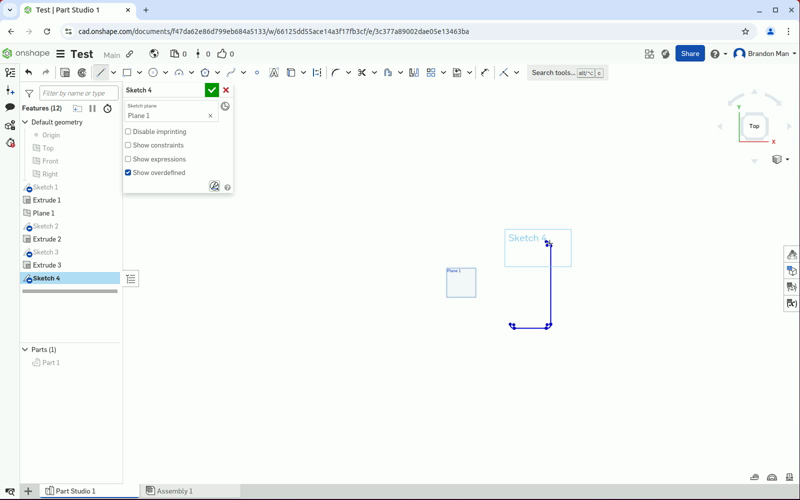
mouse_move(546, 241)
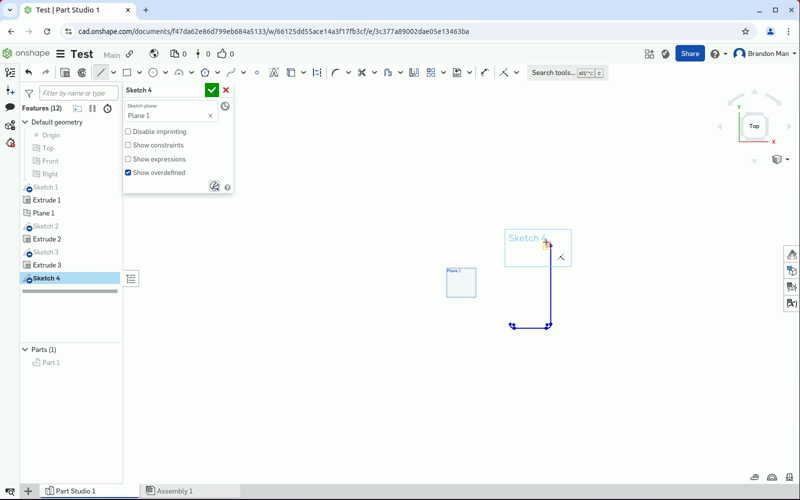
scroll(6)
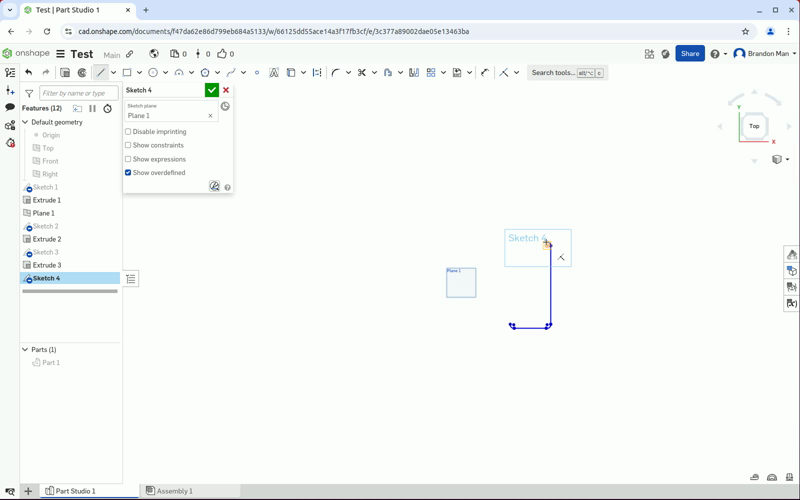
scroll(6)
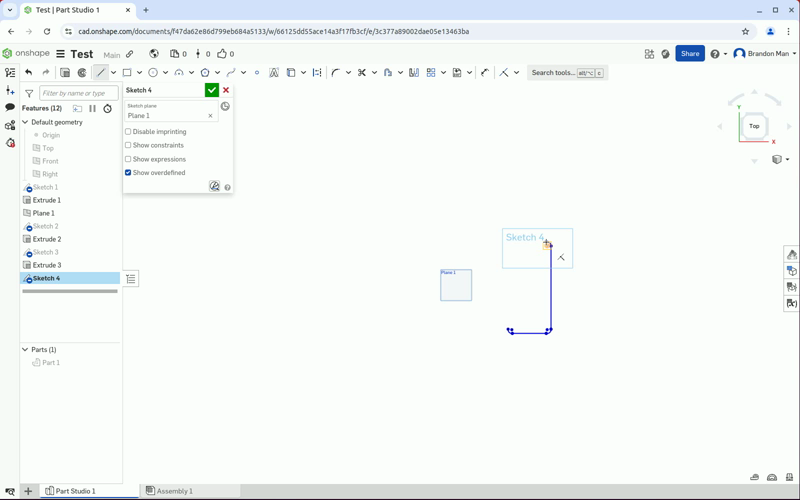
scroll(6)
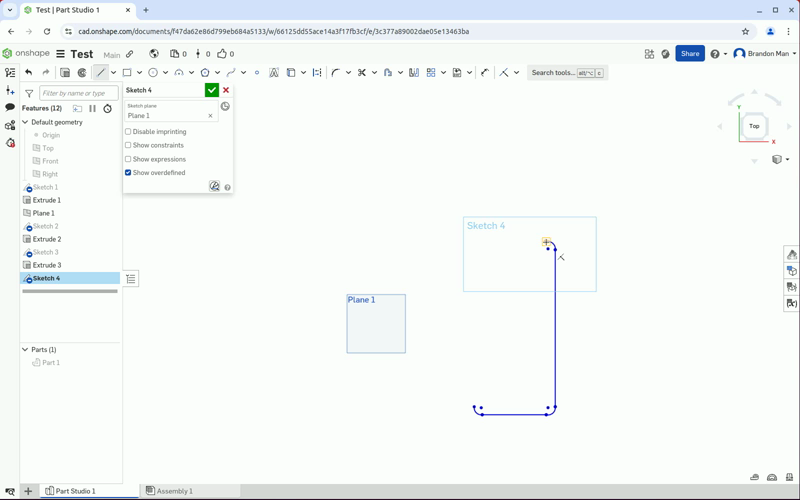
scroll(6)
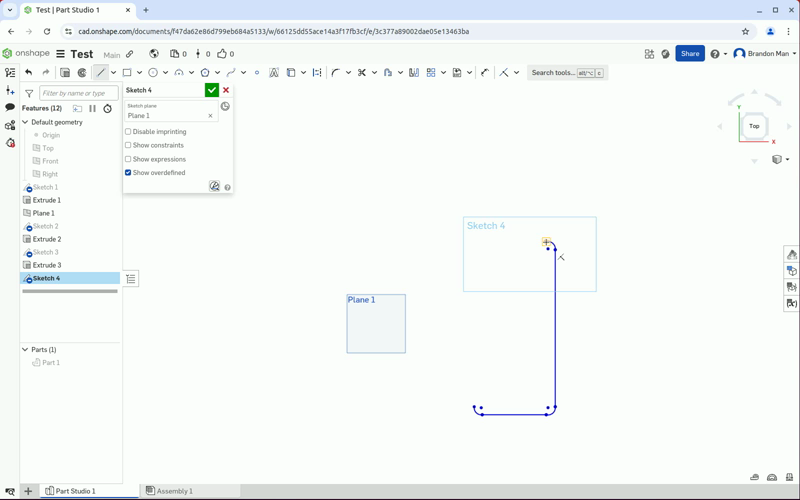
scroll(6)
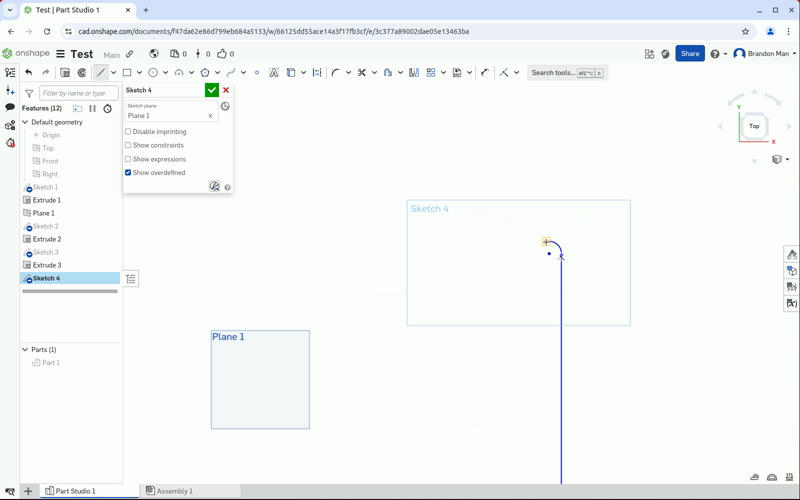
scroll(6)
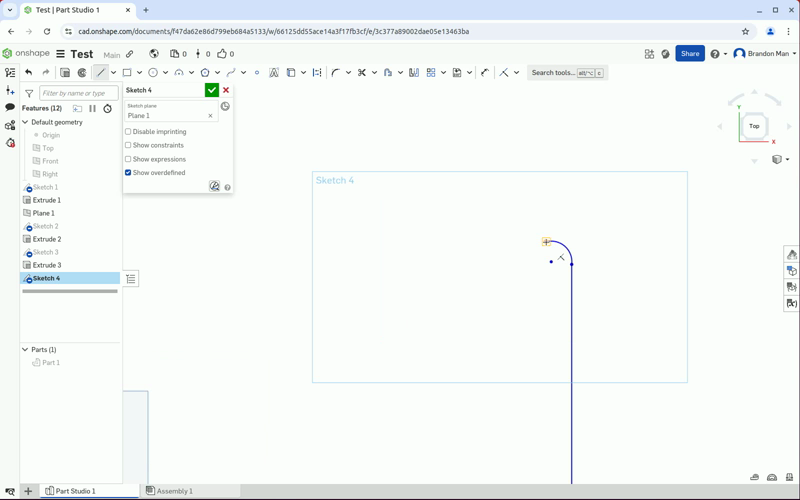
scroll(6)
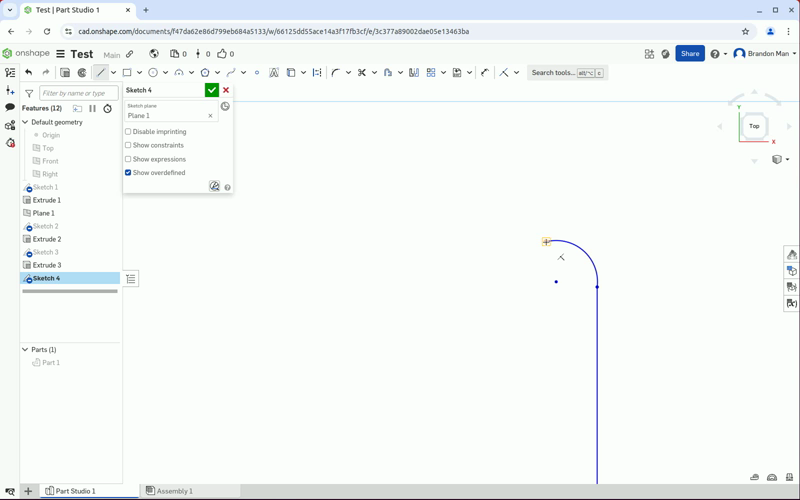
click(546, 241)
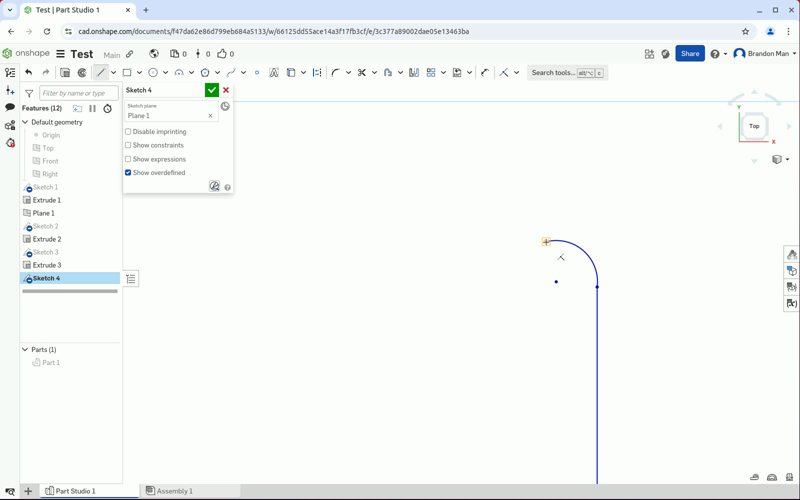
scroll(-6)
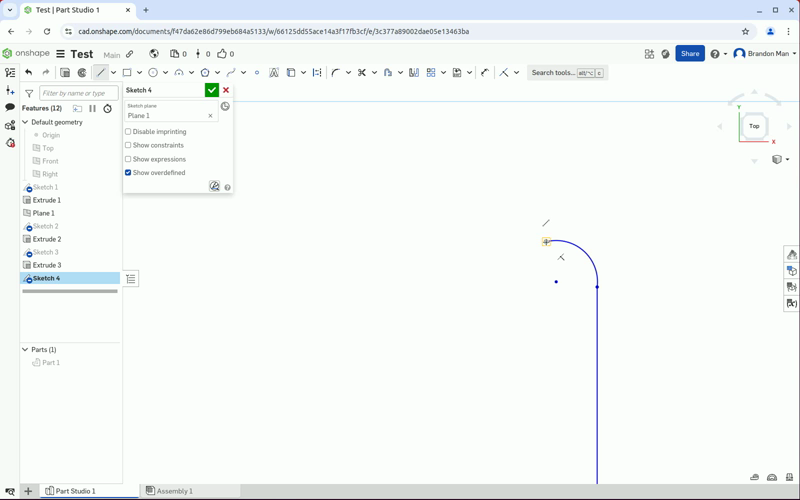
scroll(-6)
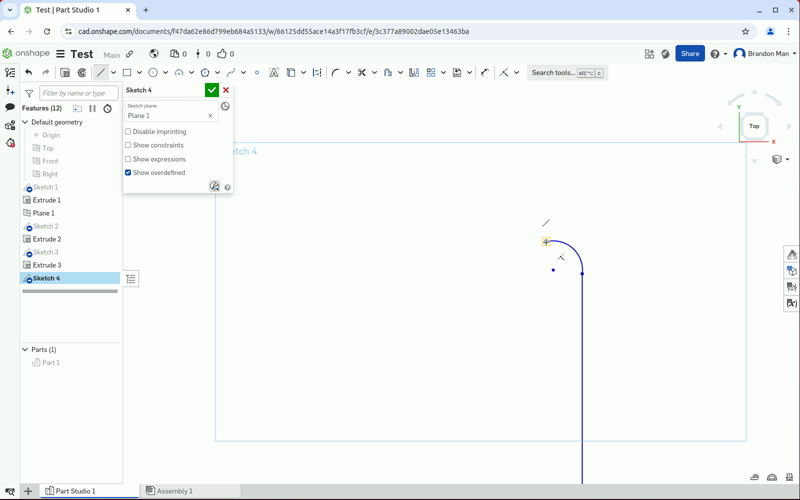
scroll(-6)
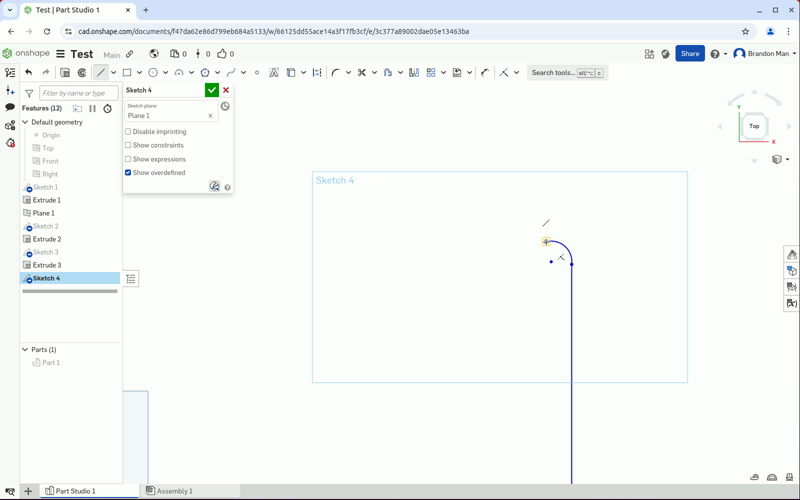
scroll(-6)
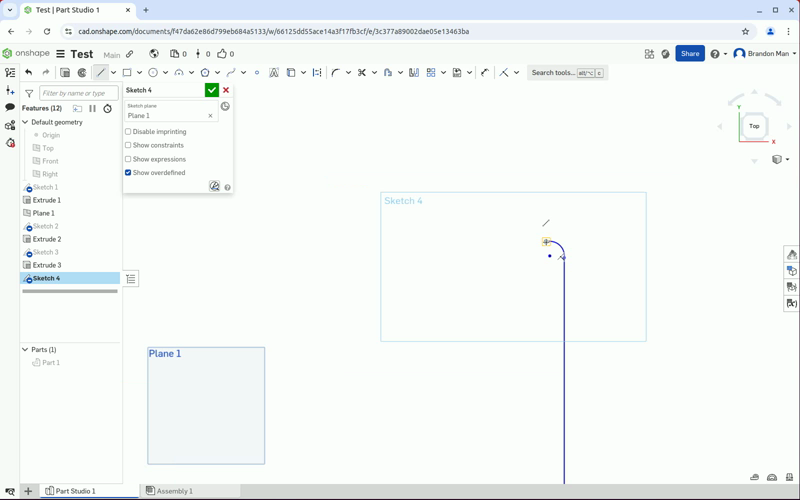
scroll(-6)
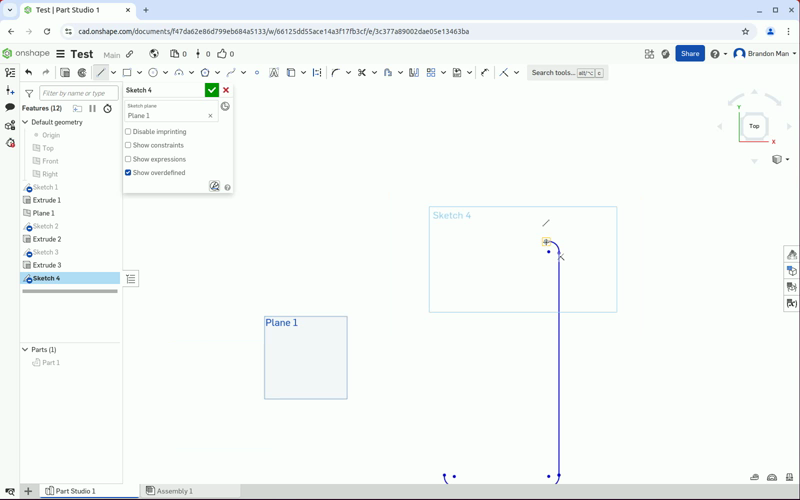
scroll(-6)
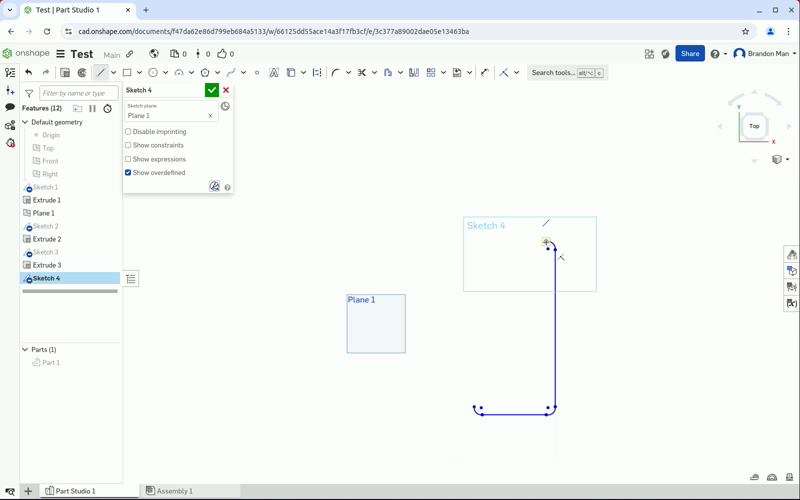
scroll(-6)
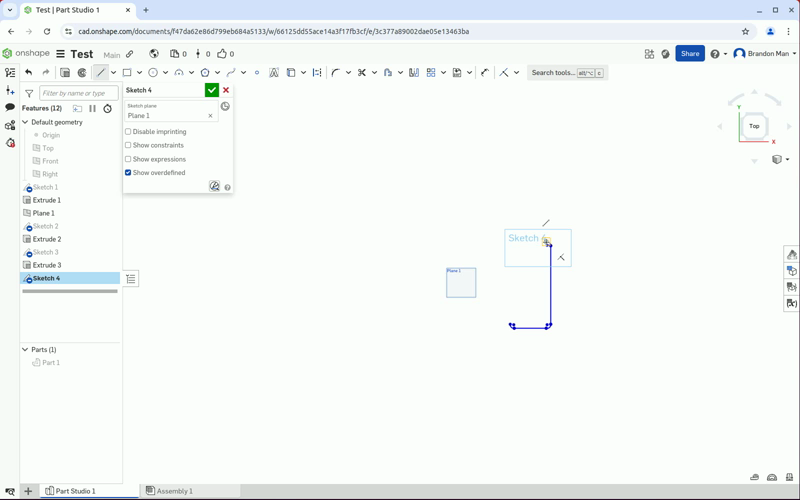
key_down(shift)
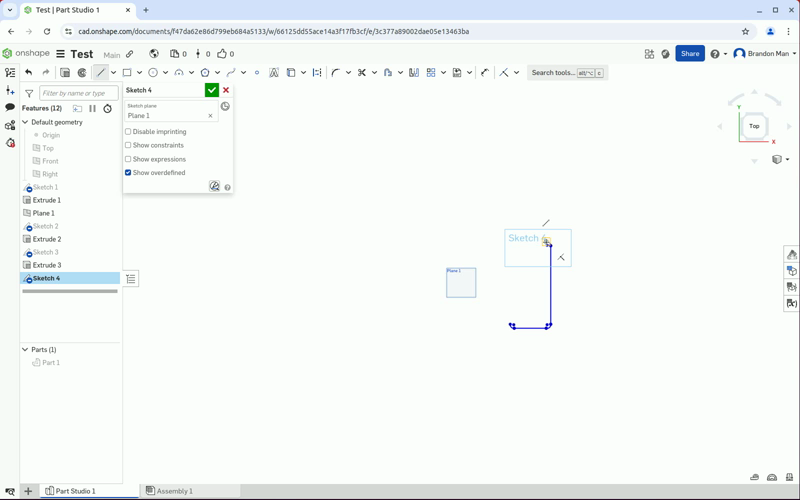
mouse_move(576, 241)
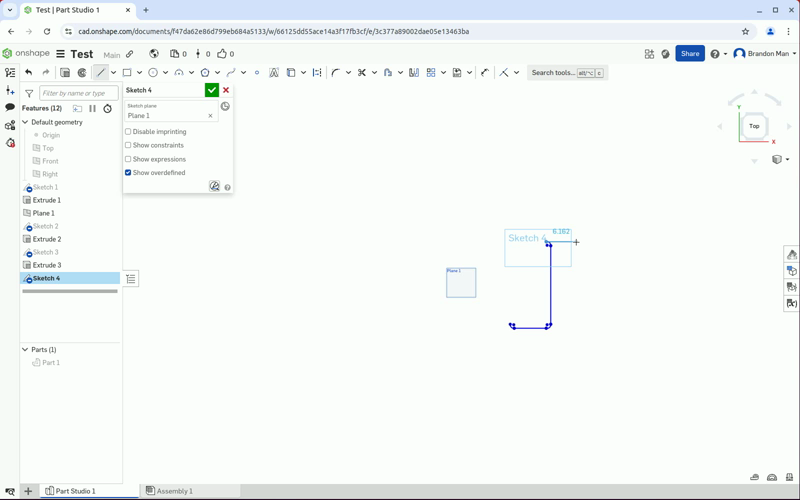
mouse_move(514, 241)
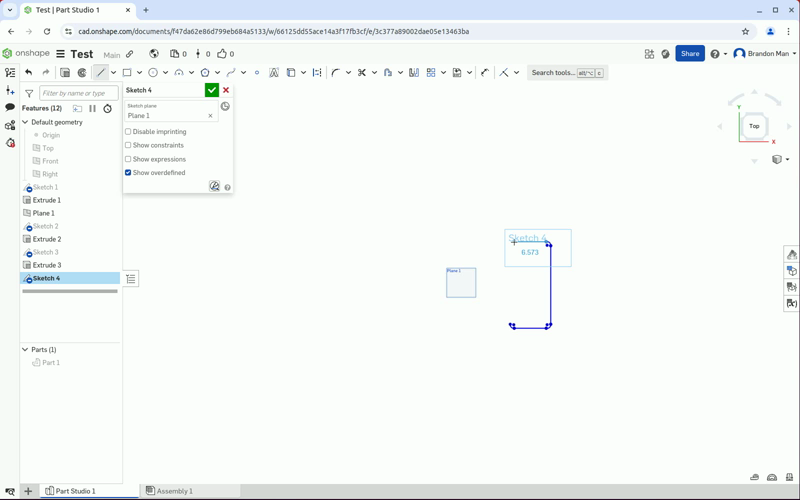
click(514, 241)
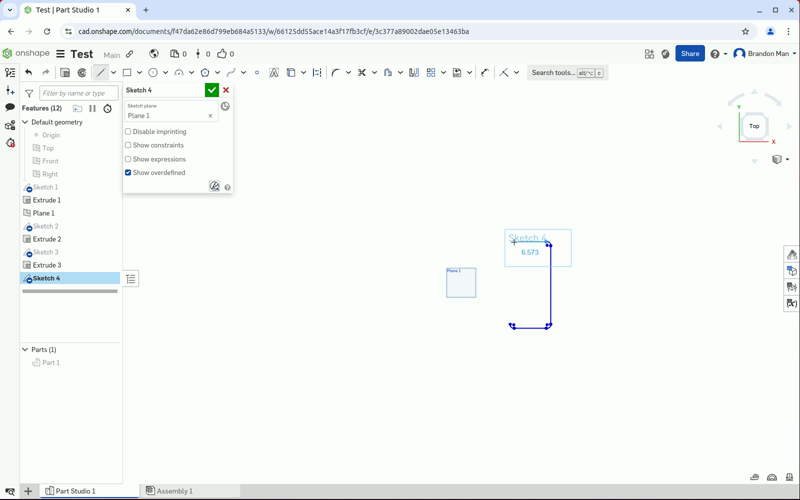
key_up(shift)
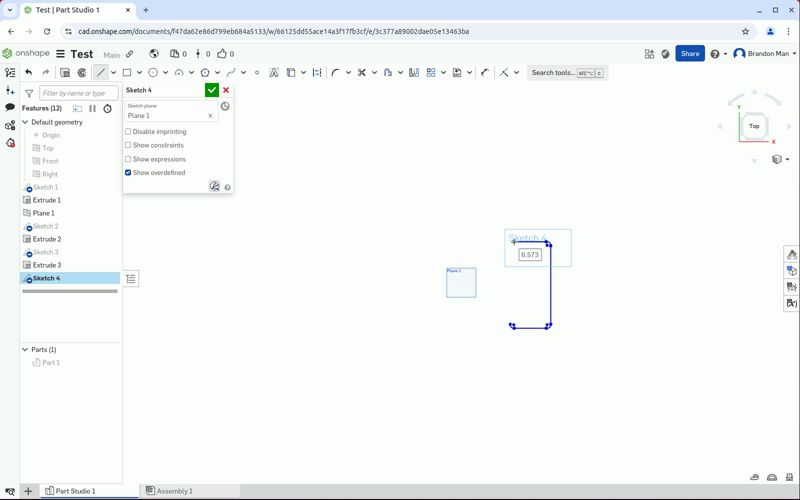
key(esc)
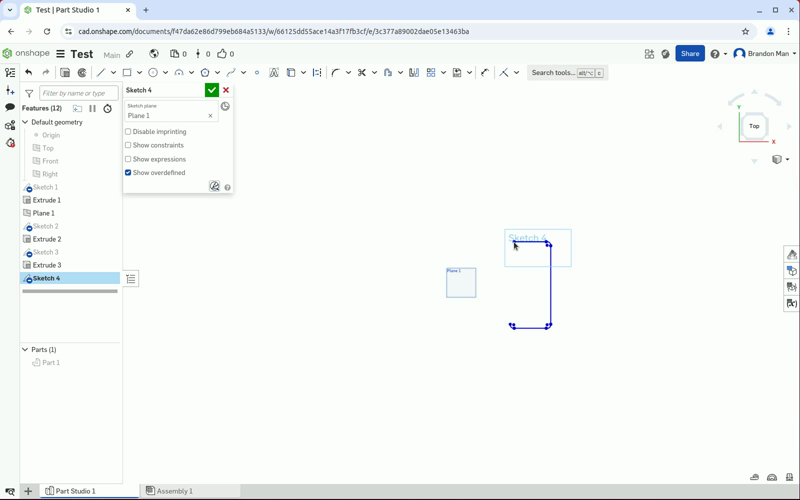
key(a)
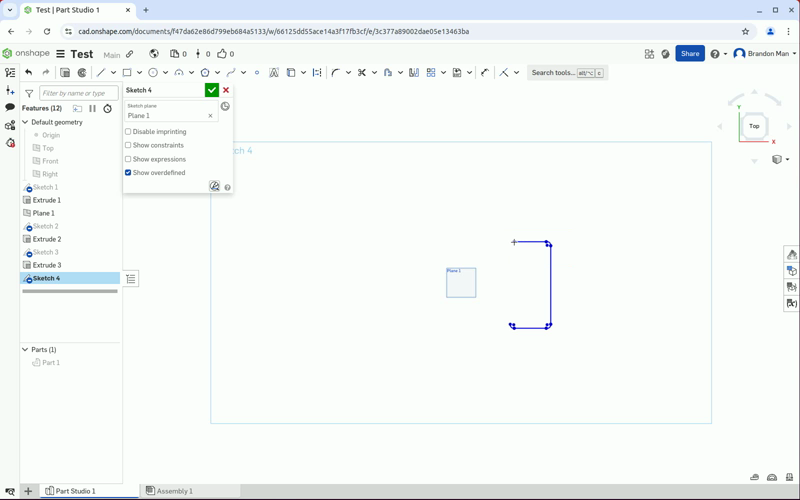
mouse_move(514, 241)
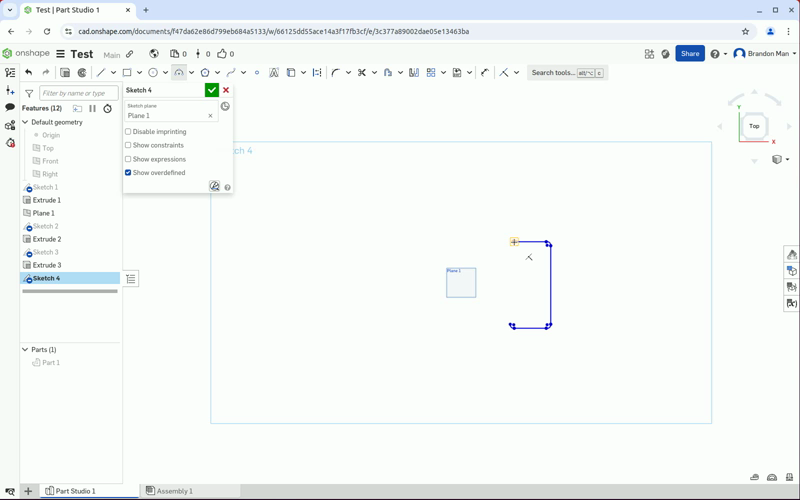
click(514, 241)
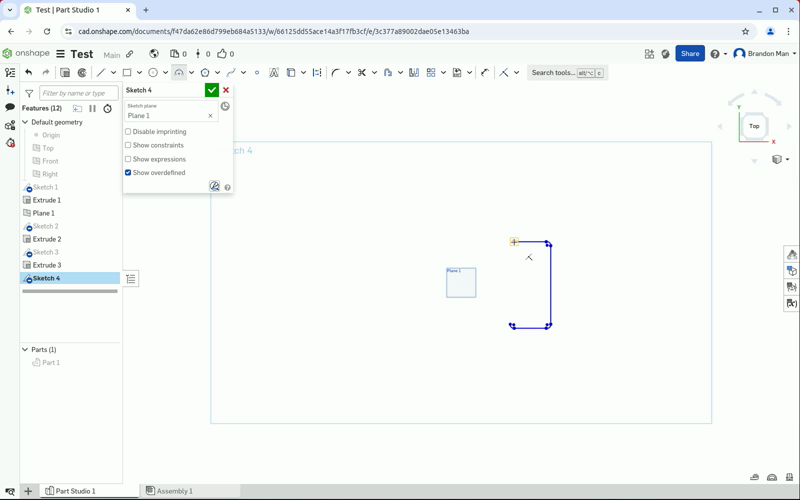
key_down(shift)
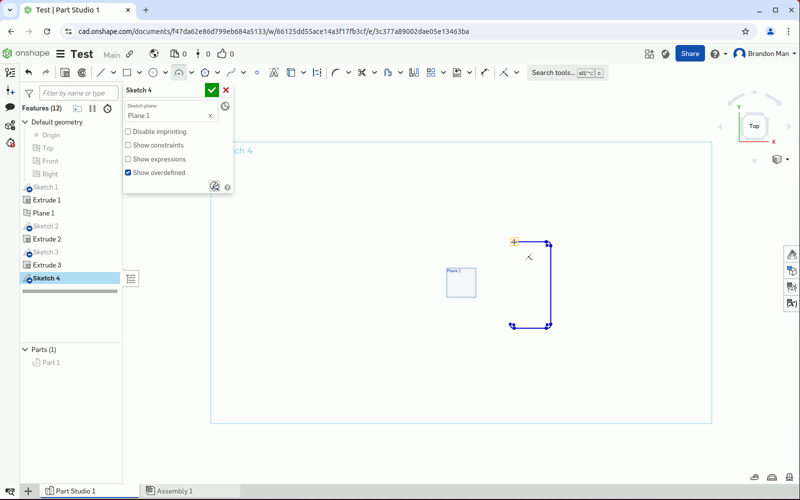
mouse_move(510, 245)
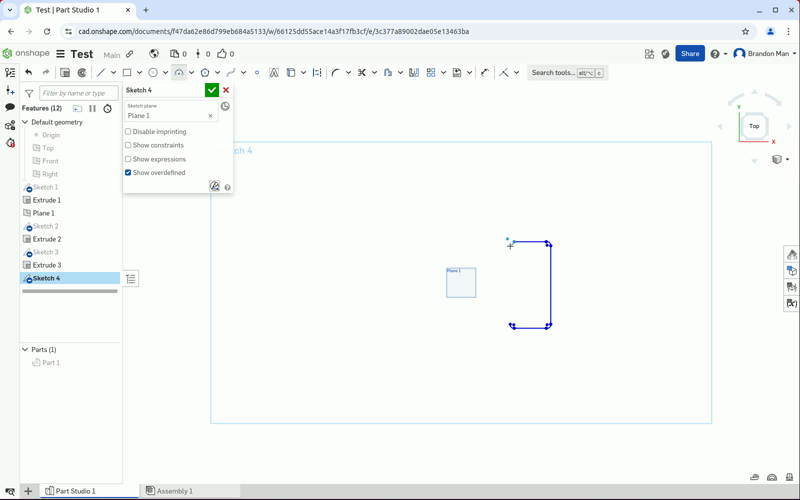
scroll(6)
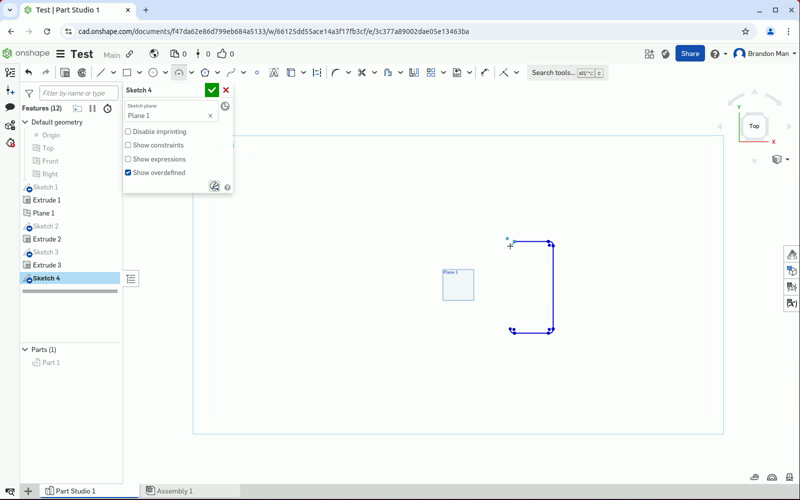
scroll(6)
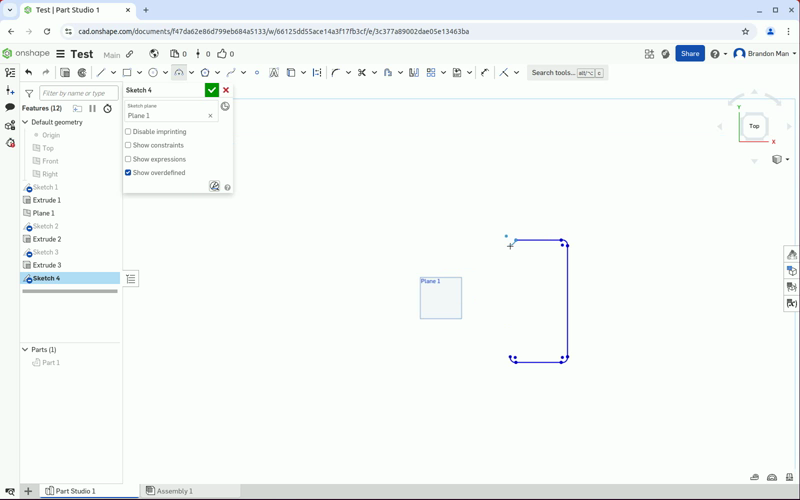
scroll(6)
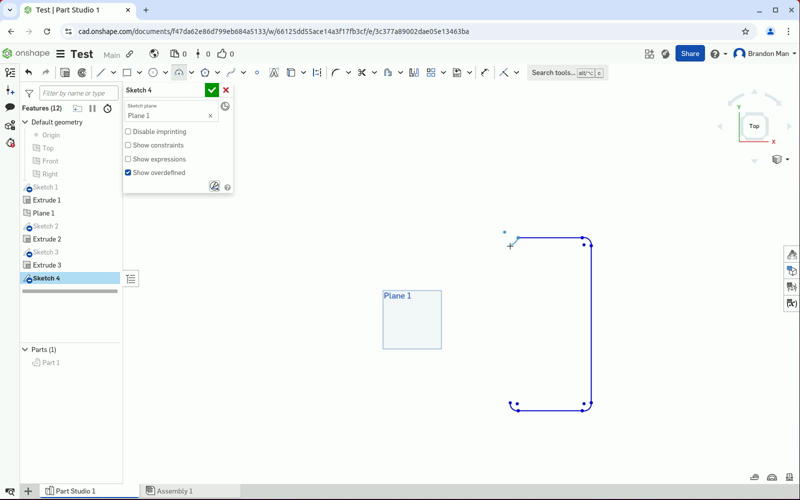
scroll(6)
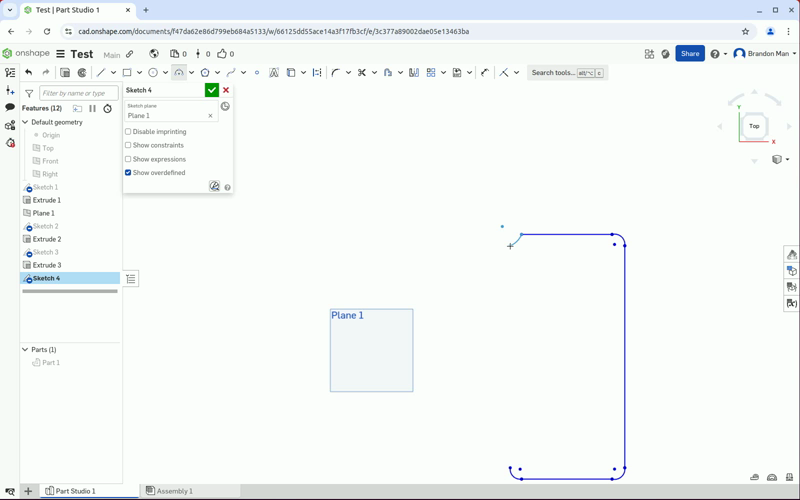
scroll(6)
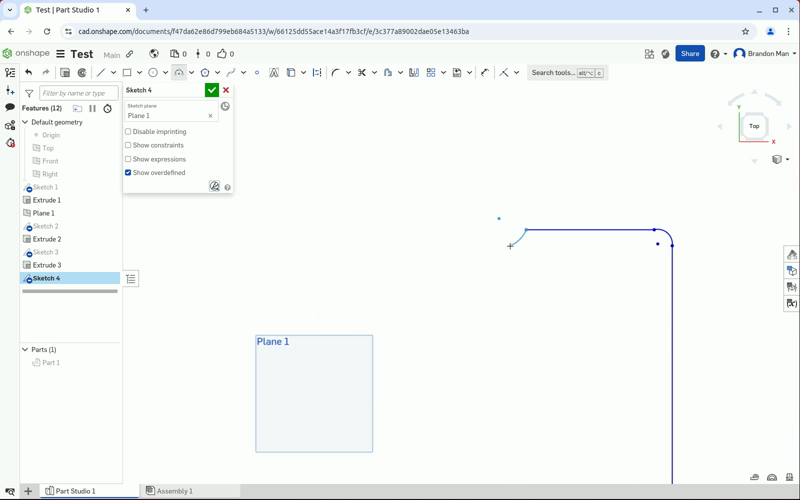
scroll(6)
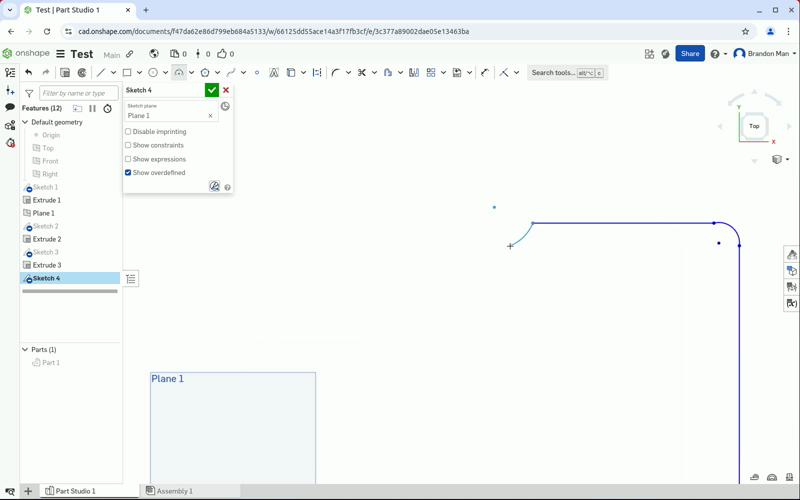
scroll(6)
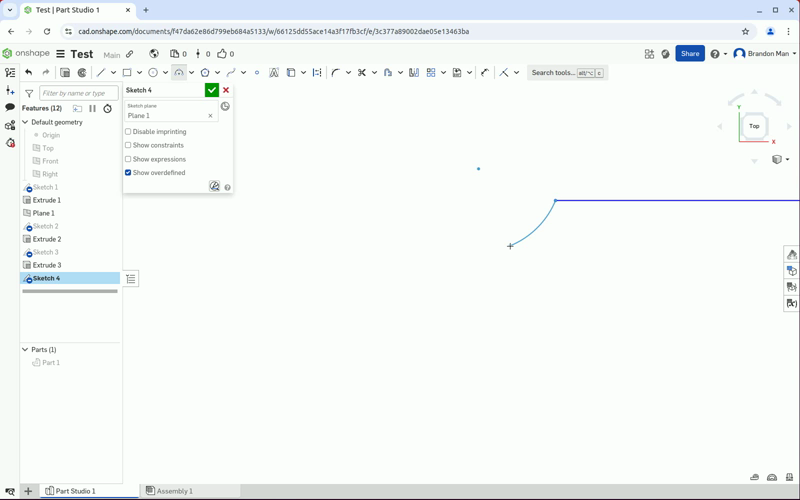
click(510, 245)
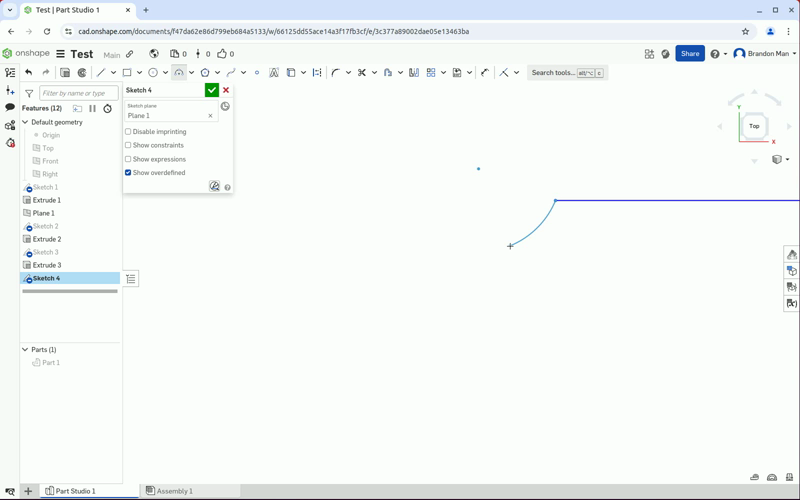
scroll(-6)
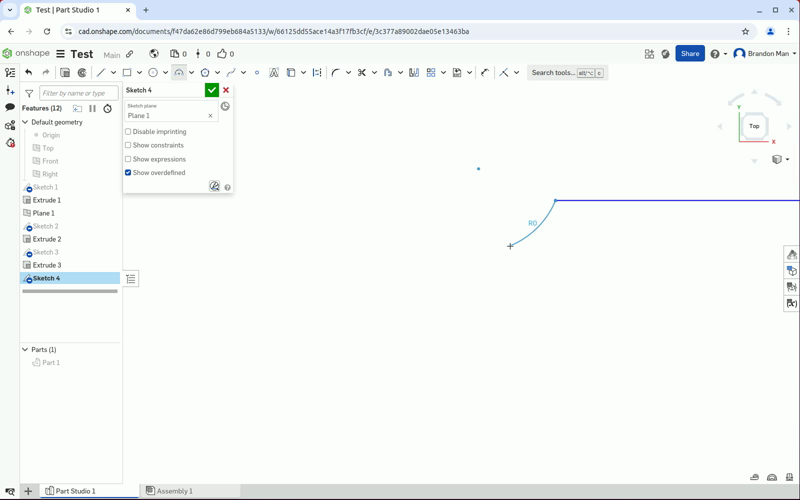
scroll(-6)
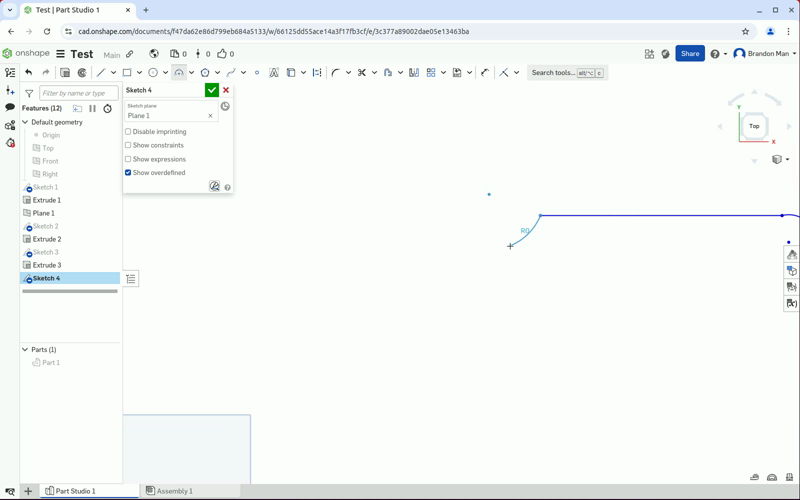
scroll(-6)
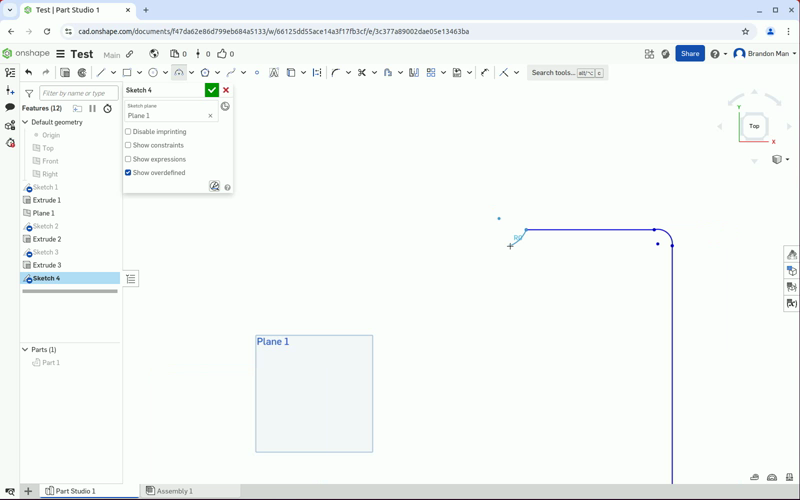
scroll(-6)
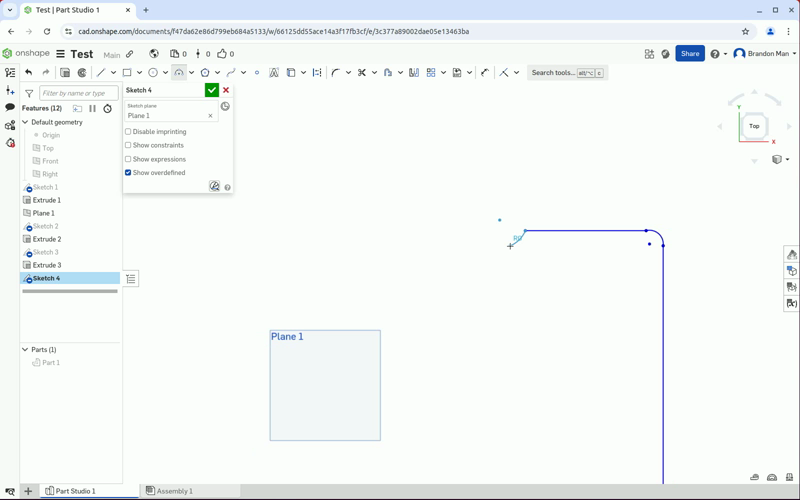
scroll(-6)
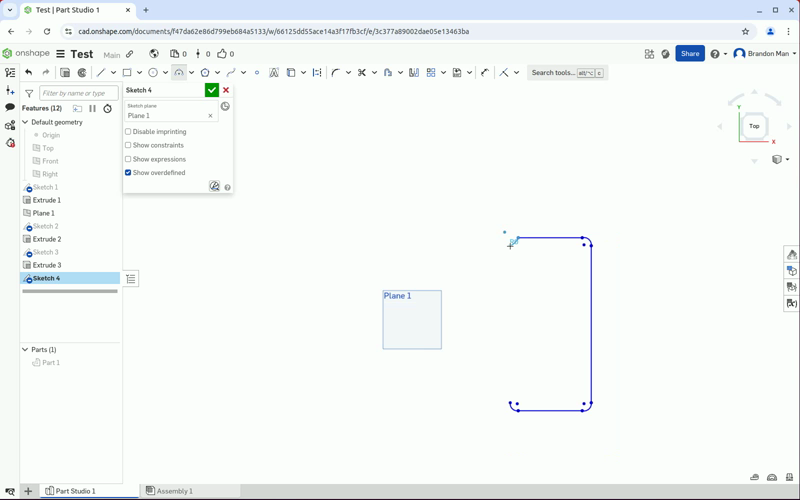
scroll(-6)
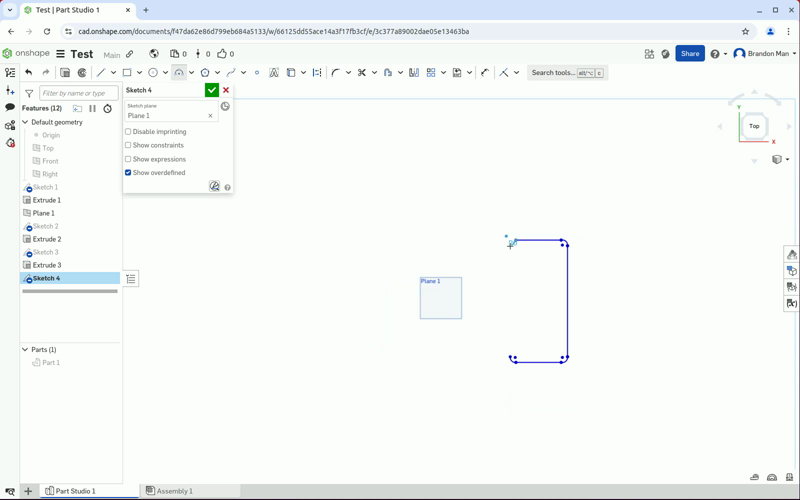
scroll(-6)
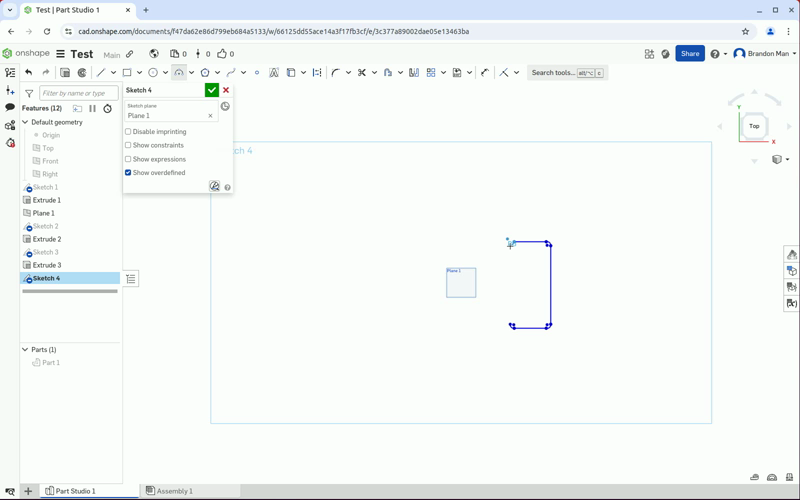
mouse_move(511, 242)
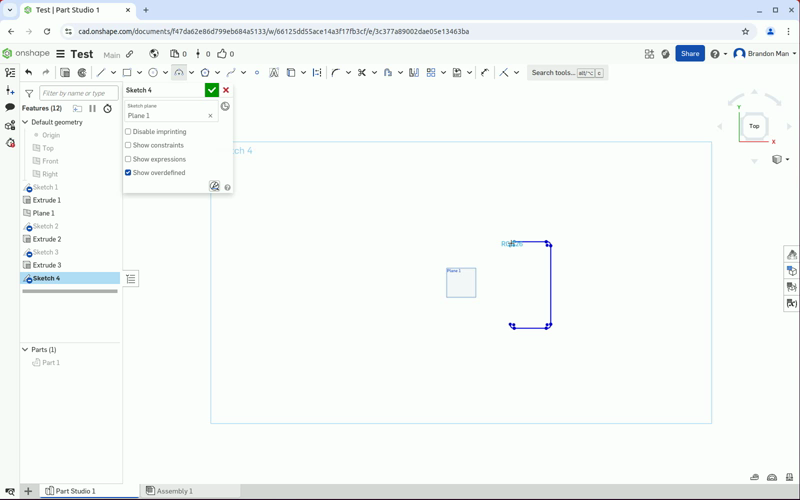
scroll(6)
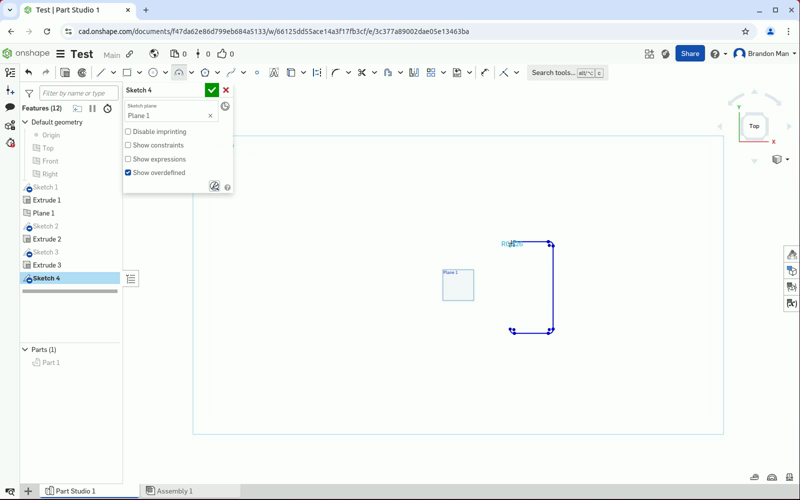
scroll(6)
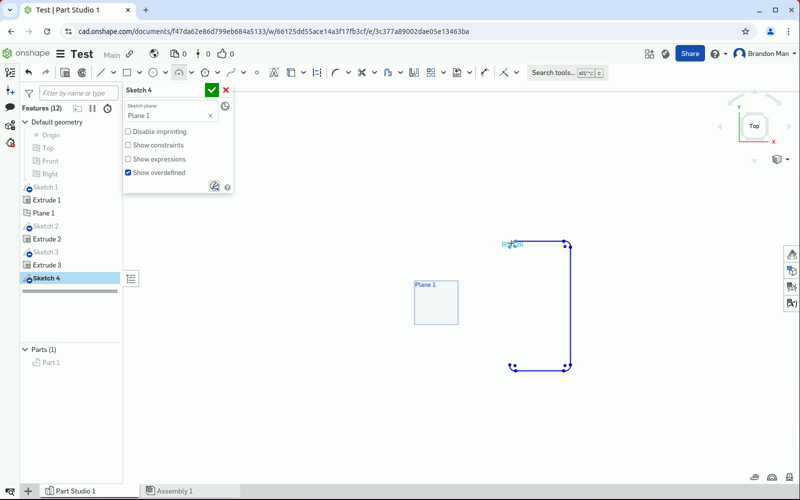
scroll(6)
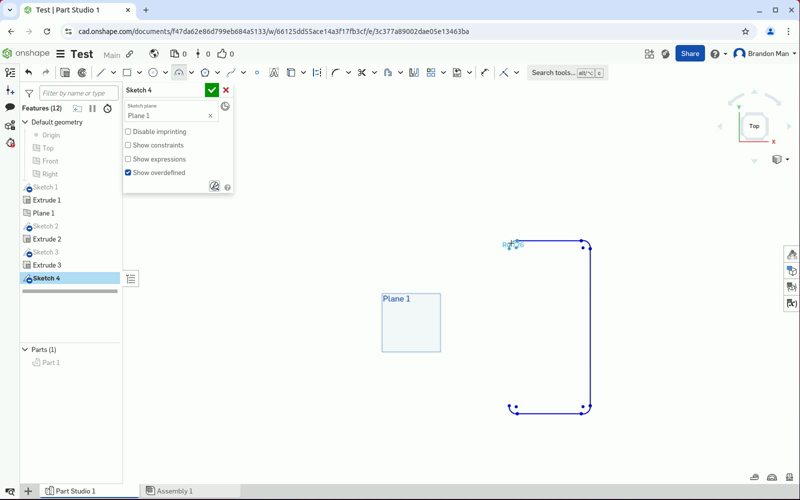
scroll(6)
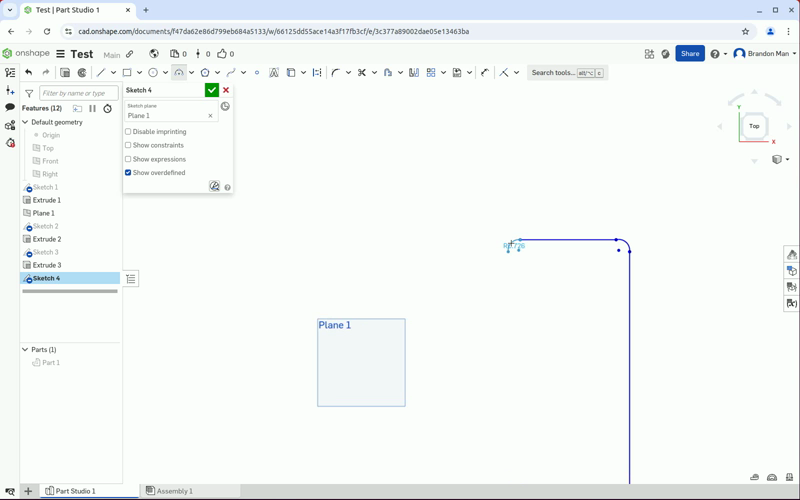
scroll(6)
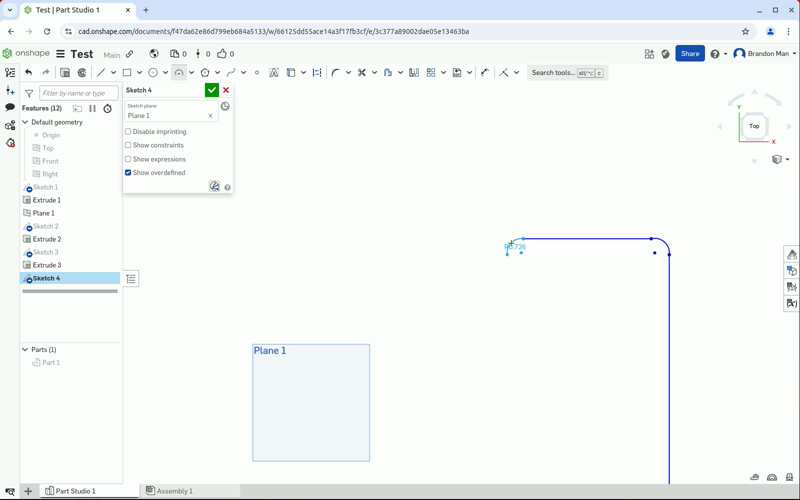
scroll(6)
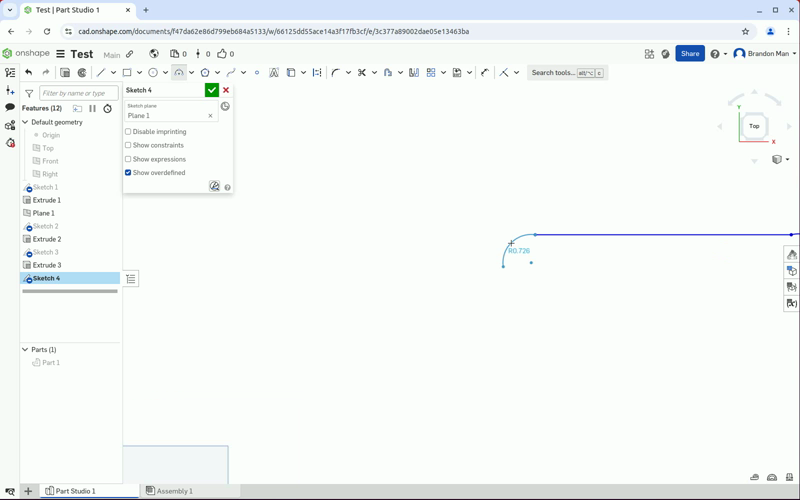
scroll(6)
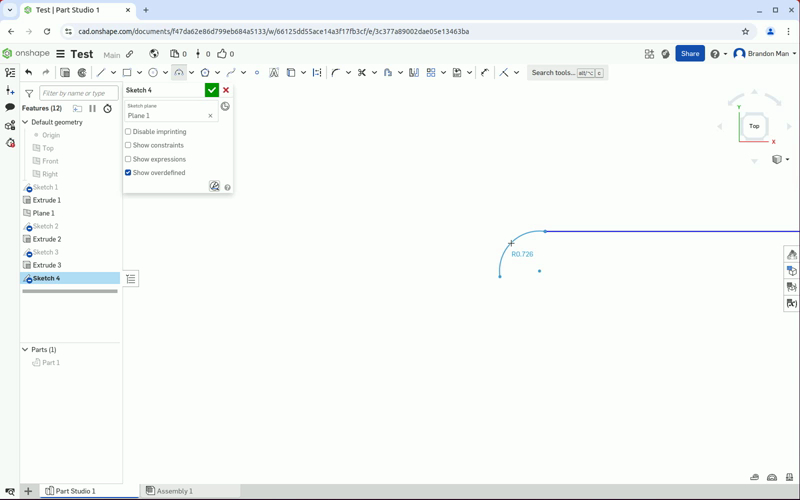
click(511, 242)
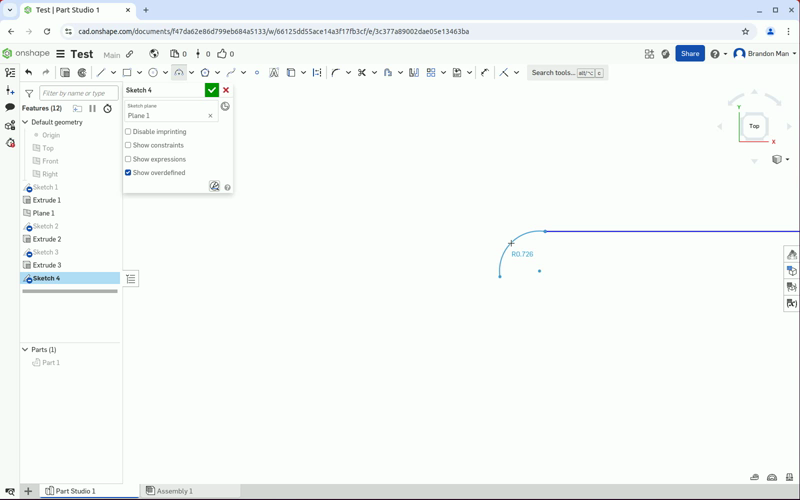
scroll(-6)
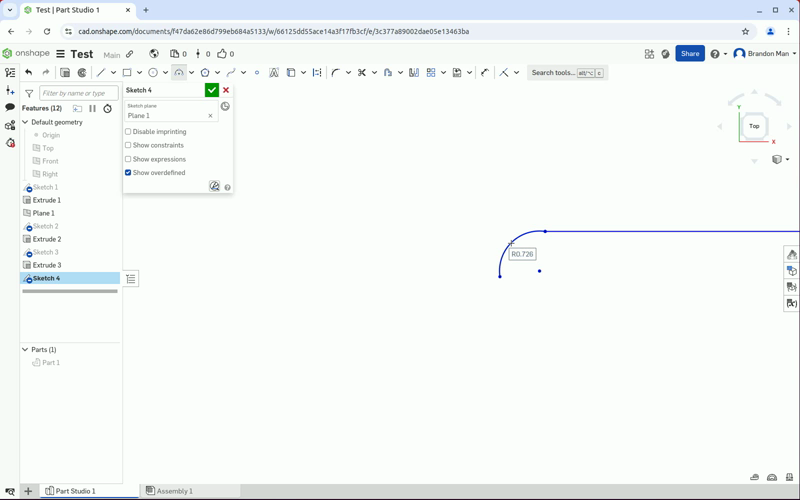
scroll(-6)
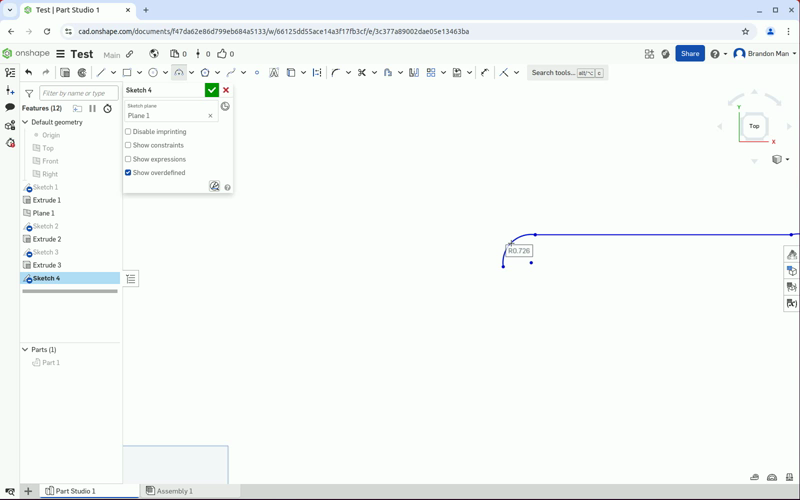
scroll(-6)
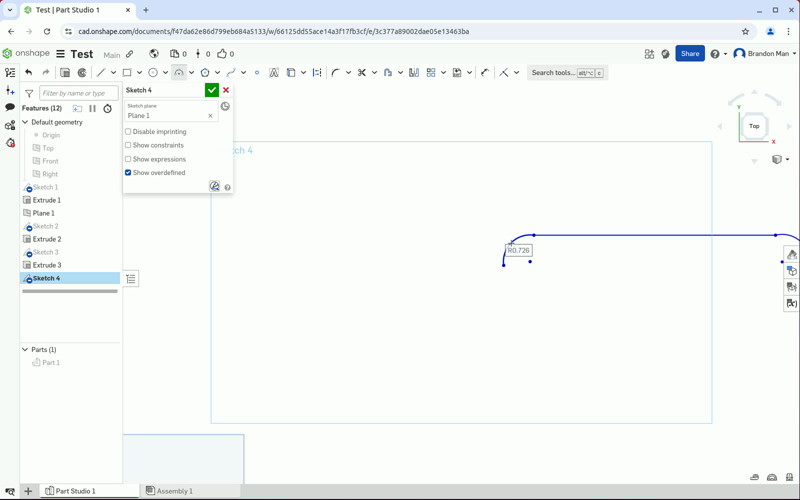
scroll(-6)
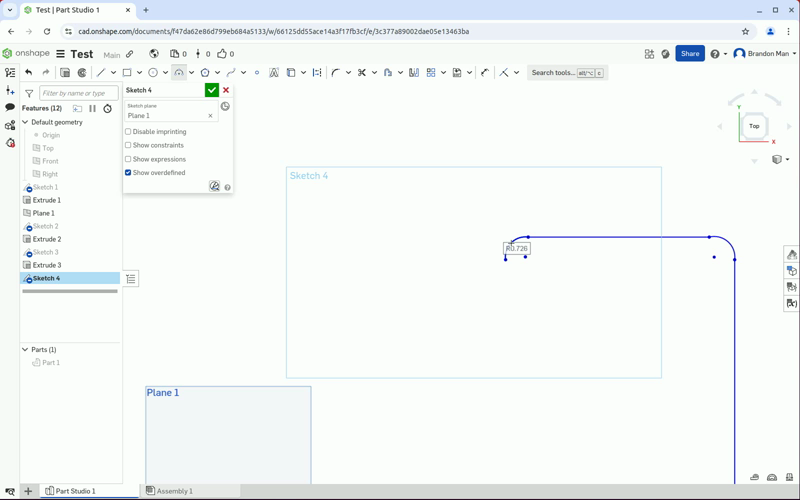
scroll(-6)
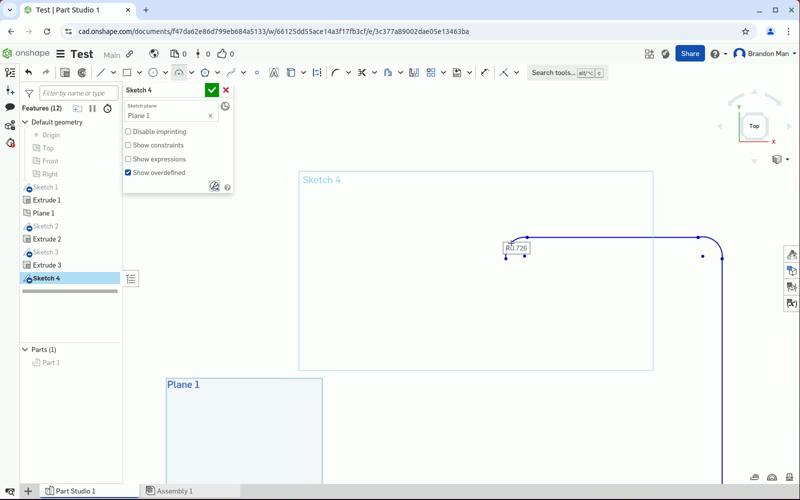
scroll(-6)
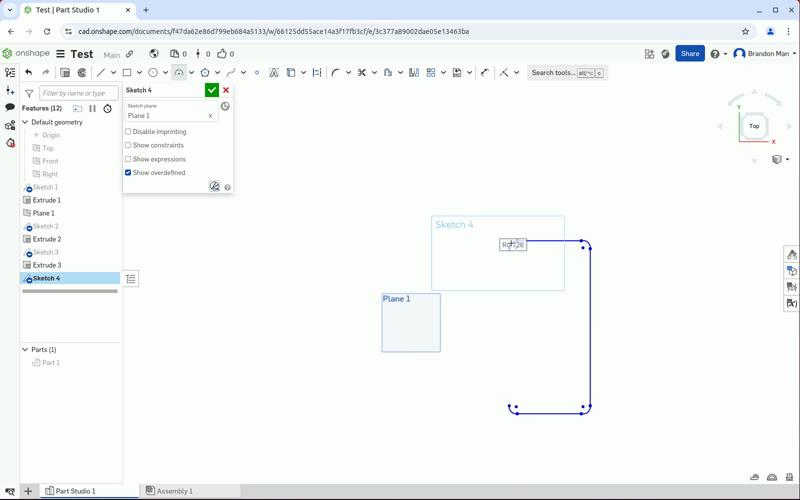
scroll(-6)
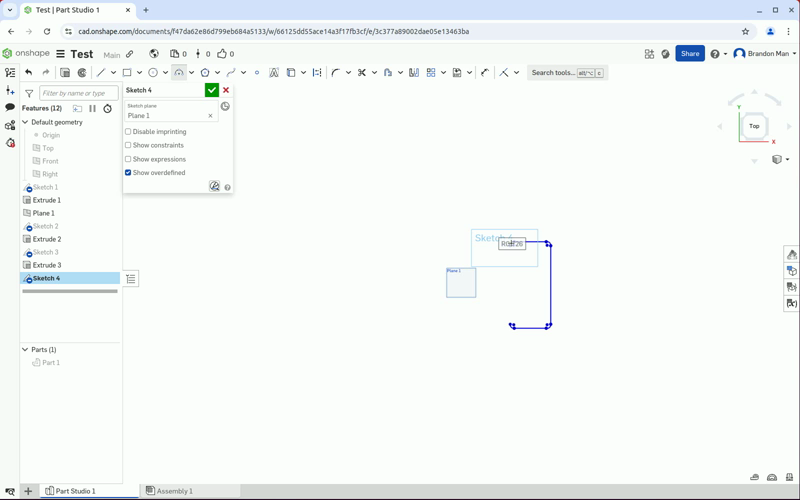
key_up(shift)
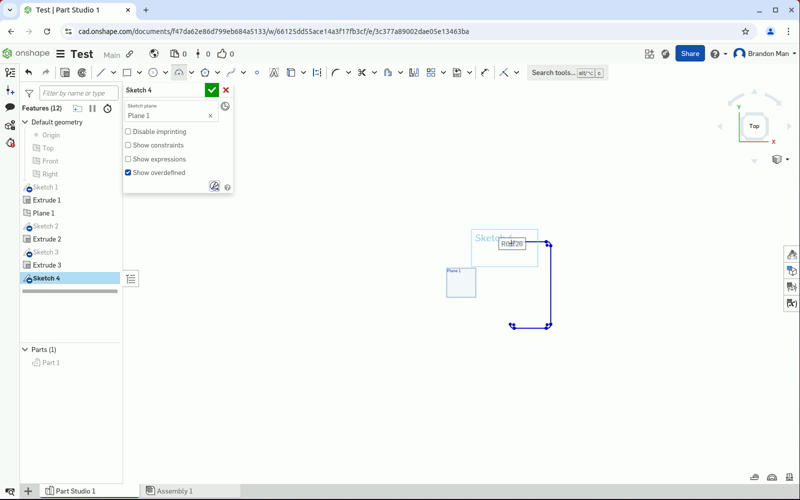
key(esc)
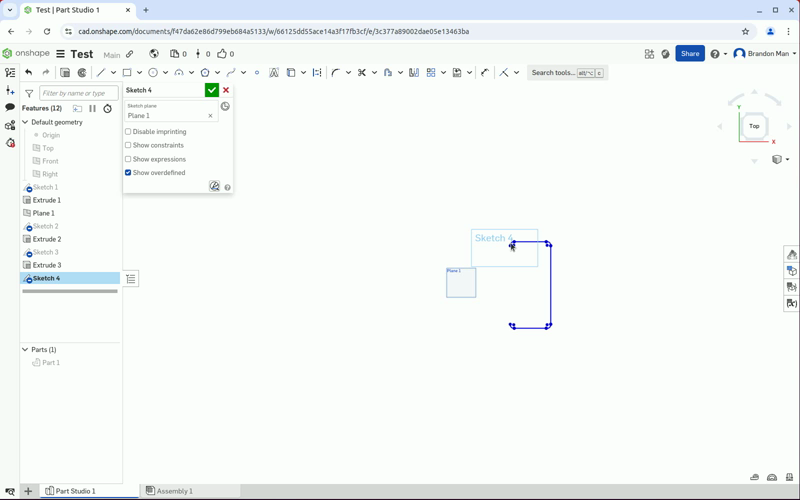
key(l)
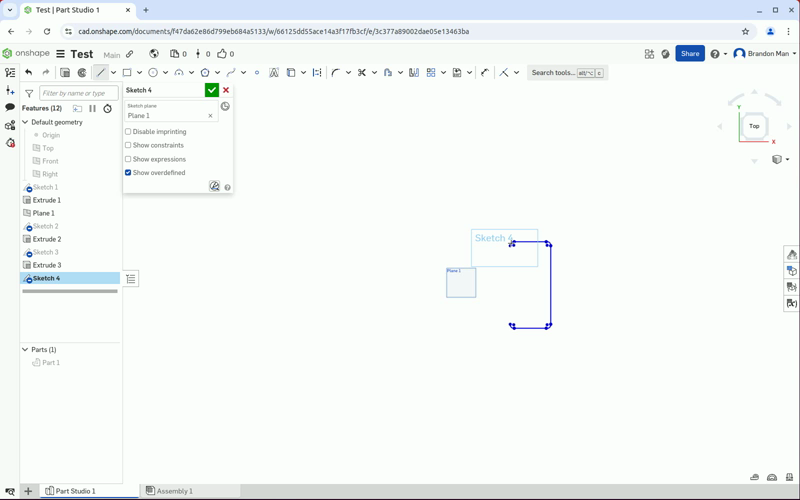
mouse_move(510, 245)
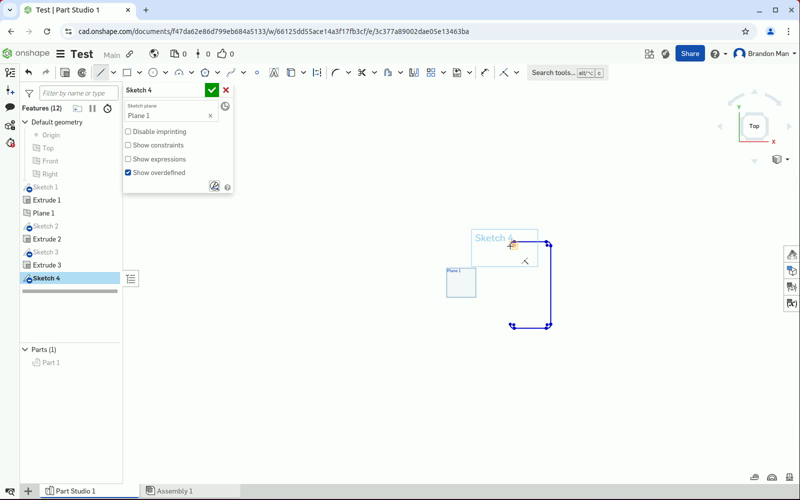
scroll(6)
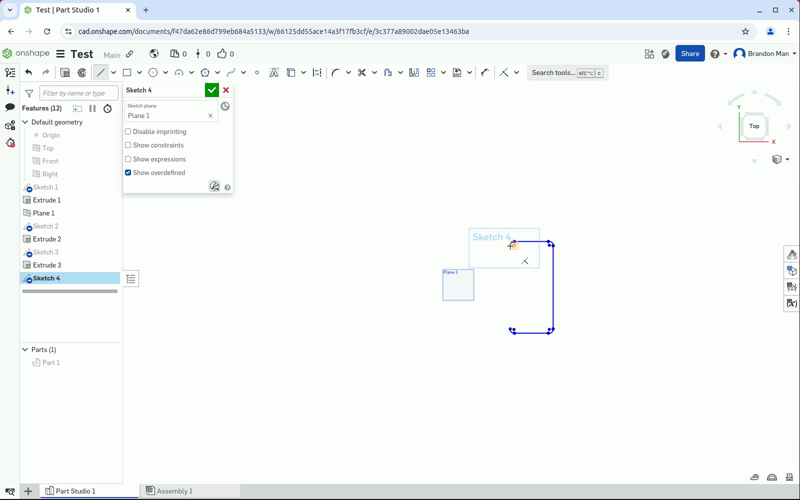
scroll(6)
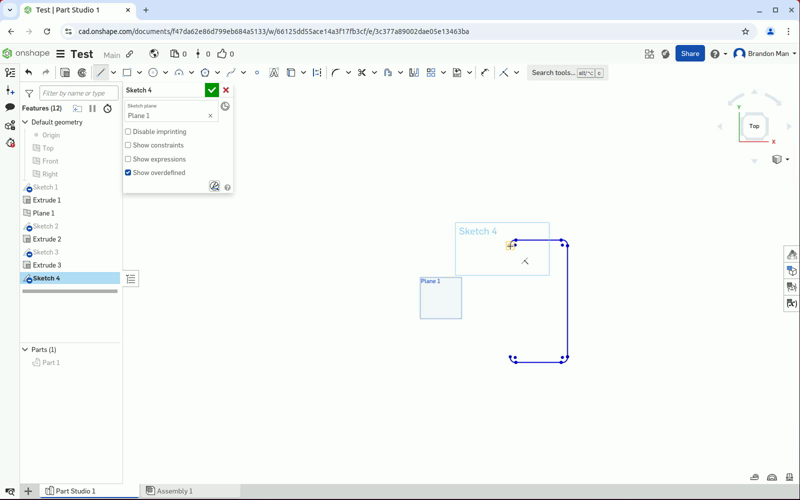
scroll(6)
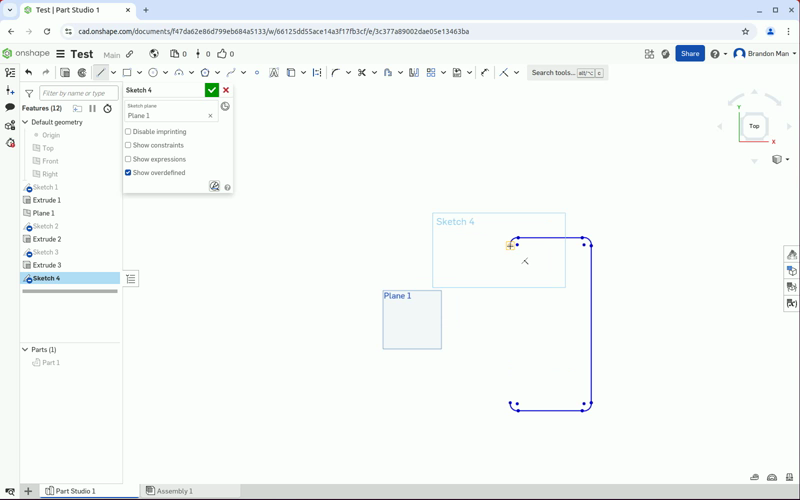
scroll(6)
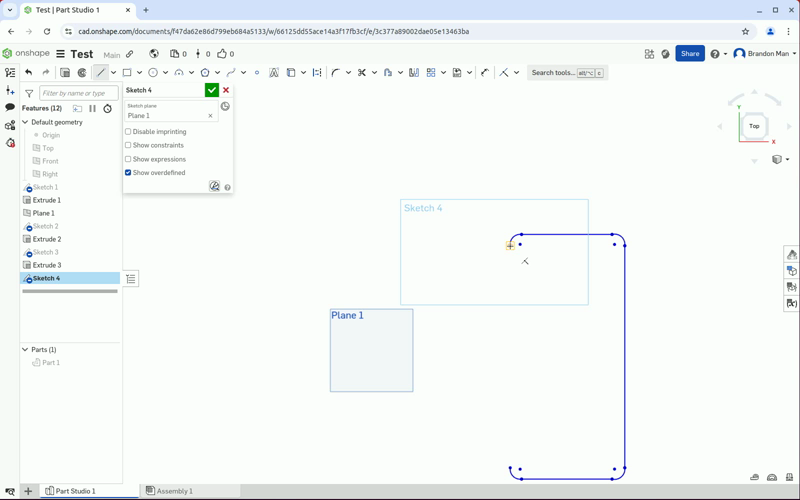
scroll(6)
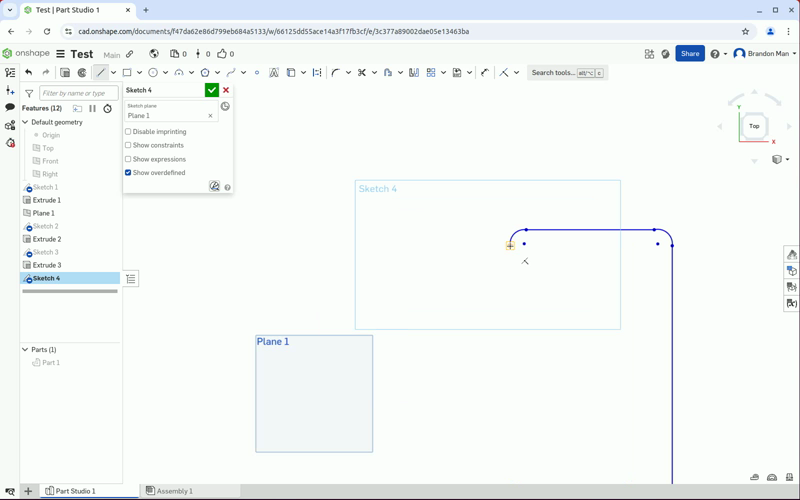
scroll(6)
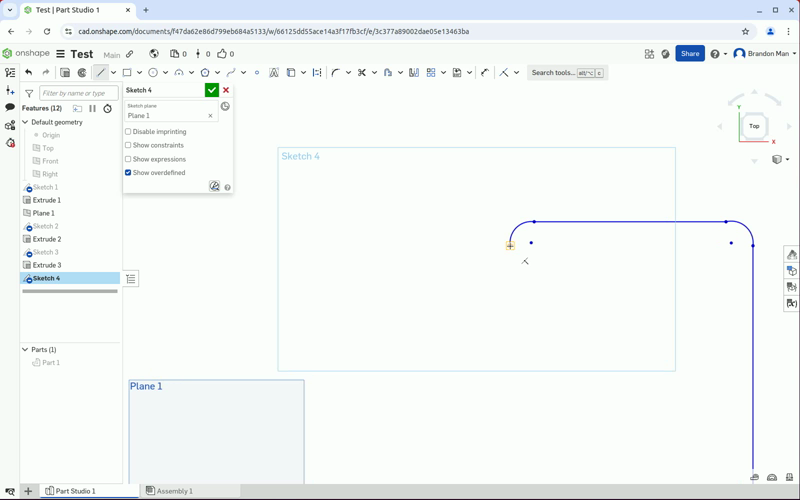
scroll(6)
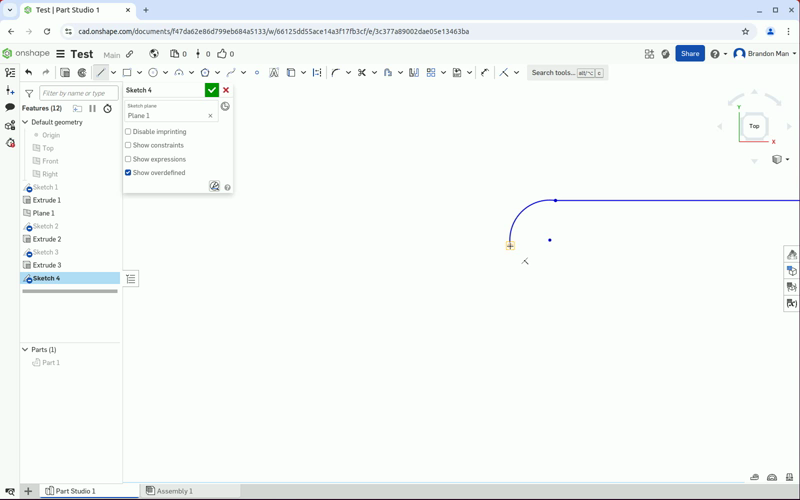
click(510, 245)
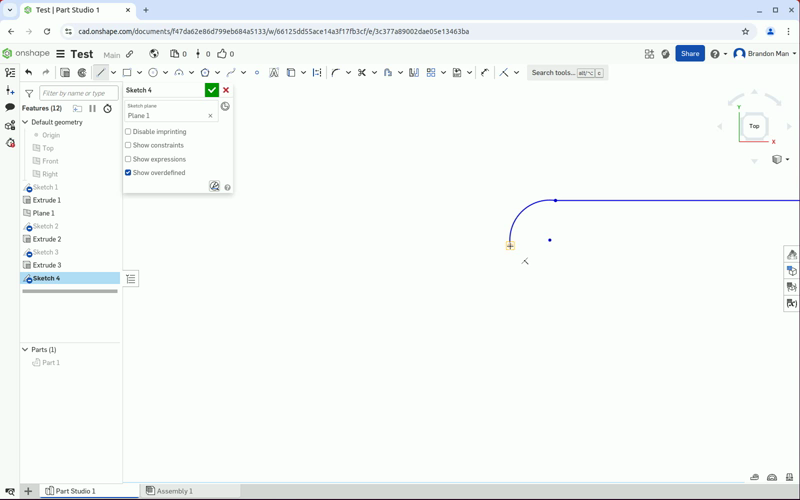
scroll(-6)
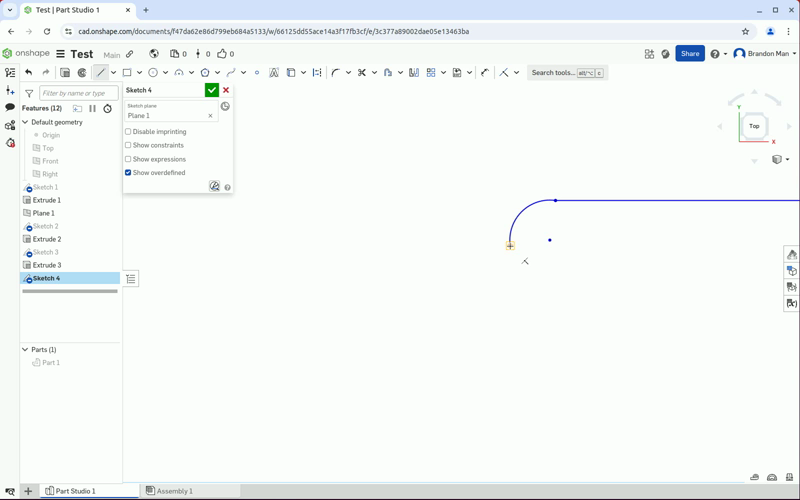
scroll(-6)
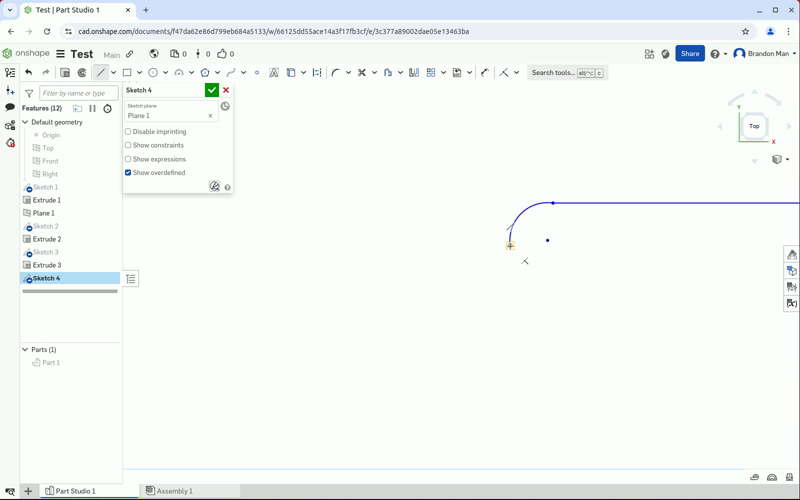
scroll(-6)
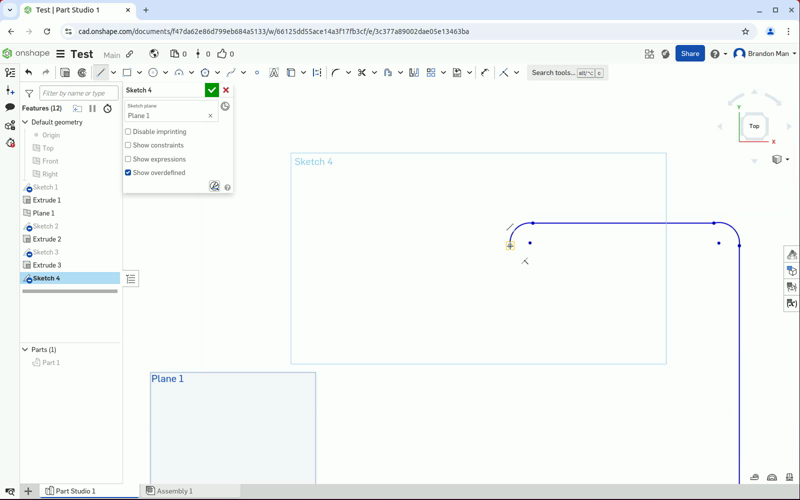
scroll(-6)
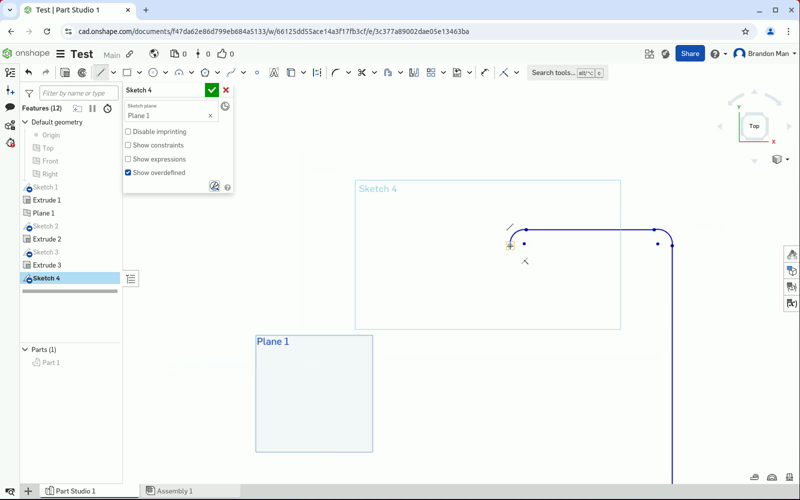
scroll(-6)
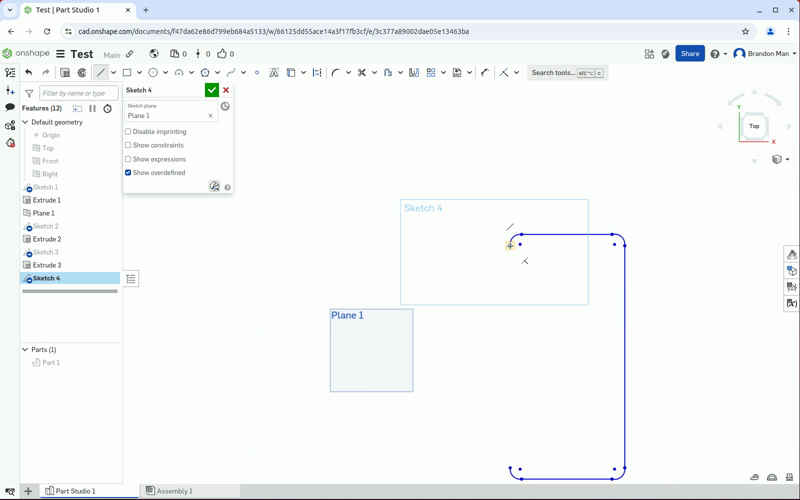
scroll(-6)
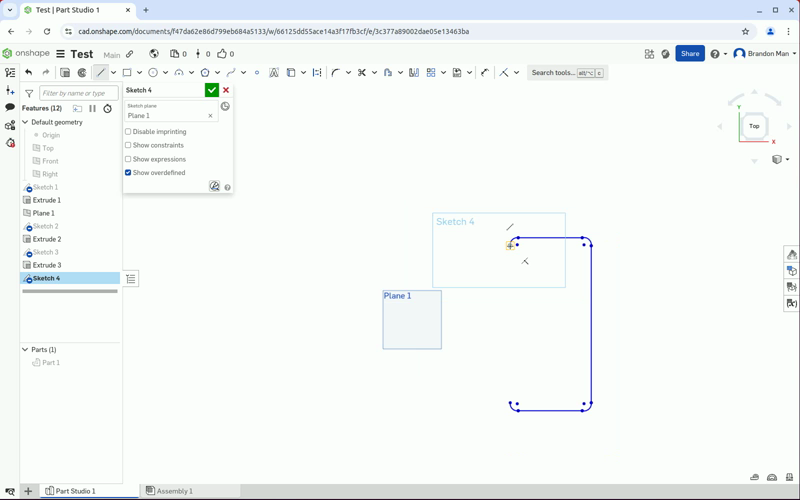
scroll(-6)
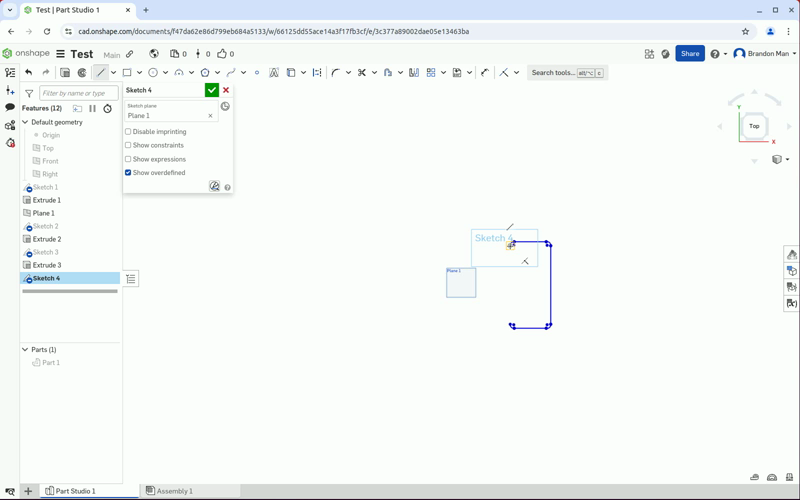
key_down(shift)
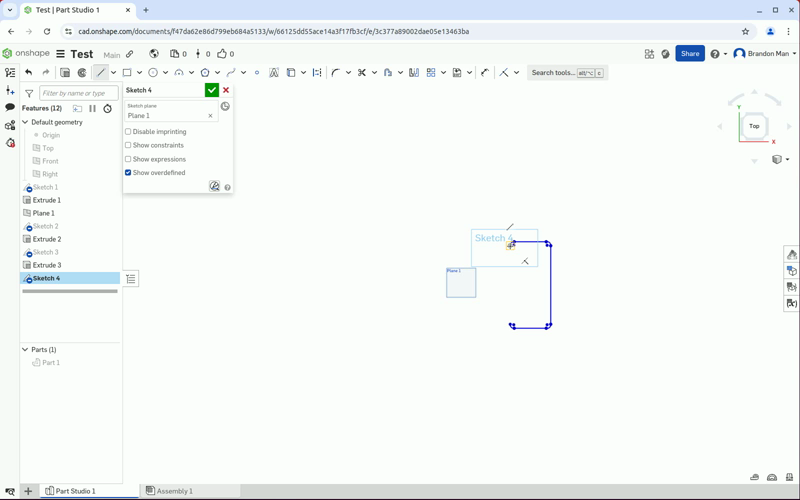
mouse_move(510, 324)
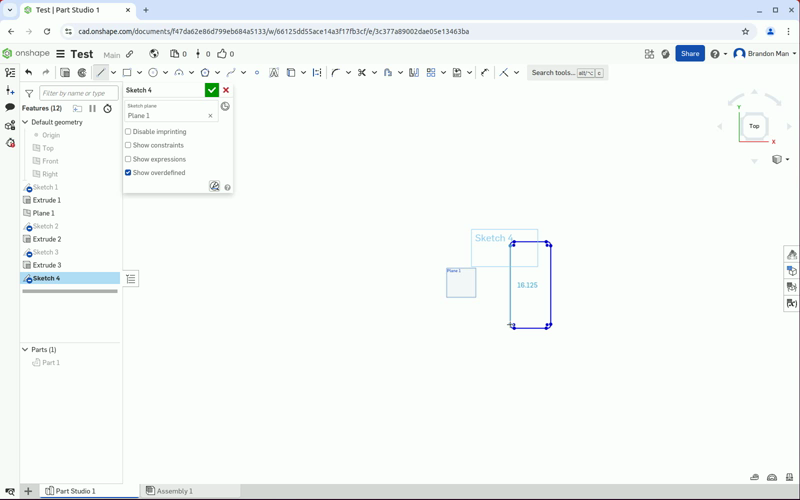
scroll(6)
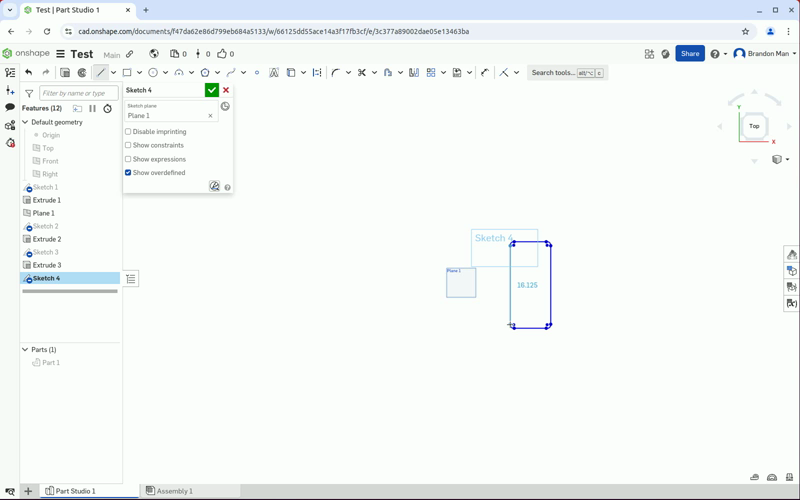
scroll(6)
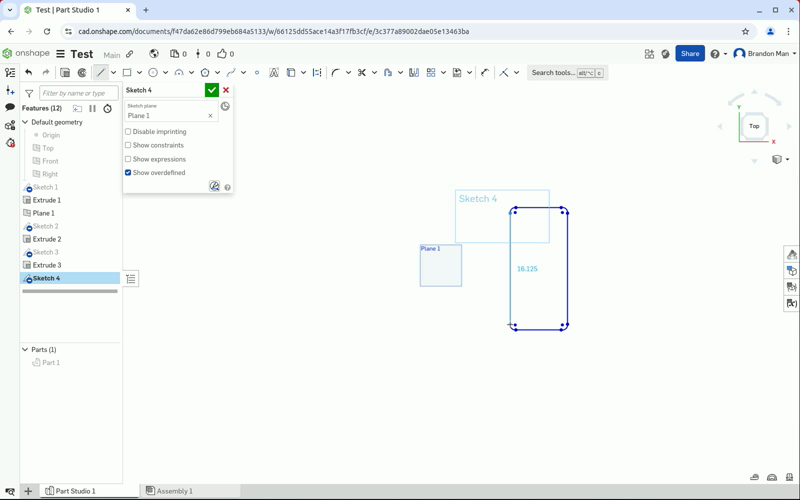
scroll(6)
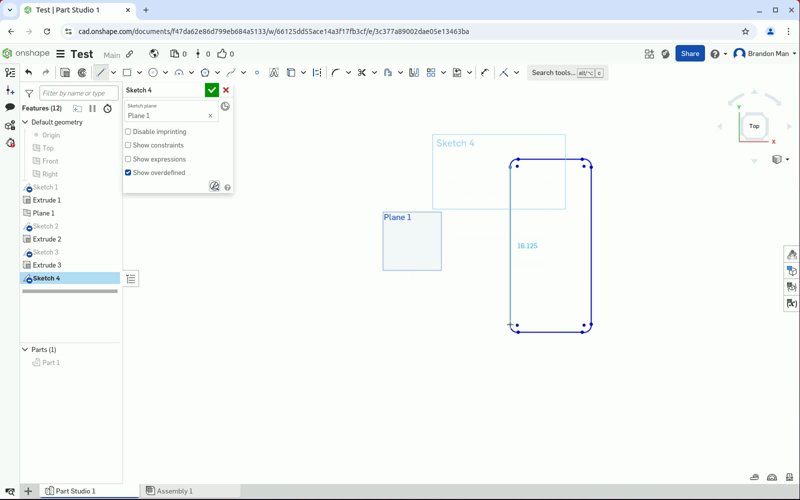
scroll(6)
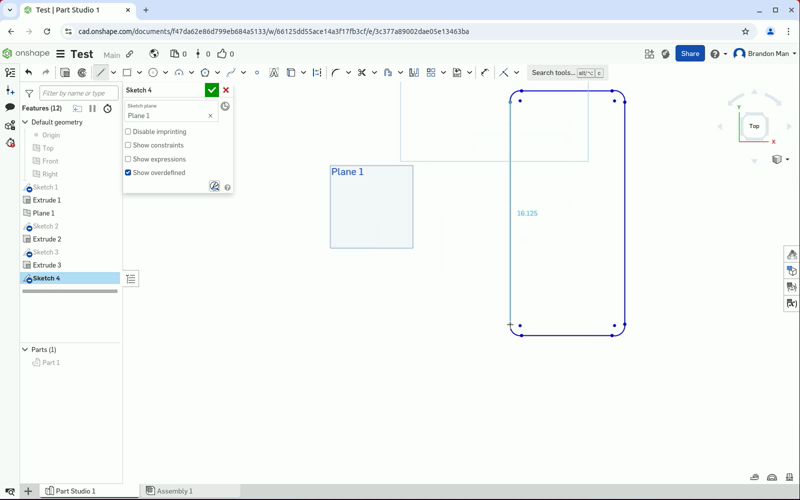
scroll(6)
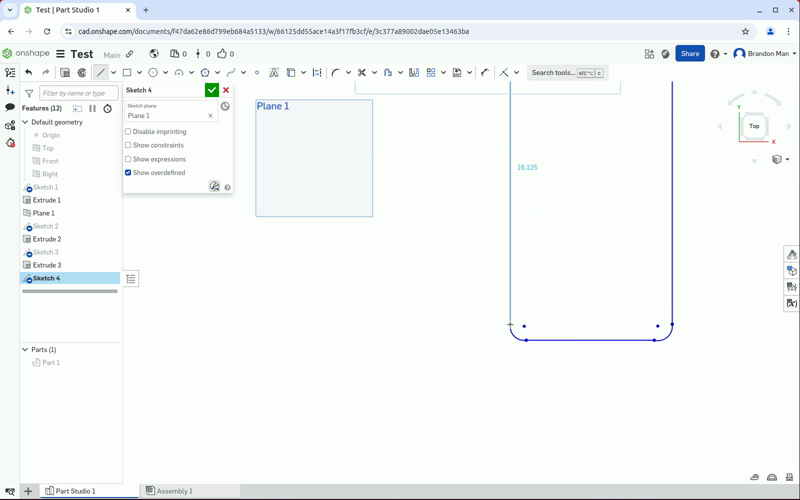
scroll(6)
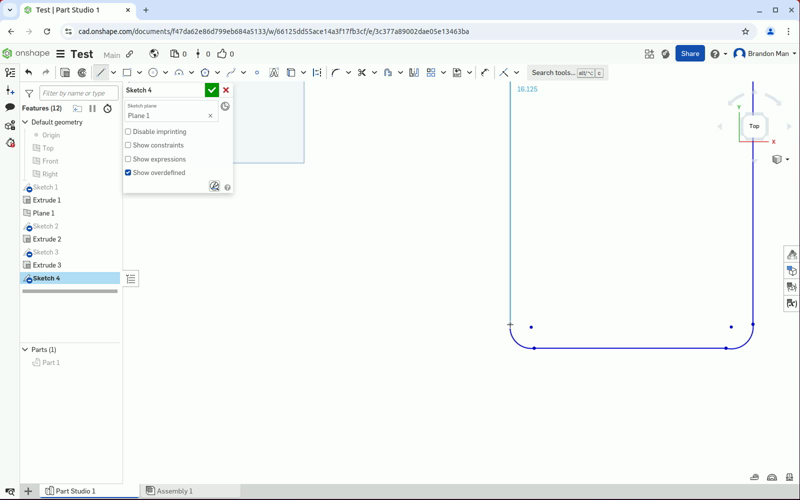
scroll(6)
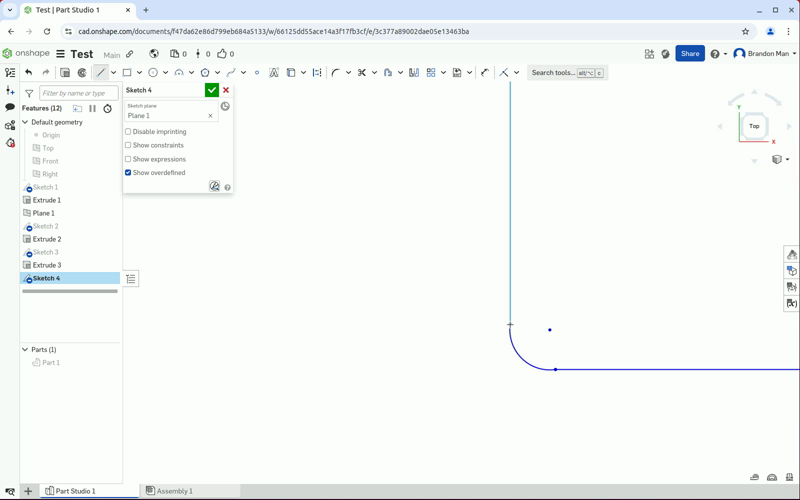
key_up(shift)
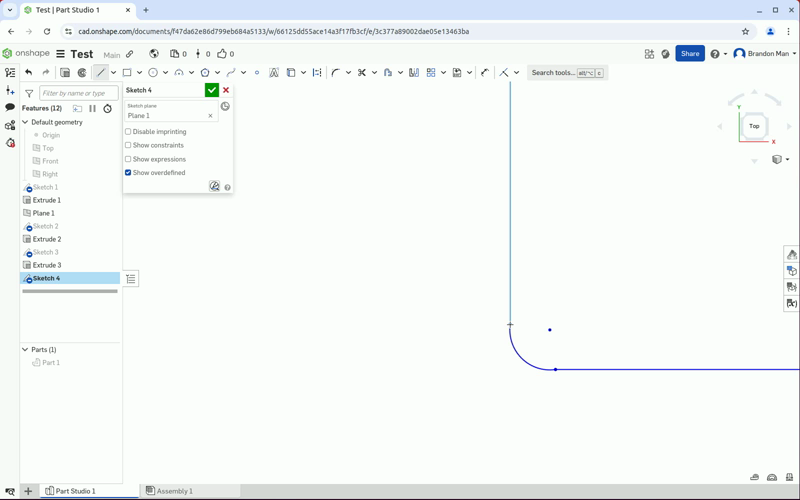
click(510, 324)
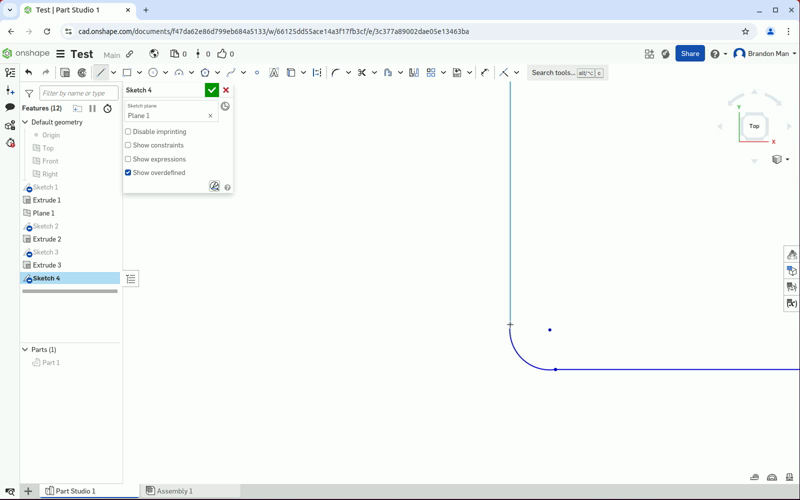
scroll(-6)
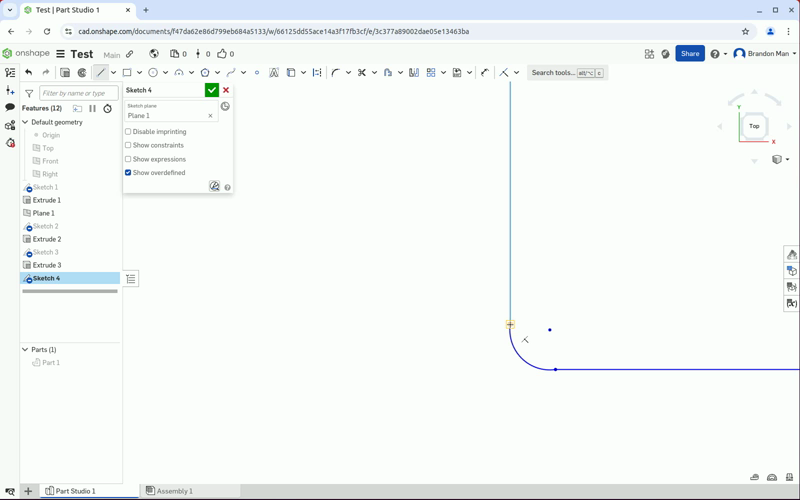
scroll(-6)
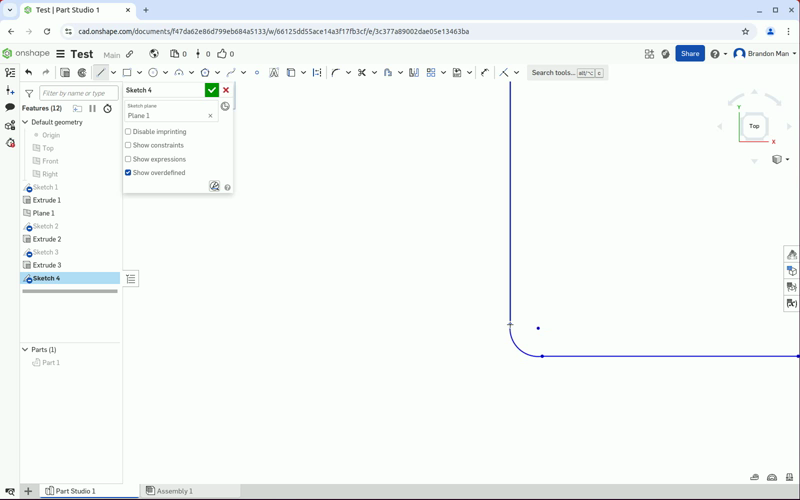
scroll(-6)
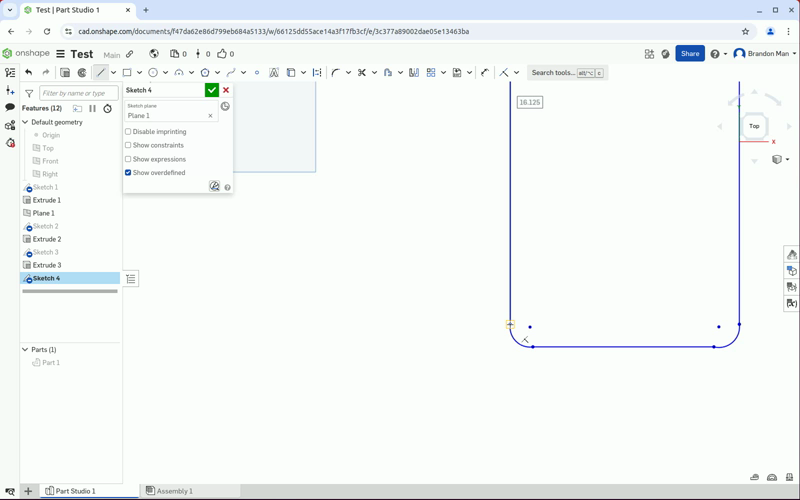
scroll(-6)
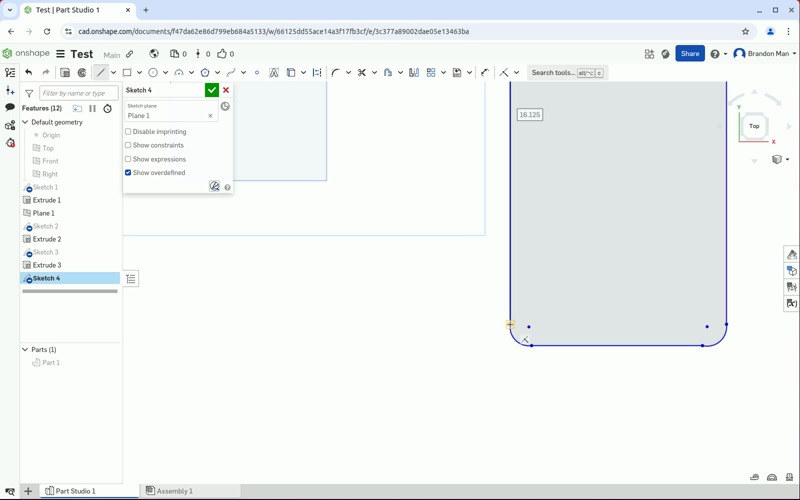
scroll(-6)
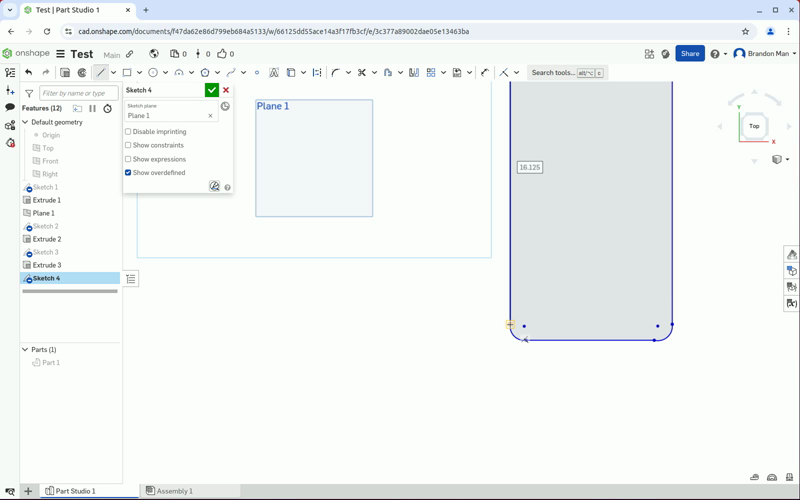
scroll(-6)
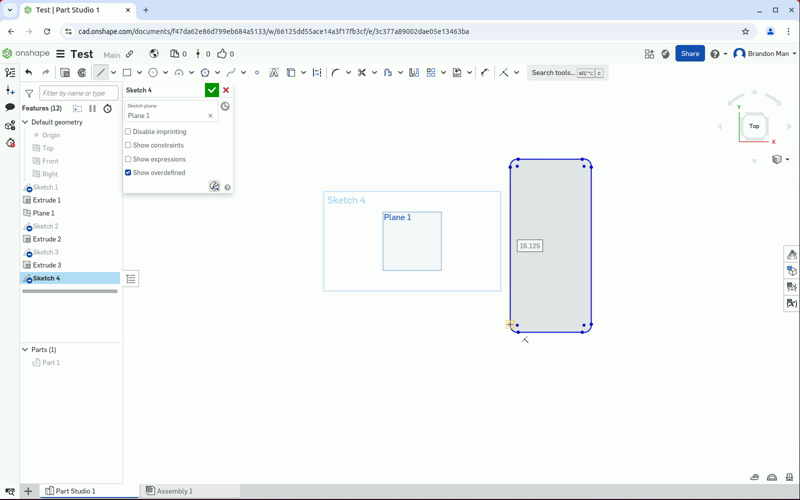
scroll(-6)
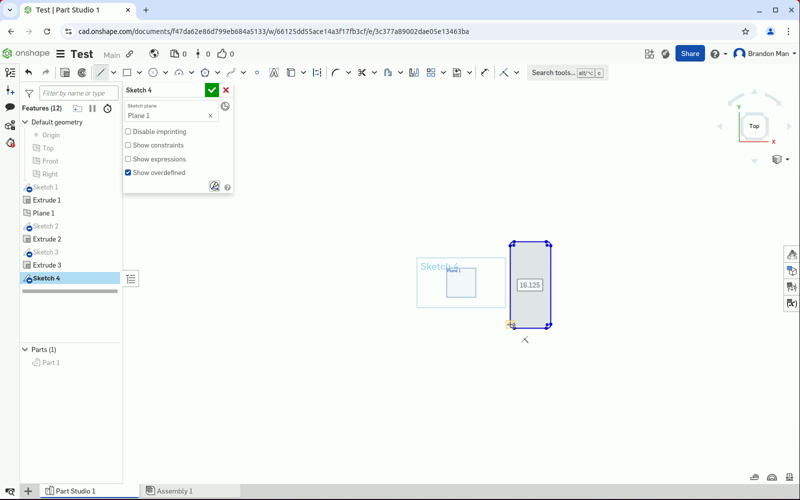
key(esc)
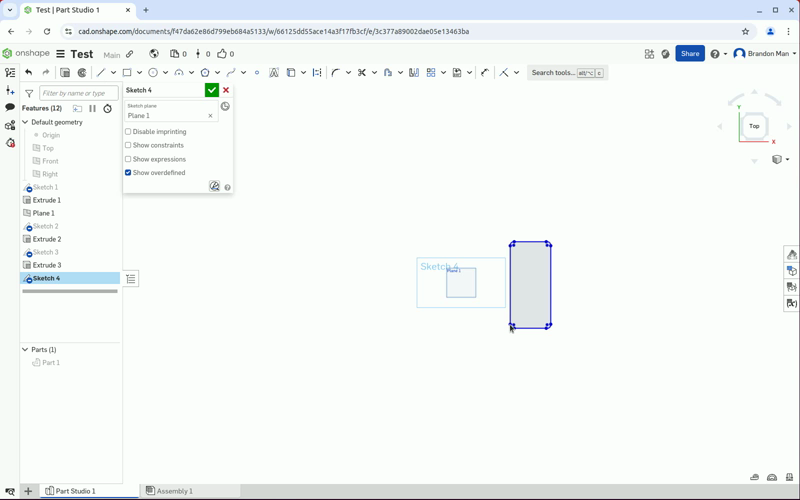
mouse_move(530, 276)
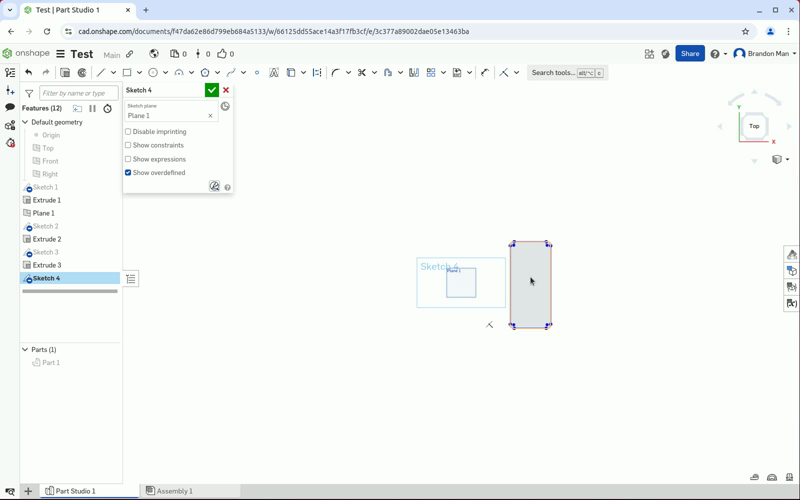
click(530, 276)
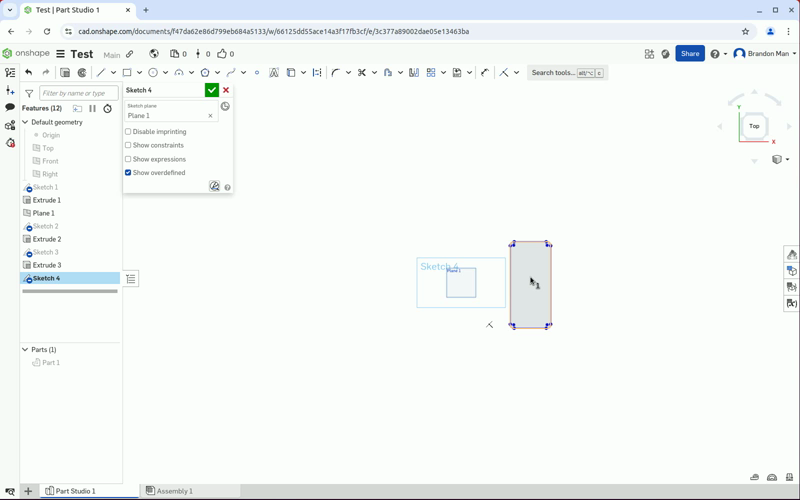
mouse_move(73, 352)
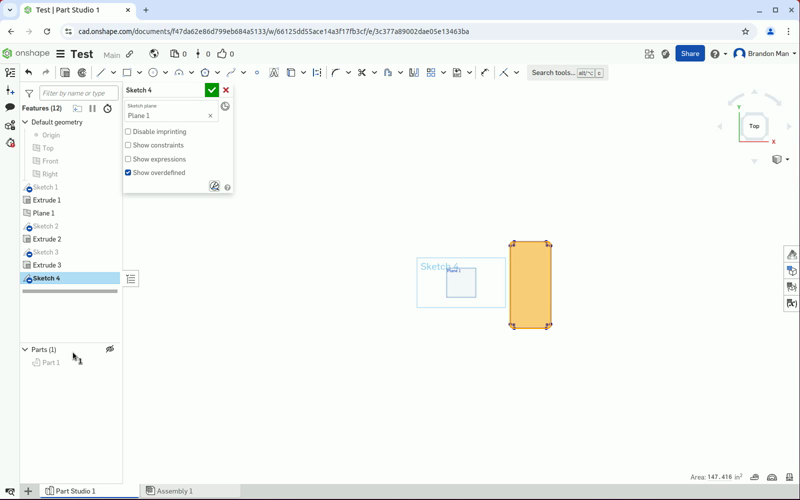
key(shift+y)
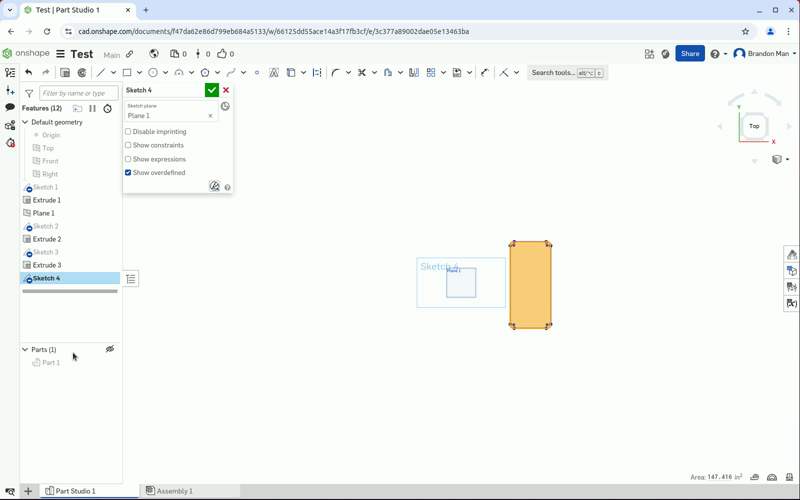
key(shift+e)
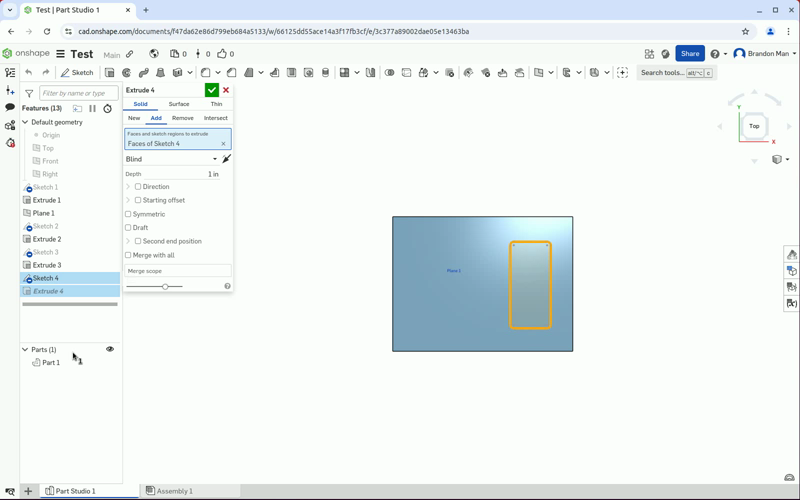
mouse_move(143, 106)
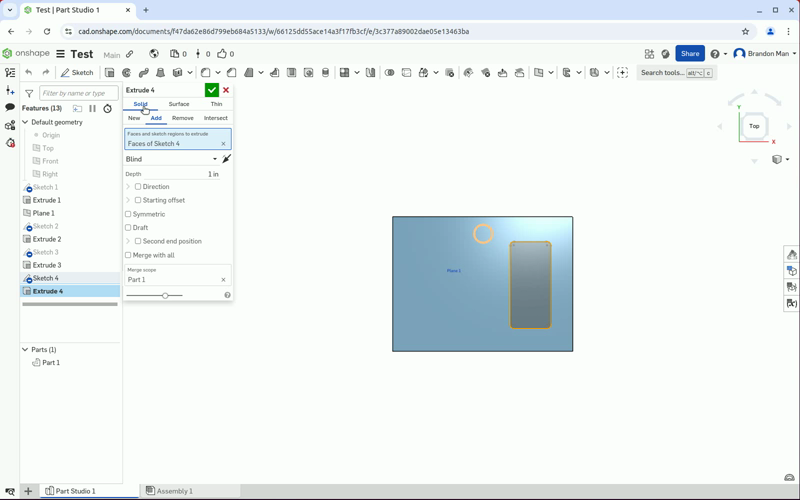
click(143, 106)
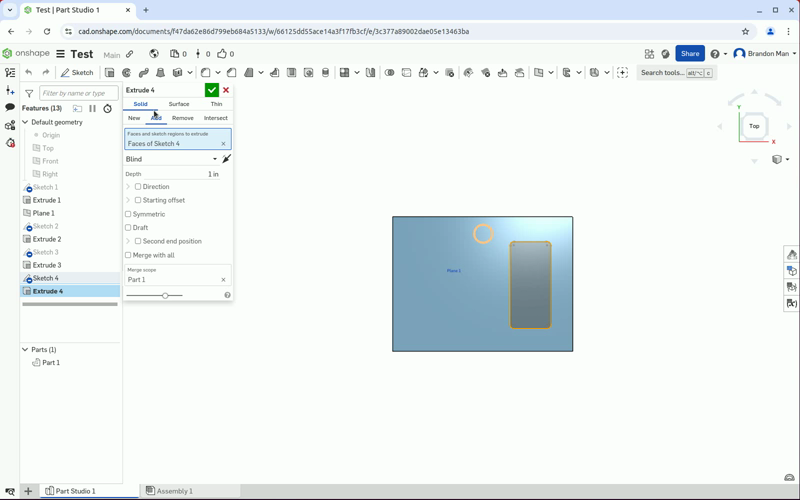
mouse_move(186, 120)
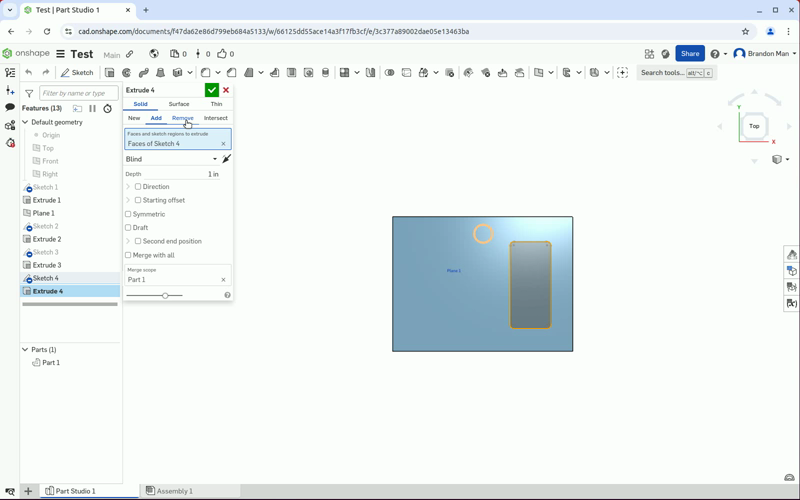
click(186, 120)
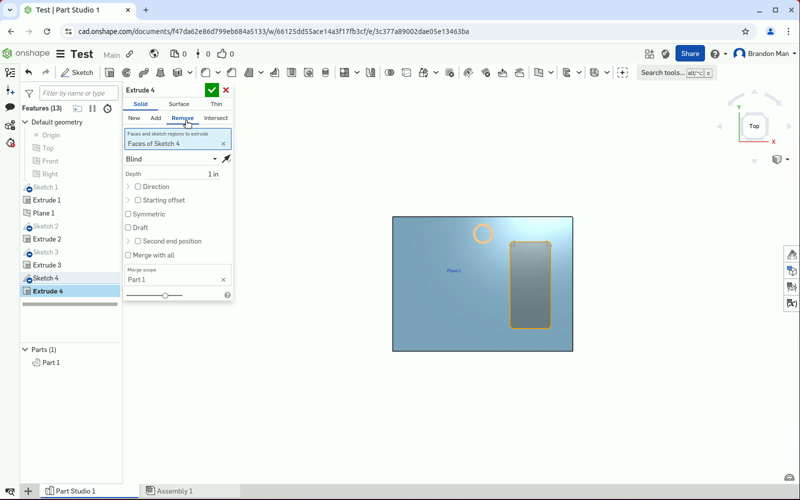
key(tab, 4)
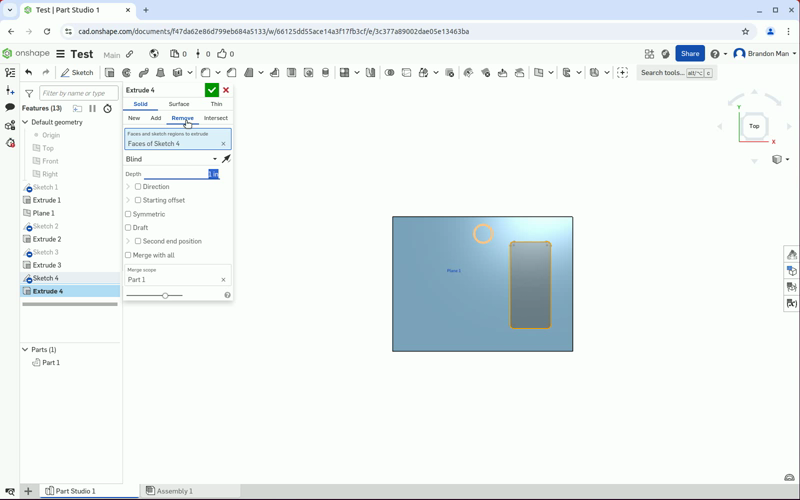
text(2.889)
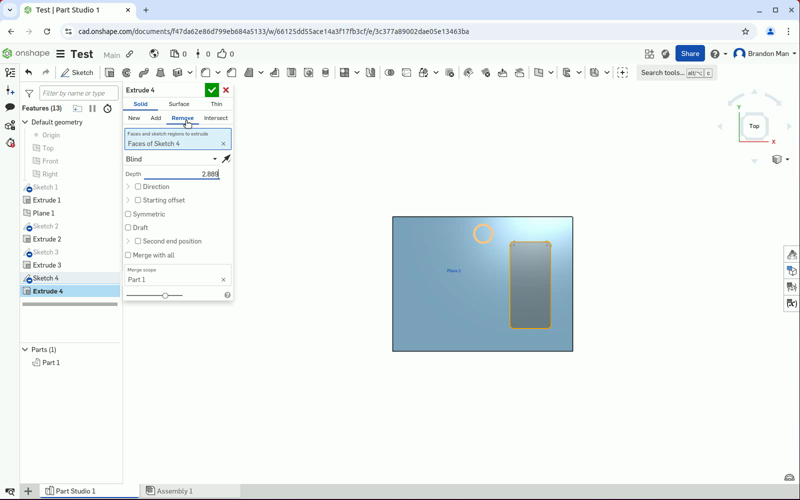
key(tab, 6)
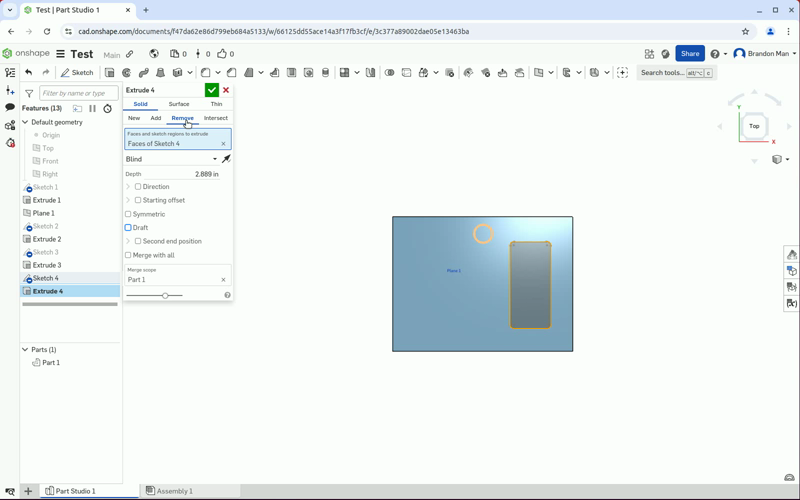
key(space)
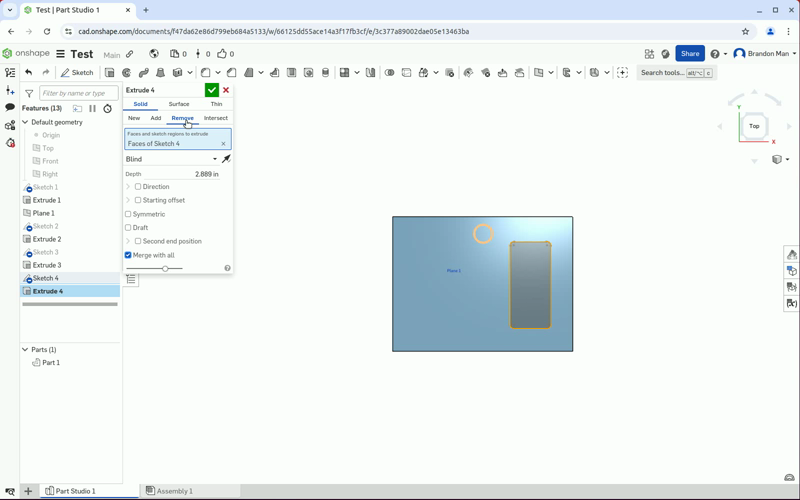
key(enter)
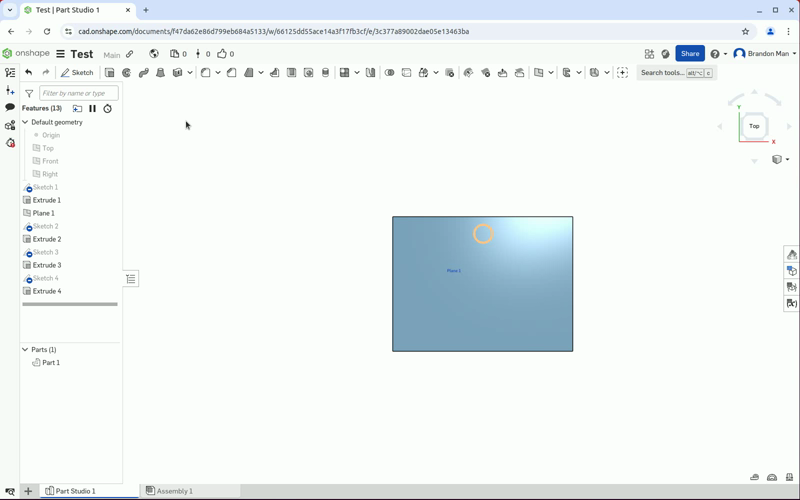
key(shift+h)
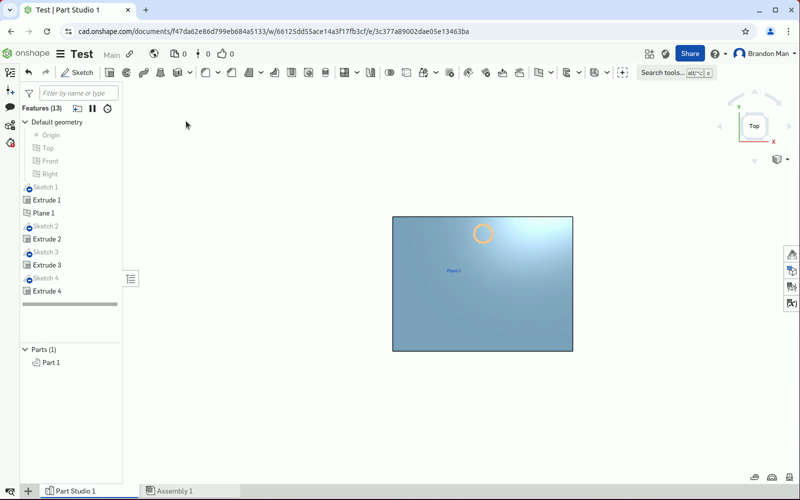
key(shift+h)
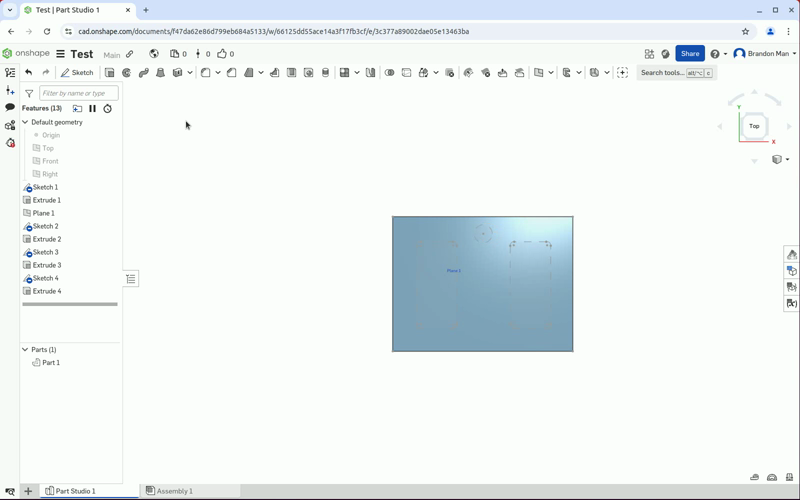
key(shift+7)
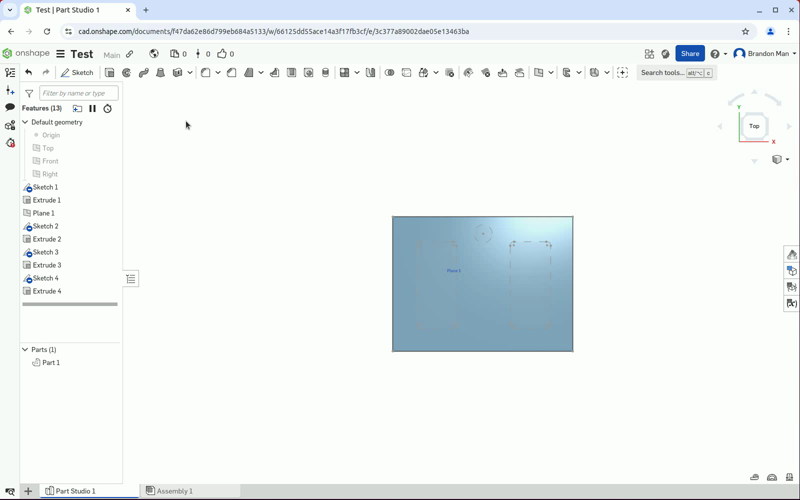
key(up, 3)
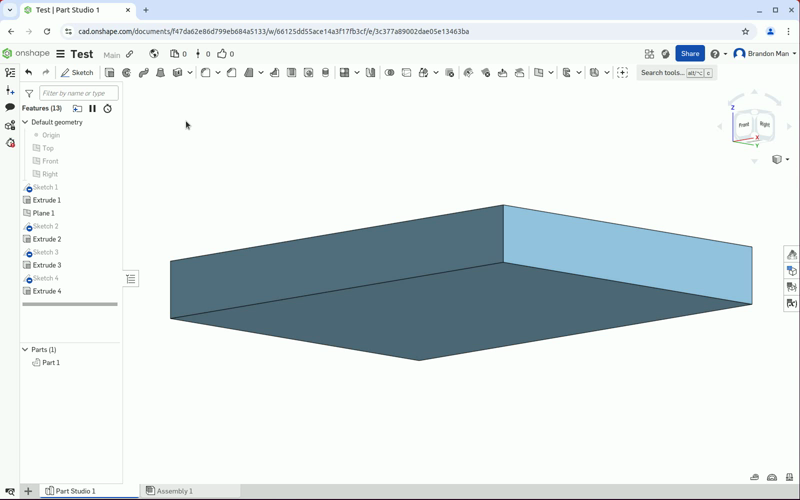
key(left, 3)
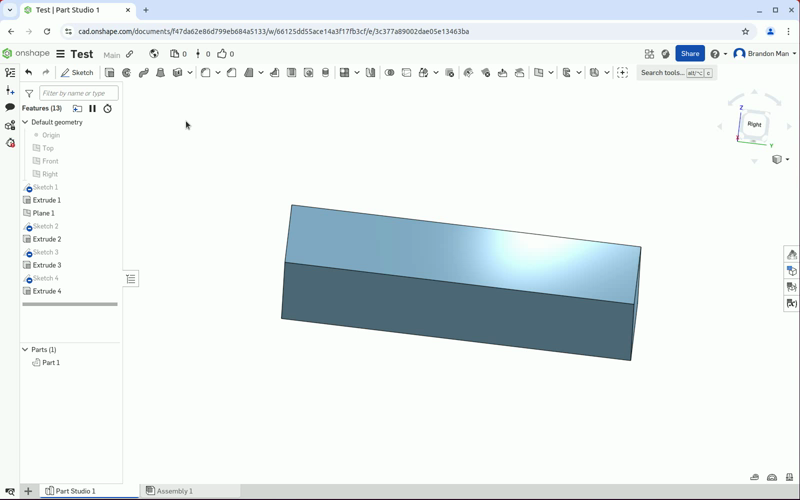
key(right, 3)
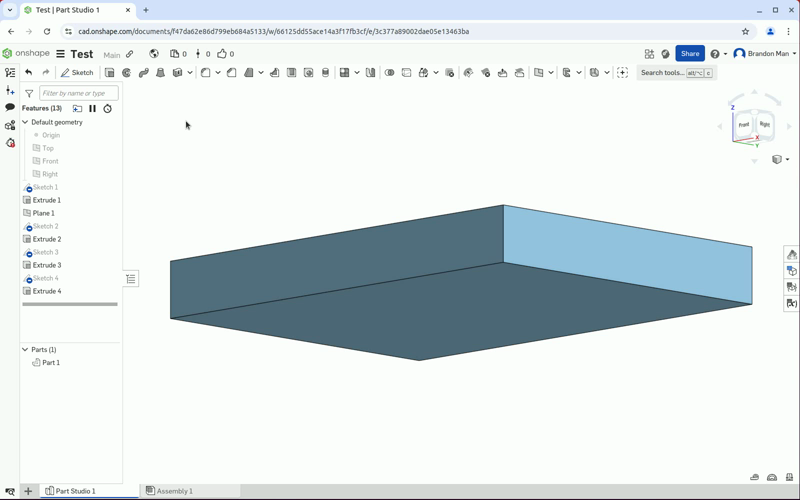
key(down, 3)
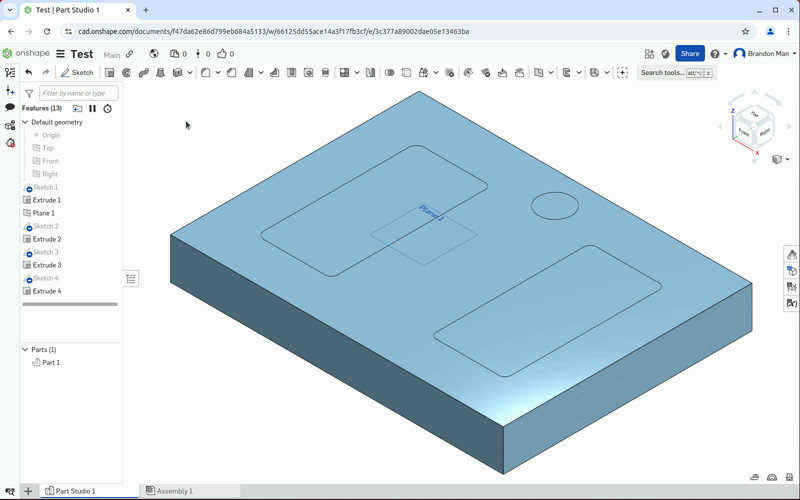
mouse_move(73, 189)
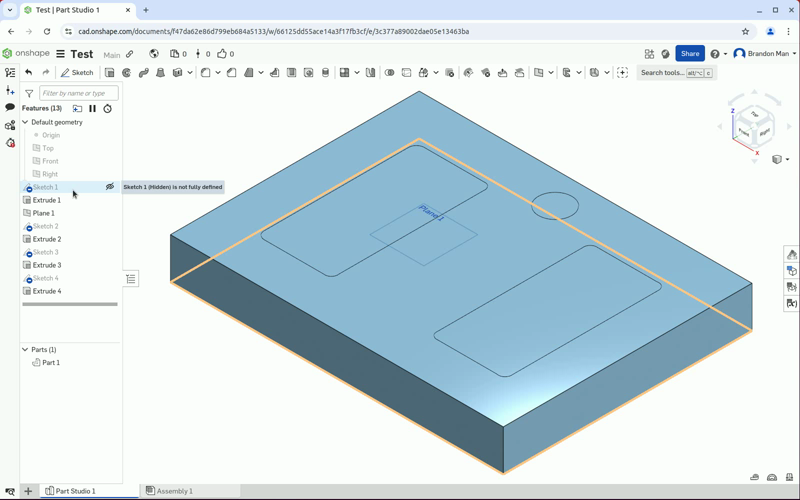
click(73, 189)